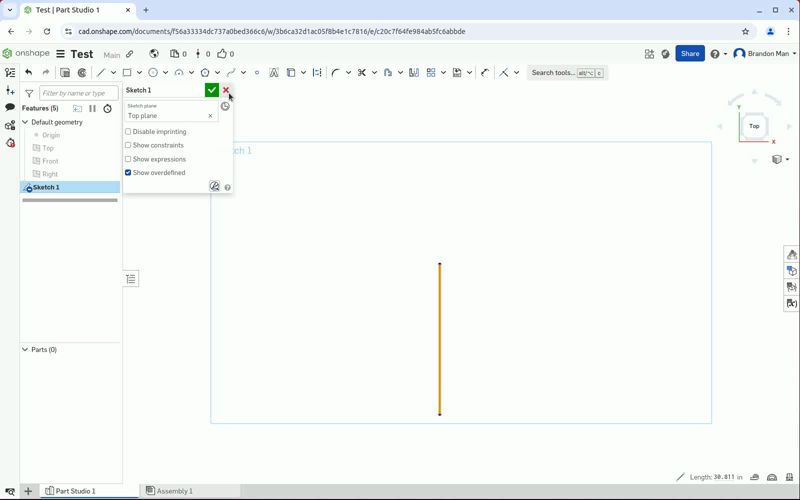
key(shift+h)
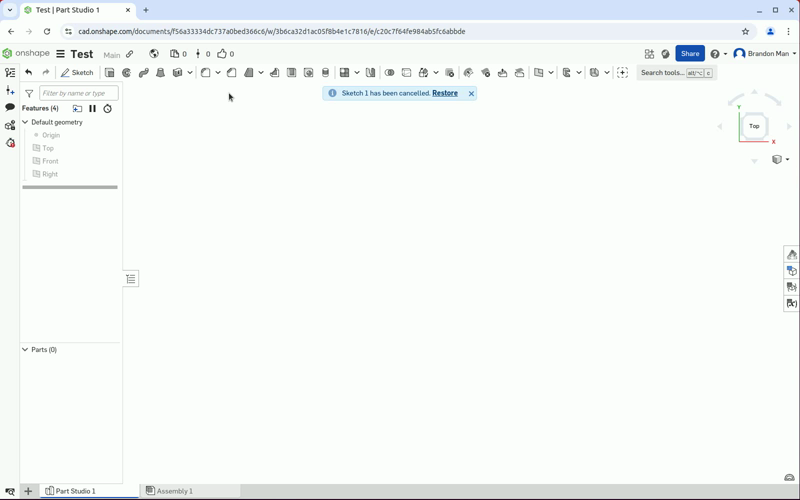
mouse_move(73, 352)
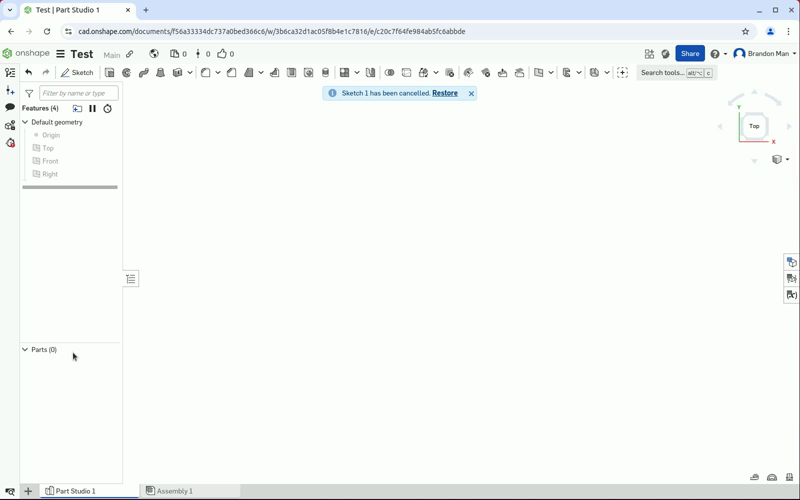
key(y)
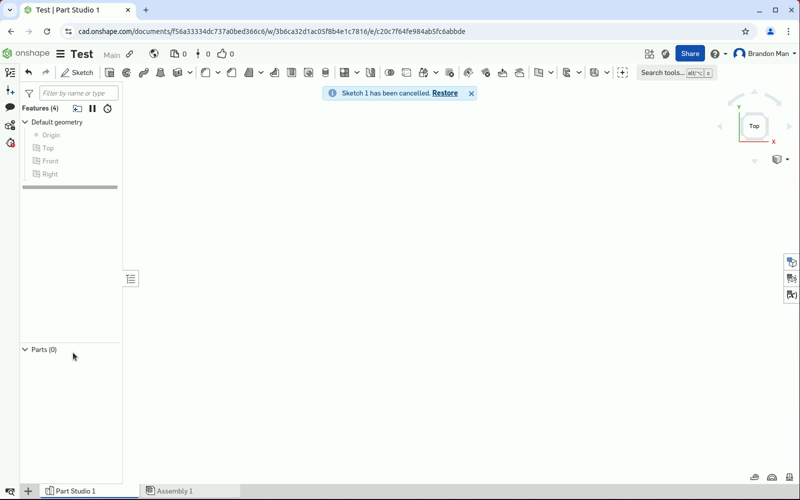
key(shift+p)
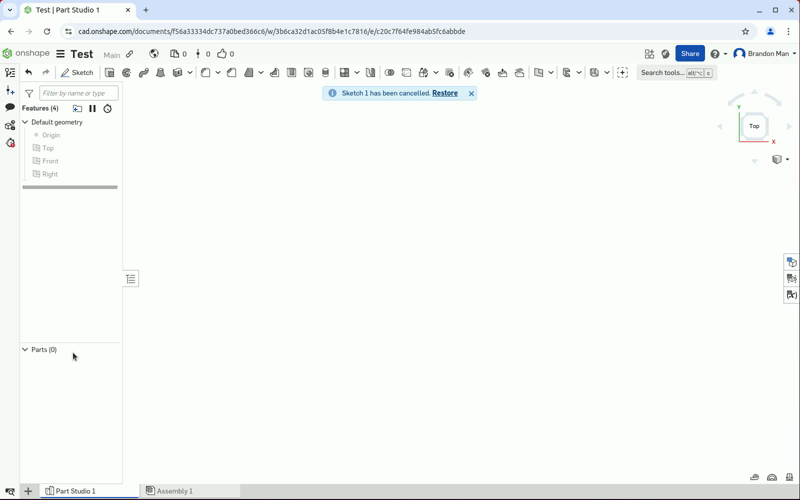
key(space)
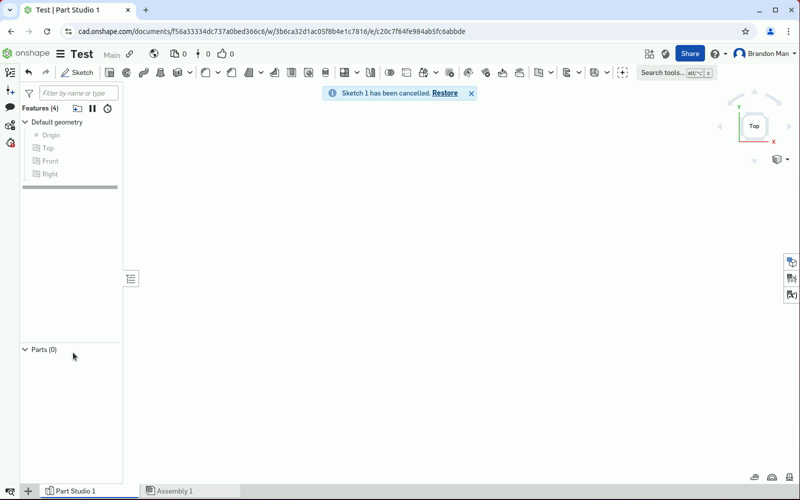
key_down(shift)
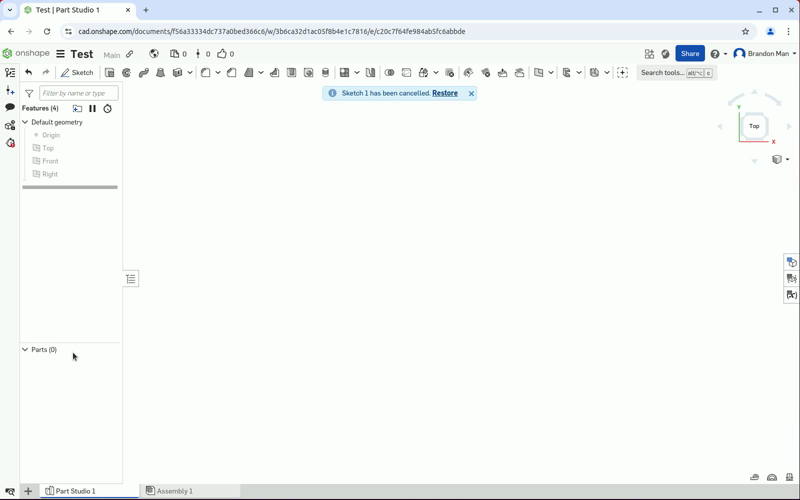
key(up)
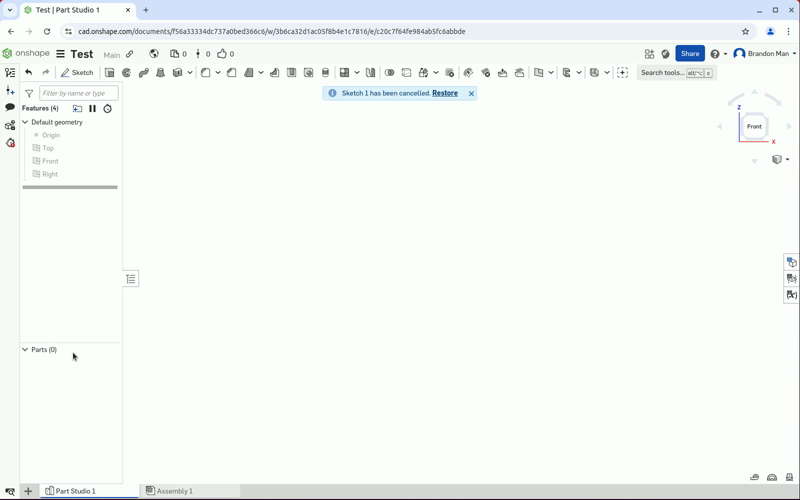
key_up(shift)
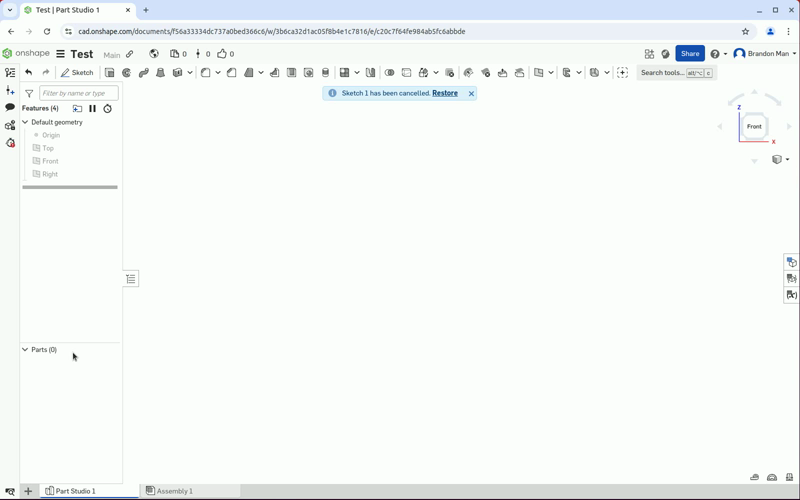
key(space)
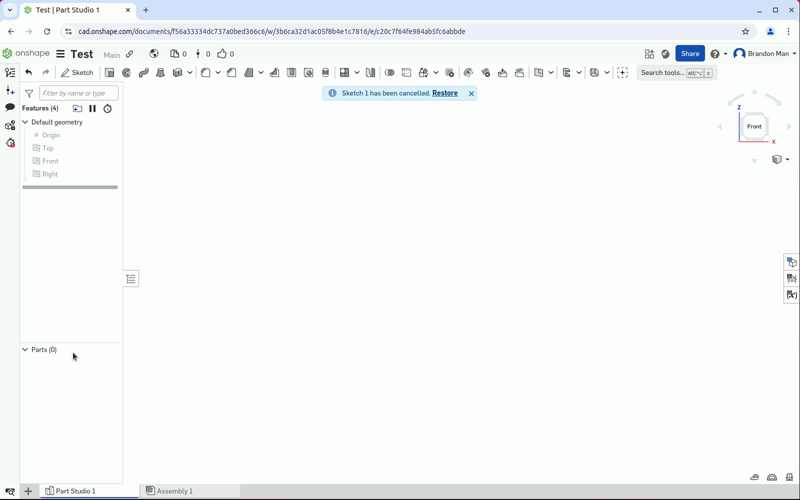
key_down(shift)
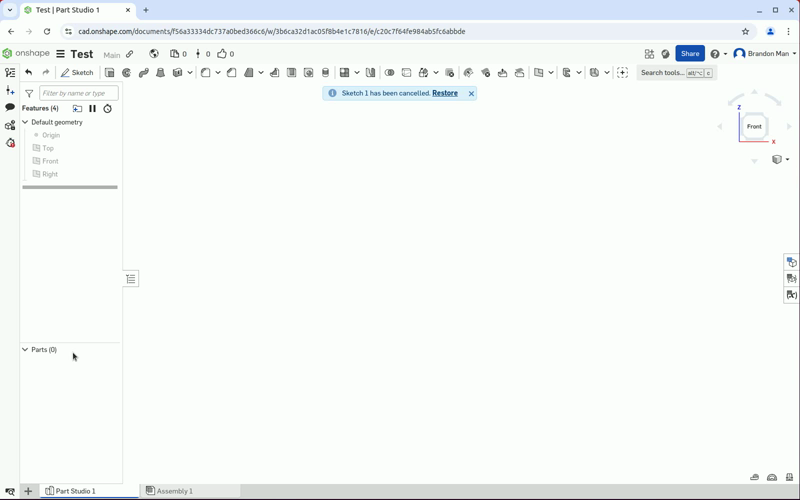
key(left)
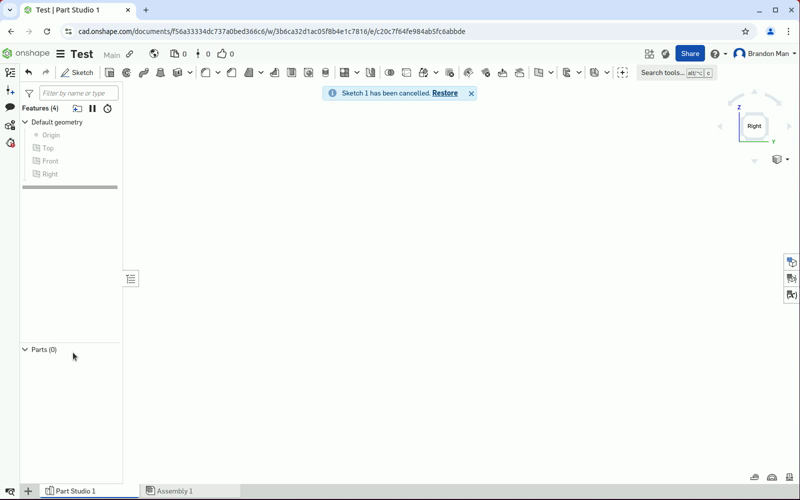
key_up(shift)
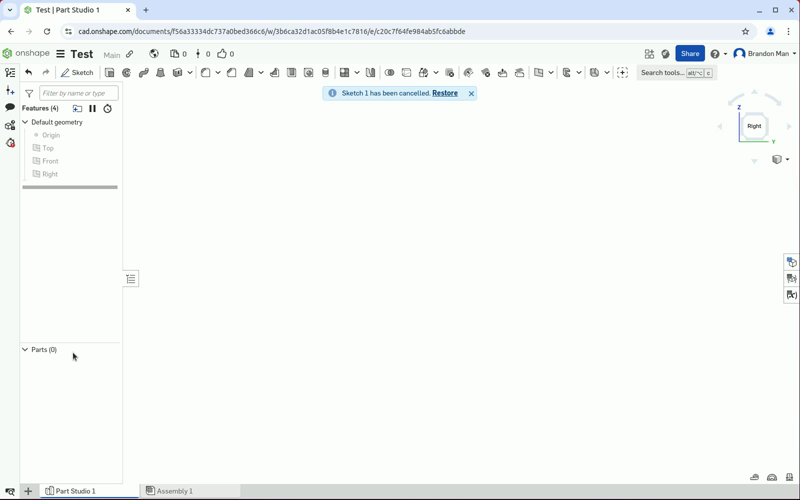
mouse_move(73, 352)
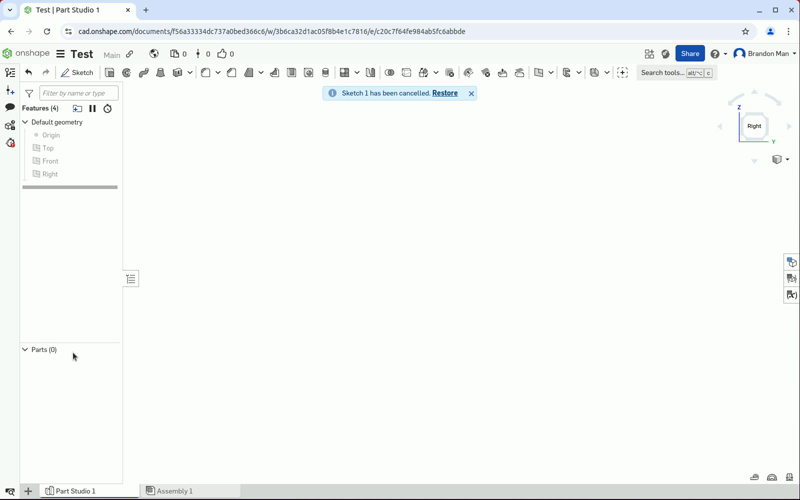
key(shift+y)
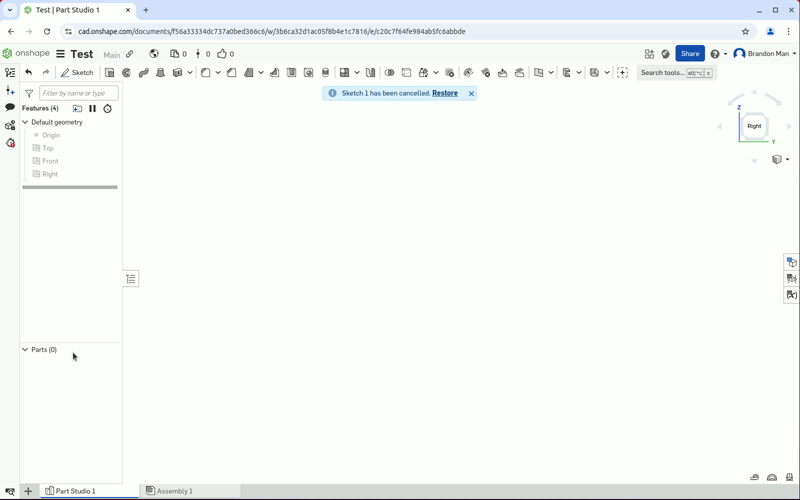
mouse_move(541, 75)
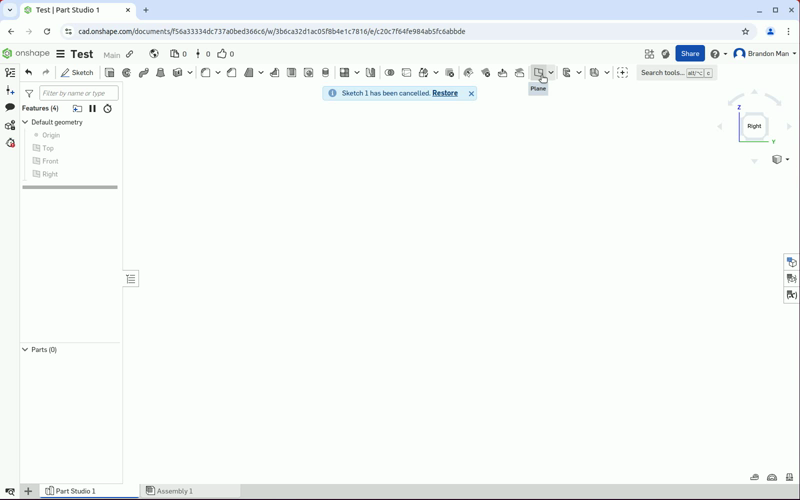
click(541, 75)
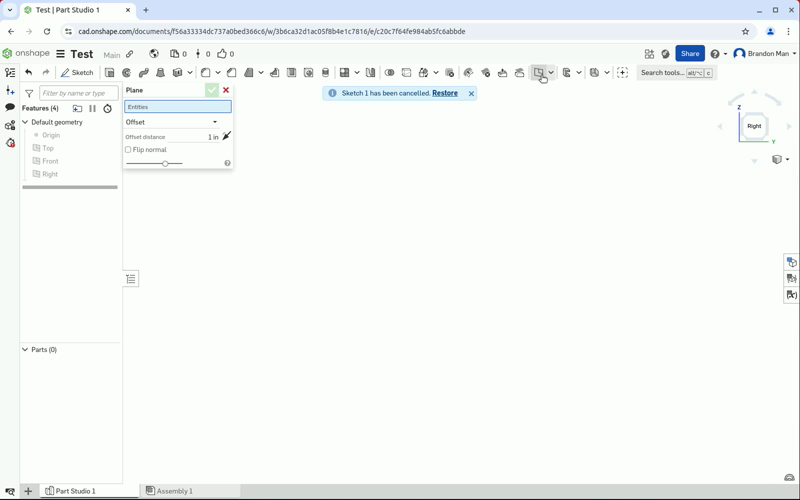
mouse_move(73, 176)
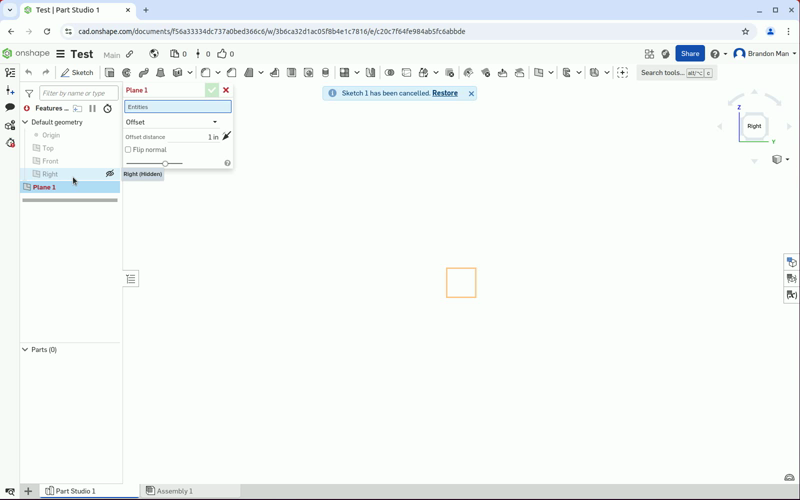
click(73, 176)
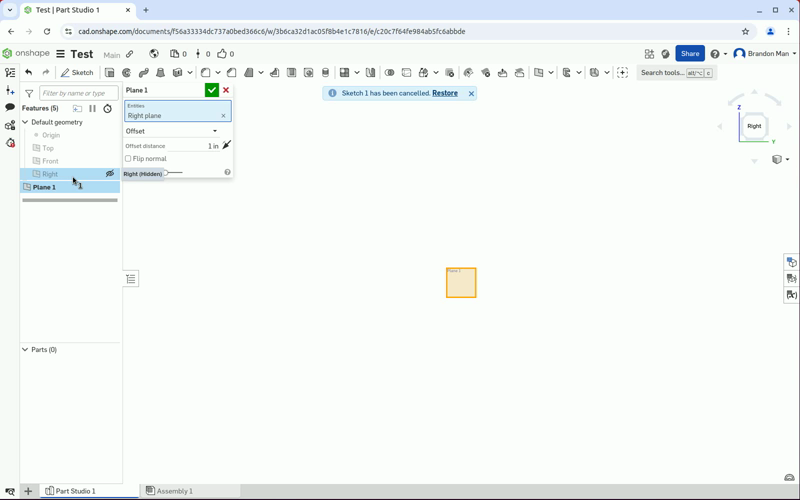
key(tab, 2)
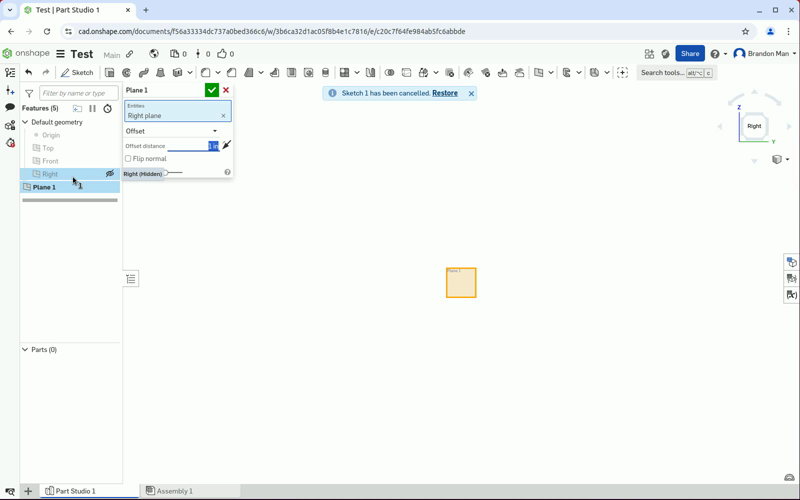
text(23.108)
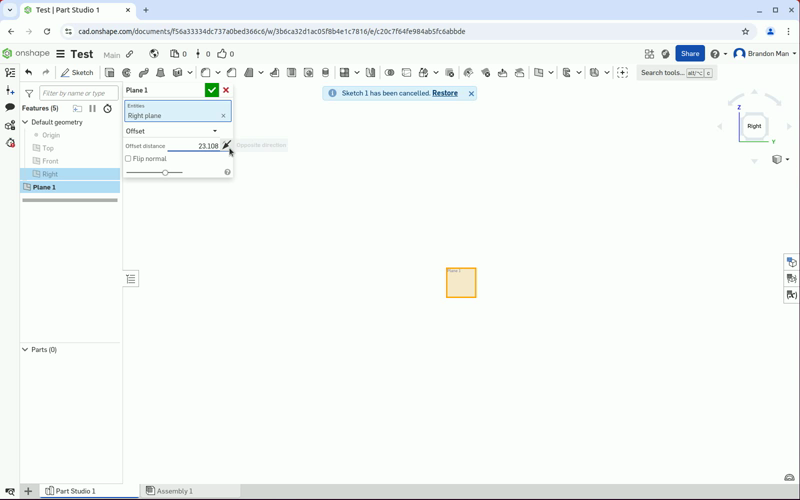
mouse_move(229, 147)
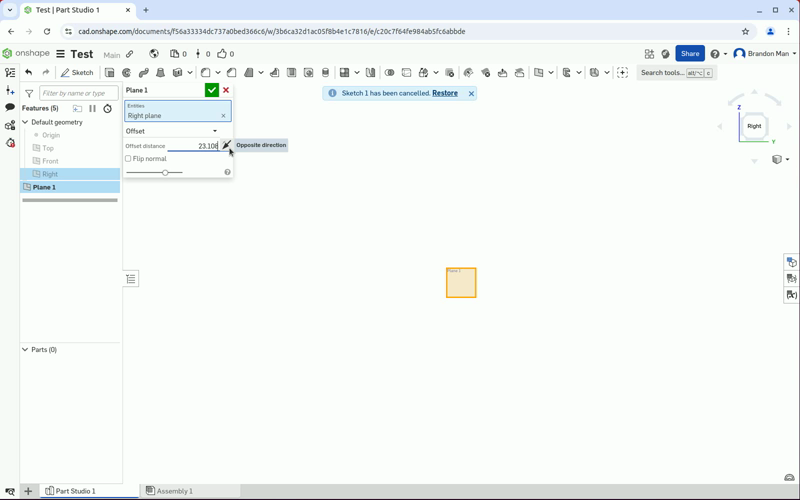
click(229, 147)
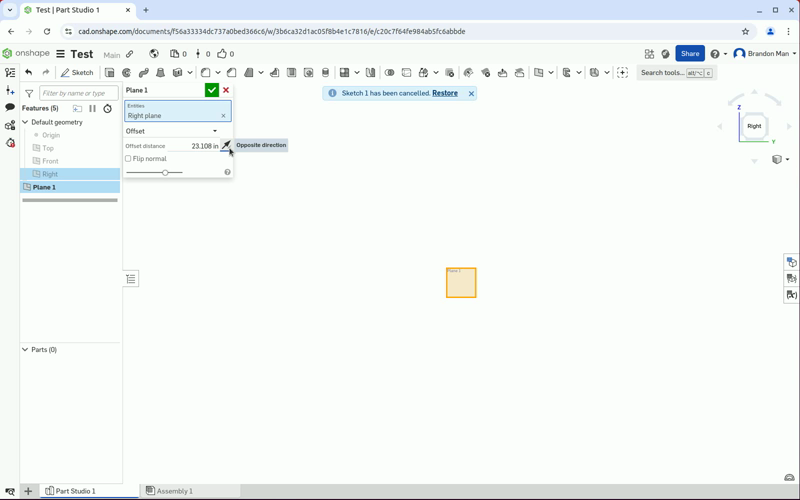
key(enter, 2)
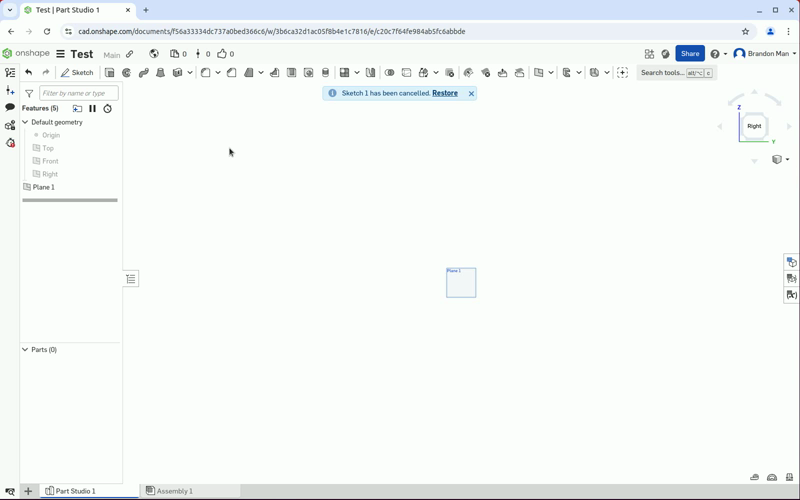
key(shift+s)
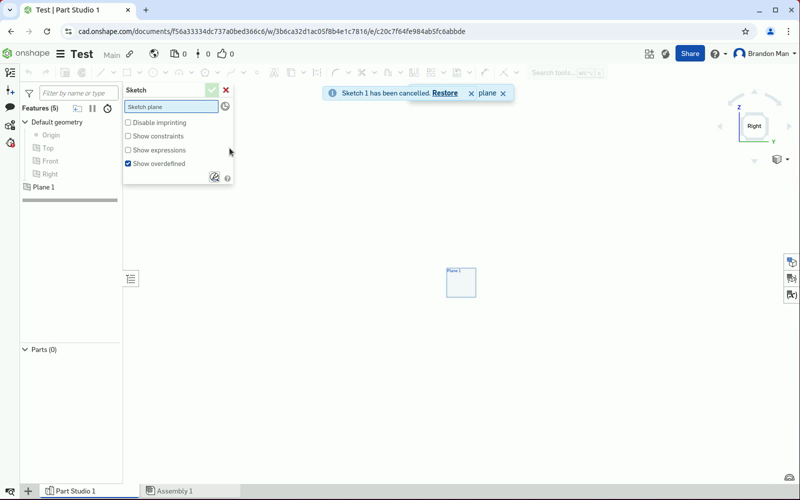
mouse_move(73, 189)
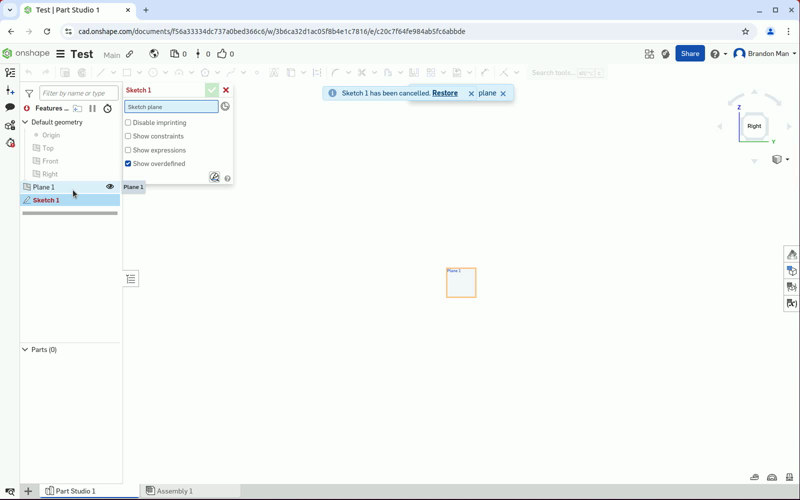
click(73, 189)
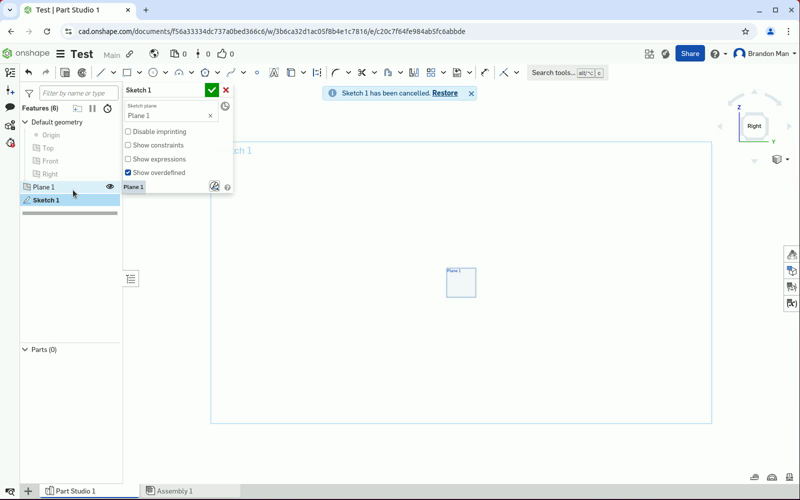
mouse_move(73, 352)
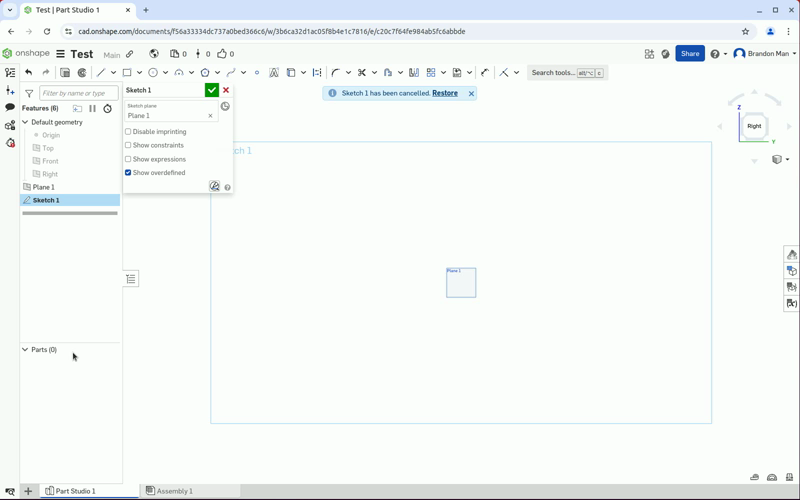
key(y)
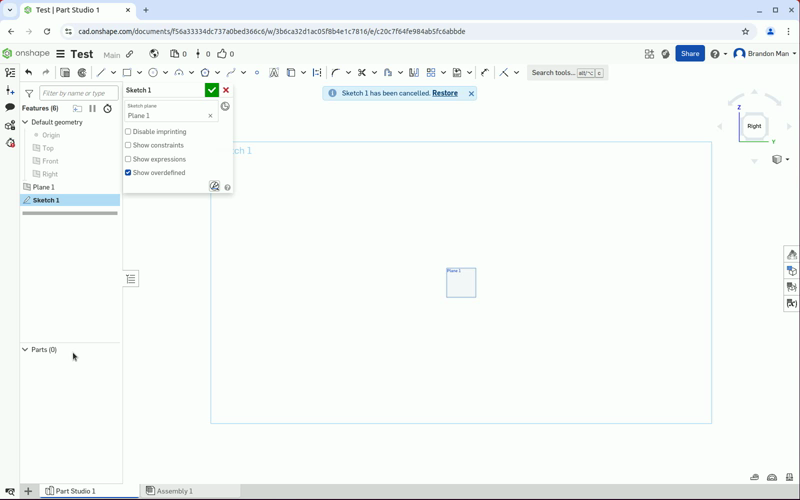
key(l)
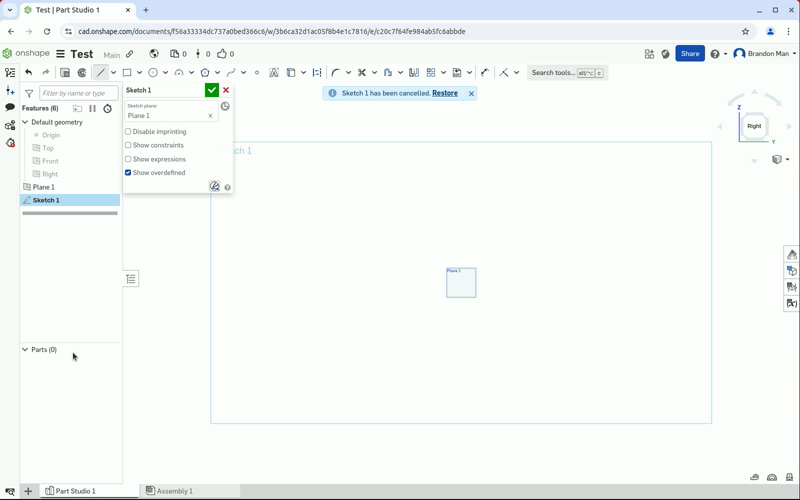
key_down(shift)
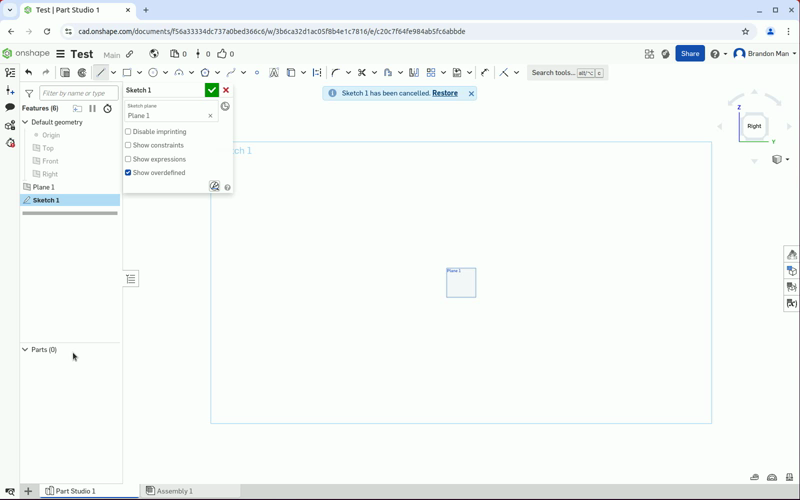
mouse_move(439, 301)
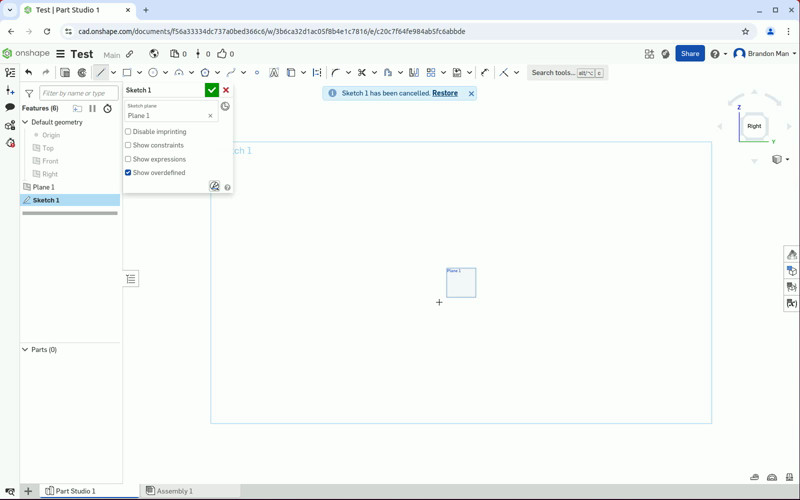
click(439, 301)
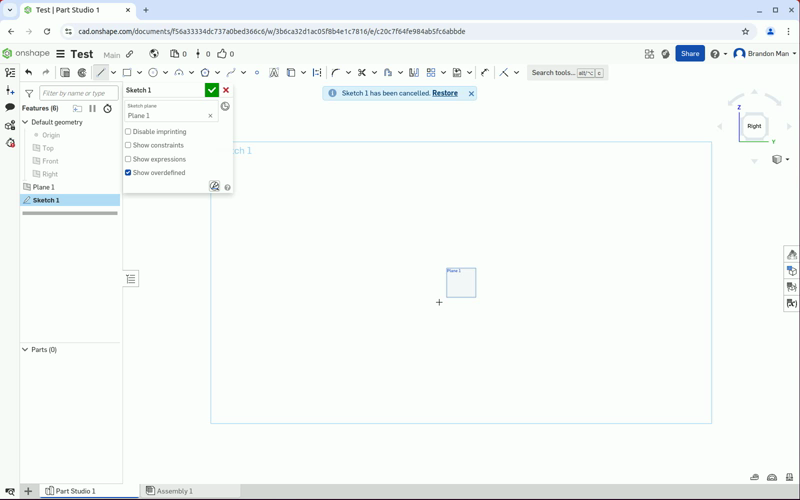
key_up(shift)
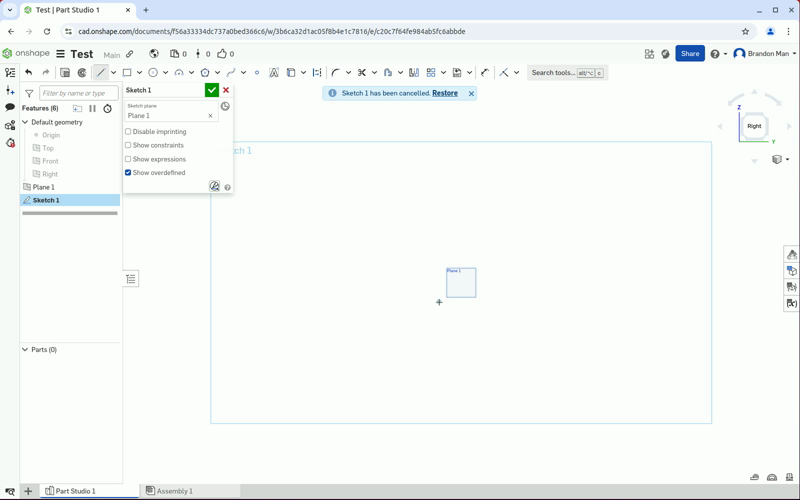
key_down(shift)
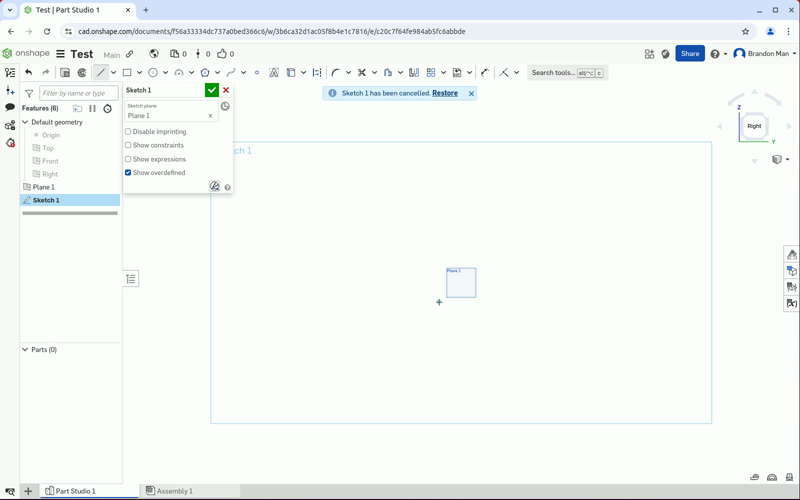
mouse_move(469, 301)
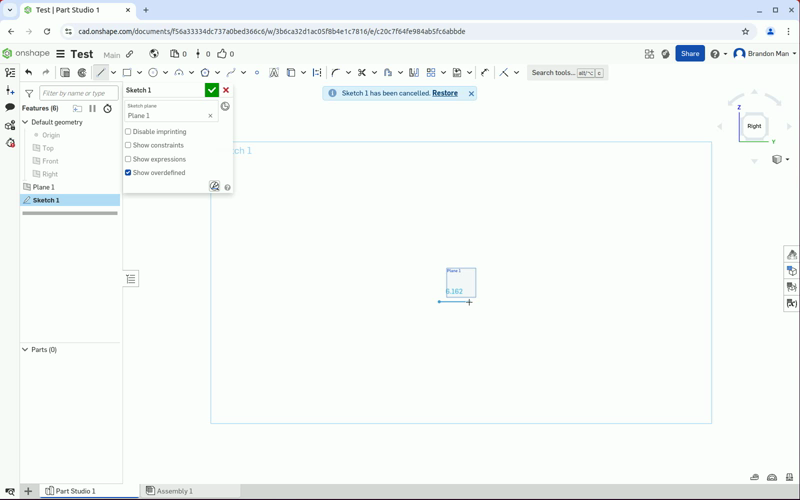
mouse_move(460, 278)
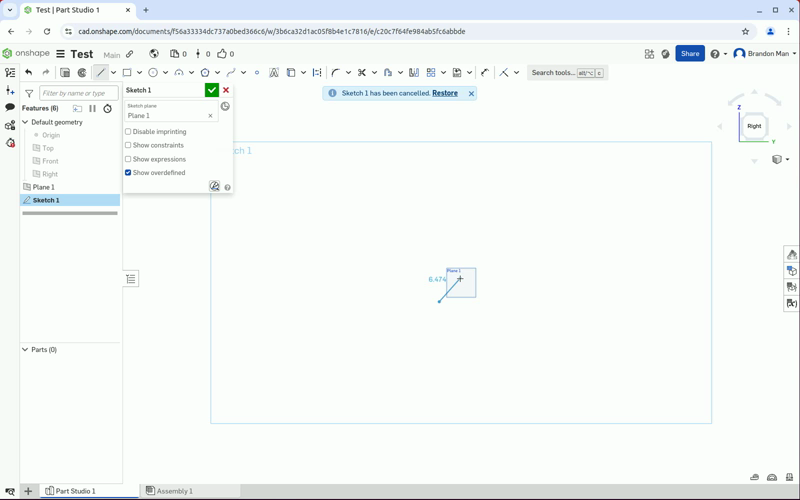
click(460, 278)
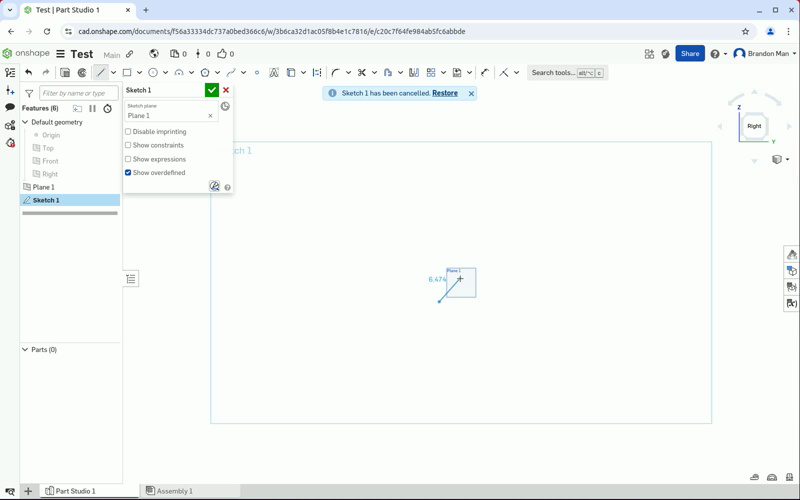
key_up(shift)
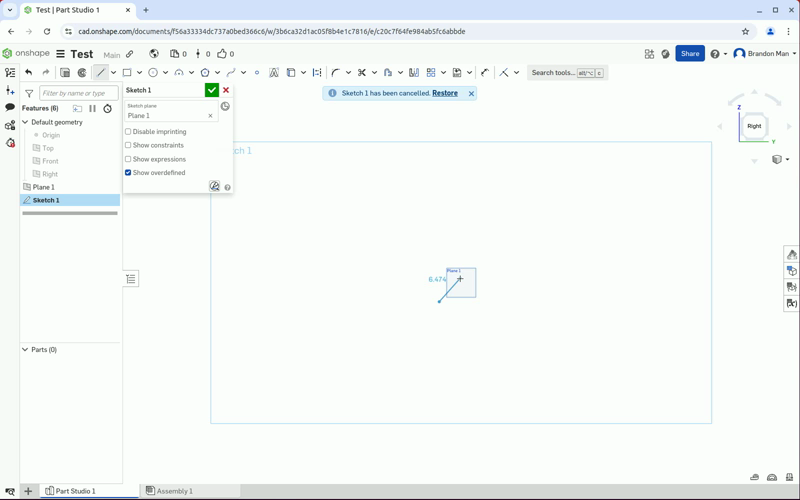
key_down(shift)
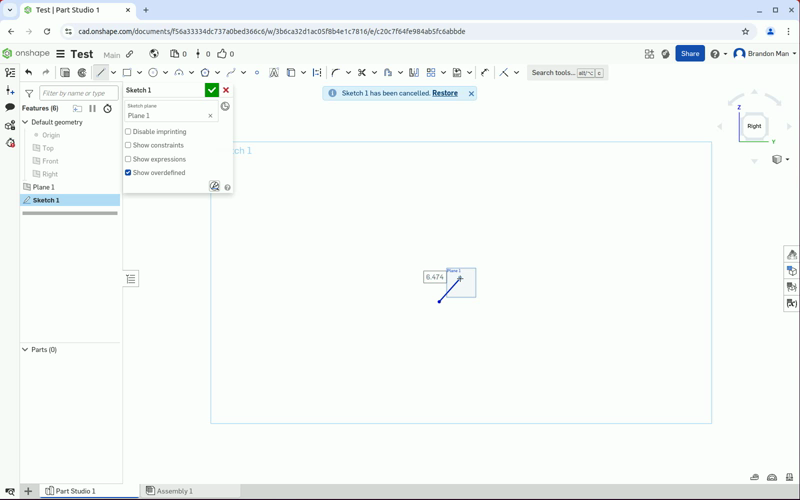
mouse_move(490, 278)
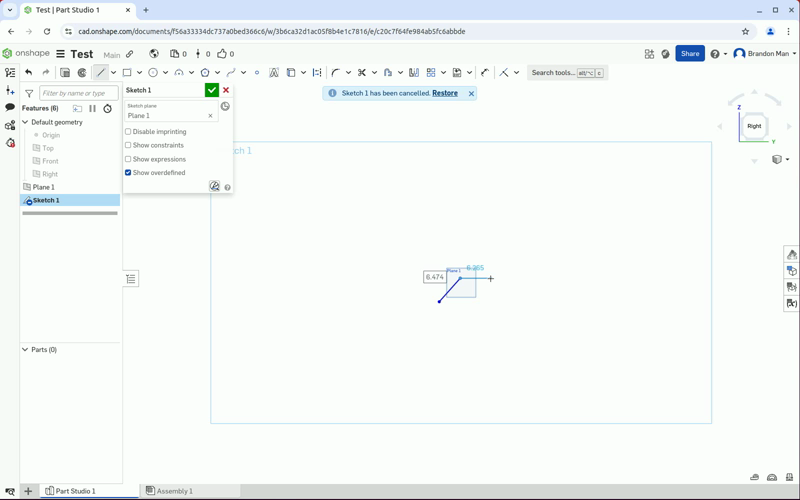
mouse_move(460, 269)
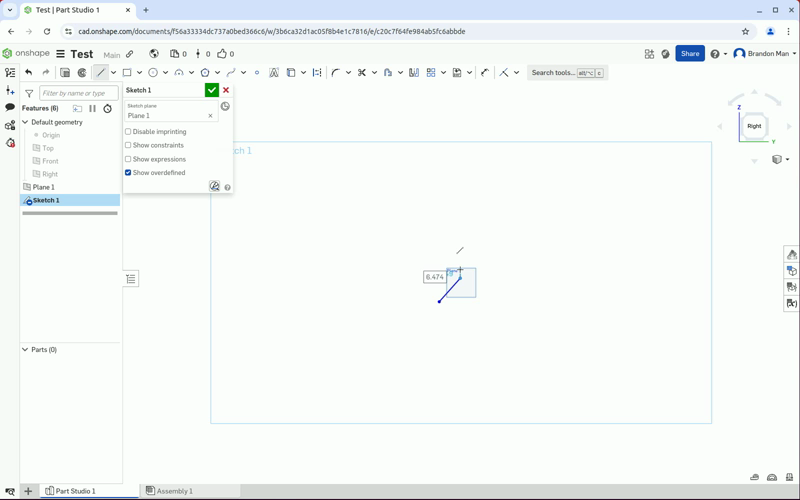
click(460, 269)
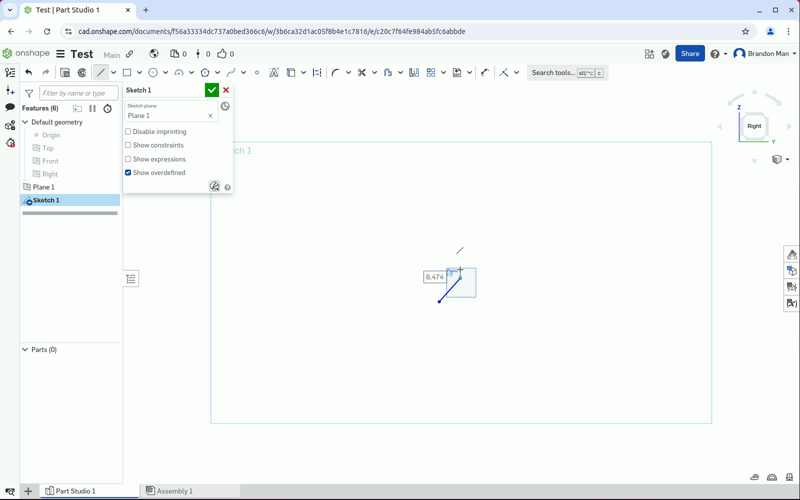
key_up(shift)
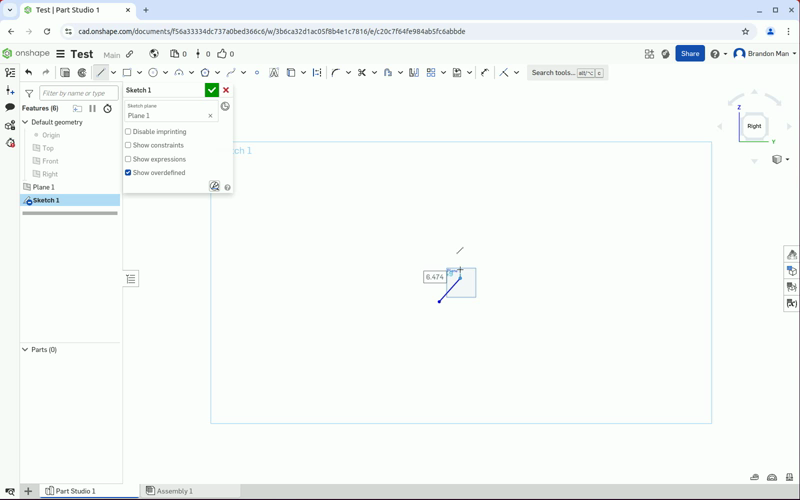
key_down(shift)
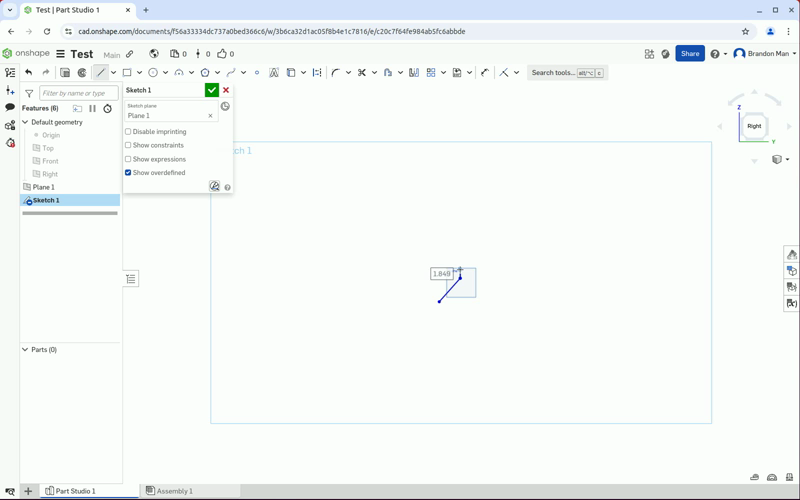
mouse_move(490, 269)
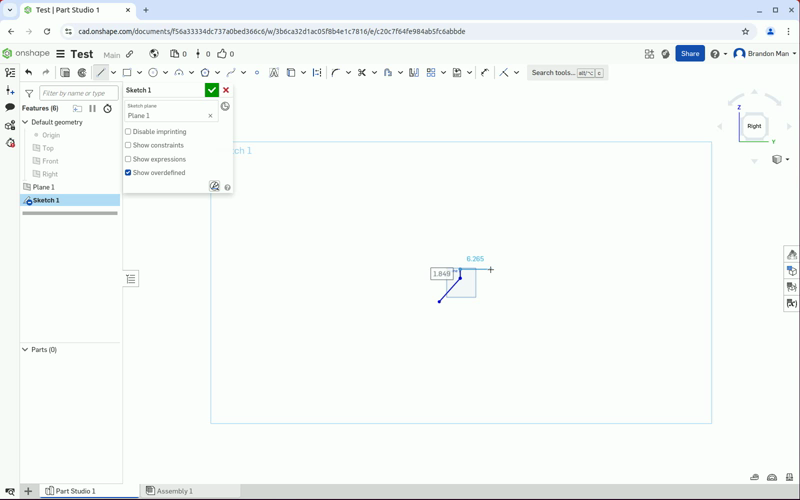
mouse_move(439, 292)
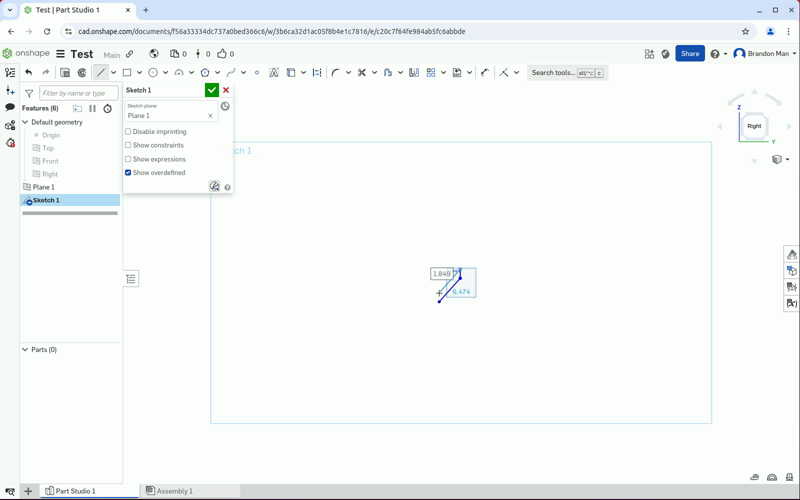
click(439, 292)
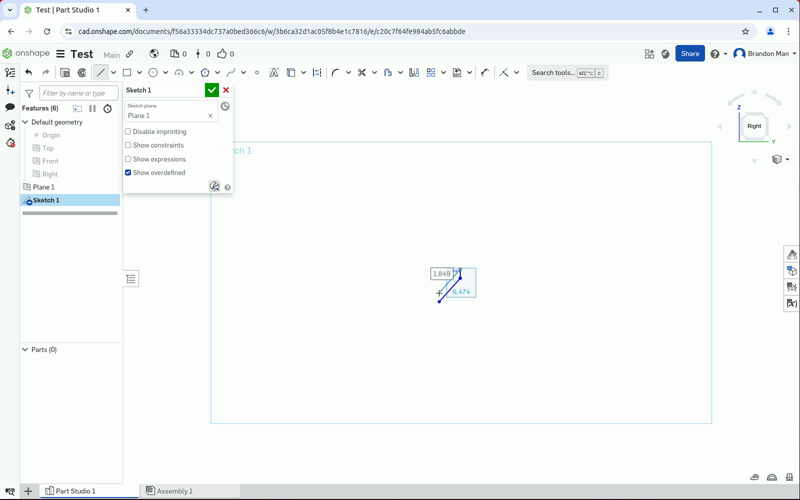
key_up(shift)
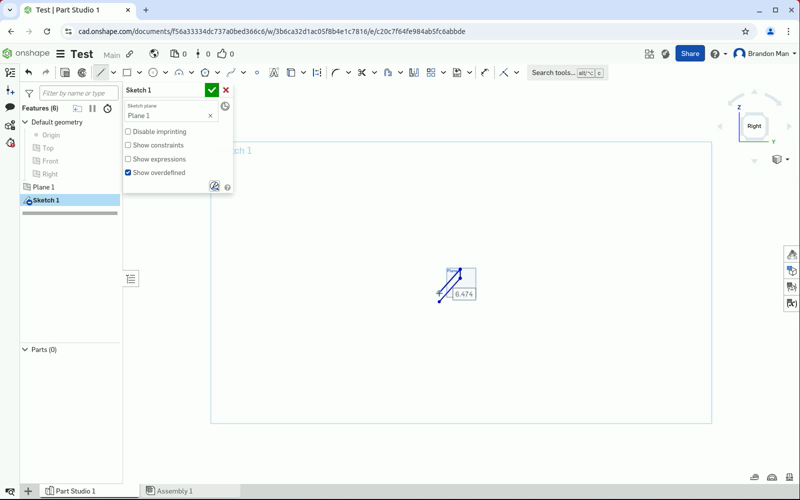
mouse_move(469, 292)
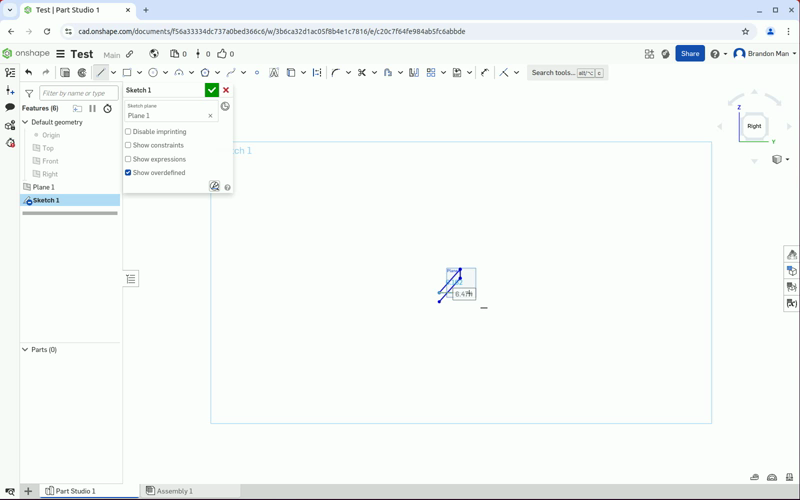
key_down(shift)
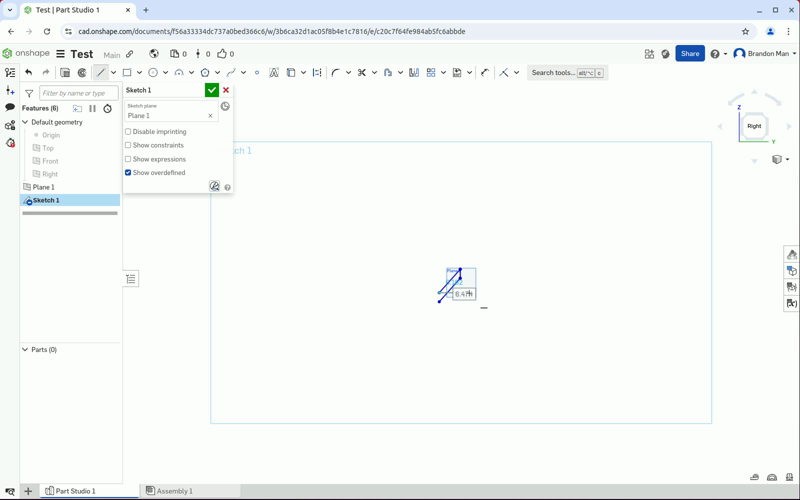
mouse_move(439, 301)
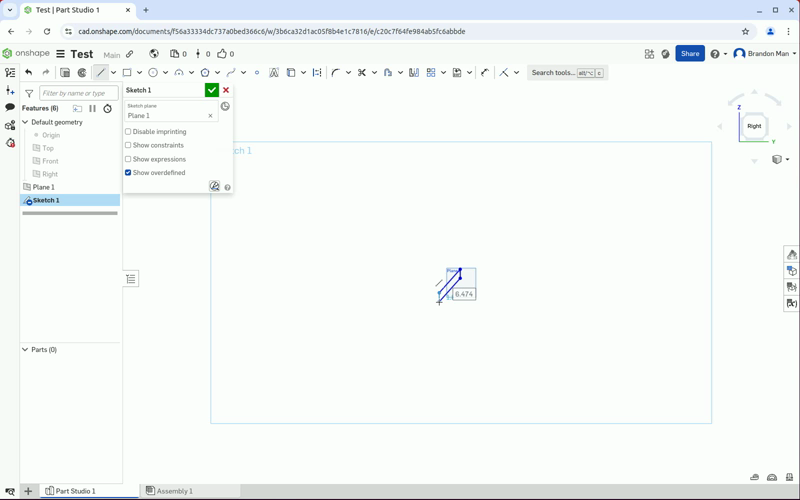
key_up(shift)
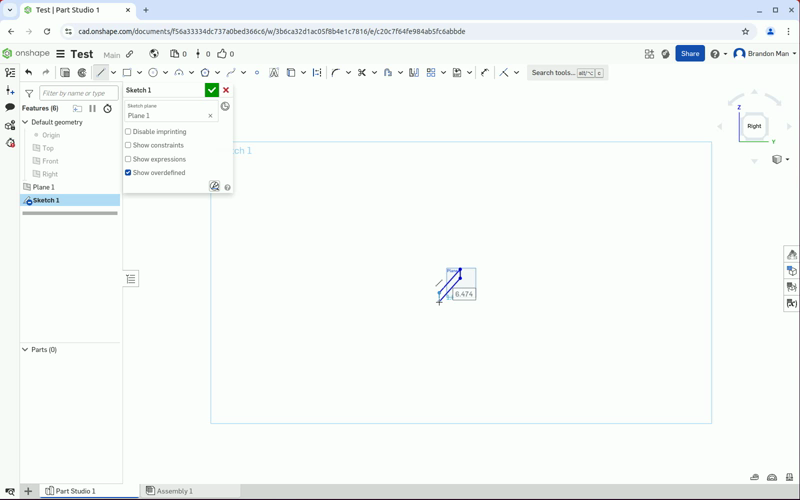
click(439, 301)
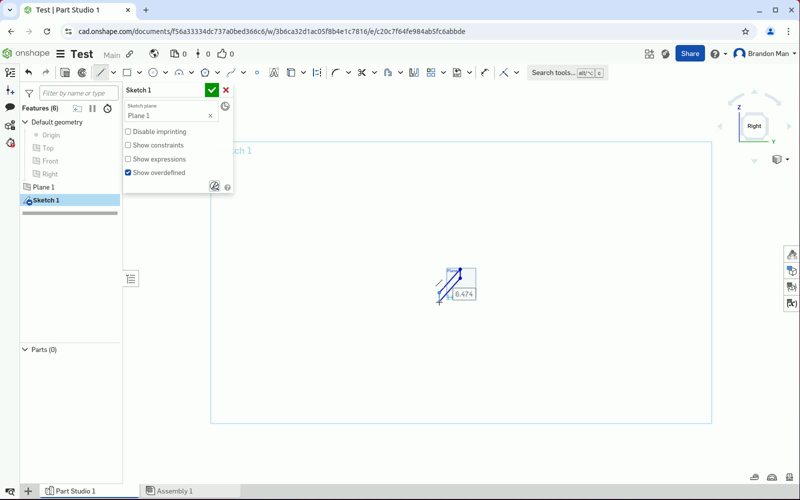
key(esc)
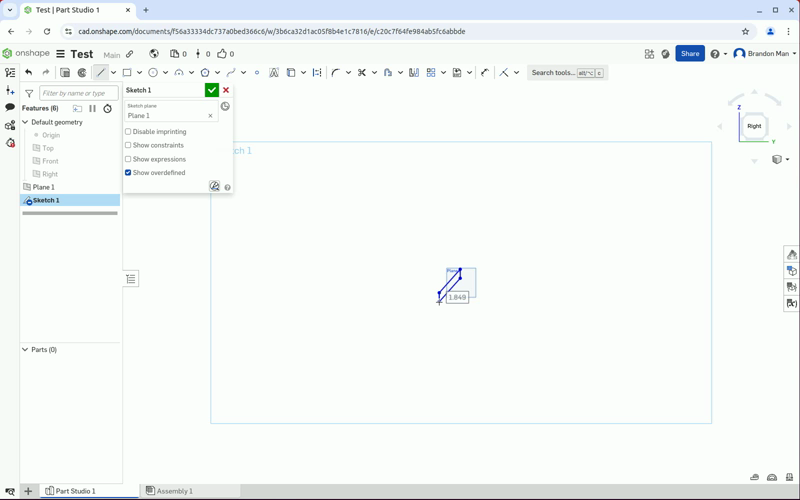
mouse_move(451, 287)
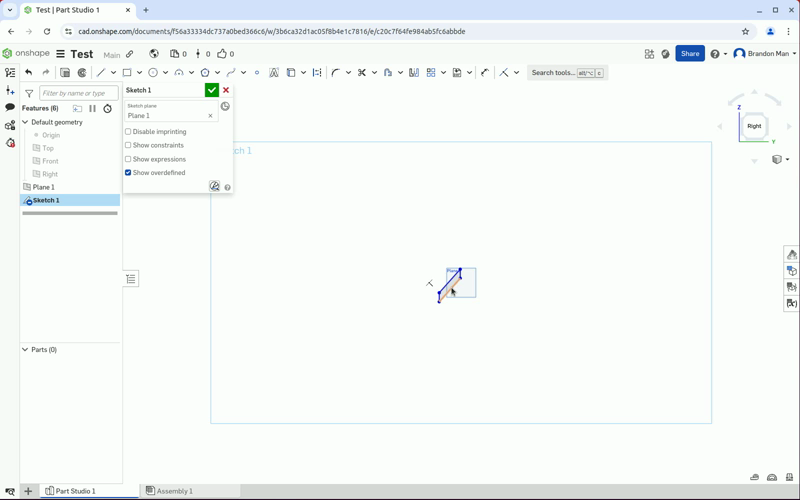
scroll(6)
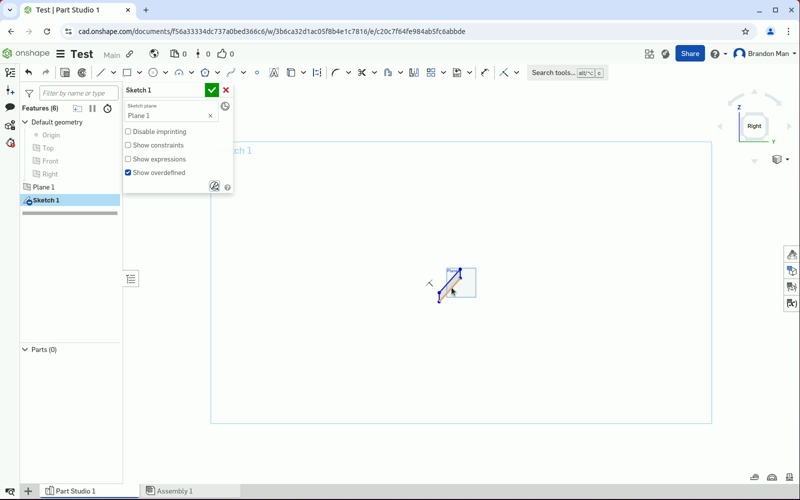
scroll(6)
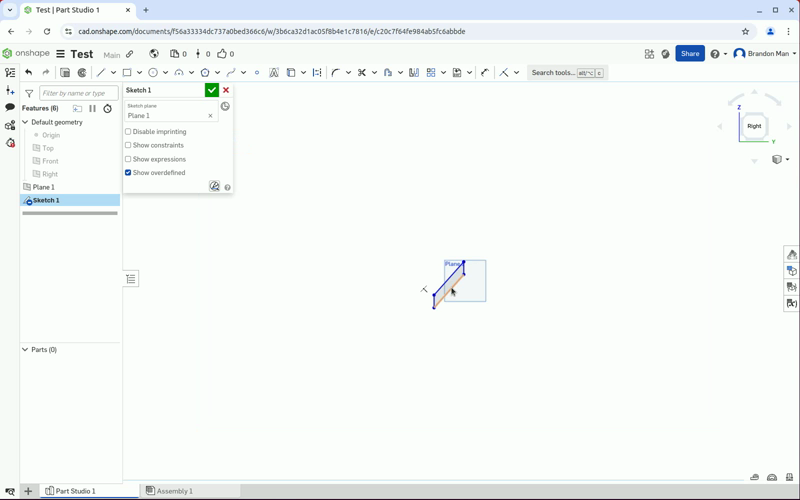
scroll(6)
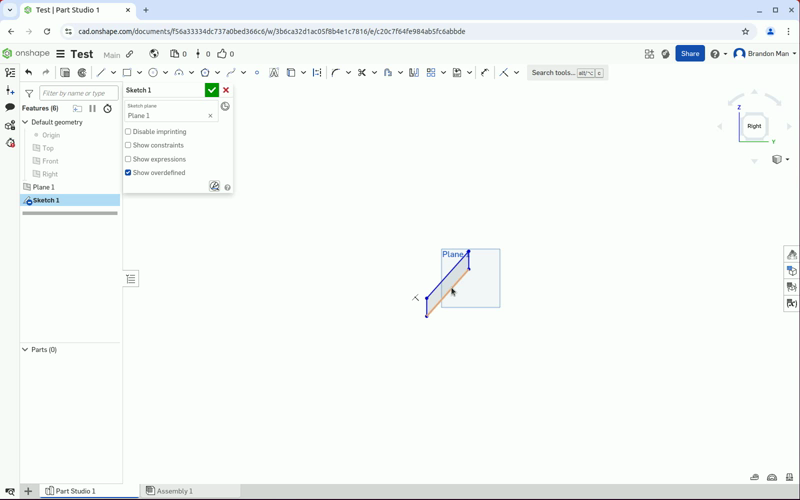
scroll(6)
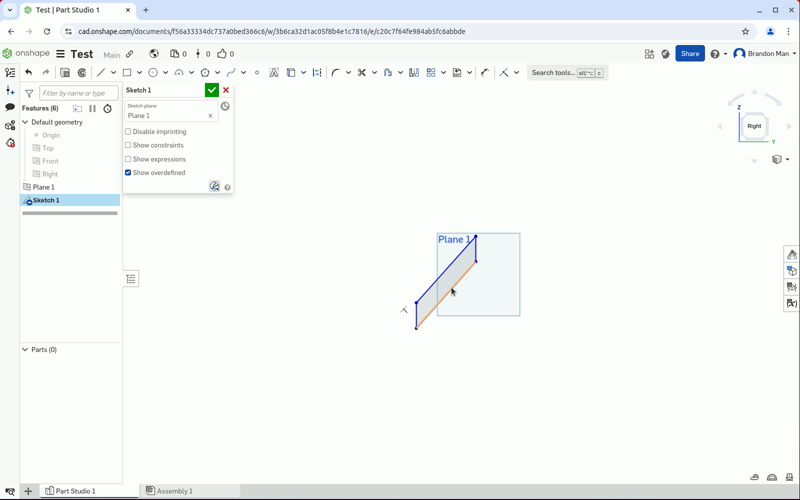
scroll(6)
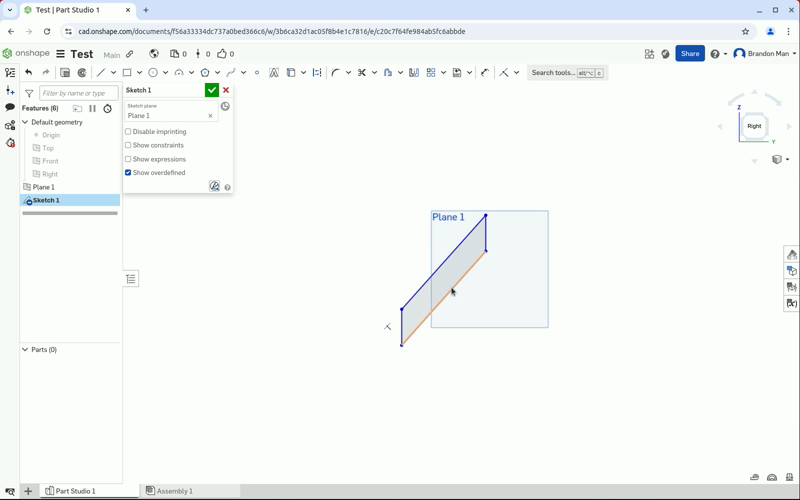
scroll(6)
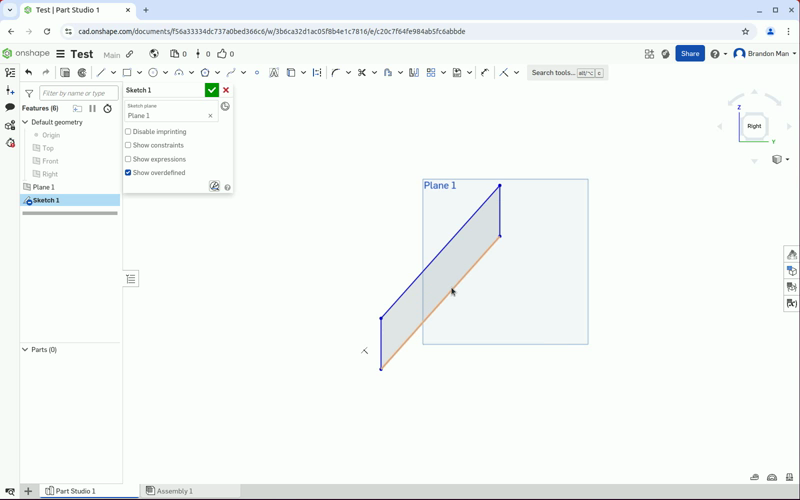
scroll(6)
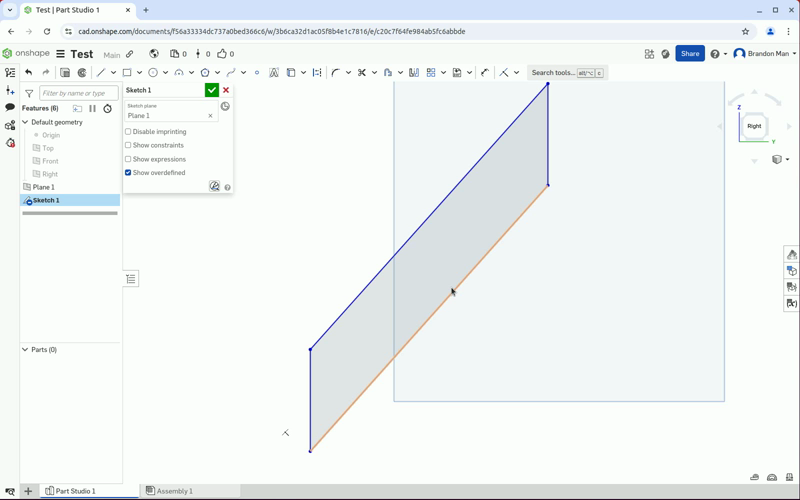
click(451, 287)
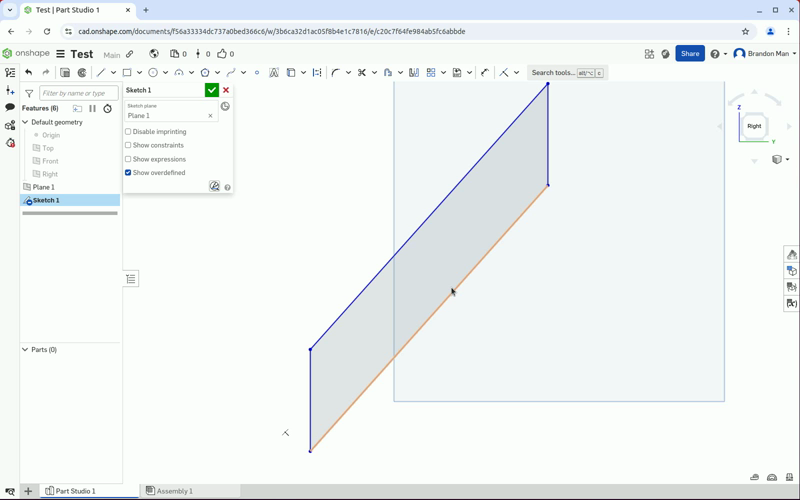
scroll(-6)
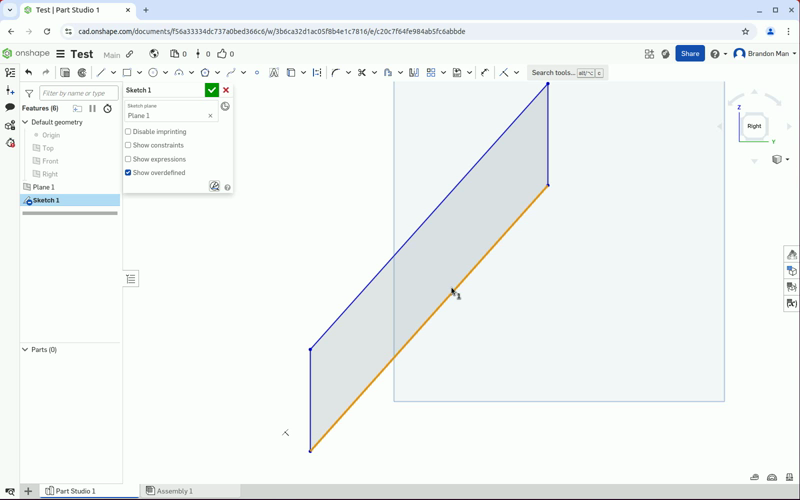
scroll(-6)
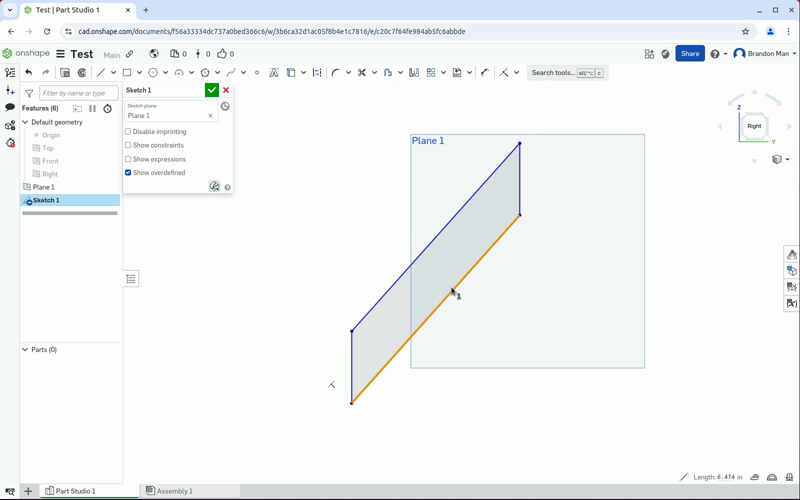
scroll(-6)
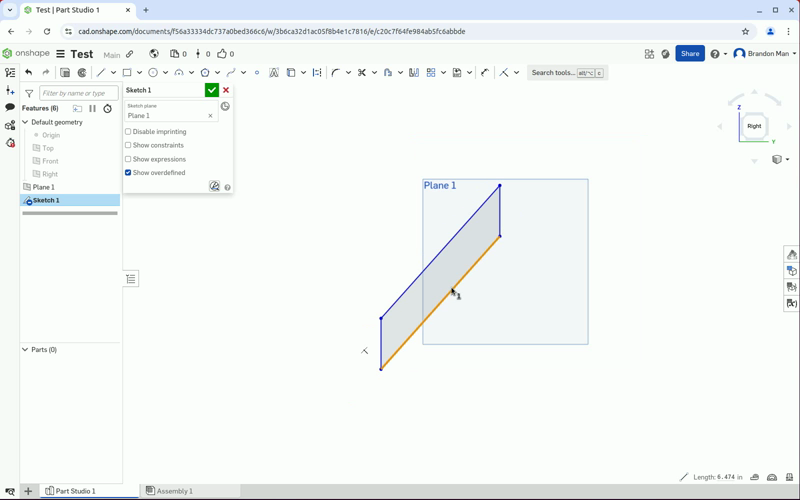
scroll(-6)
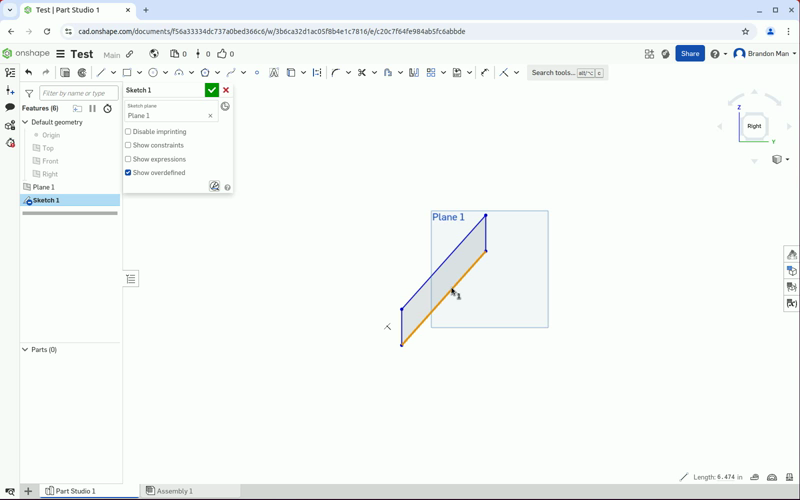
scroll(-6)
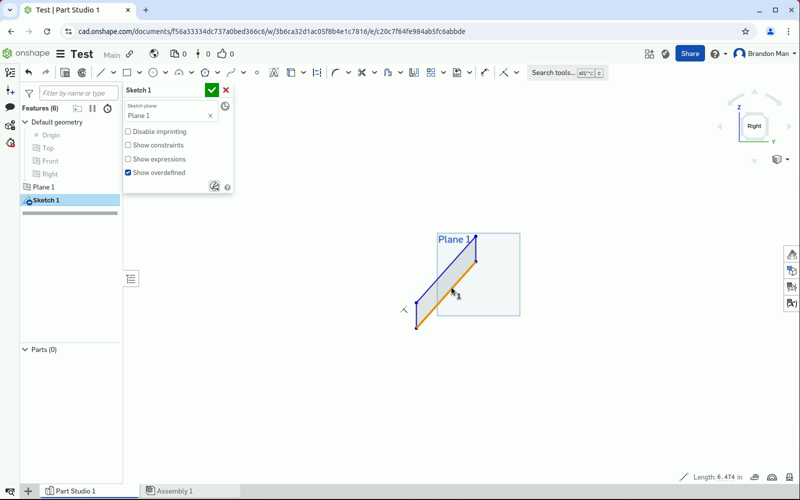
scroll(-6)
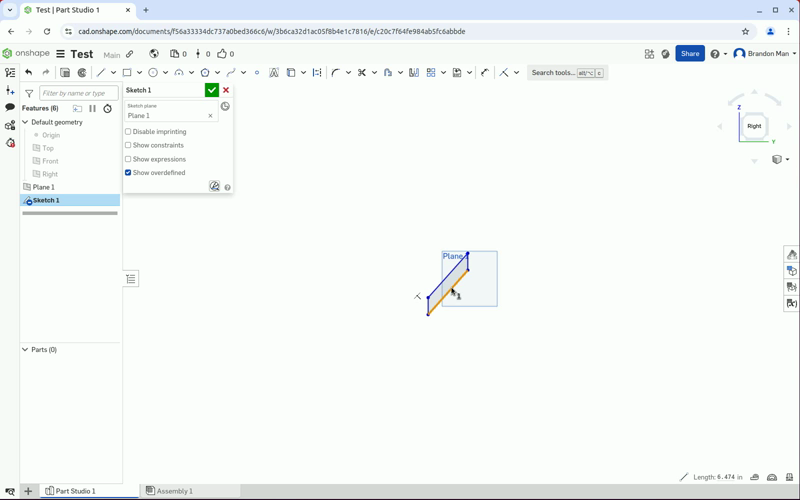
scroll(-6)
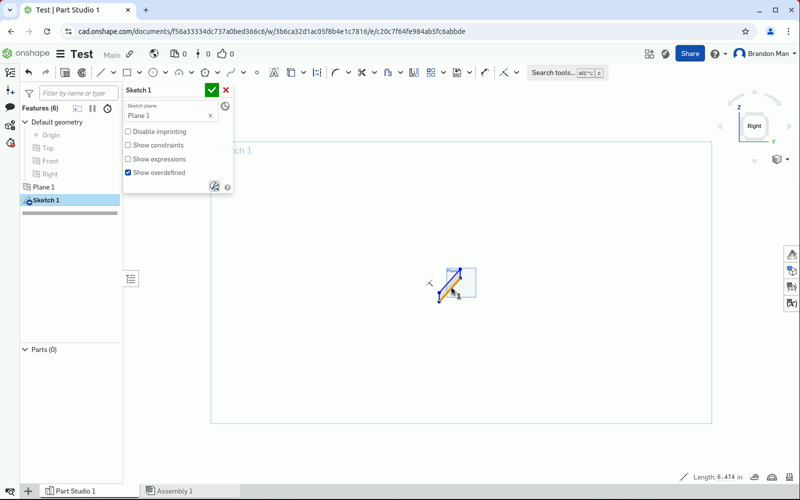
mouse_move(73, 352)
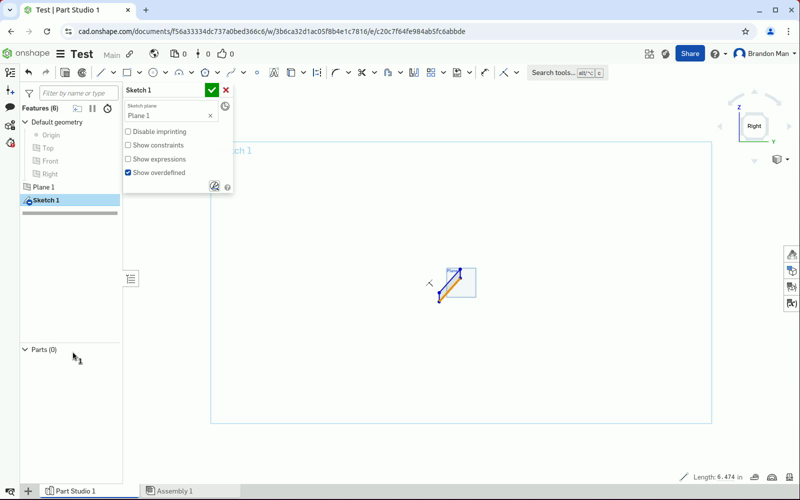
key(shift+y)
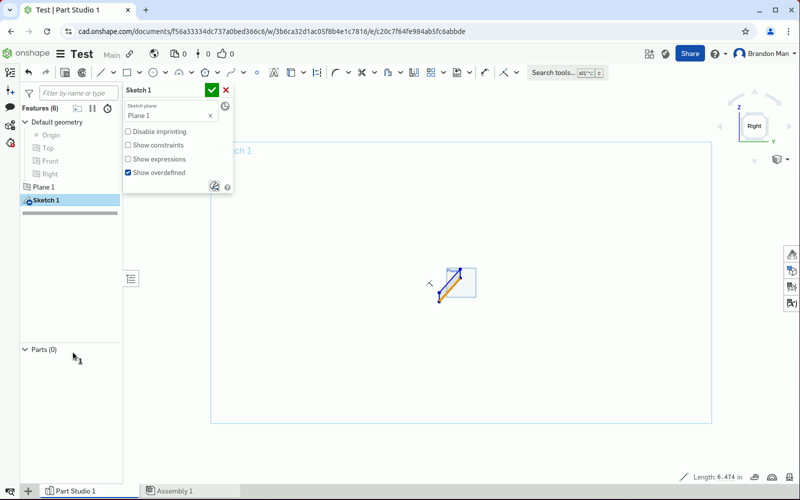
key(shift+e)
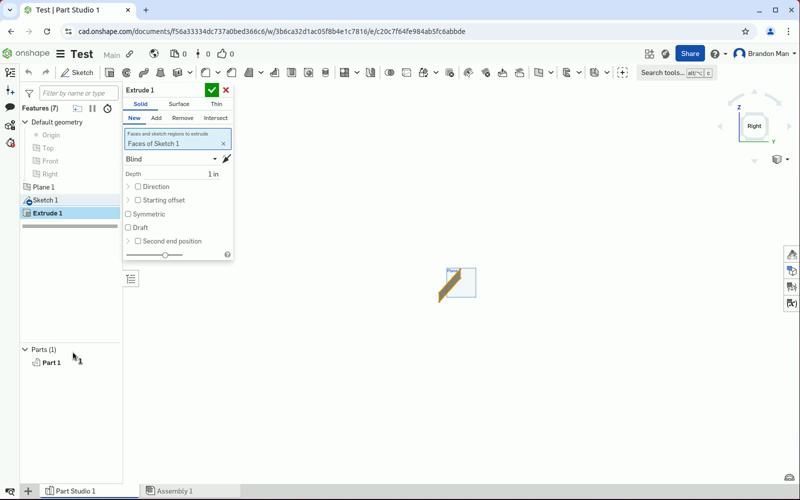
mouse_move(143, 106)
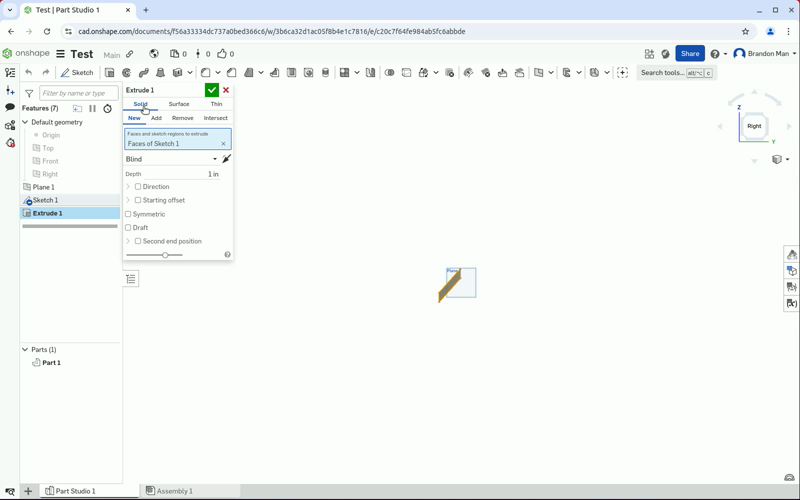
click(143, 106)
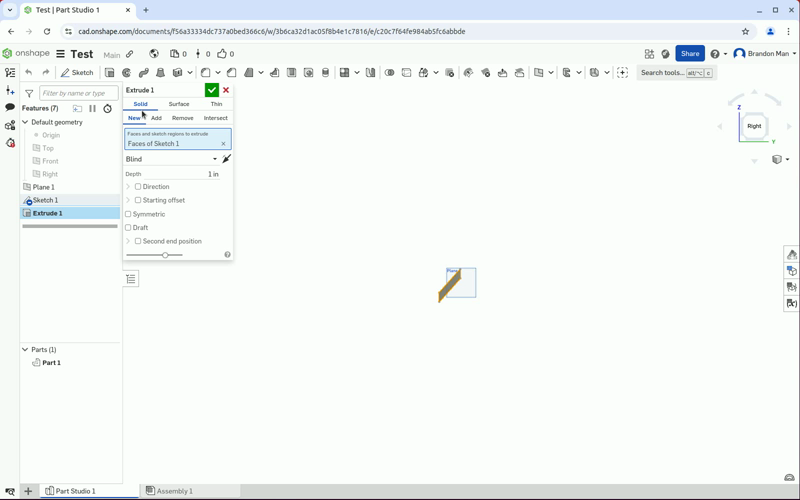
mouse_move(137, 120)
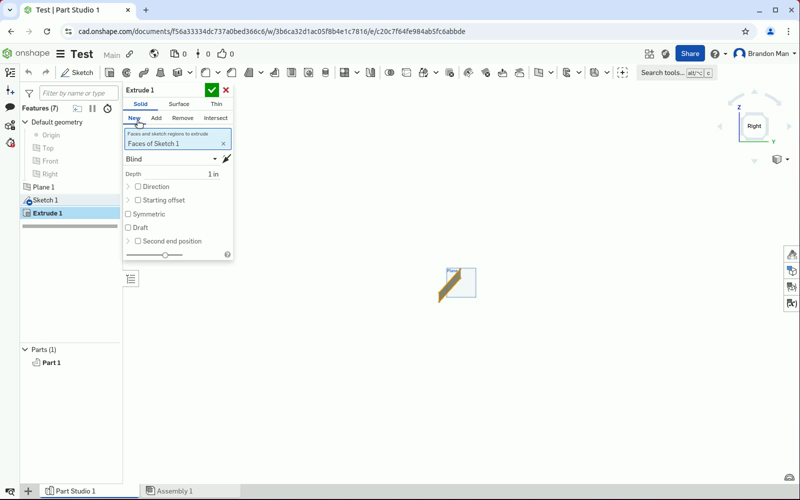
click(137, 120)
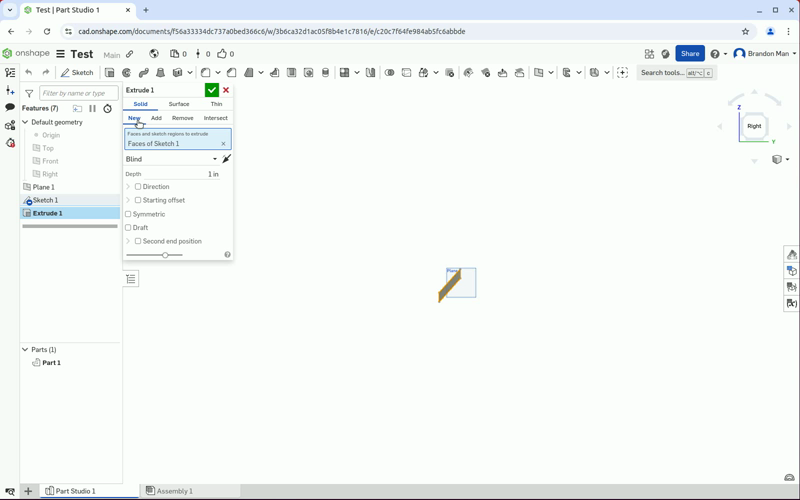
key(tab, 4)
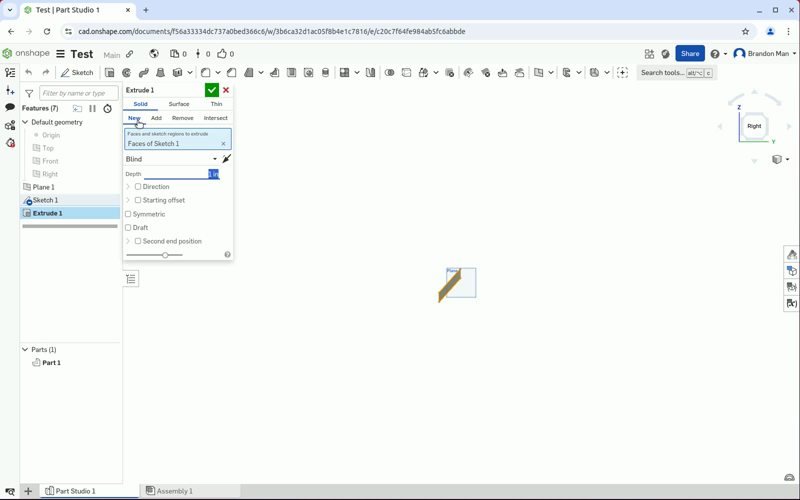
text(2.407)
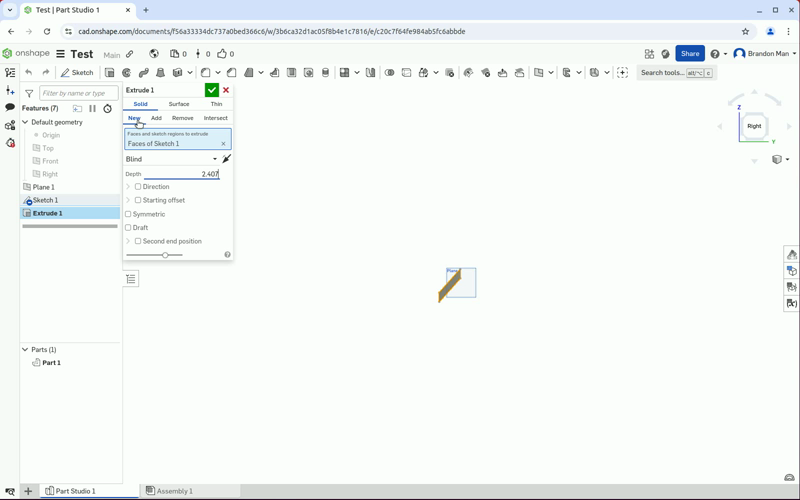
key(enter)
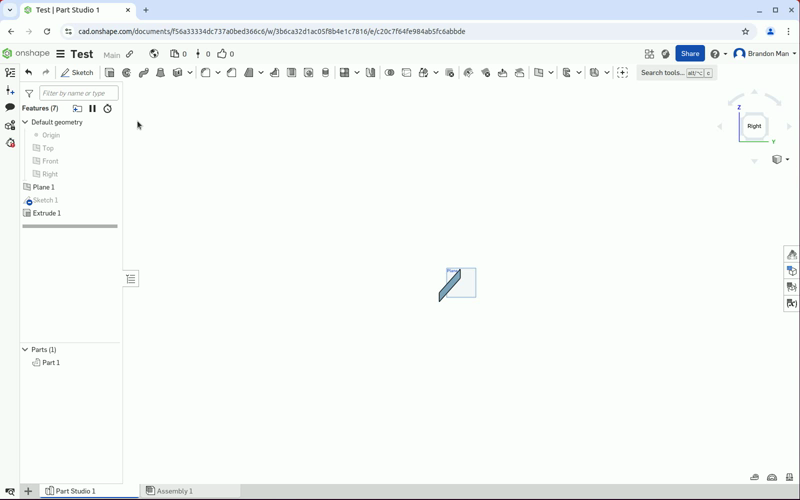
key(shift+h)
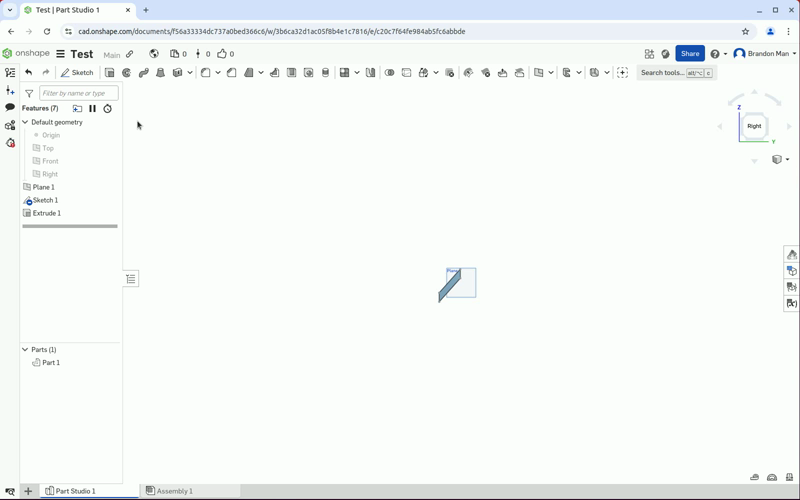
key(shift+h)
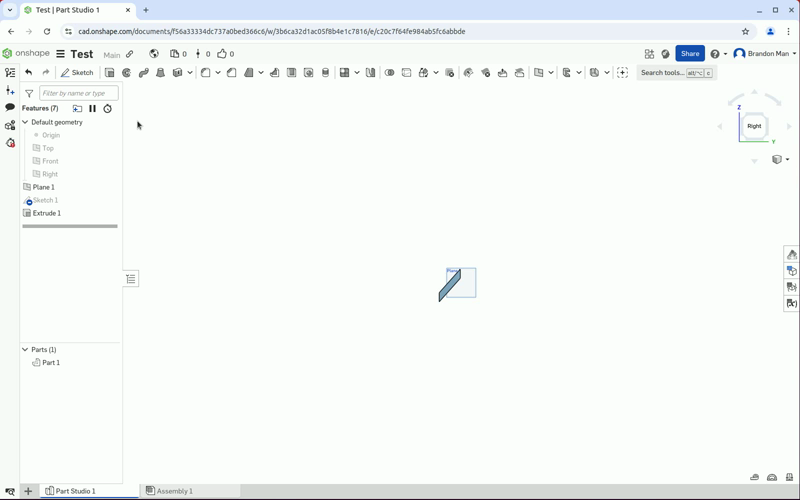
mouse_move(73, 189)
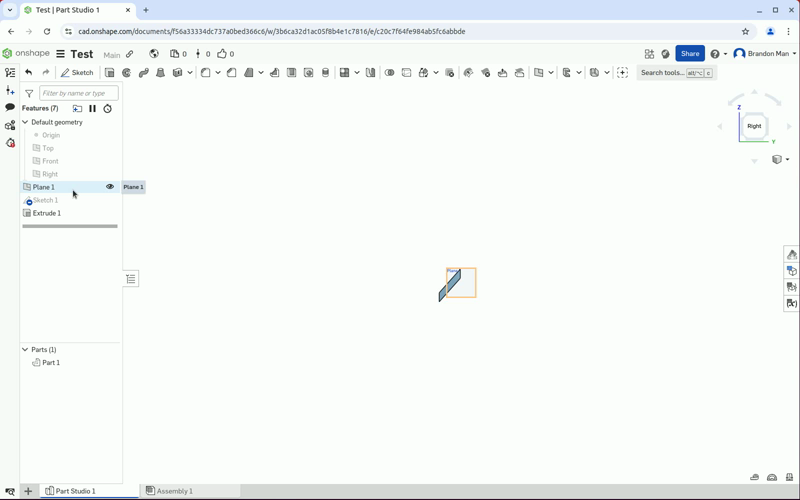
click(73, 189)
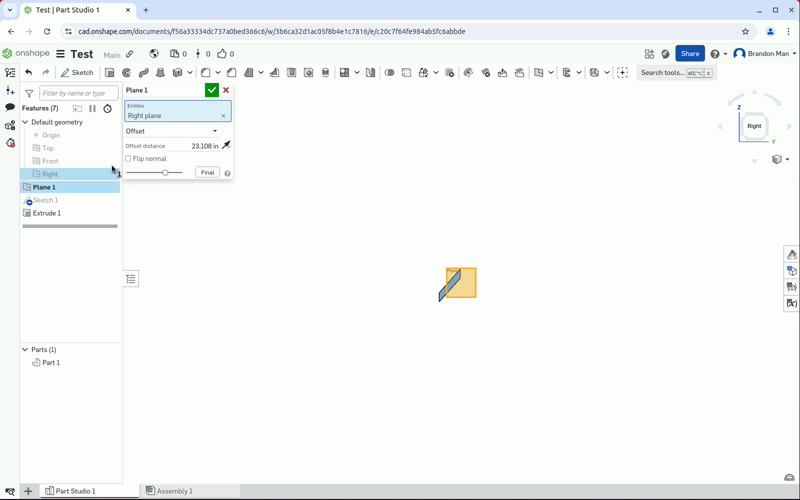
mouse_move(229, 92)
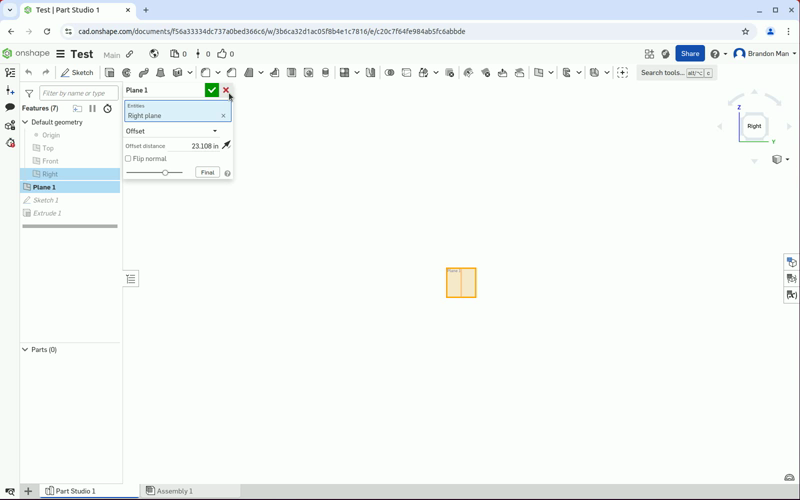
click(229, 92)
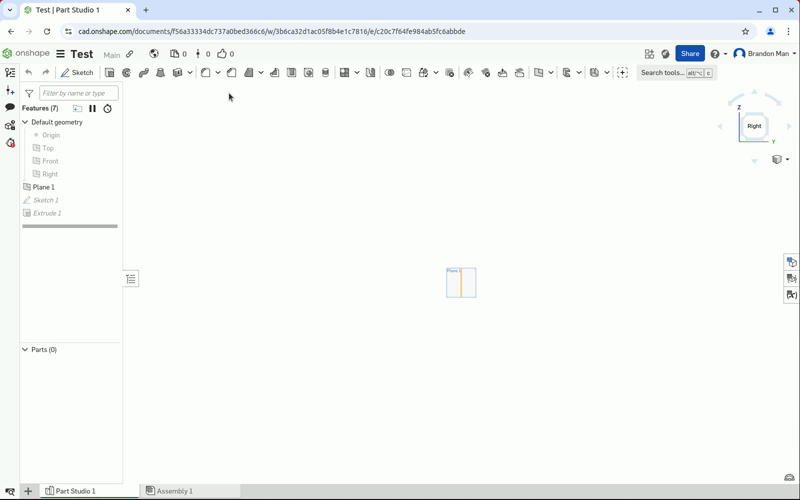
key(shift+s)
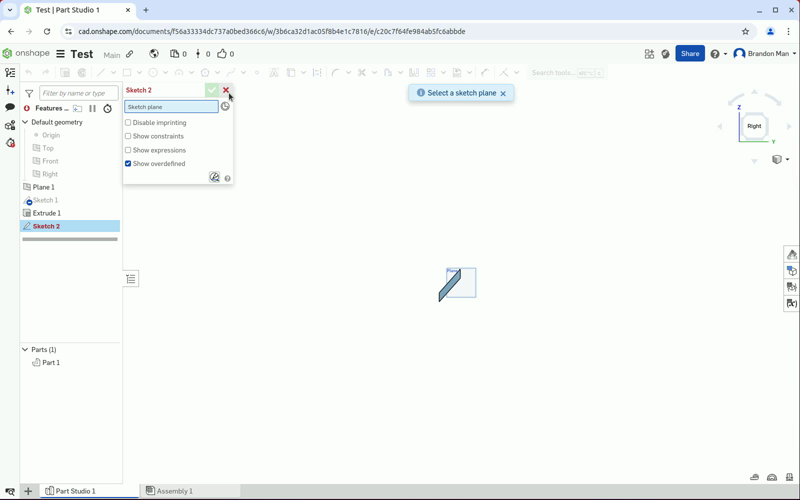
mouse_move(73, 189)
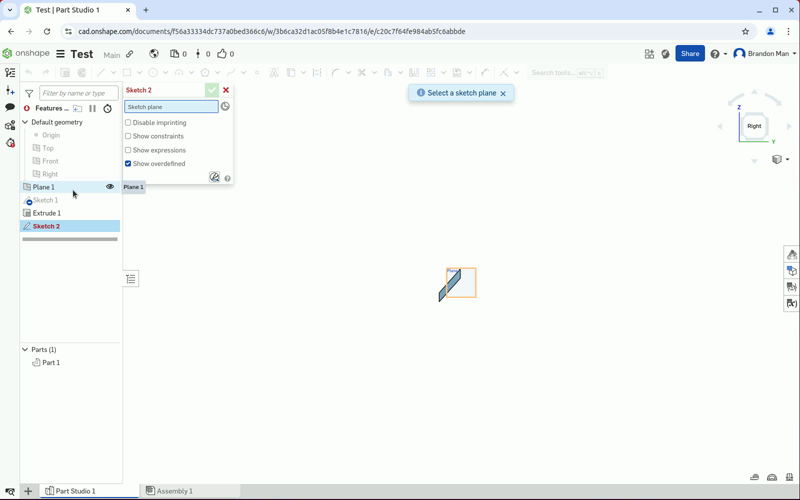
click(73, 189)
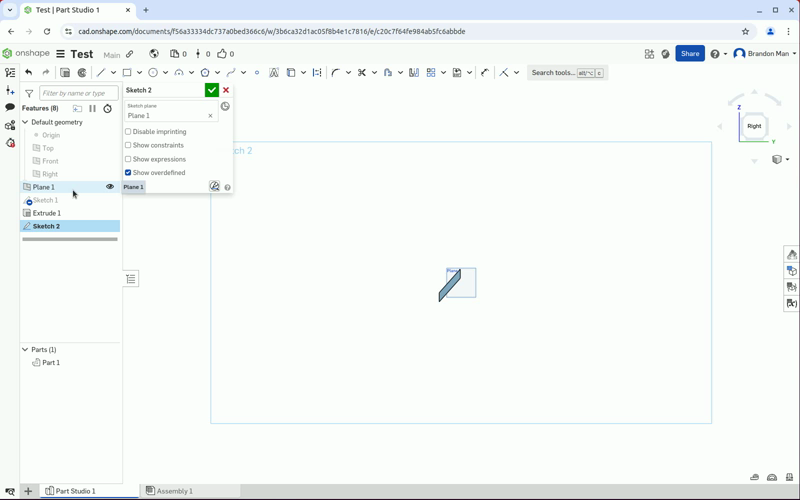
mouse_move(73, 352)
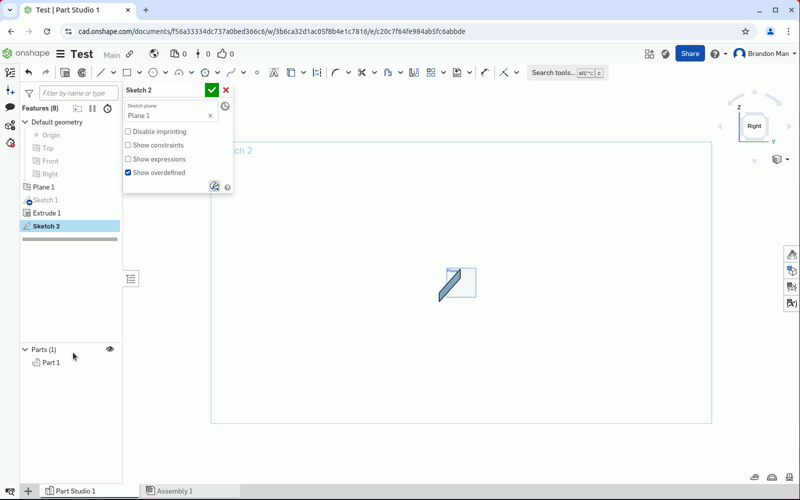
key(y)
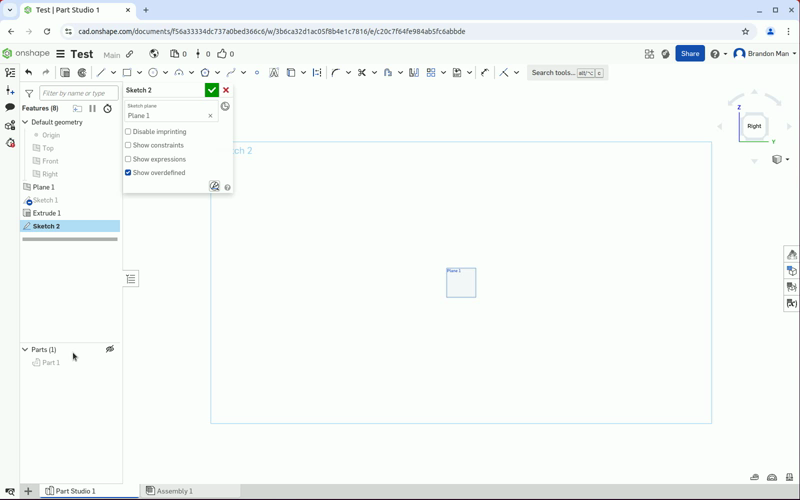
key(l)
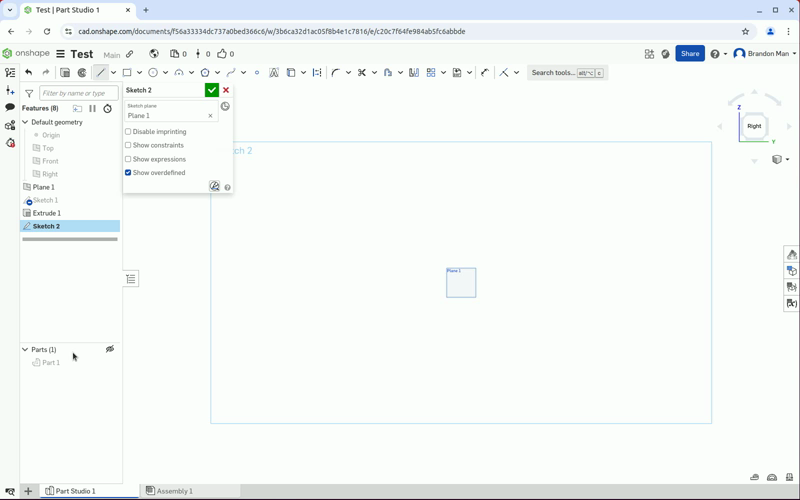
key_down(shift)
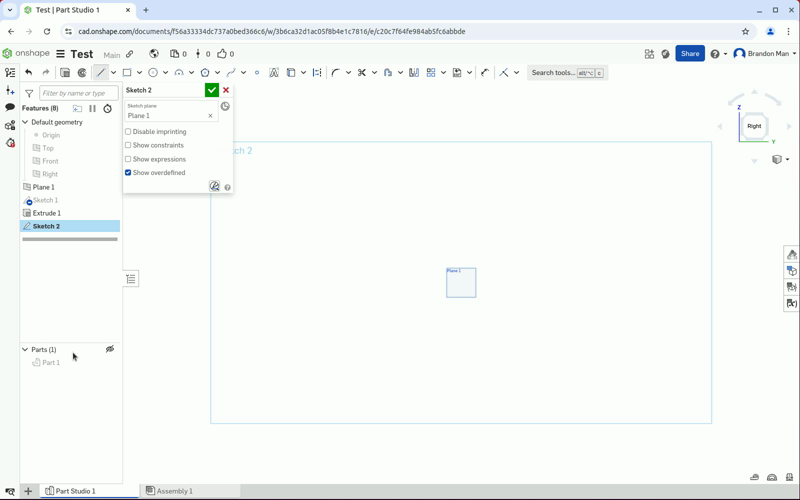
mouse_move(439, 282)
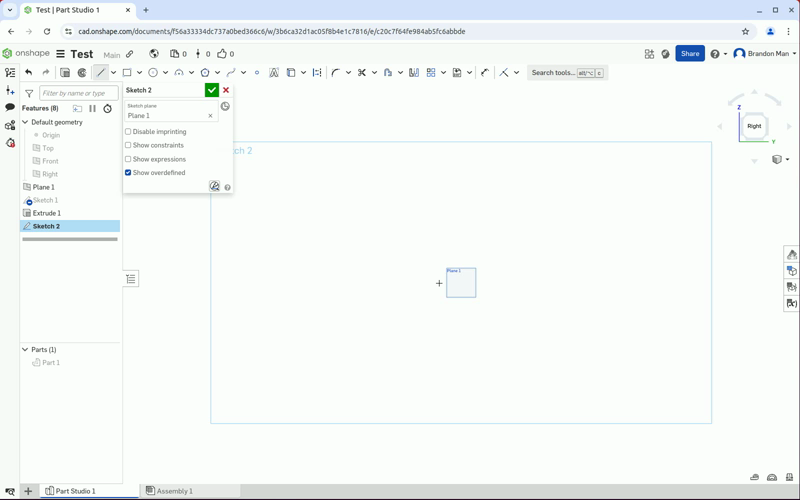
click(439, 282)
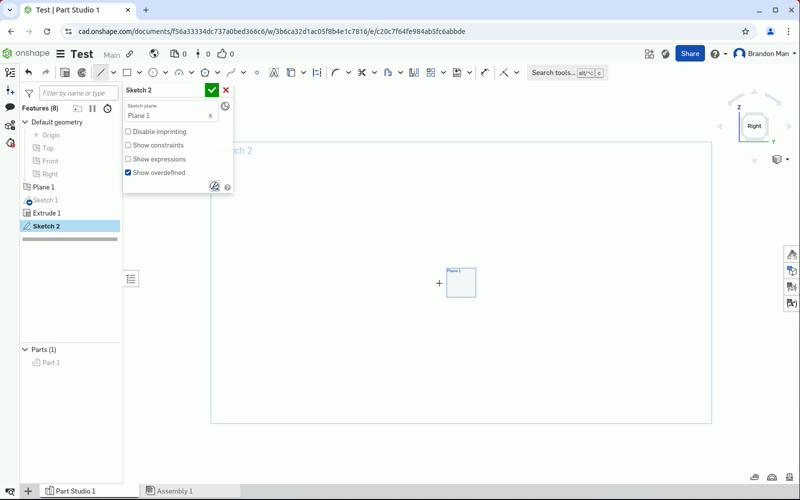
key_up(shift)
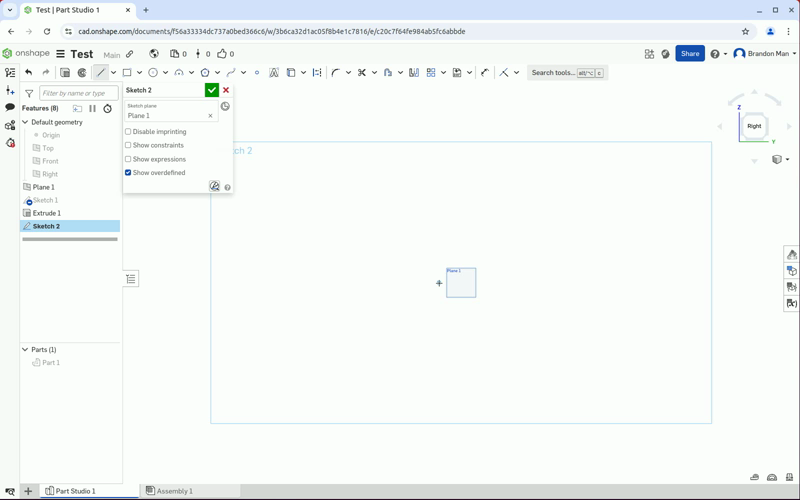
key_down(shift)
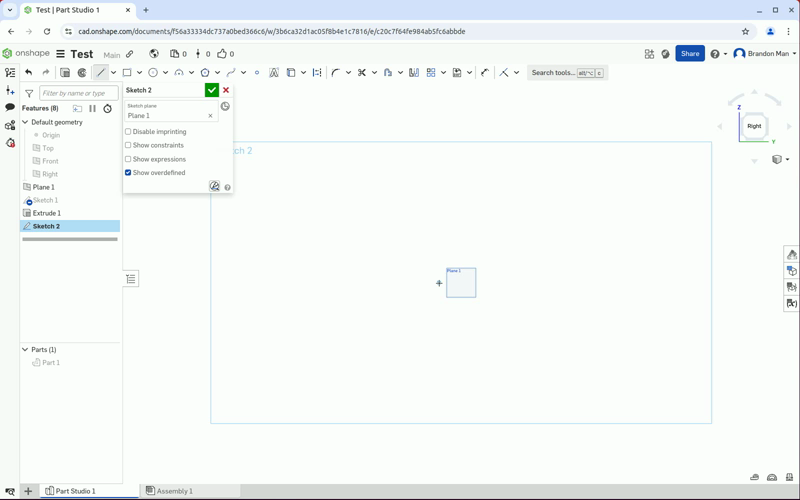
mouse_move(469, 282)
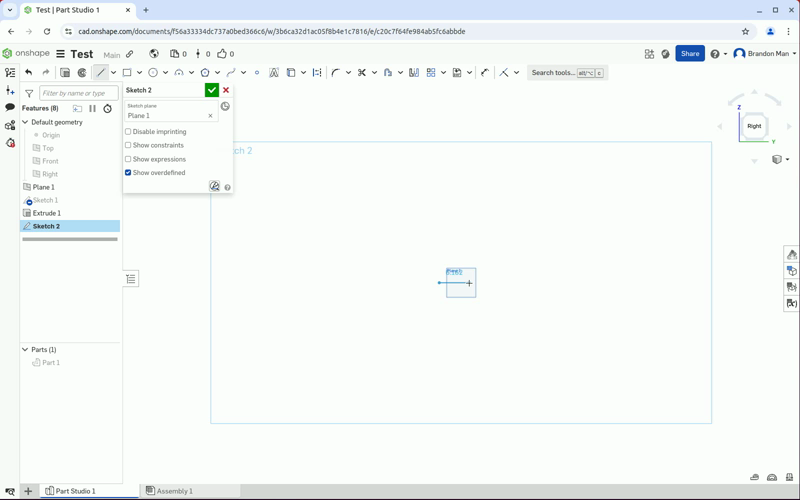
mouse_move(460, 259)
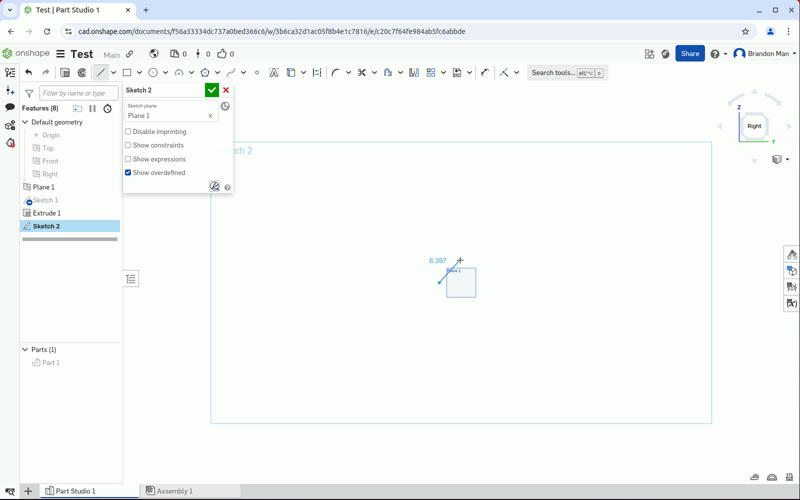
click(460, 259)
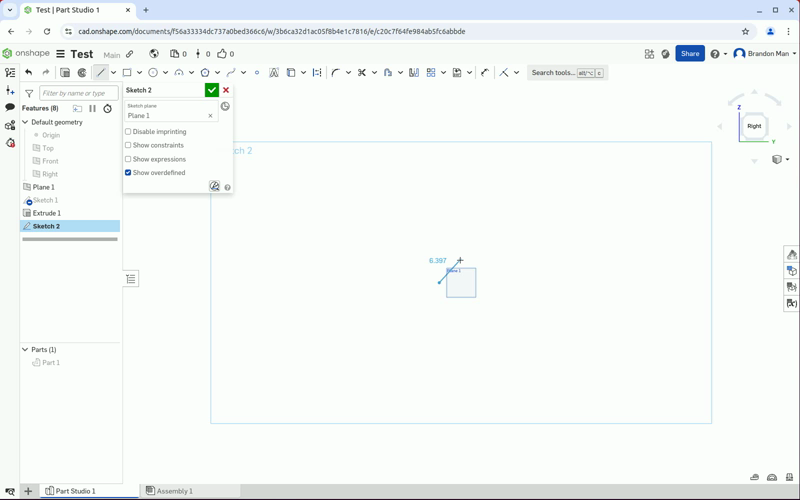
key_up(shift)
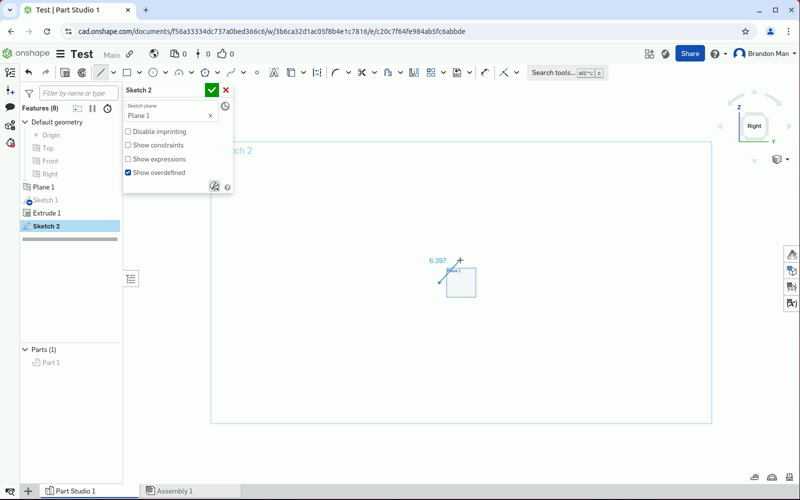
key_down(shift)
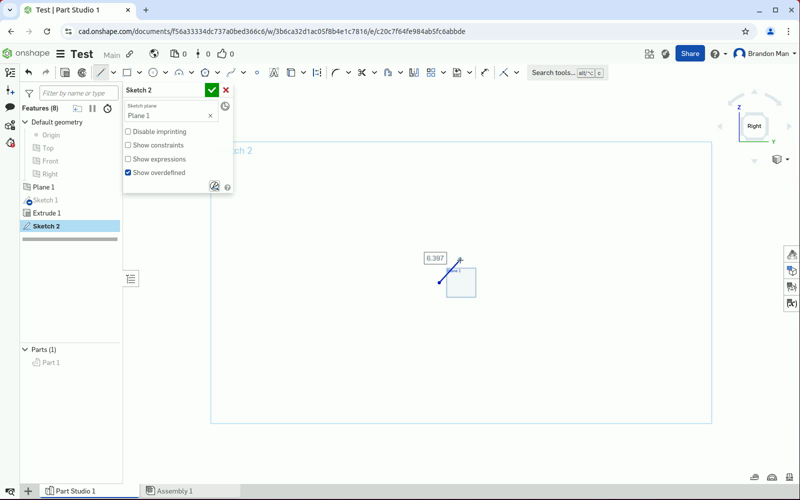
mouse_move(490, 259)
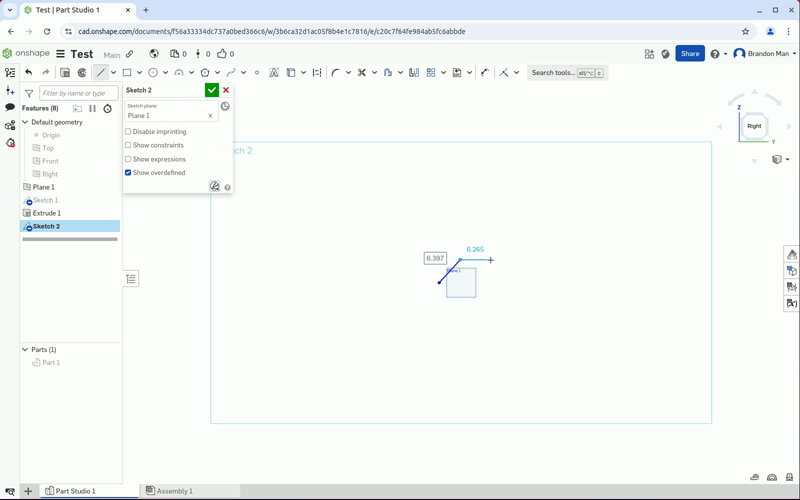
mouse_move(460, 250)
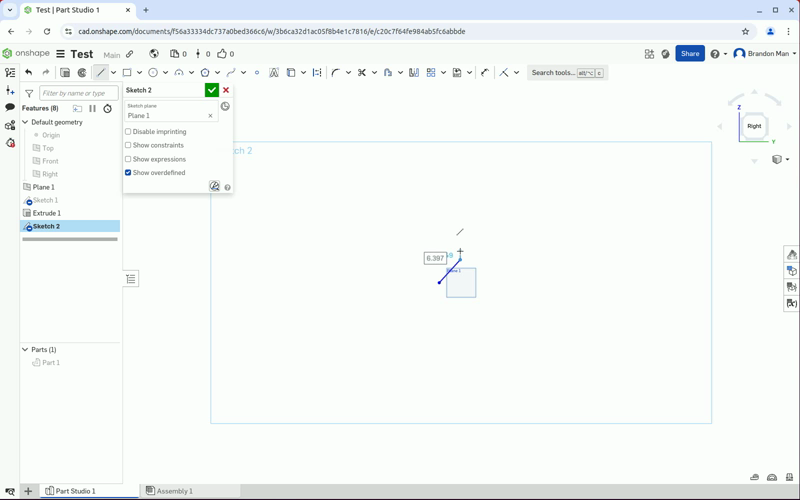
click(460, 250)
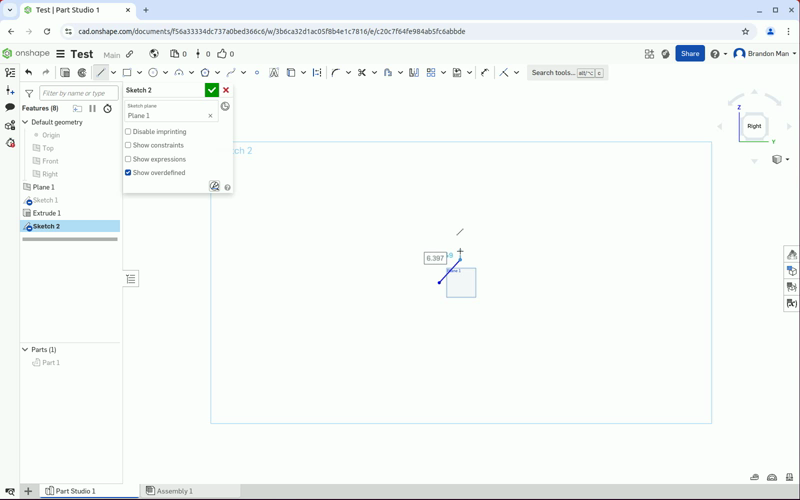
key_up(shift)
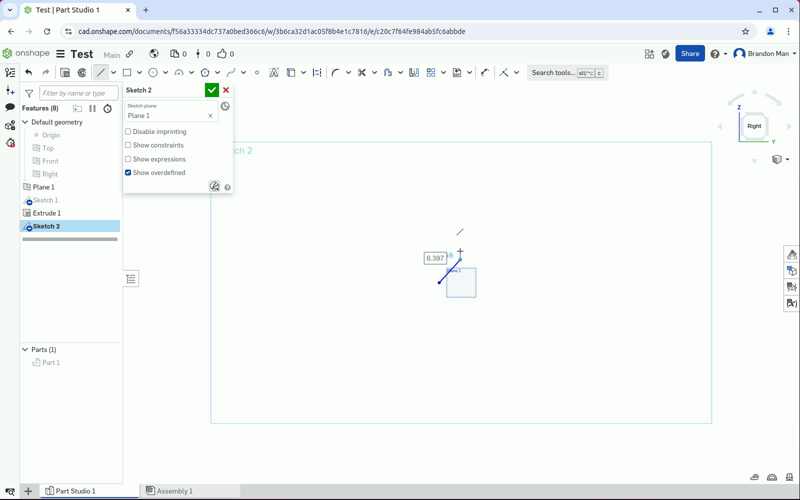
key_down(shift)
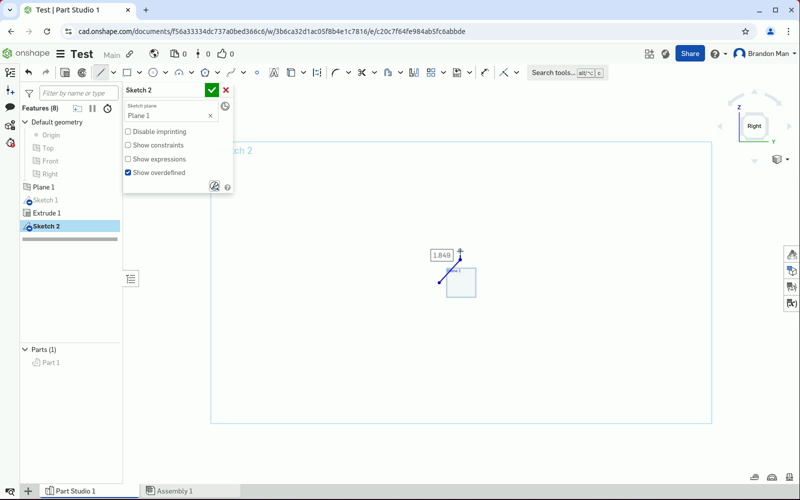
mouse_move(490, 250)
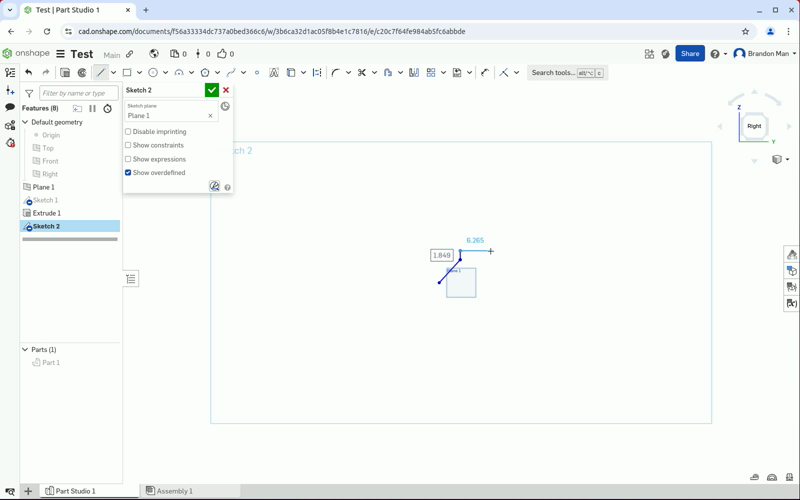
mouse_move(439, 273)
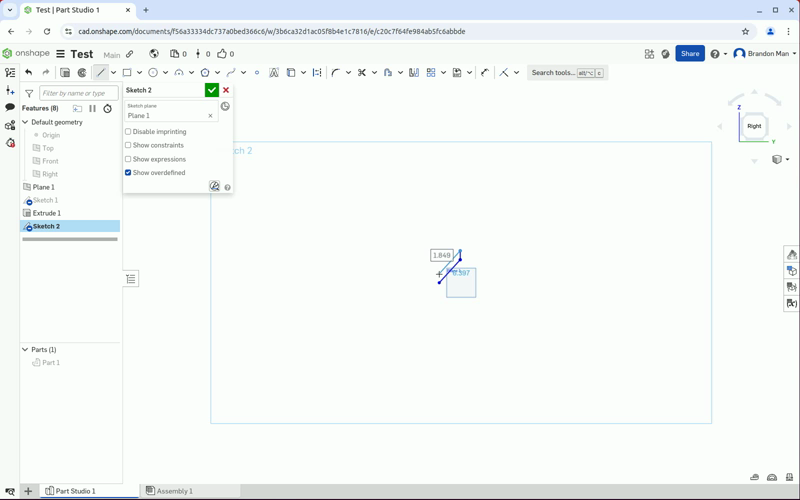
click(439, 273)
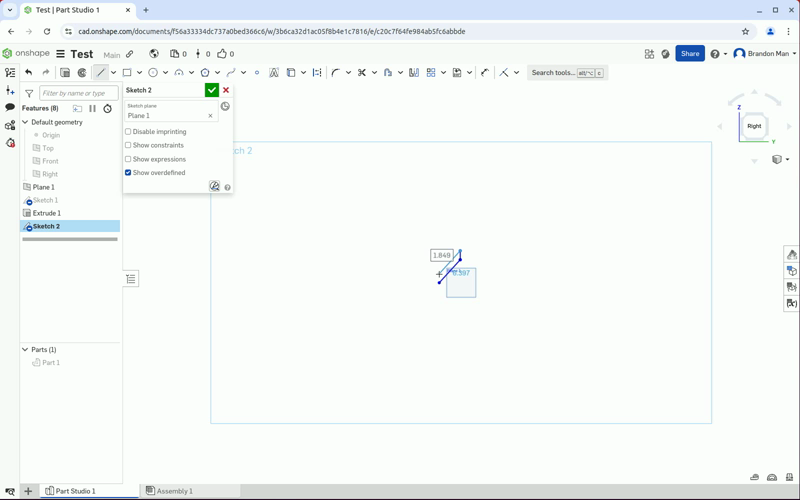
key_up(shift)
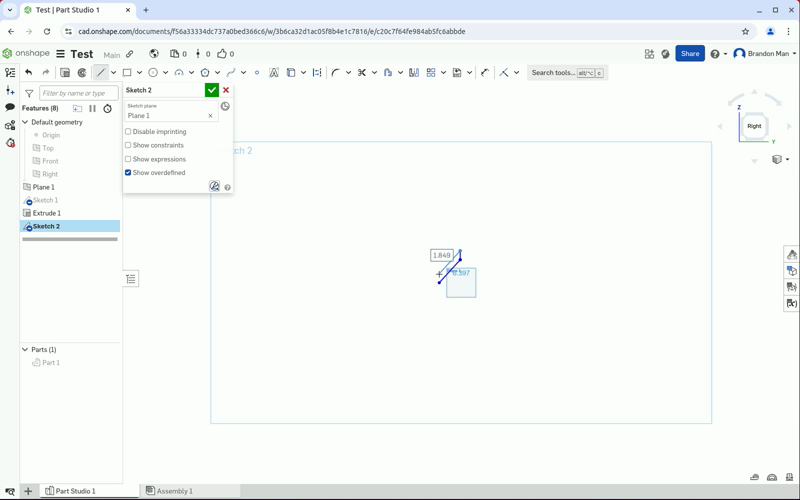
mouse_move(469, 273)
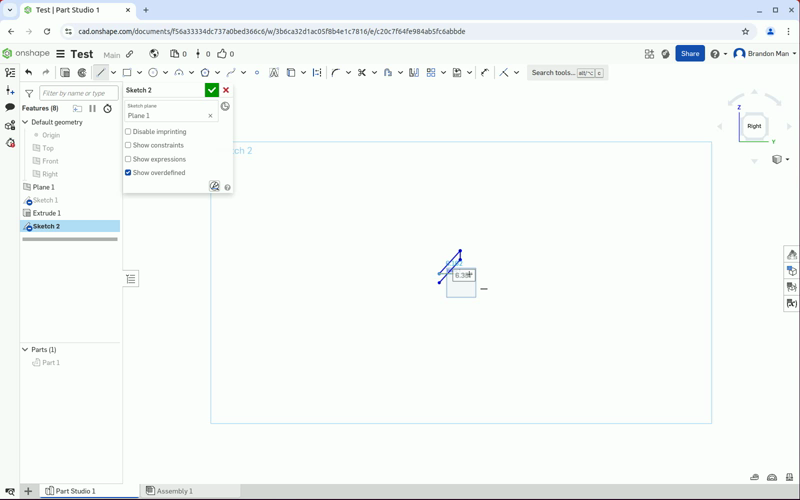
key_down(shift)
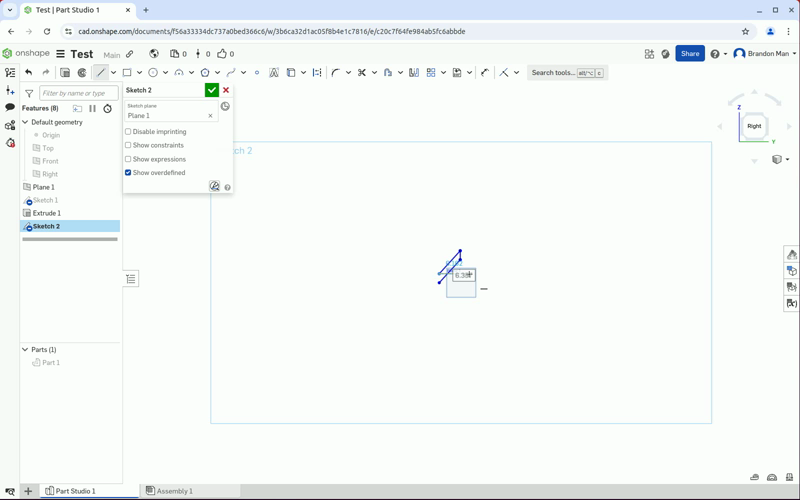
mouse_move(439, 282)
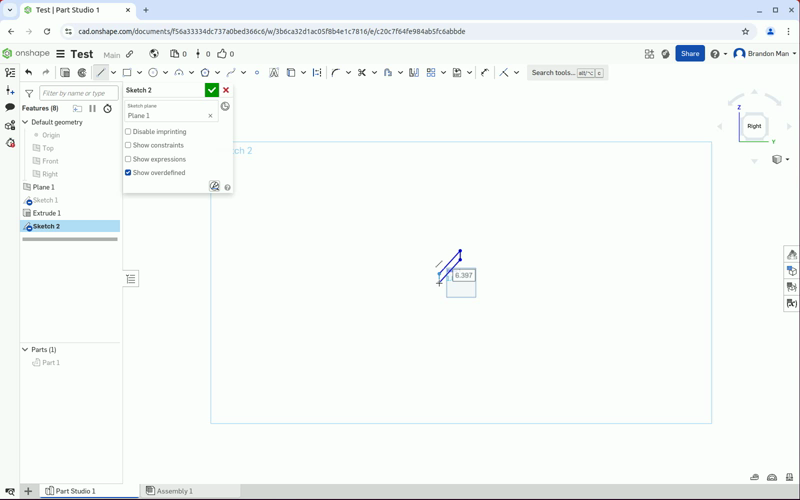
key_up(shift)
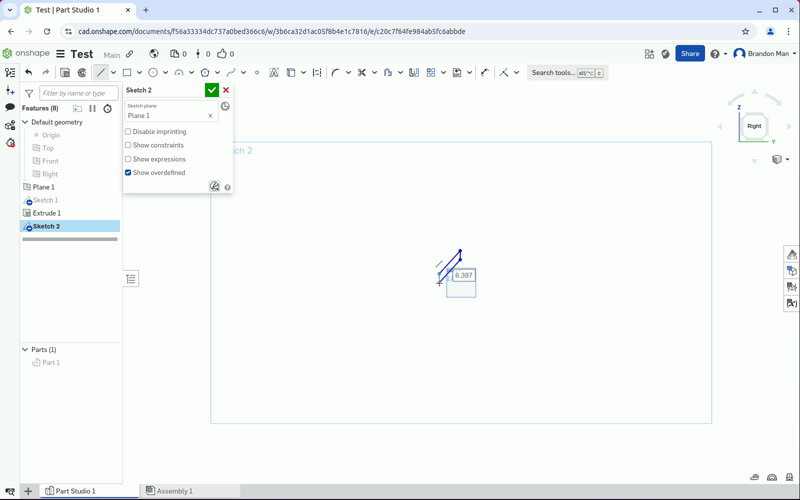
click(439, 282)
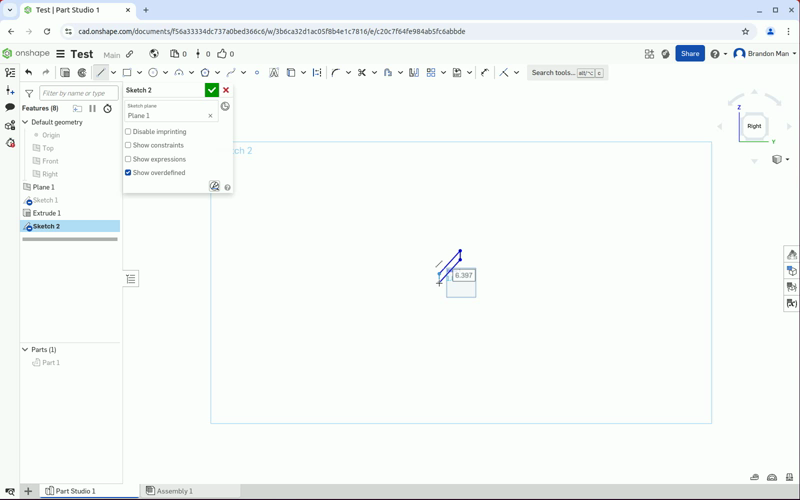
key(esc)
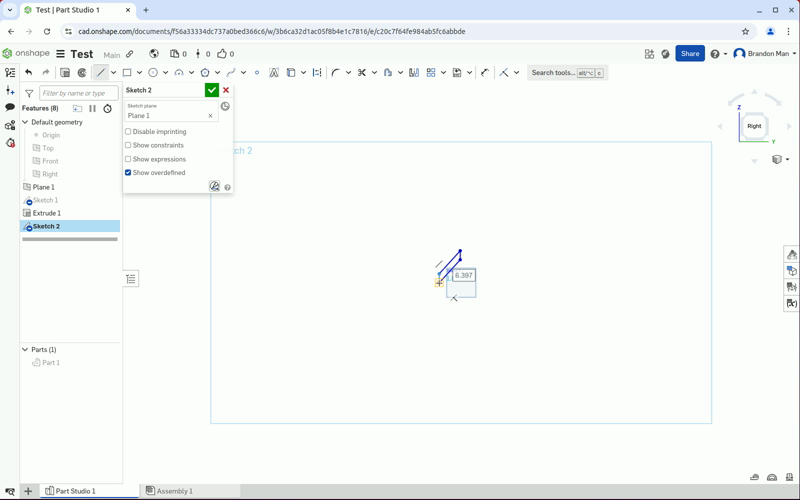
mouse_move(440, 273)
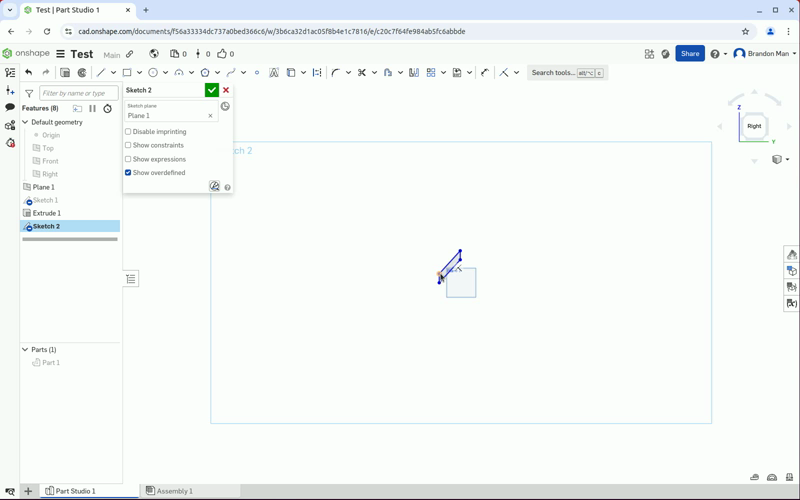
scroll(6)
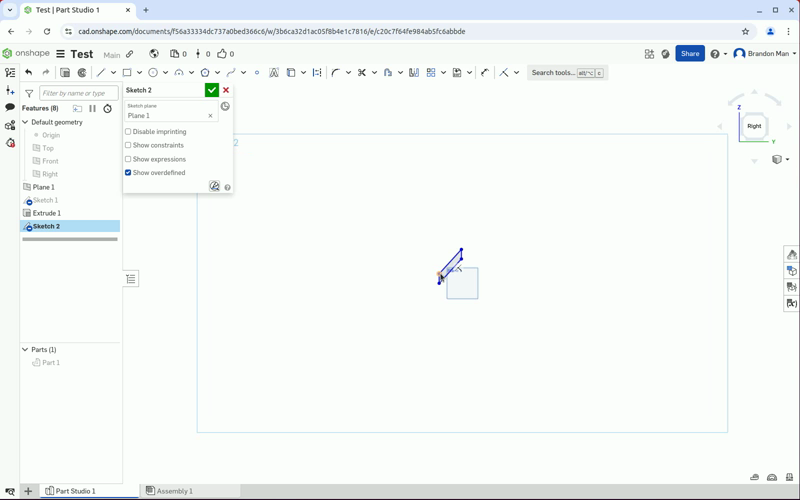
scroll(6)
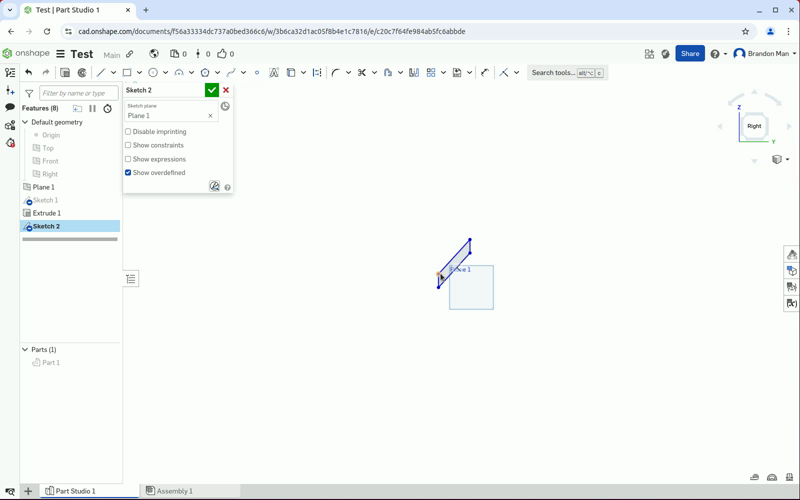
scroll(6)
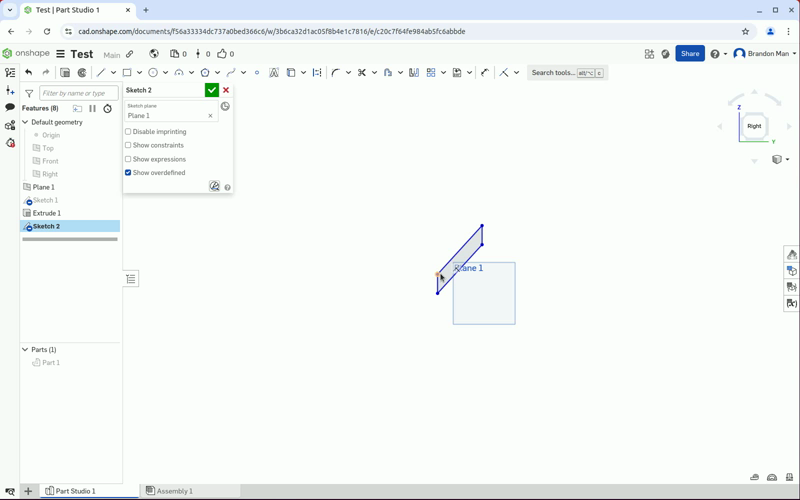
scroll(6)
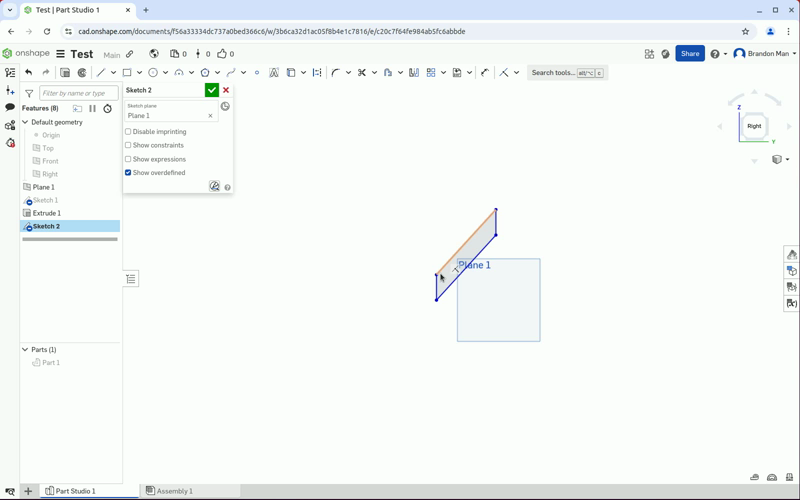
scroll(6)
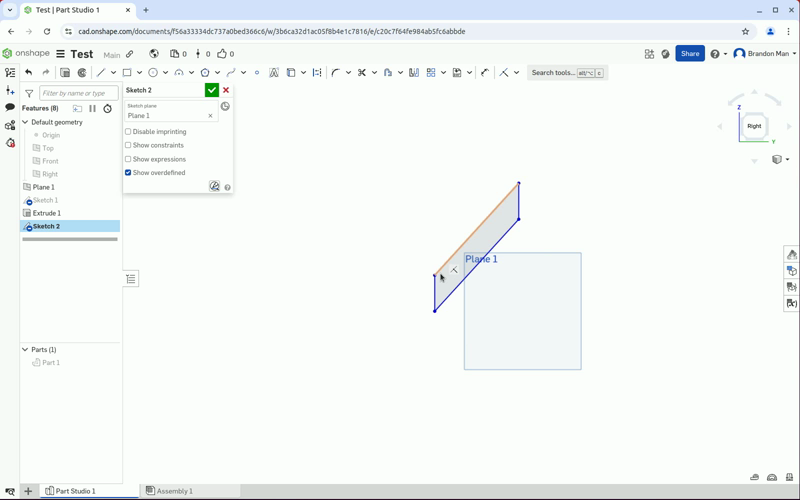
scroll(6)
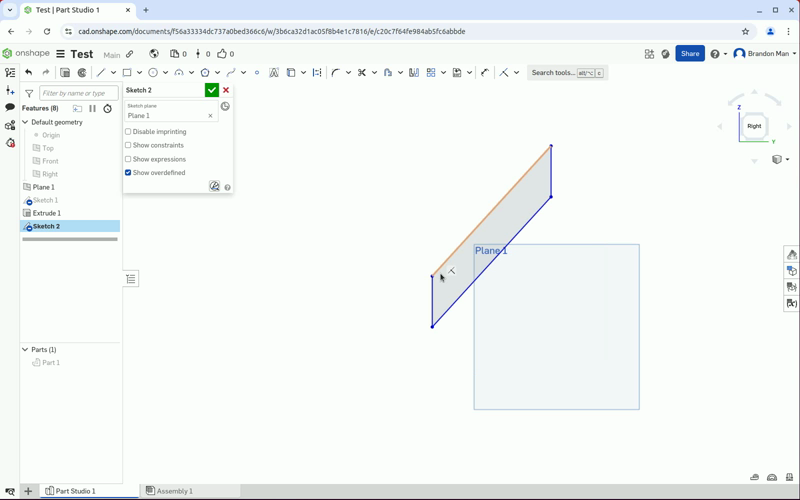
scroll(6)
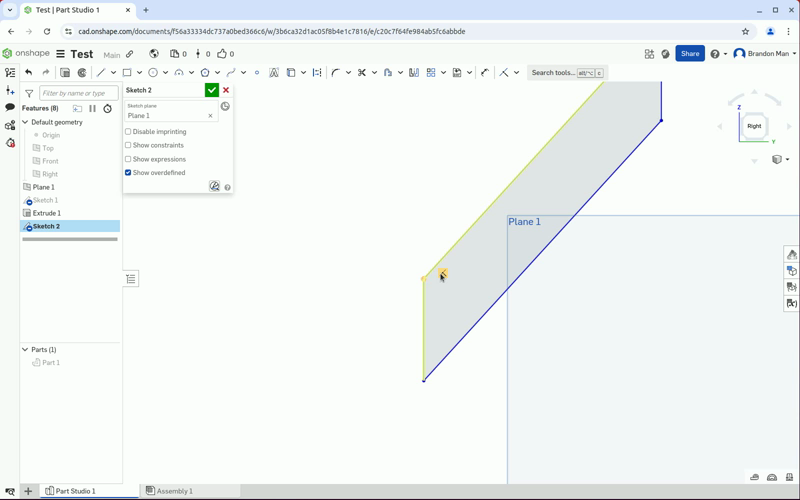
click(440, 273)
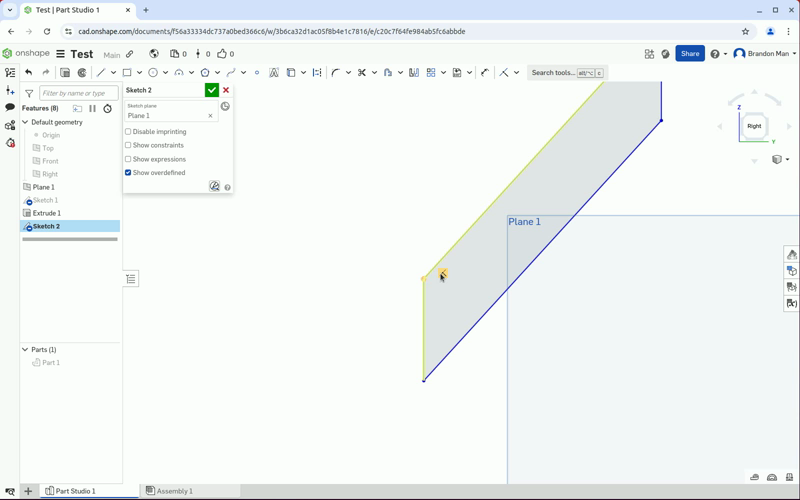
scroll(-6)
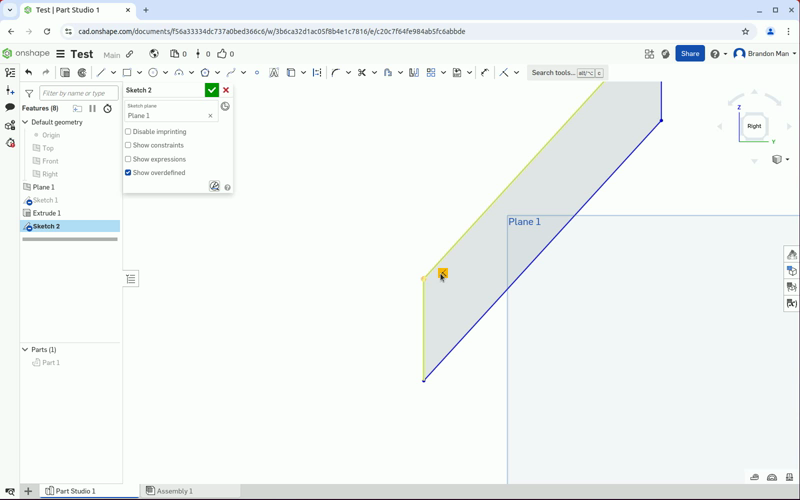
scroll(-6)
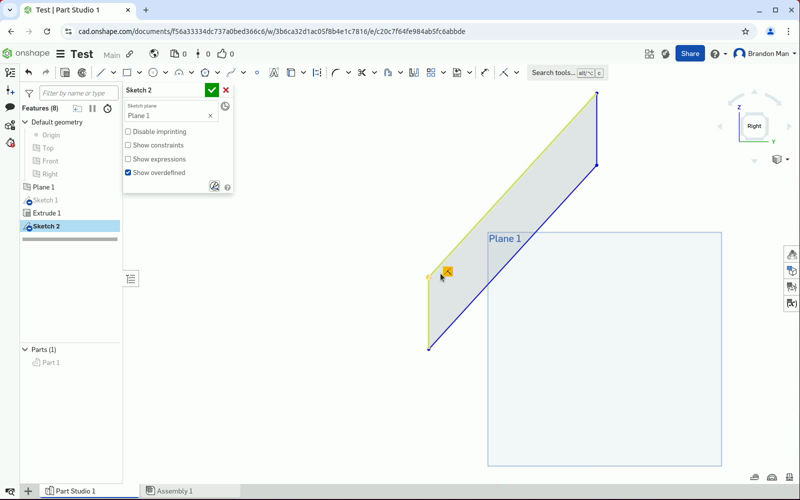
scroll(-6)
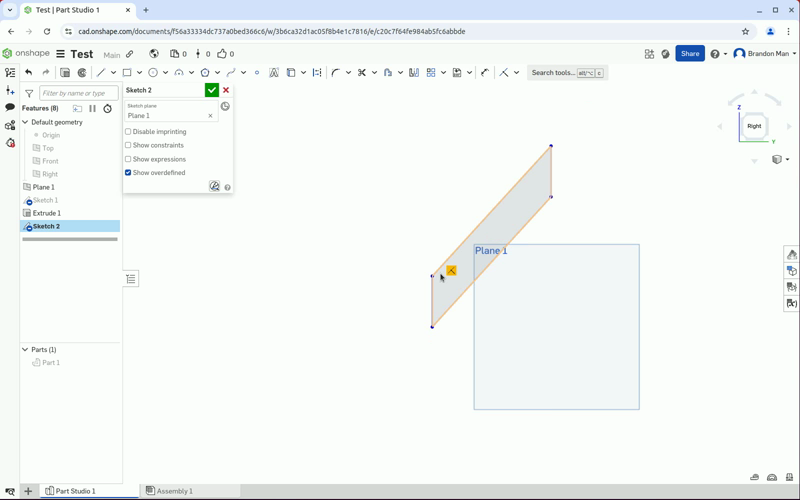
scroll(-6)
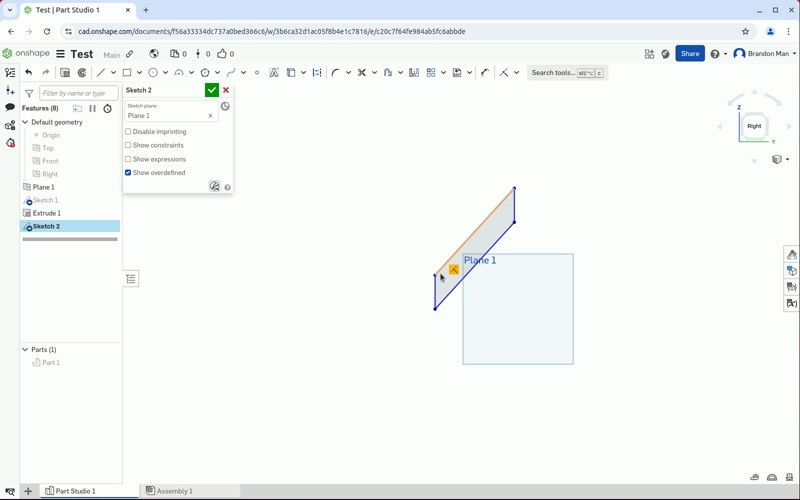
scroll(-6)
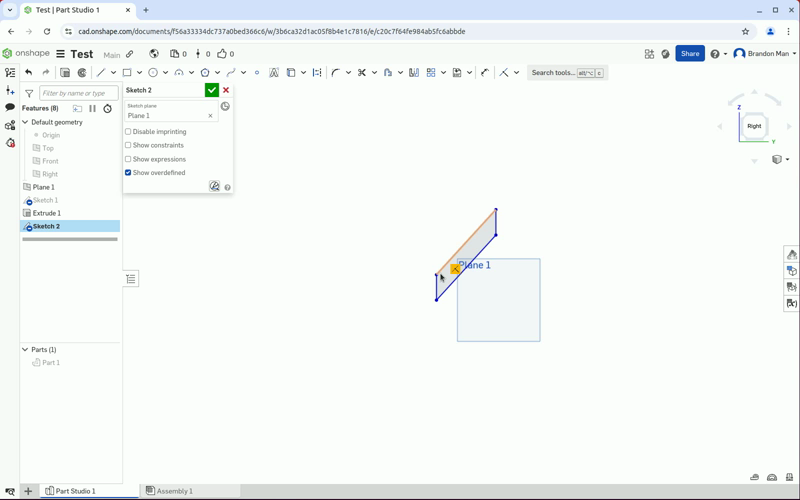
scroll(-6)
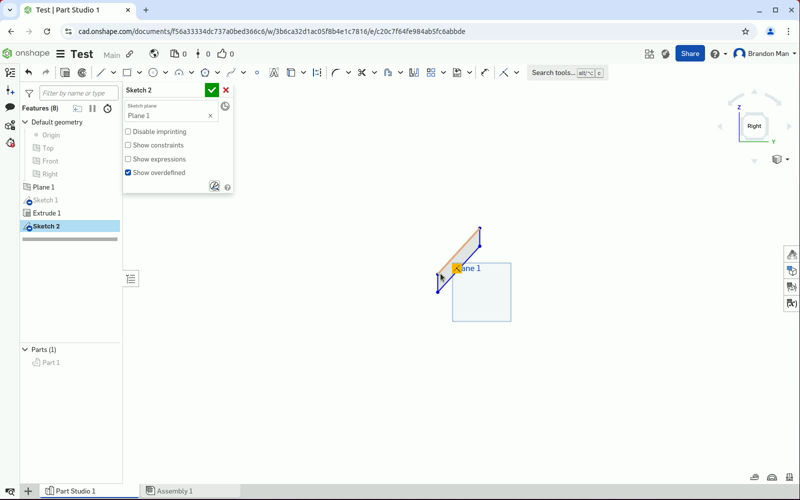
scroll(-6)
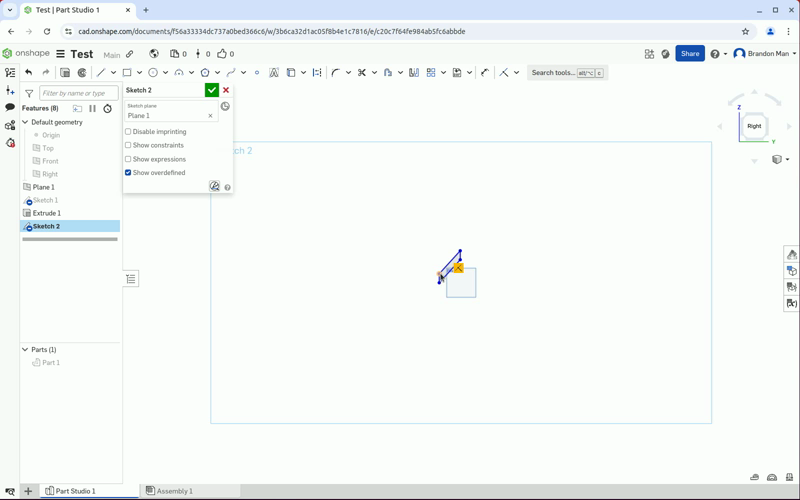
mouse_move(73, 352)
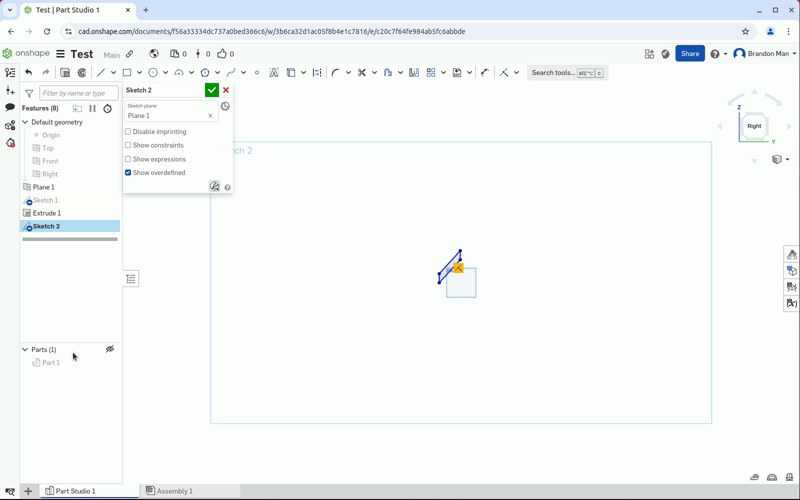
key(shift+y)
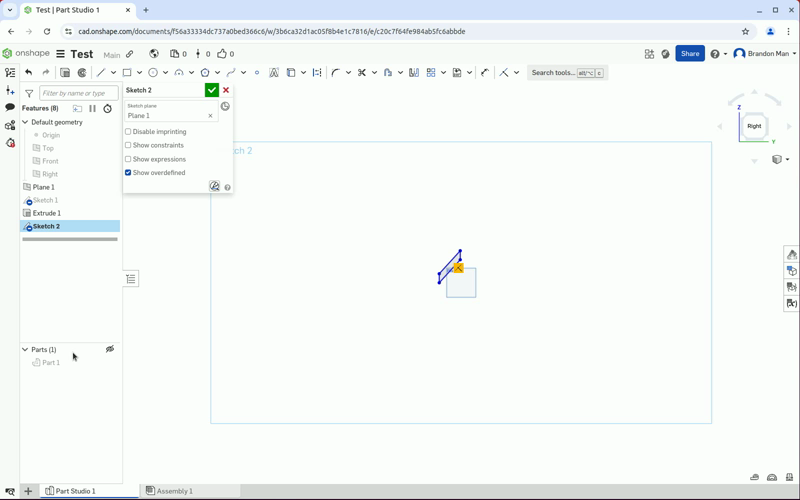
key(shift+e)
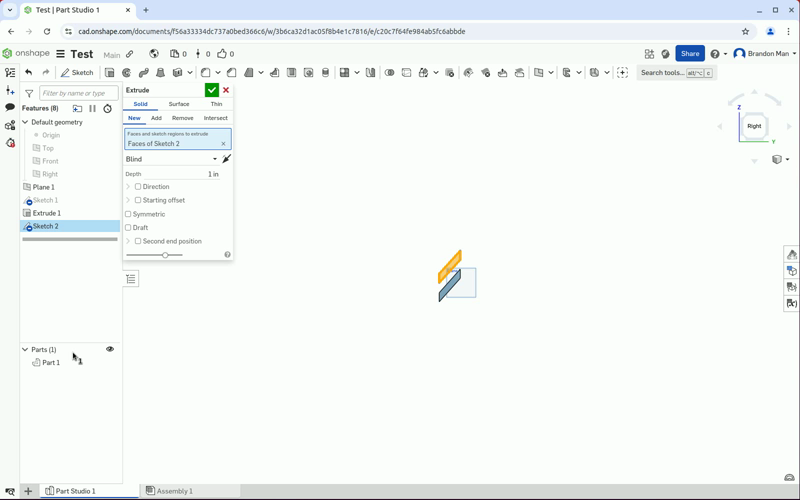
mouse_move(143, 106)
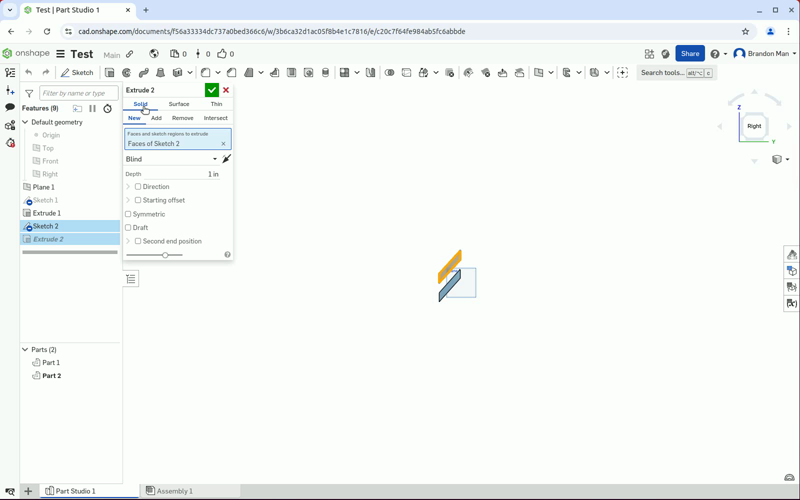
click(143, 106)
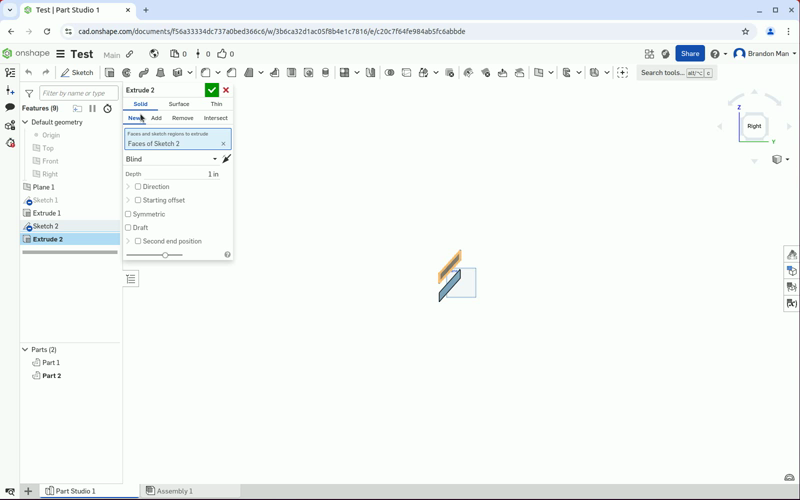
mouse_move(137, 120)
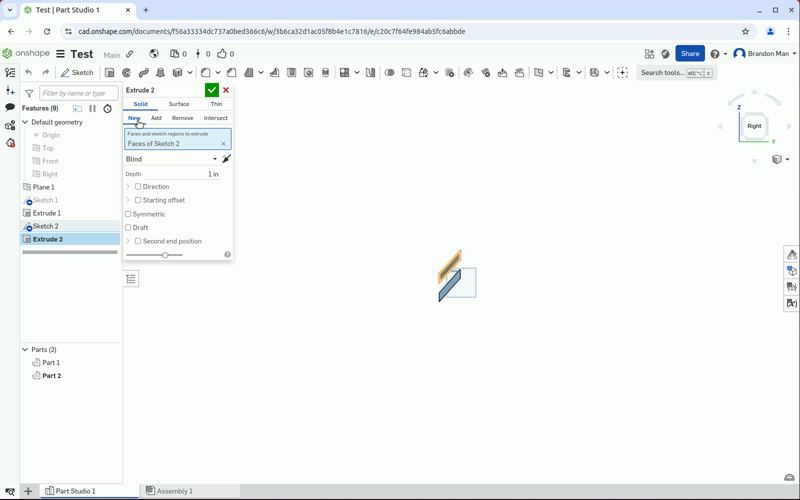
click(137, 120)
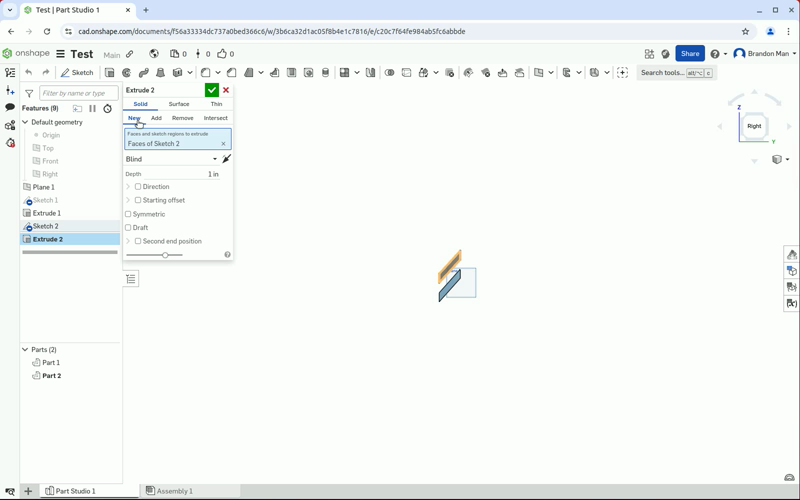
key(tab, 4)
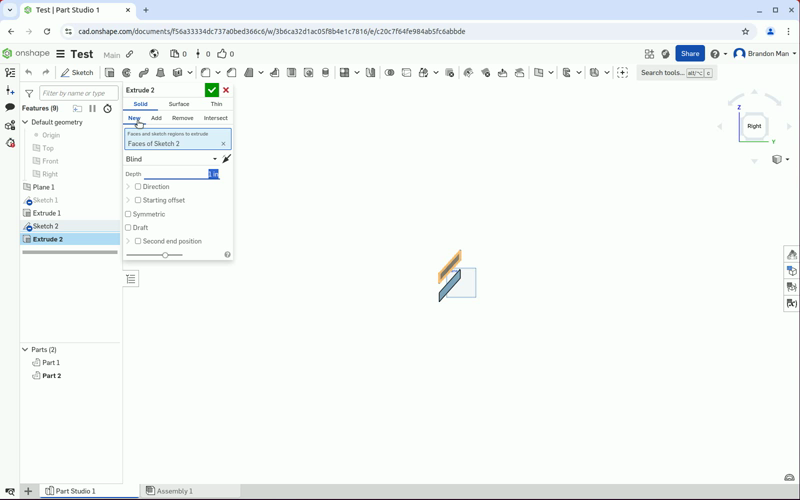
text(2.407)
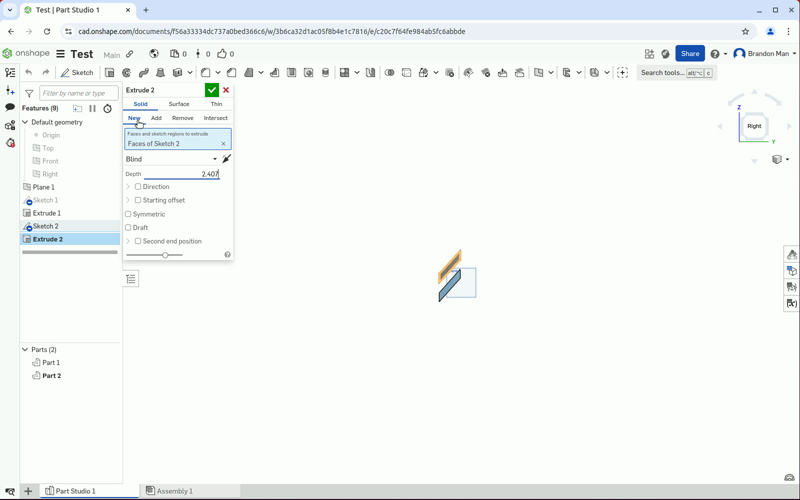
key(enter)
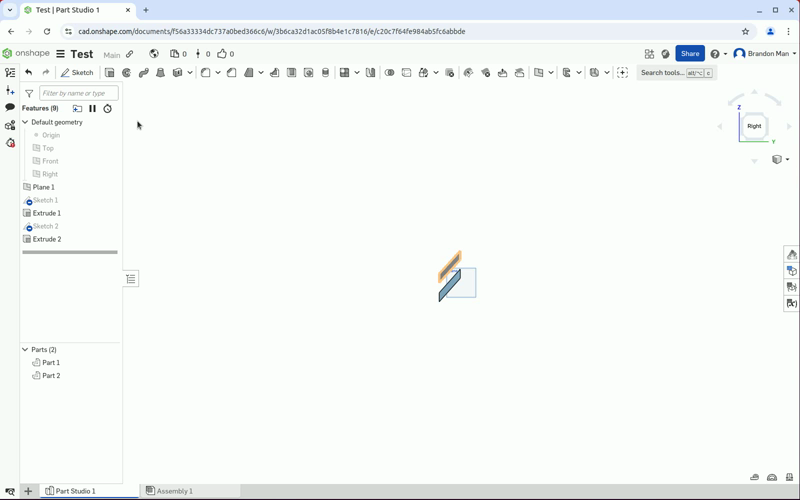
key(shift+h)
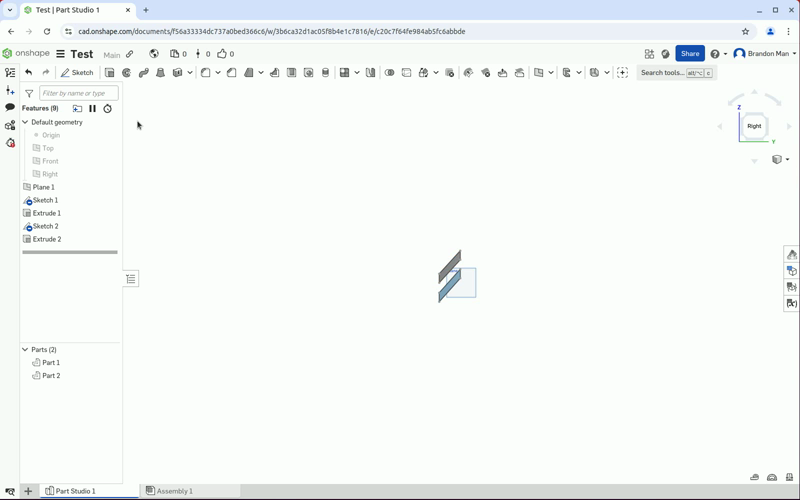
key(shift+h)
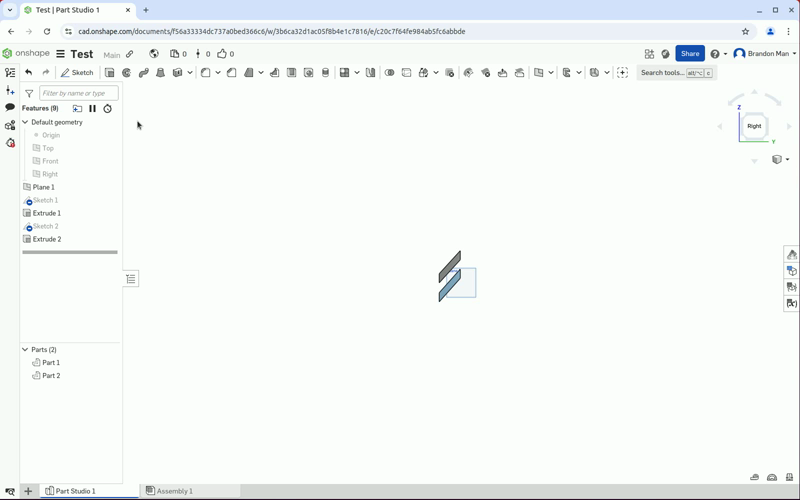
mouse_move(73, 189)
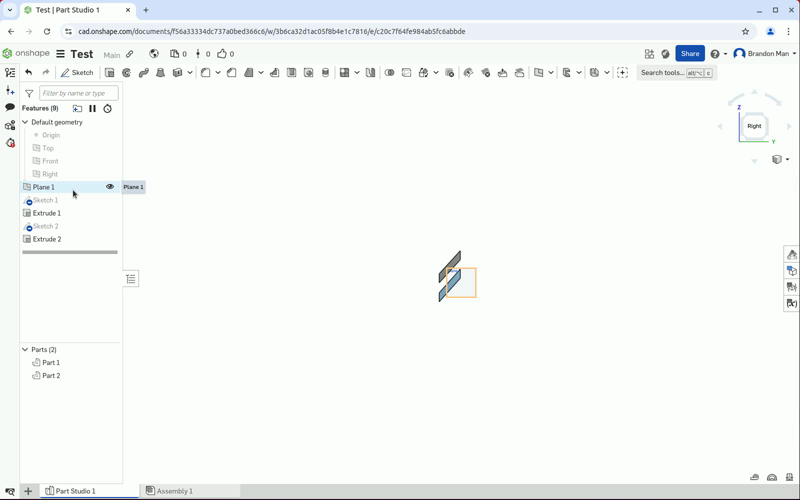
click(73, 189)
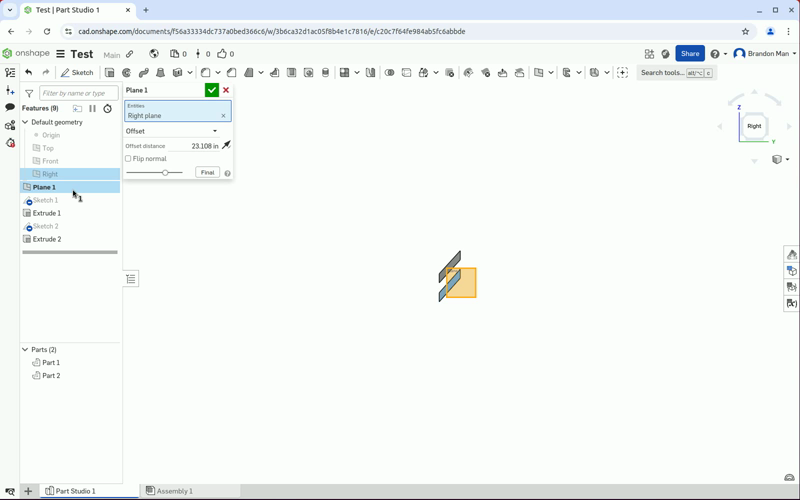
mouse_move(229, 92)
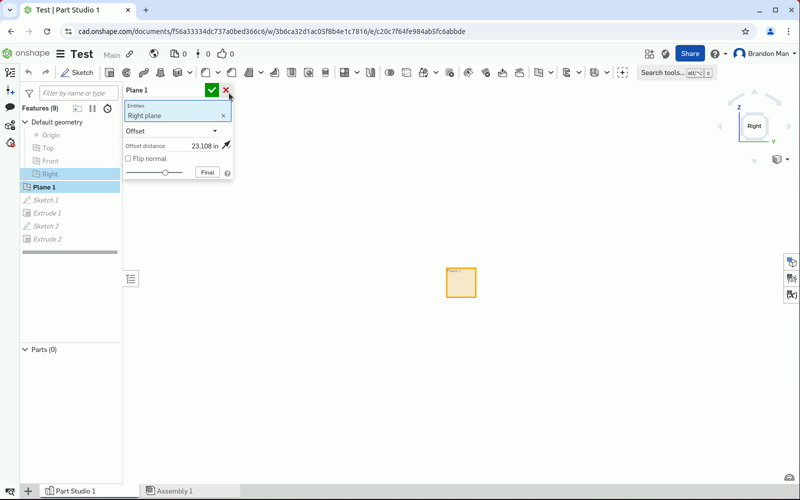
click(229, 92)
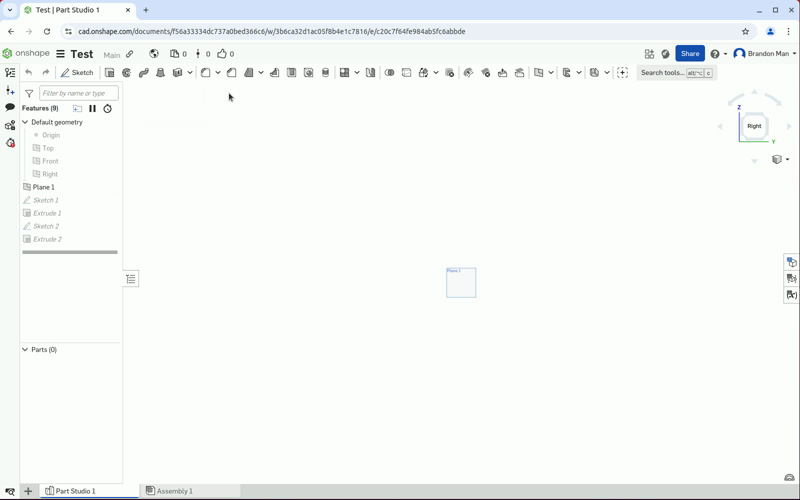
key(shift+s)
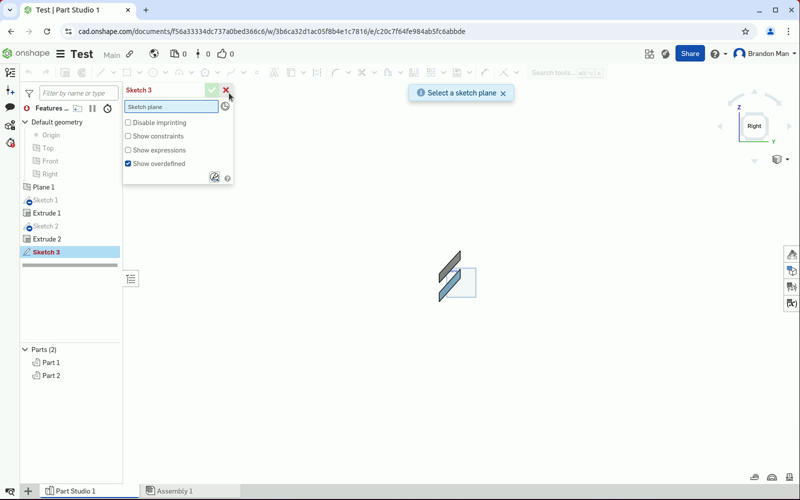
mouse_move(73, 189)
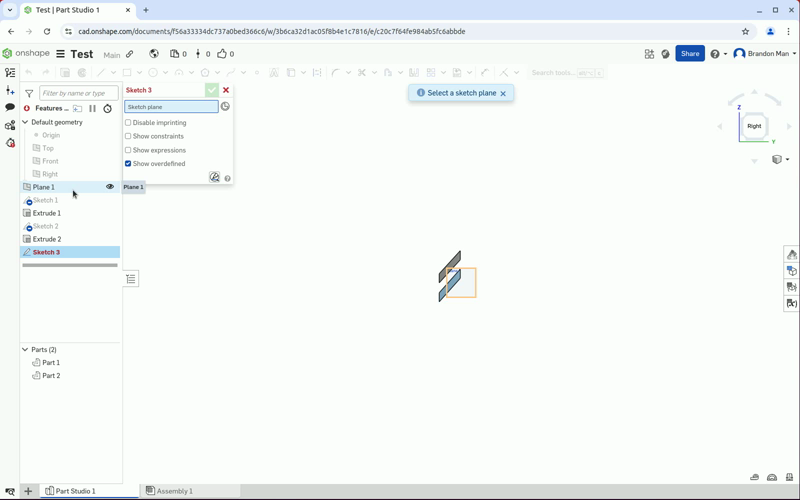
click(73, 189)
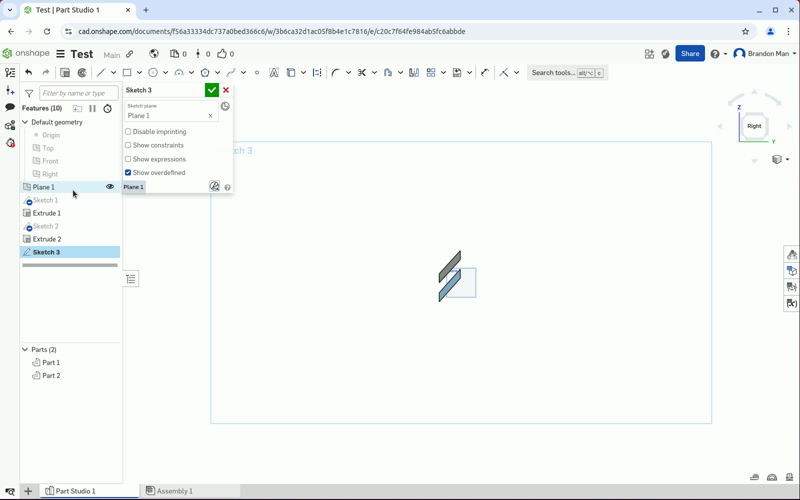
mouse_move(73, 352)
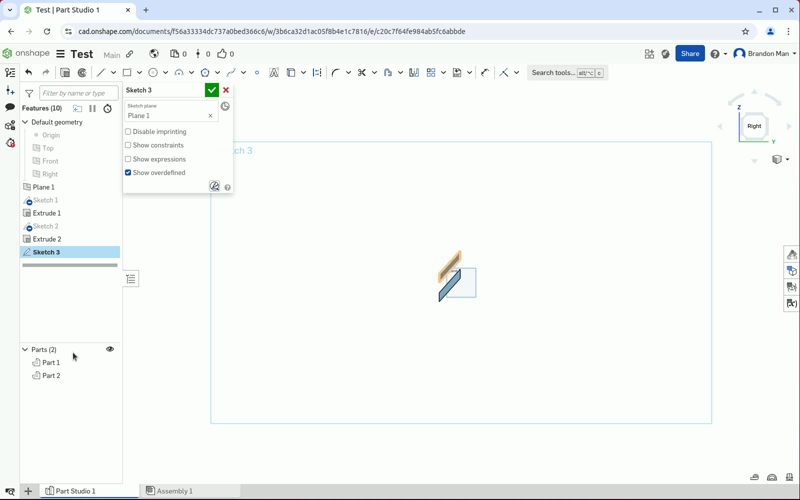
key(y)
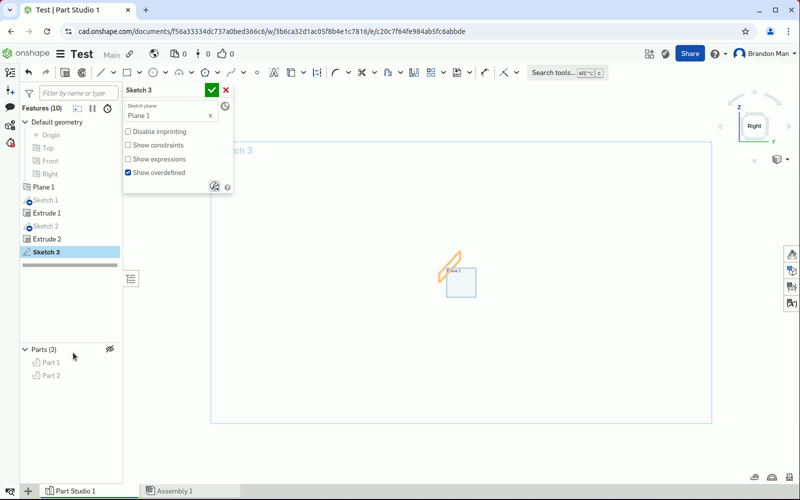
key(l)
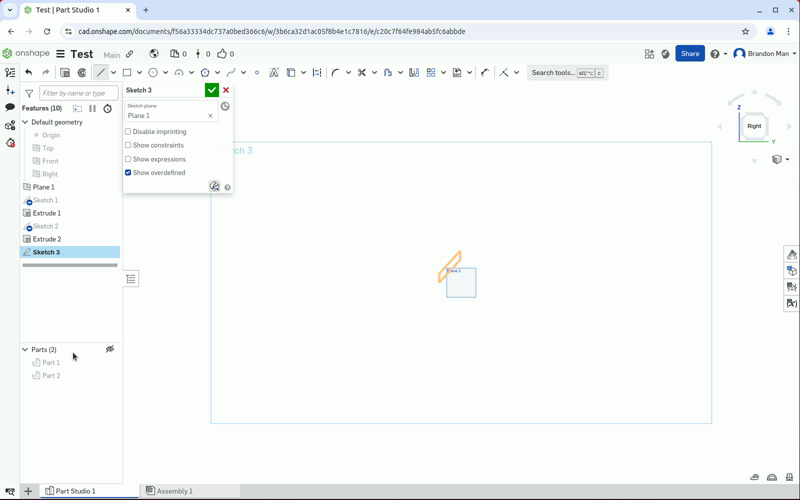
key_down(shift)
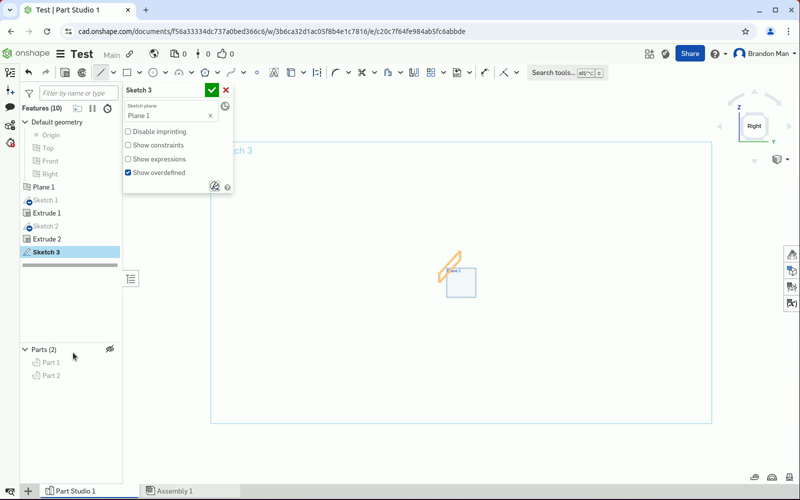
mouse_move(433, 334)
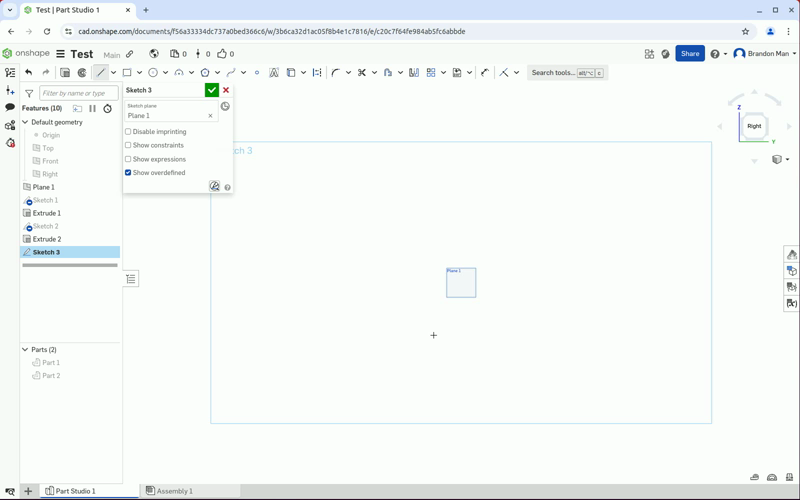
click(433, 334)
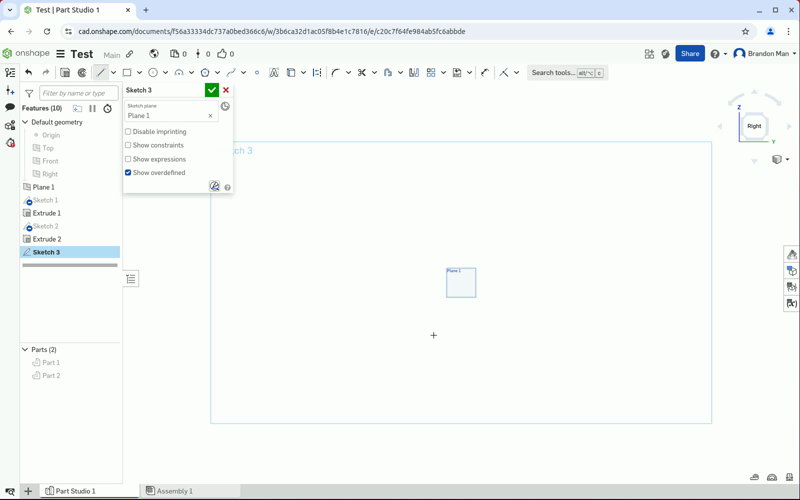
key_up(shift)
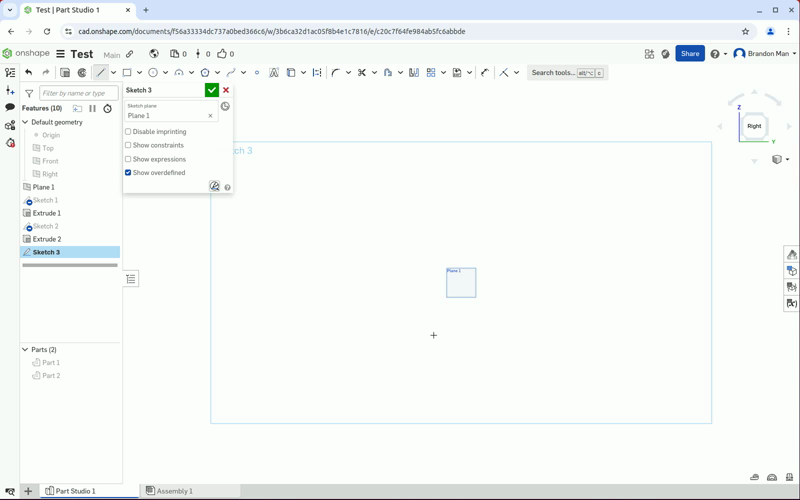
key_down(shift)
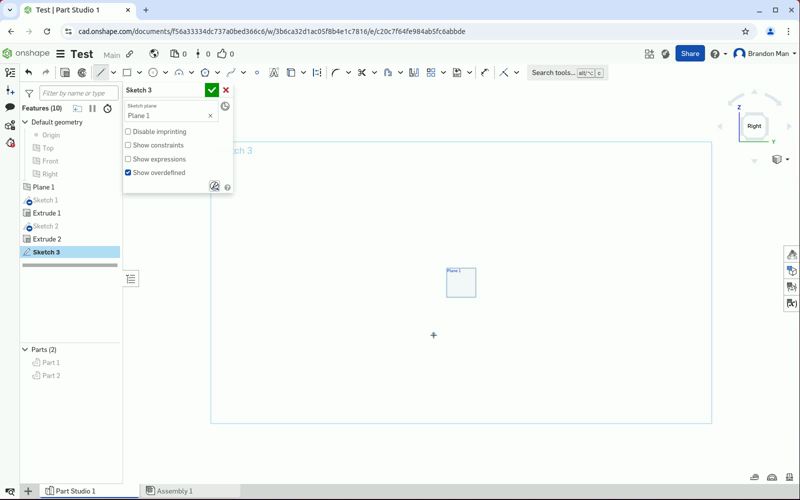
mouse_move(463, 334)
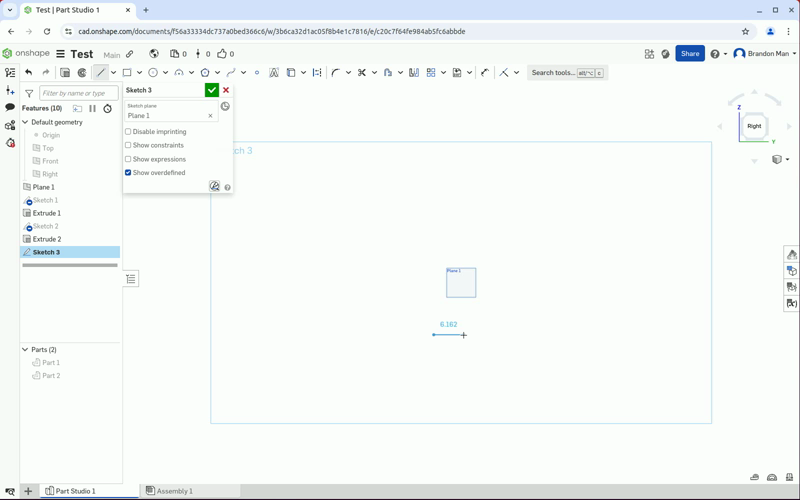
mouse_move(460, 334)
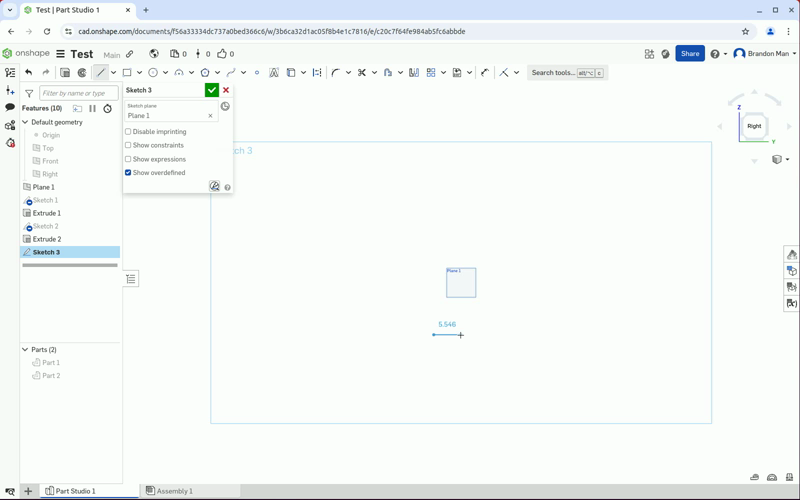
click(460, 334)
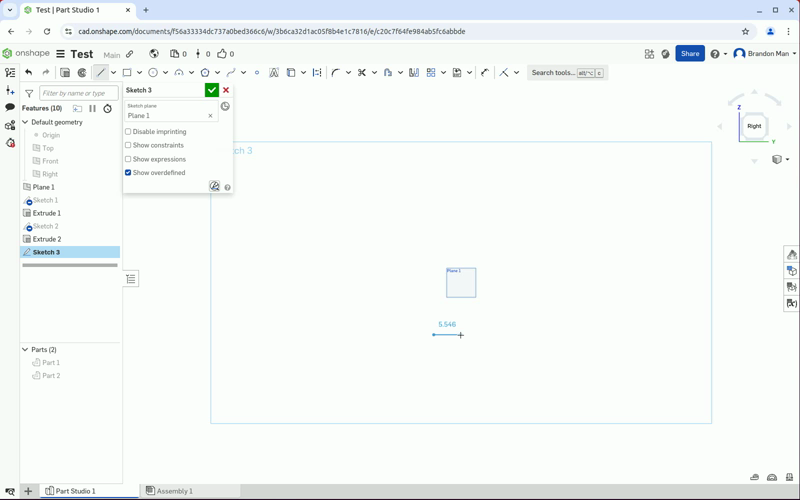
key_up(shift)
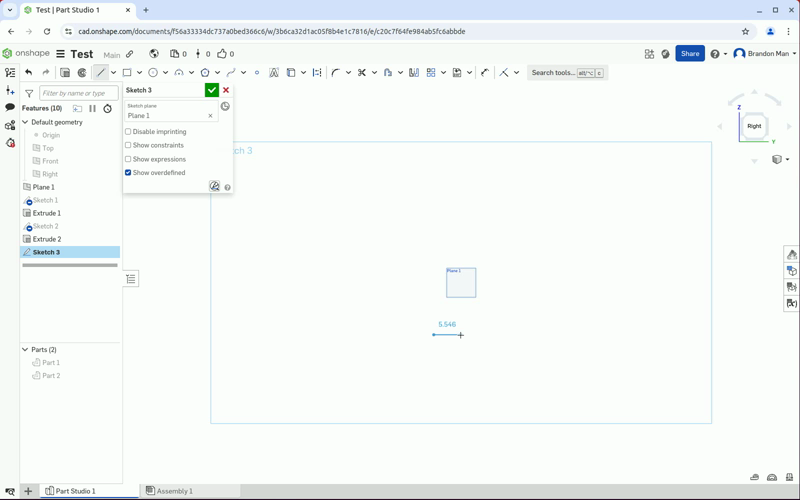
key_down(shift)
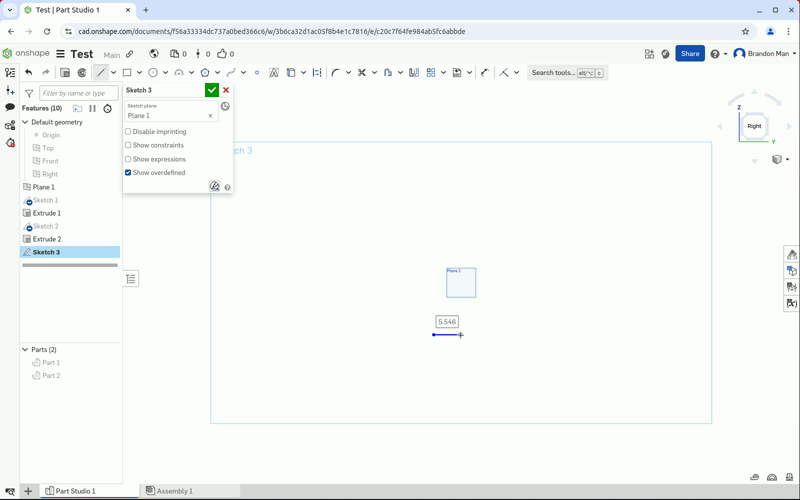
mouse_move(490, 334)
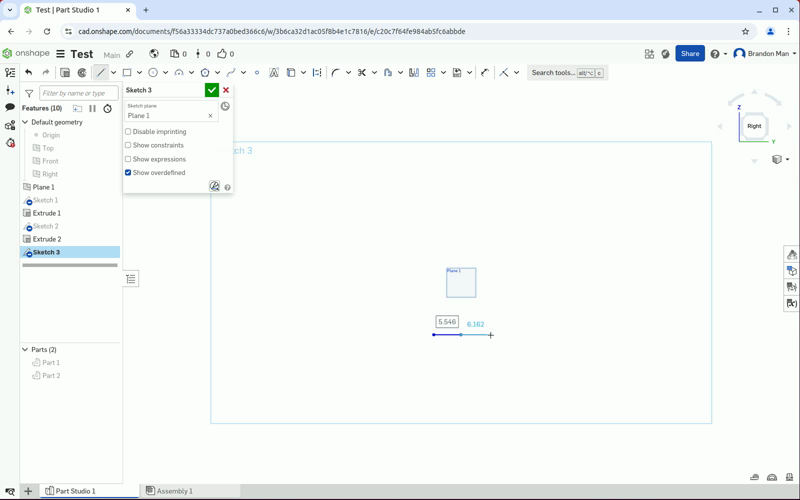
mouse_move(460, 304)
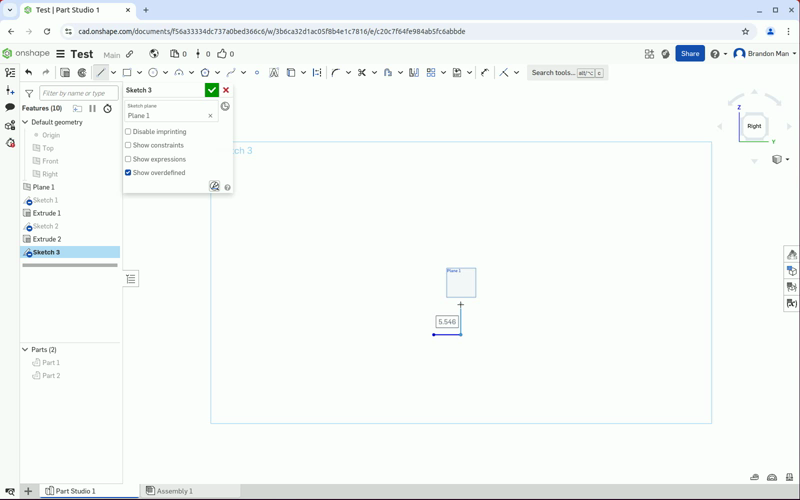
click(460, 304)
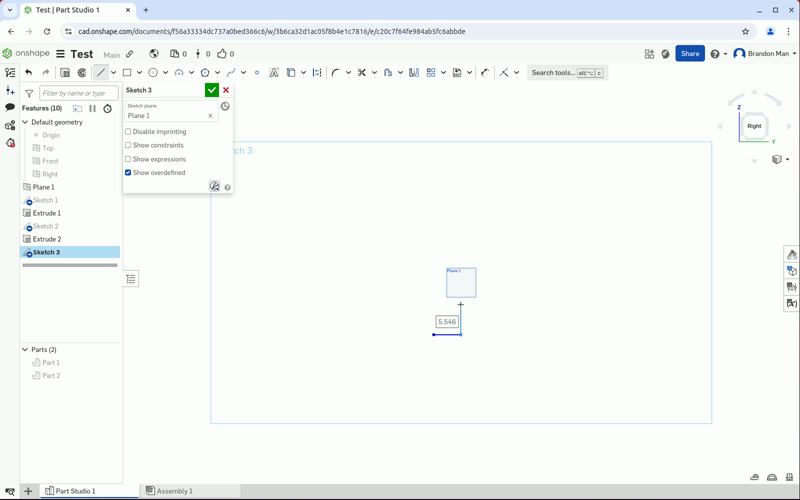
key_up(shift)
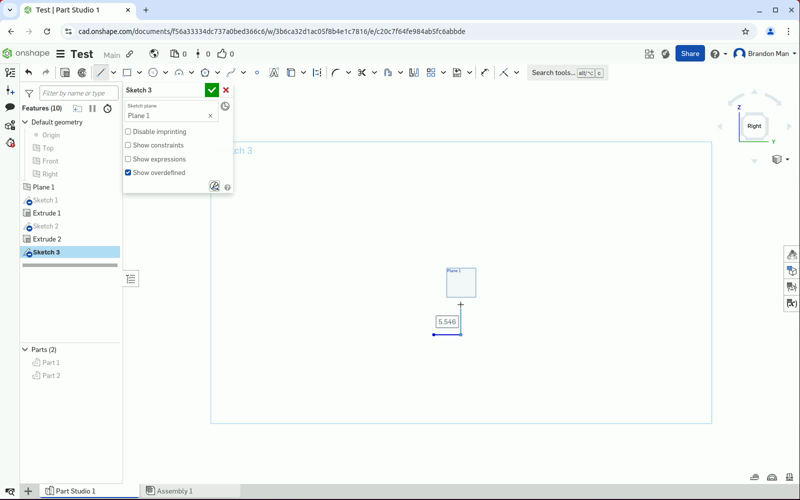
mouse_move(490, 304)
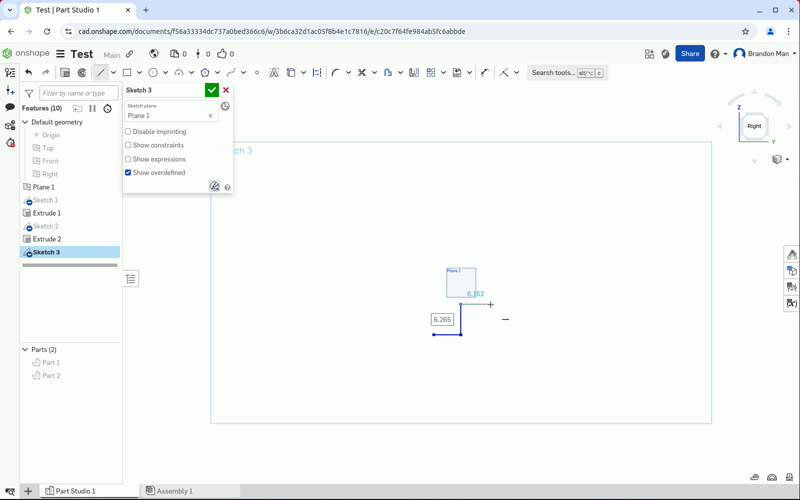
key_down(shift)
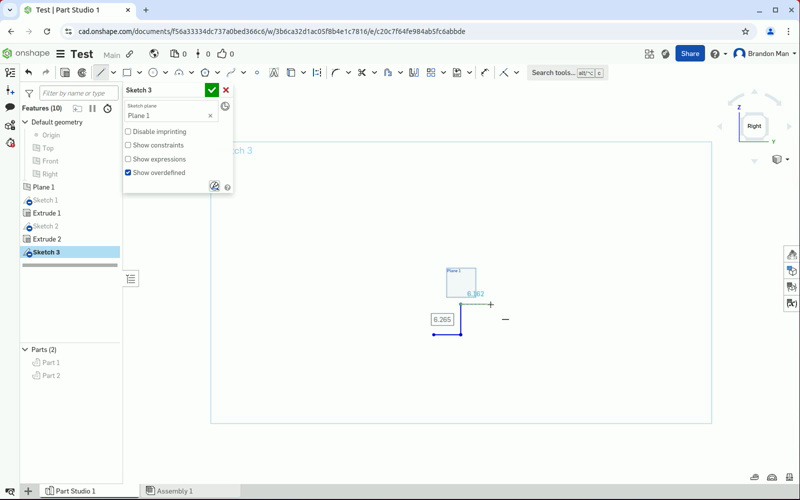
mouse_move(433, 334)
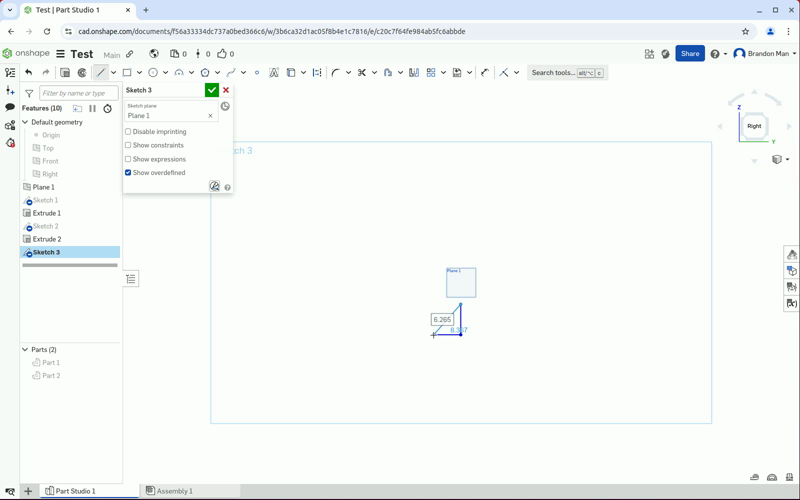
key_up(shift)
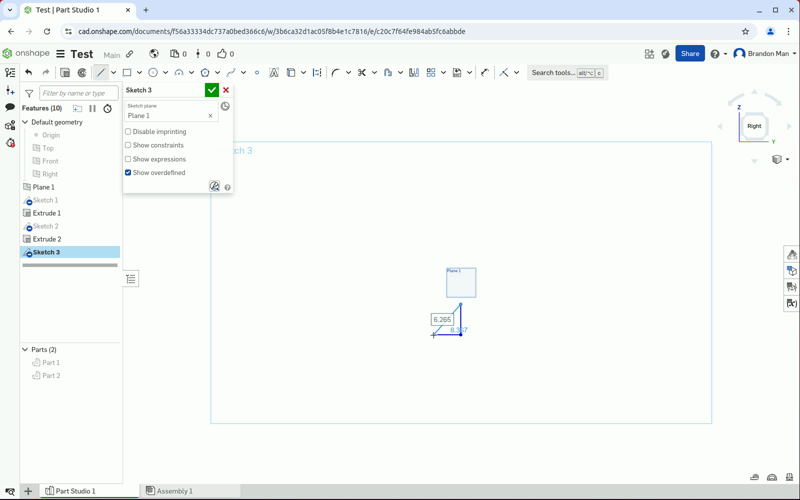
click(433, 334)
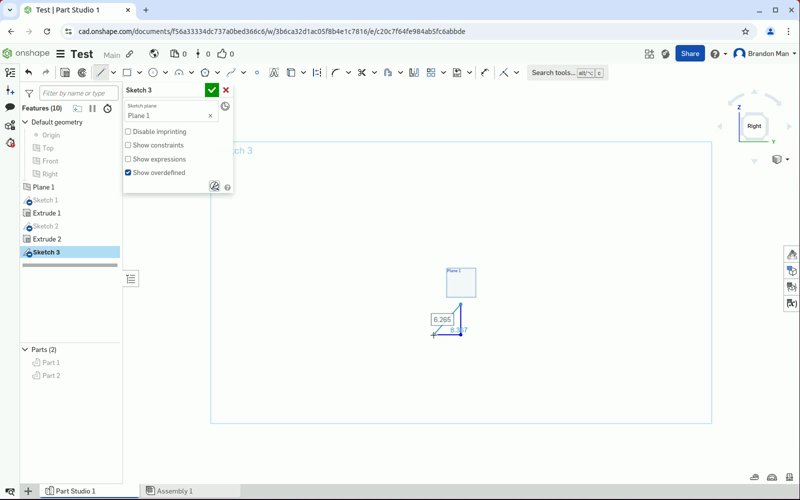
key(esc)
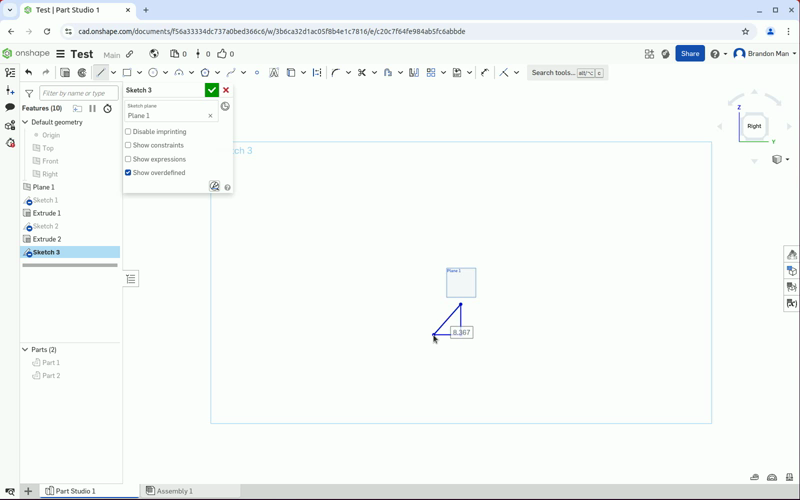
mouse_move(458, 326)
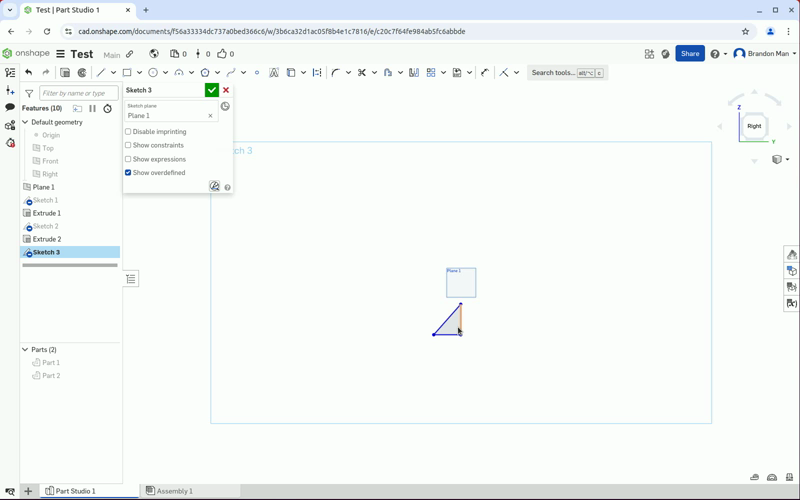
scroll(6)
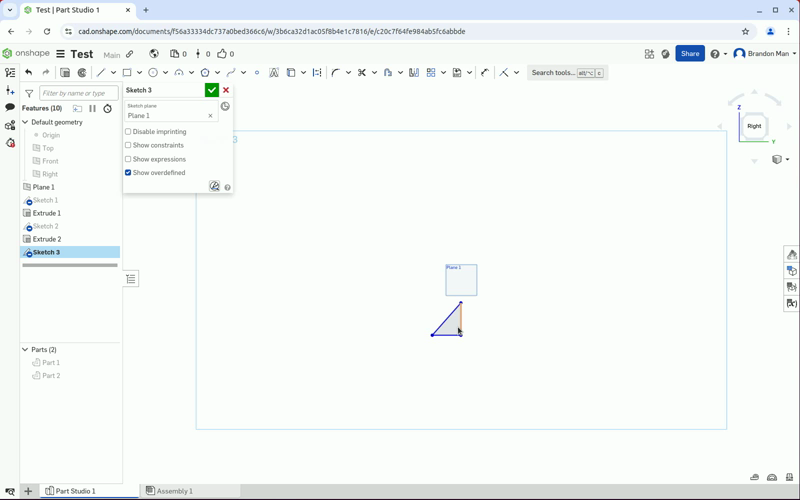
scroll(6)
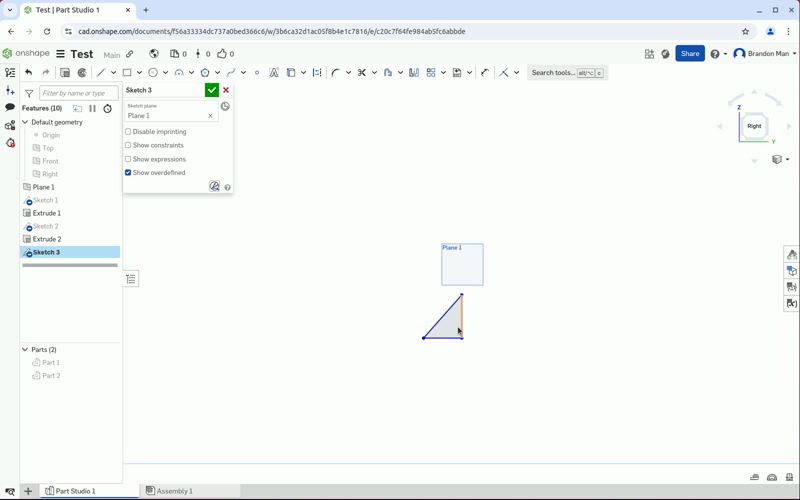
scroll(6)
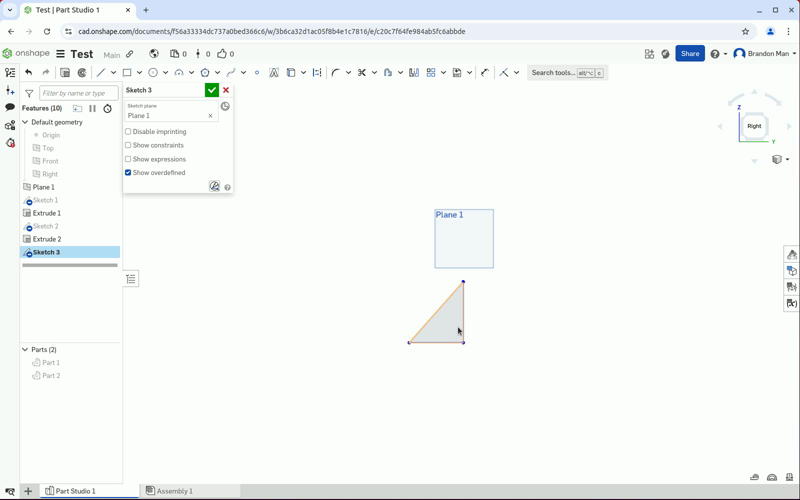
scroll(6)
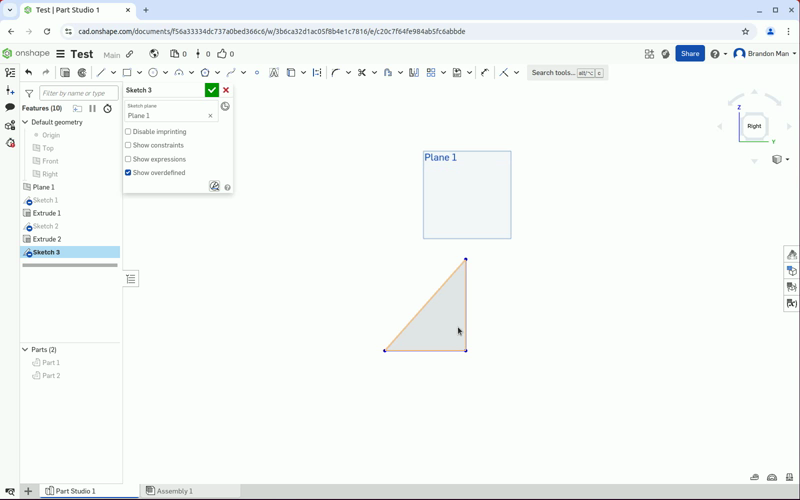
scroll(6)
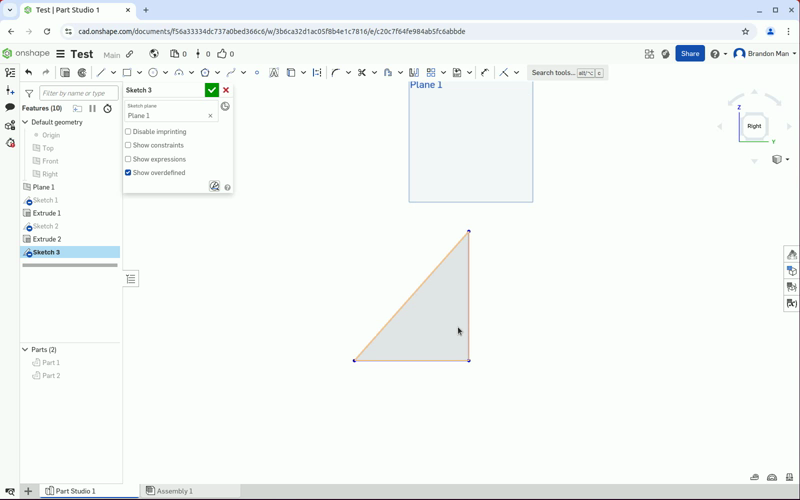
scroll(6)
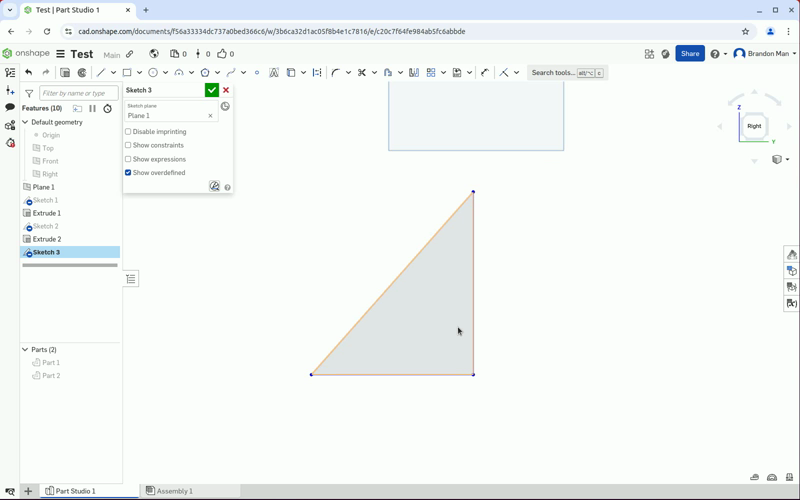
scroll(6)
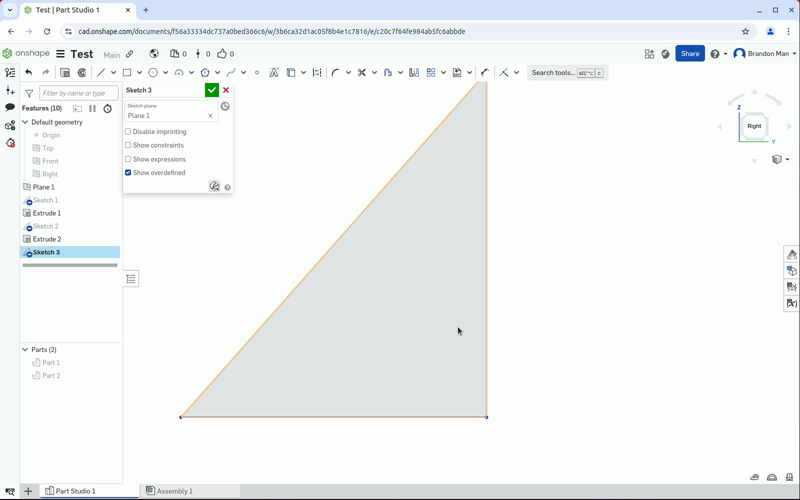
click(458, 326)
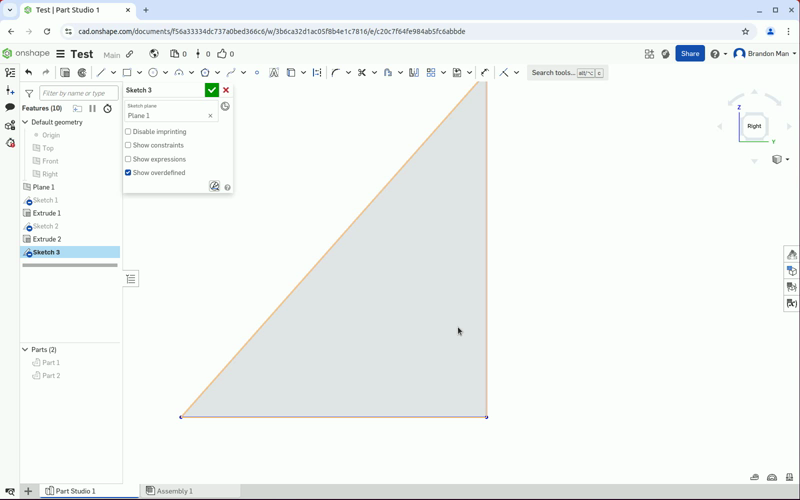
scroll(-6)
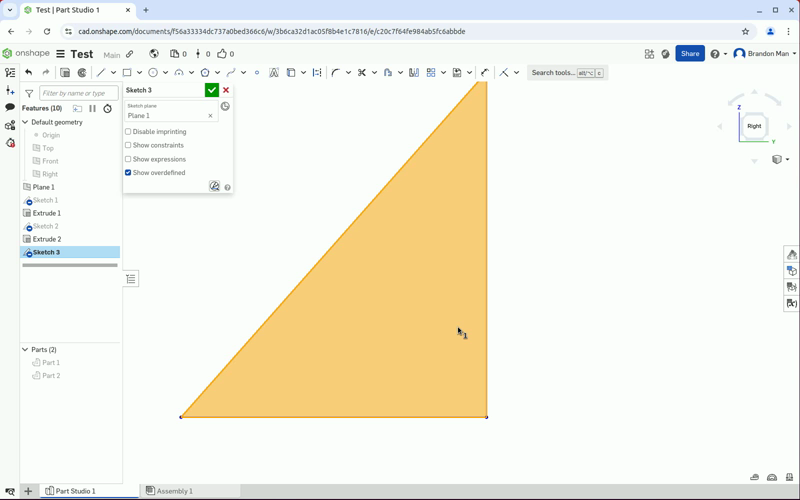
scroll(-6)
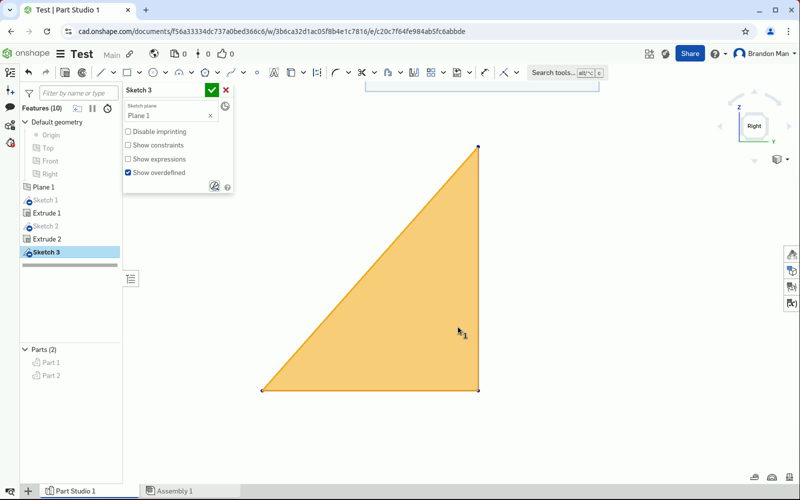
scroll(-6)
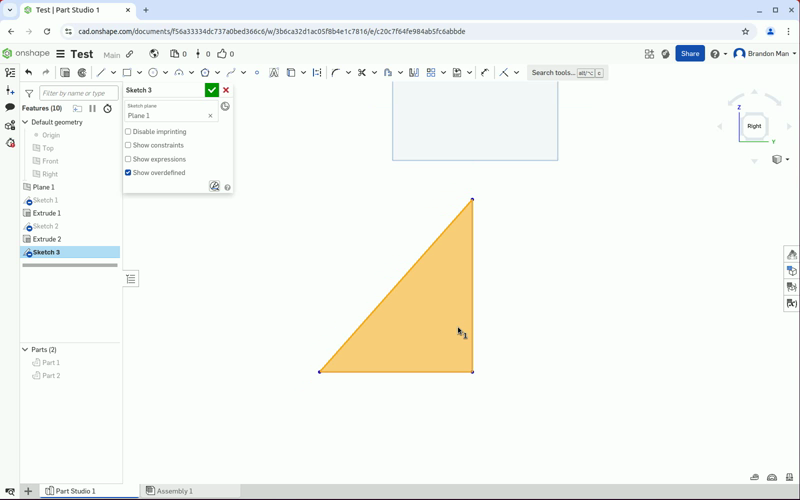
scroll(-6)
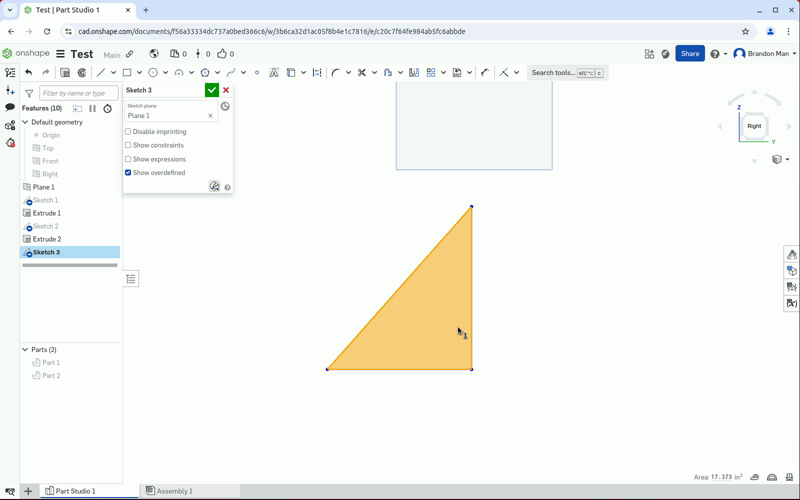
scroll(-6)
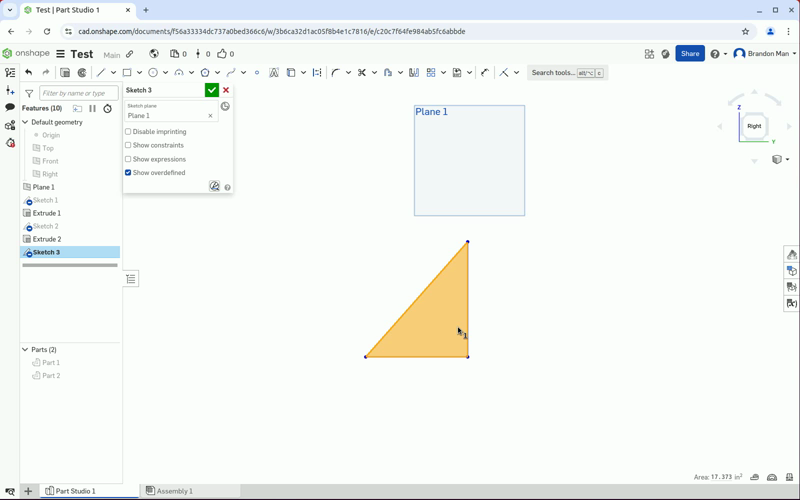
scroll(-6)
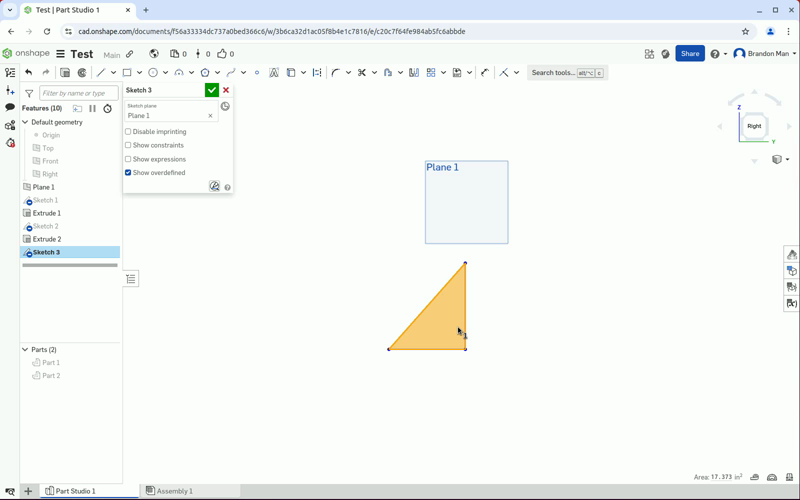
scroll(-6)
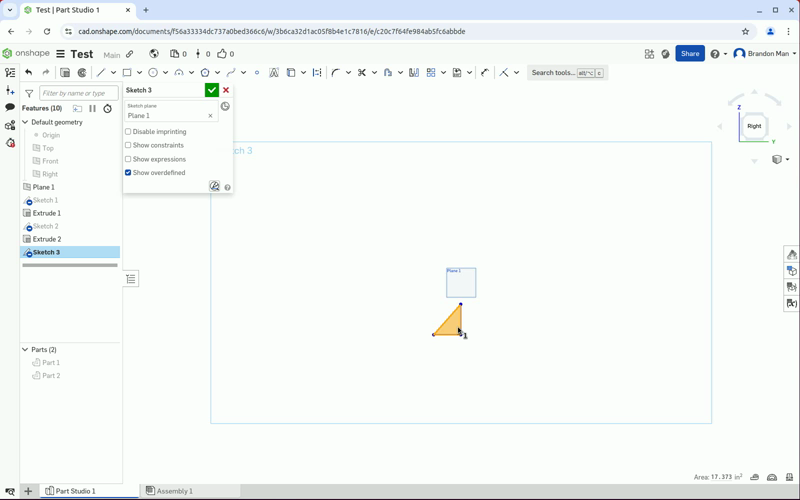
mouse_move(73, 352)
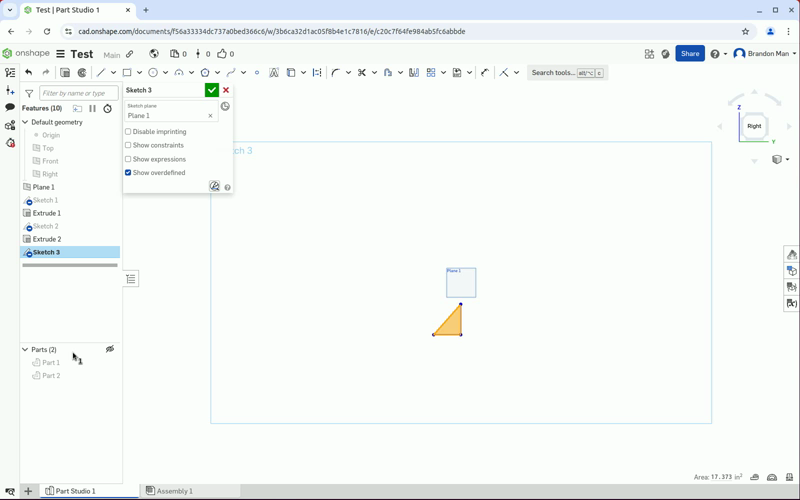
key(shift+y)
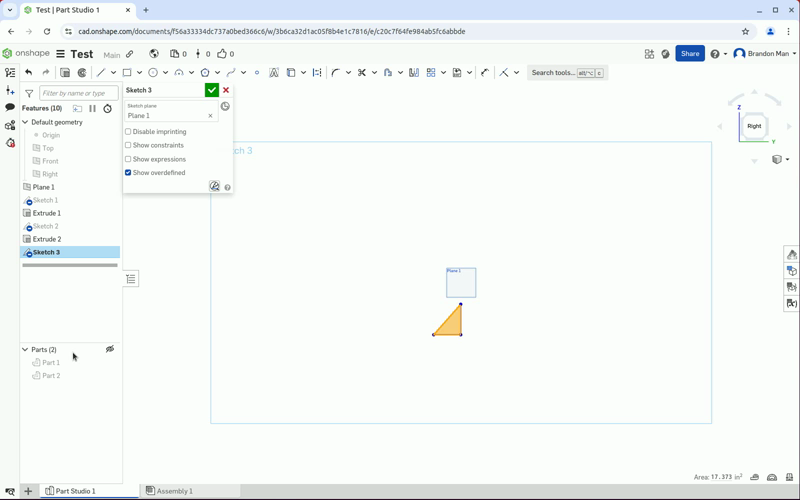
key(shift+e)
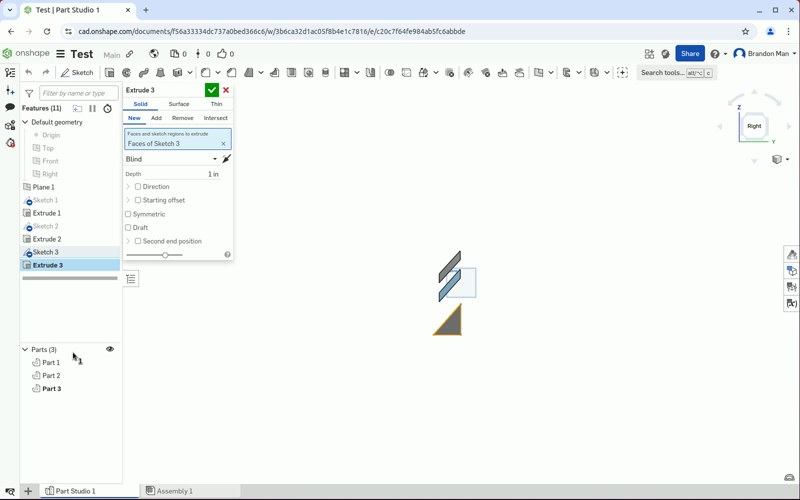
mouse_move(143, 106)
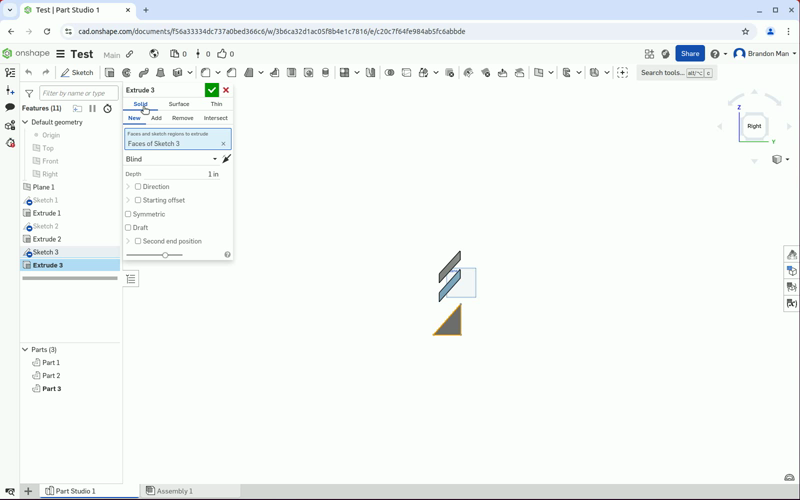
click(143, 106)
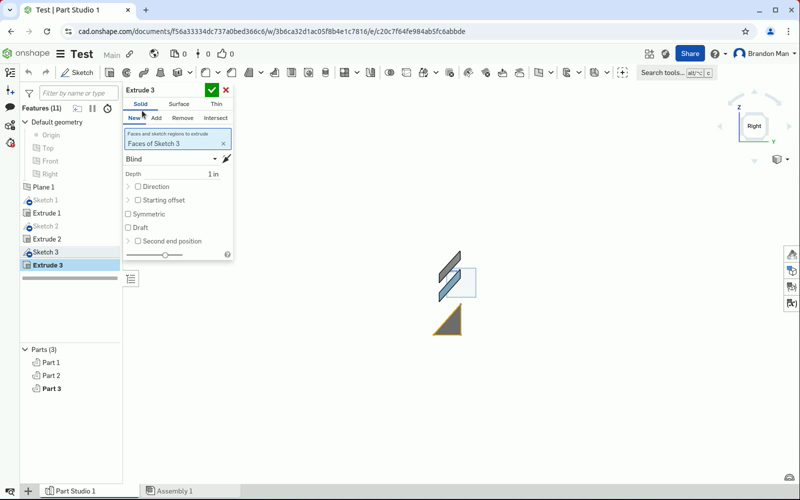
mouse_move(137, 120)
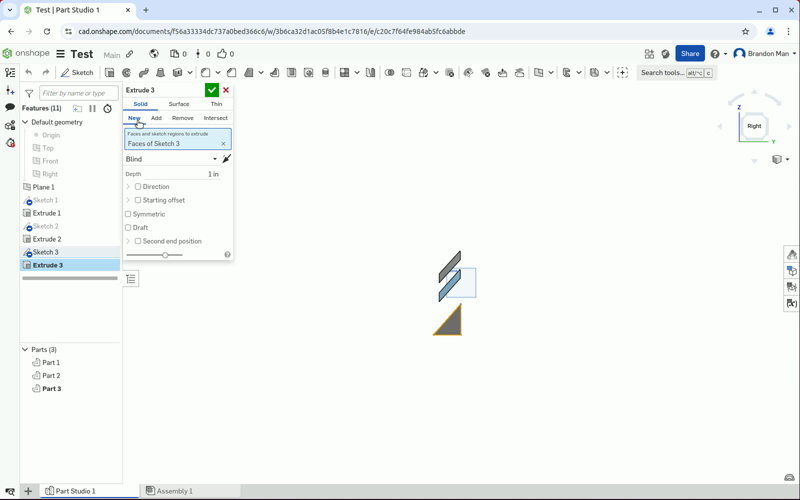
click(137, 120)
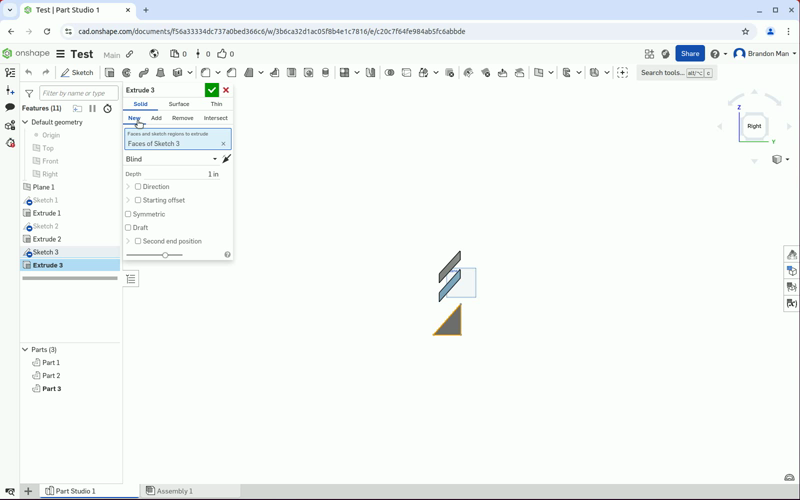
key(tab, 4)
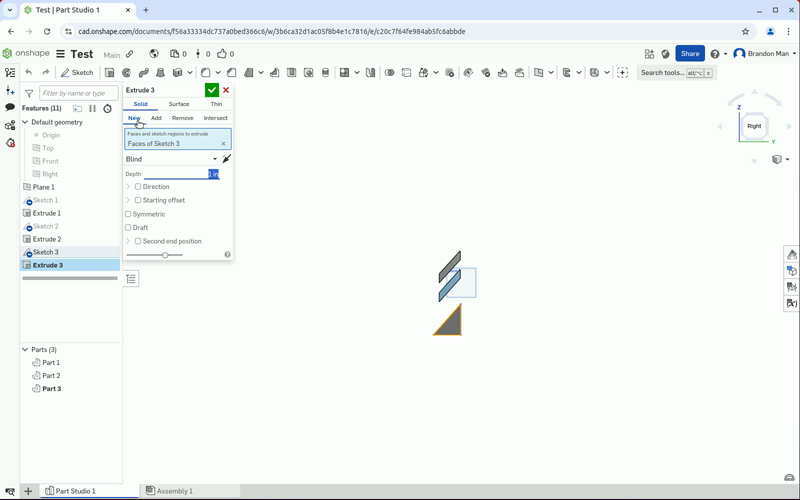
text(2.407)
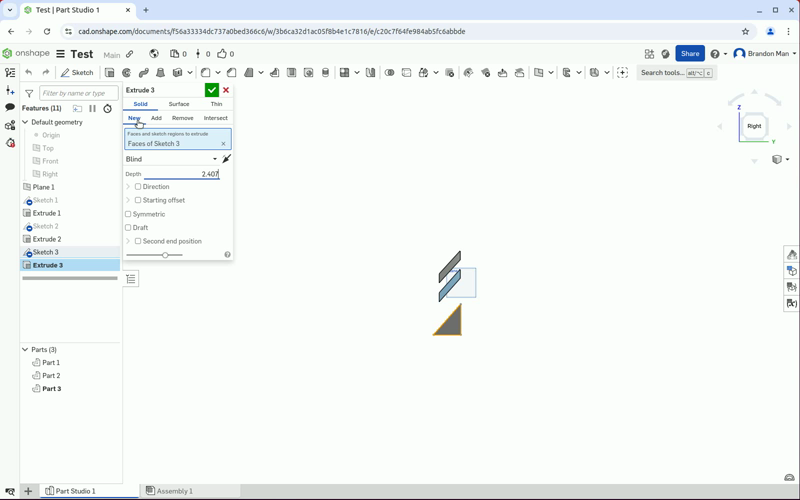
key(enter)
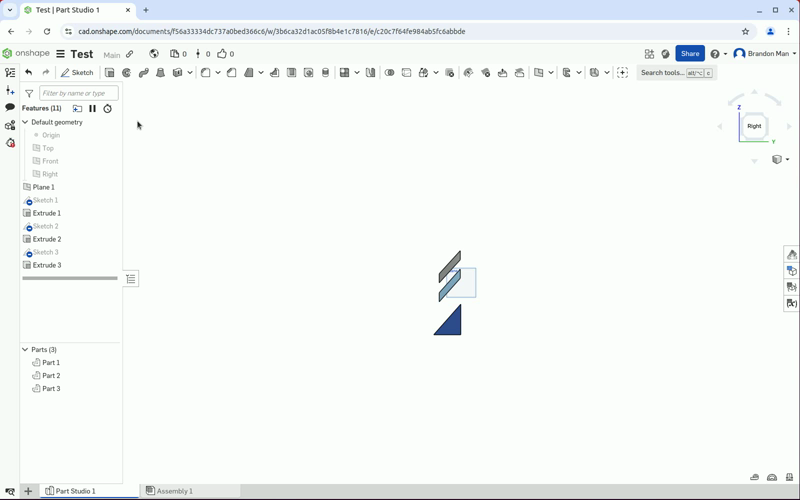
key(shift+h)
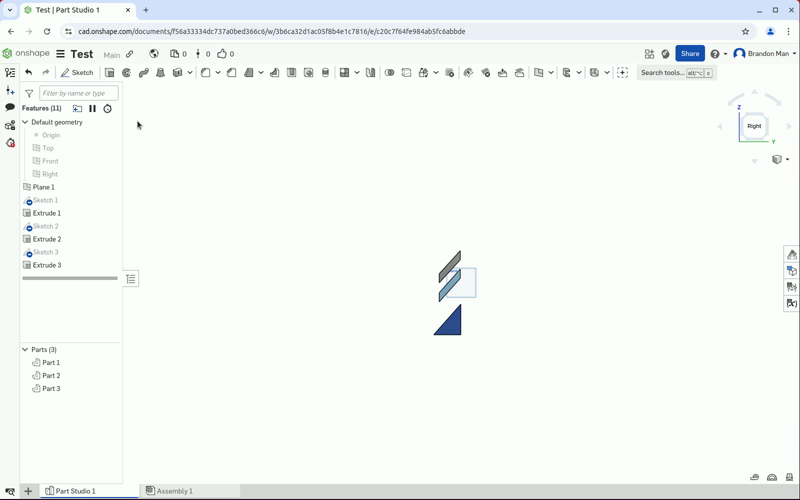
key(shift+h)
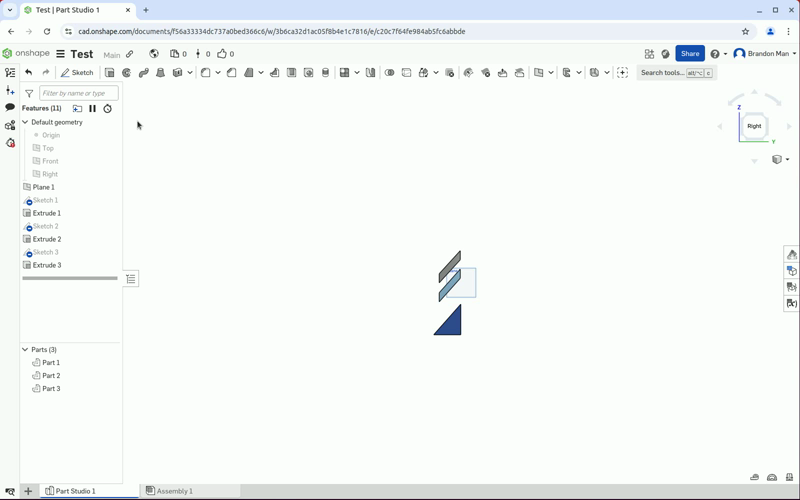
mouse_move(73, 189)
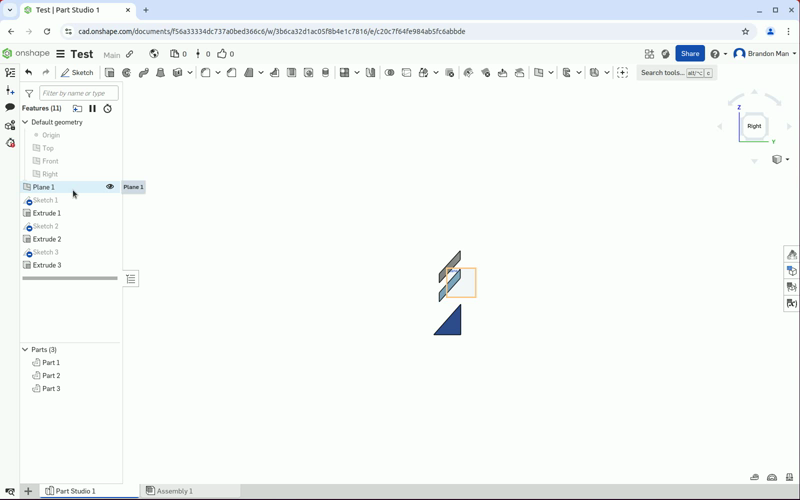
click(73, 189)
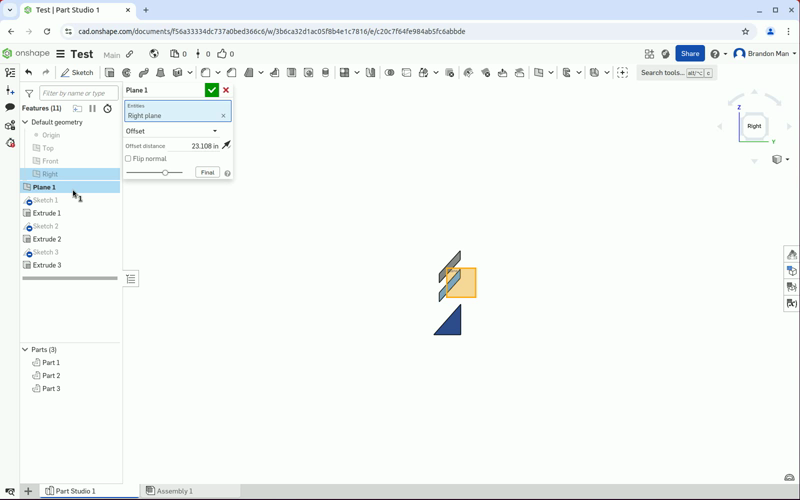
mouse_move(229, 92)
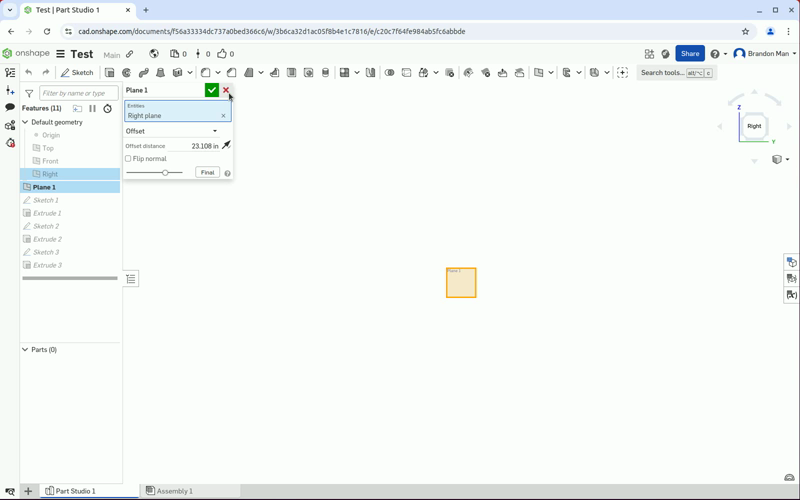
click(229, 92)
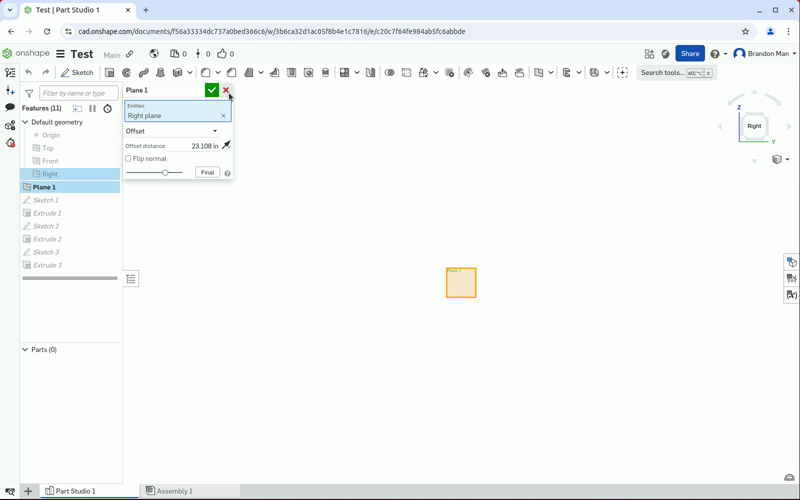
key(shift+s)
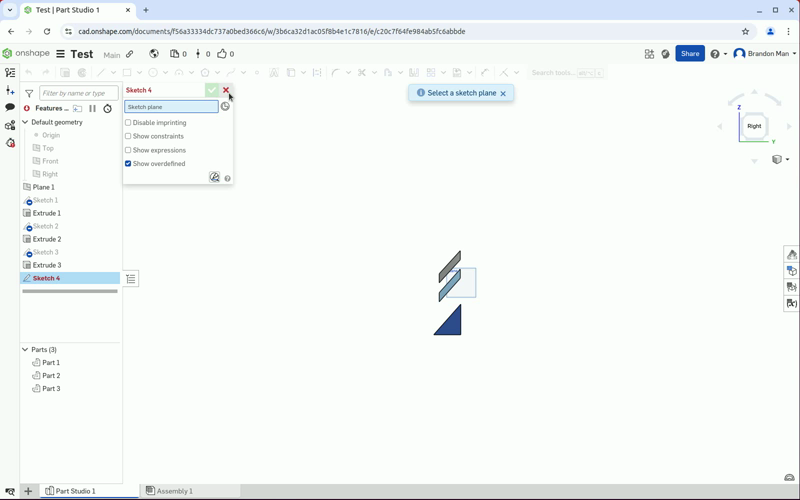
mouse_move(73, 189)
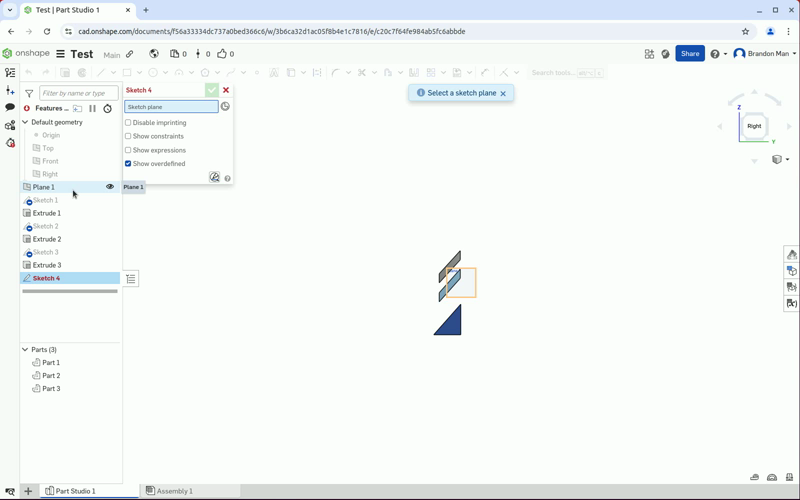
click(73, 189)
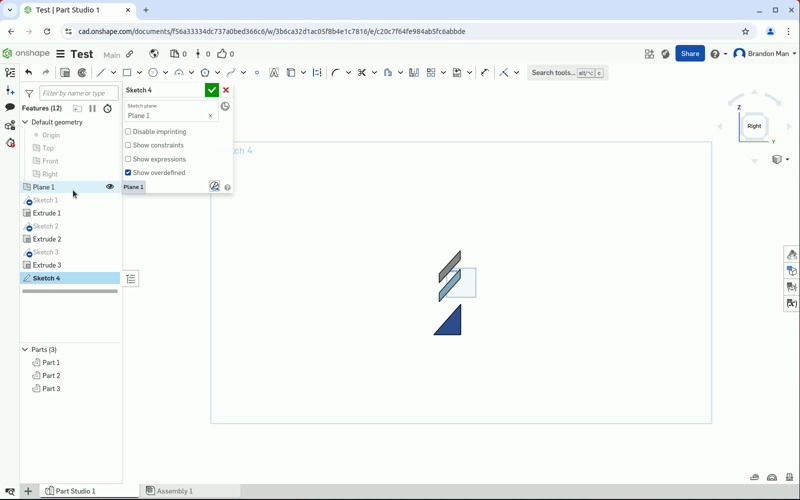
mouse_move(73, 352)
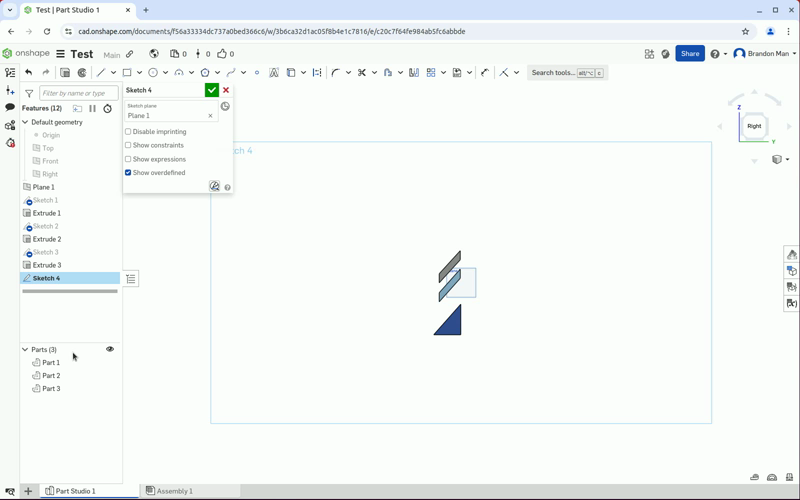
key(y)
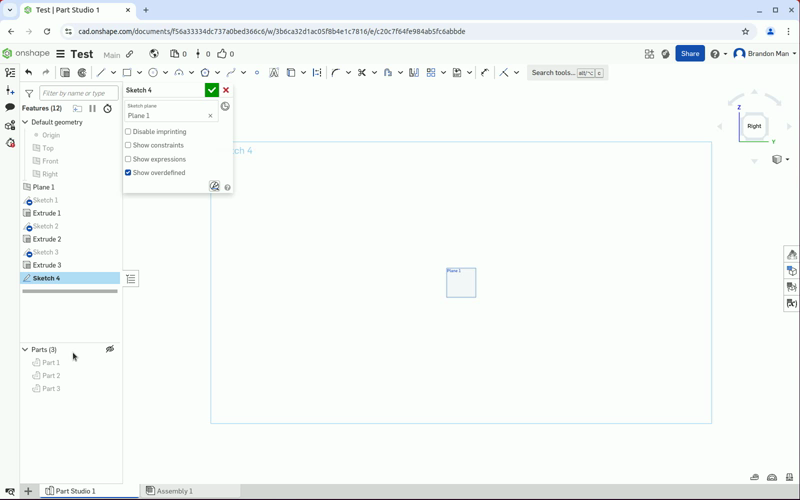
key(l)
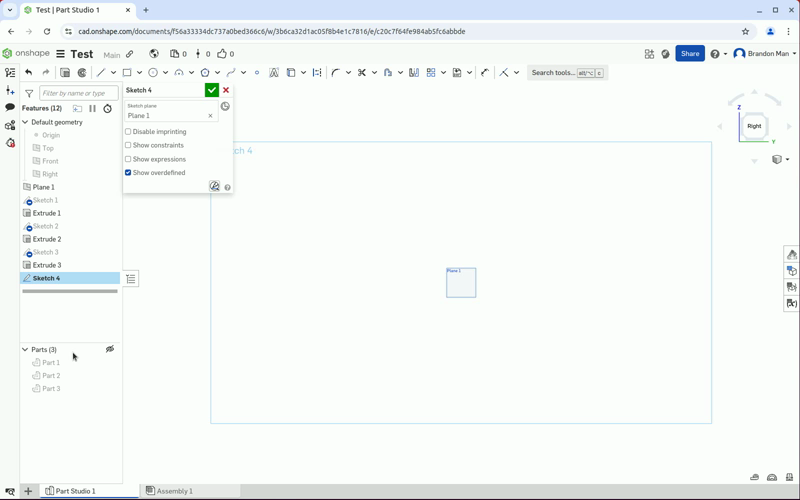
key_down(shift)
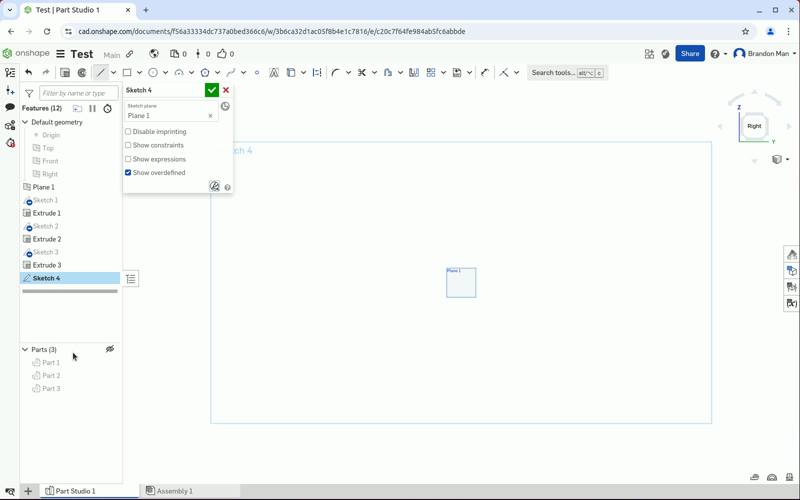
mouse_move(424, 334)
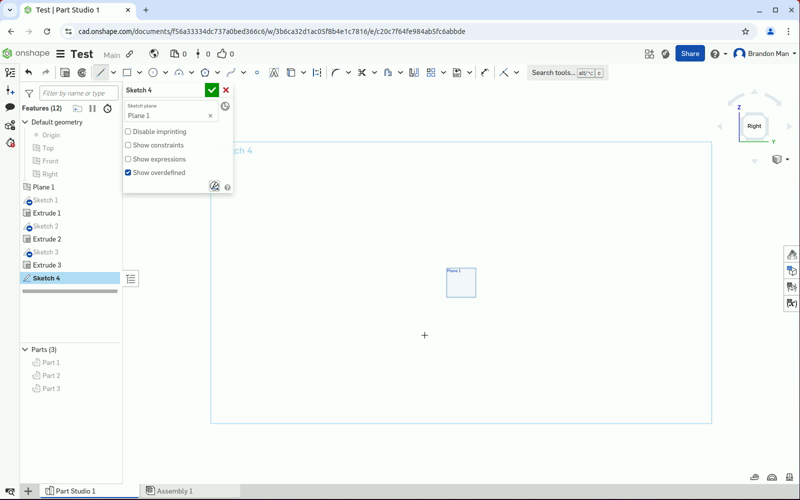
click(424, 334)
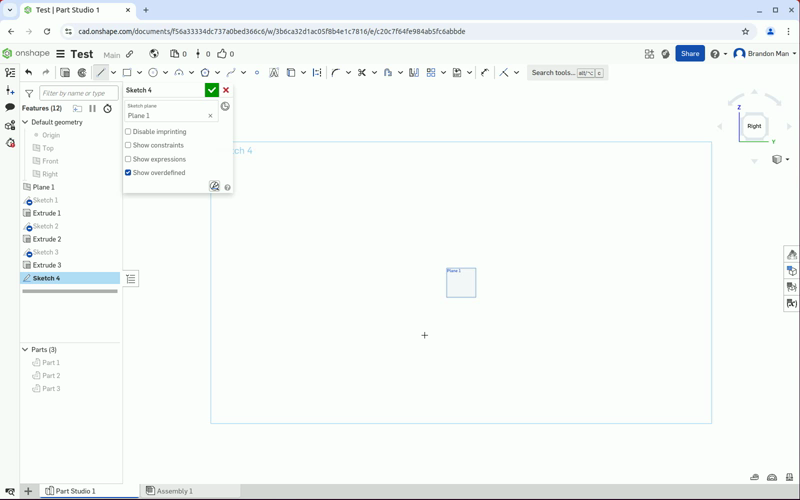
key_up(shift)
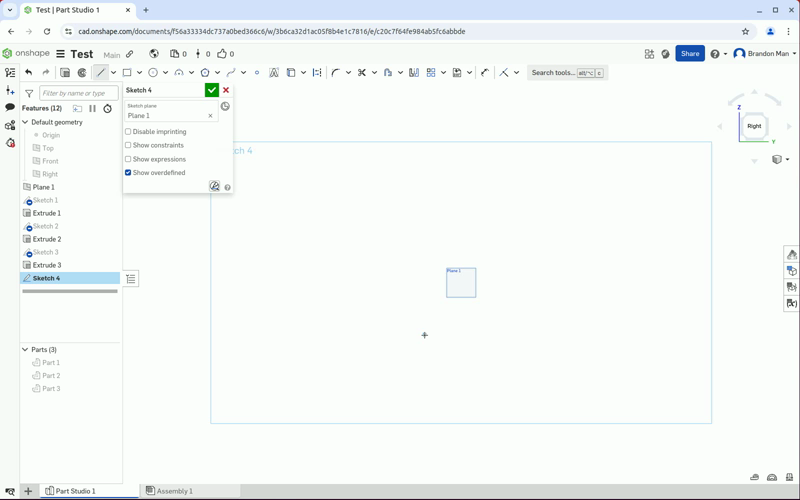
key_down(shift)
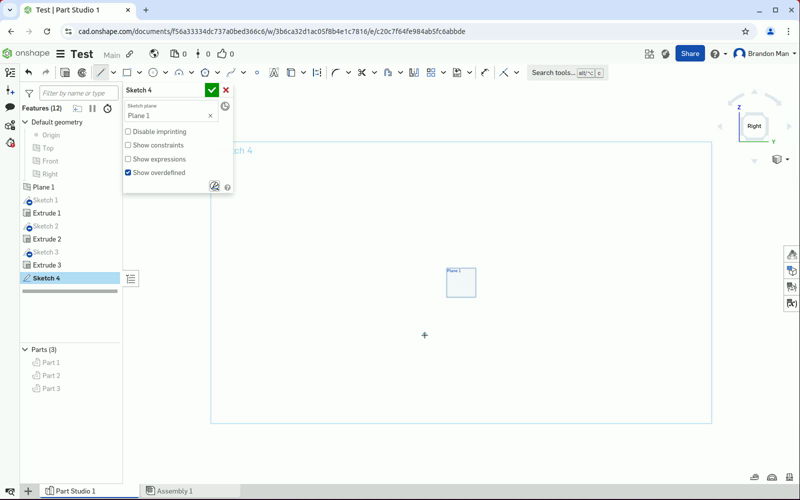
mouse_move(454, 334)
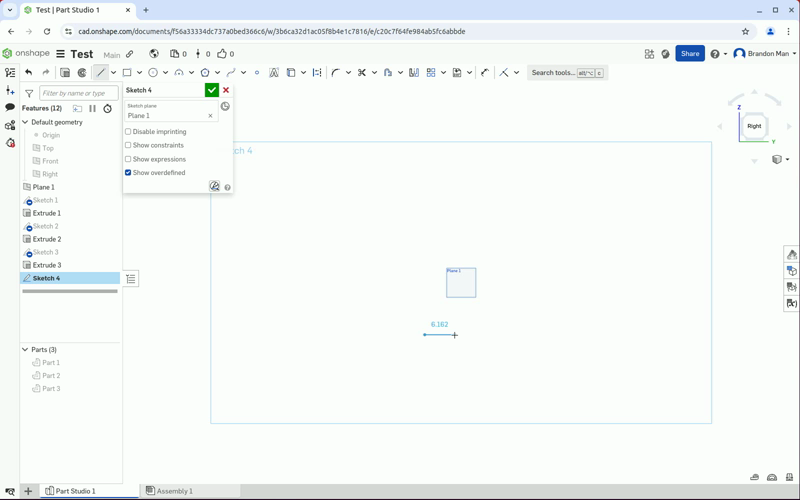
mouse_move(425, 334)
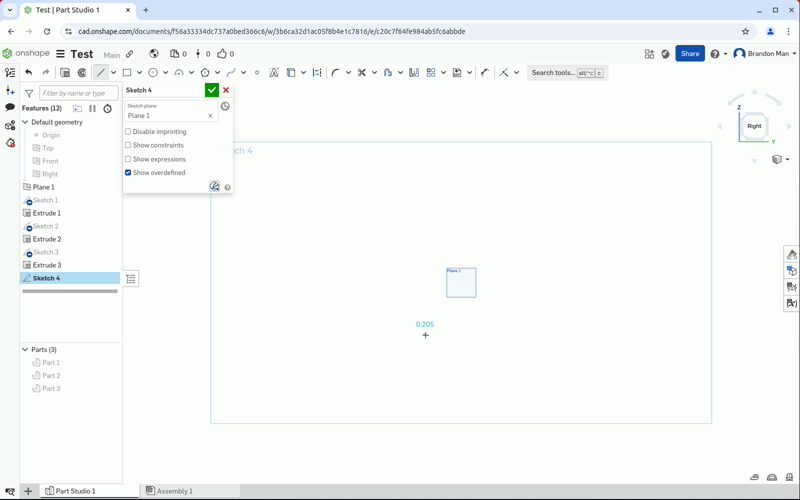
scroll(6)
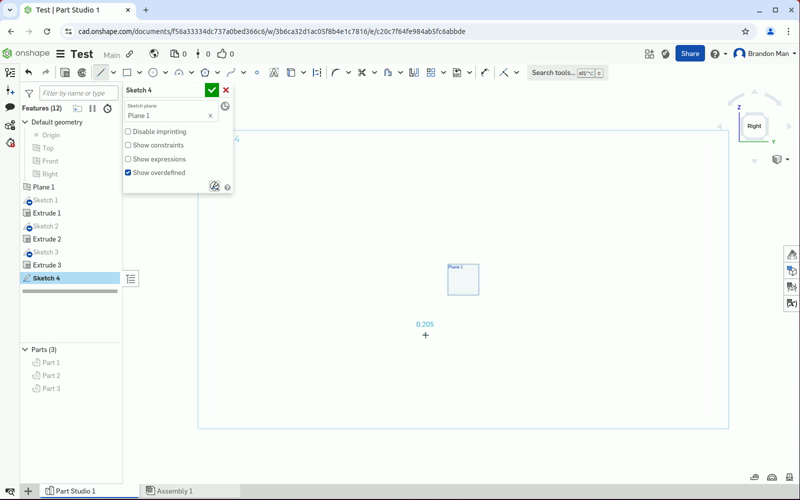
scroll(6)
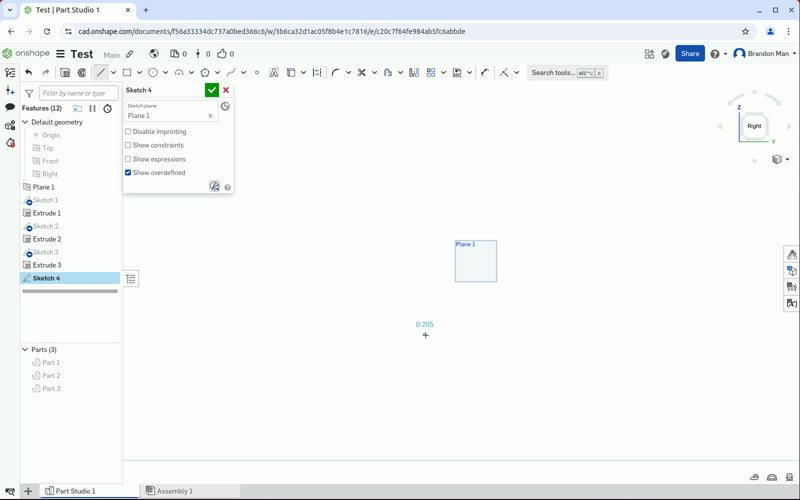
scroll(6)
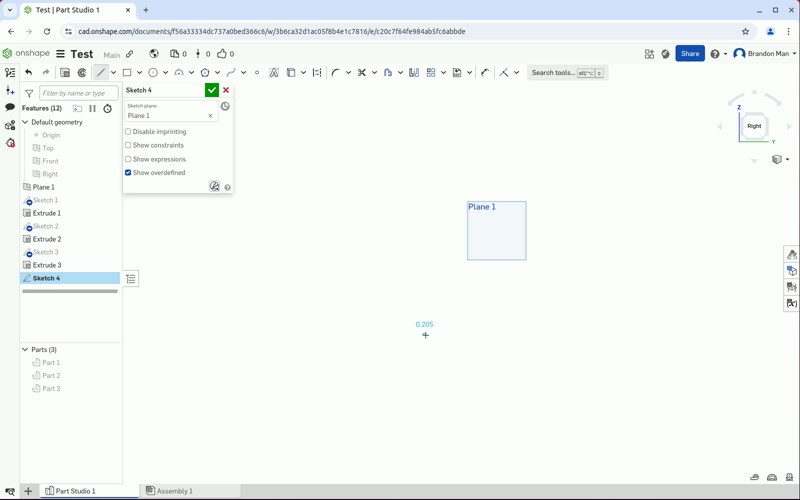
scroll(6)
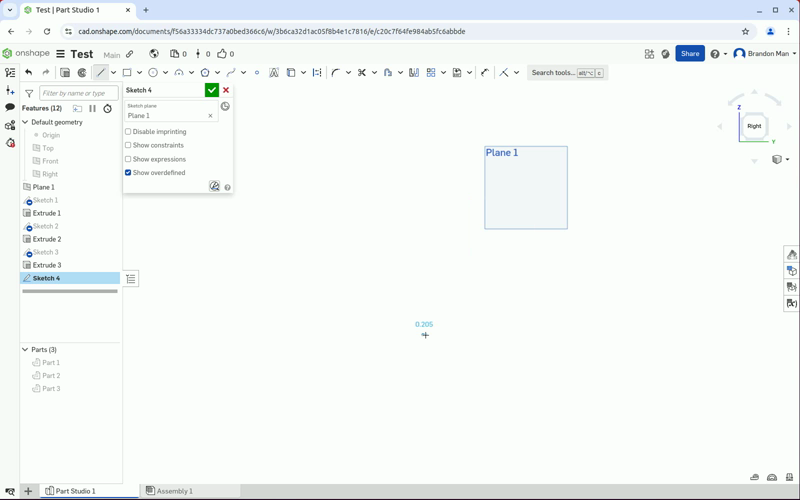
scroll(6)
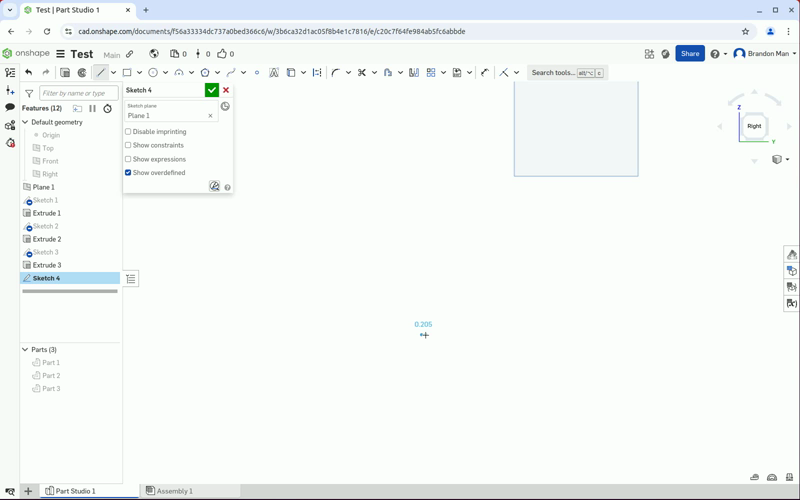
scroll(6)
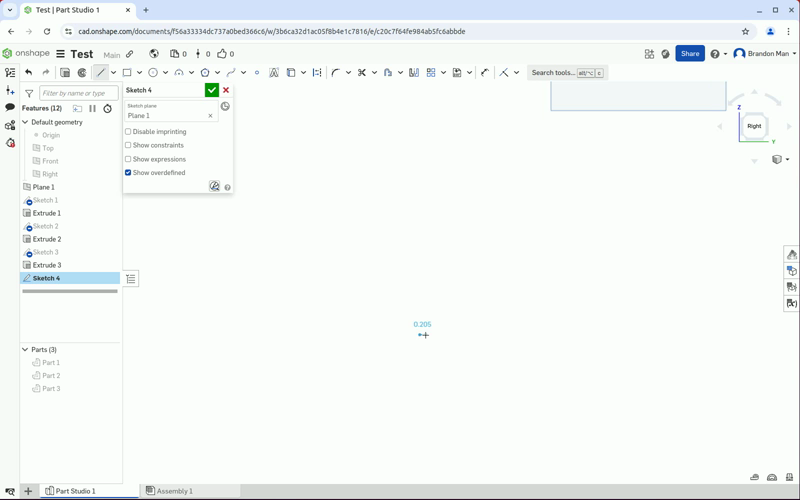
scroll(6)
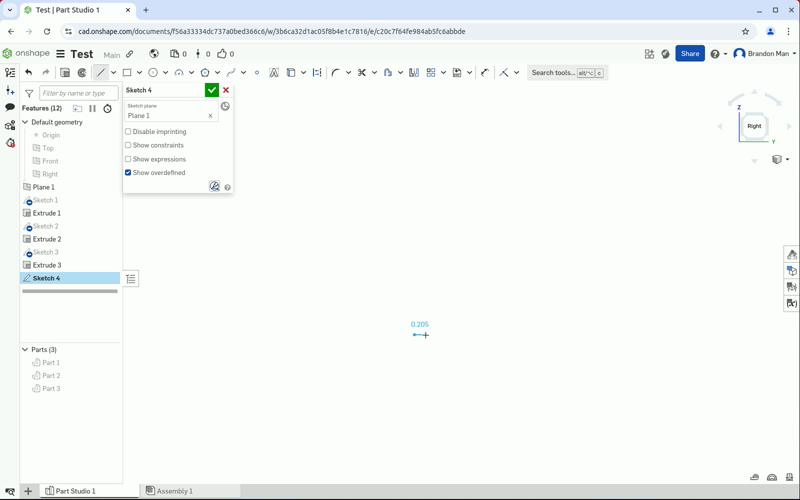
click(425, 334)
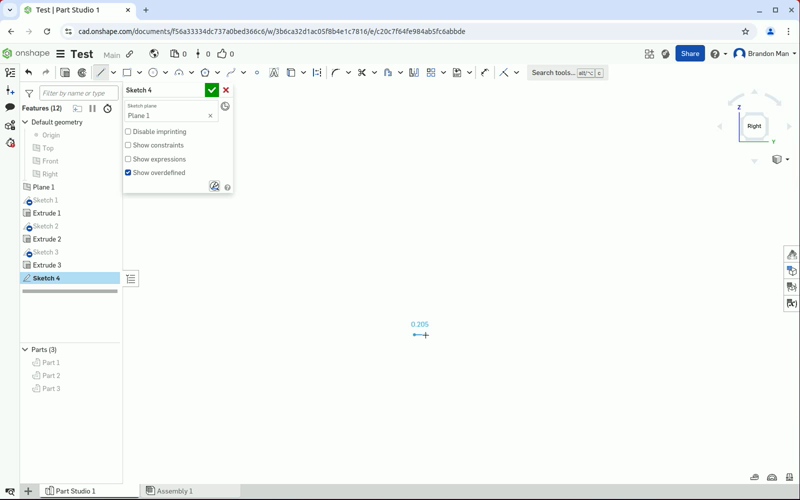
scroll(-6)
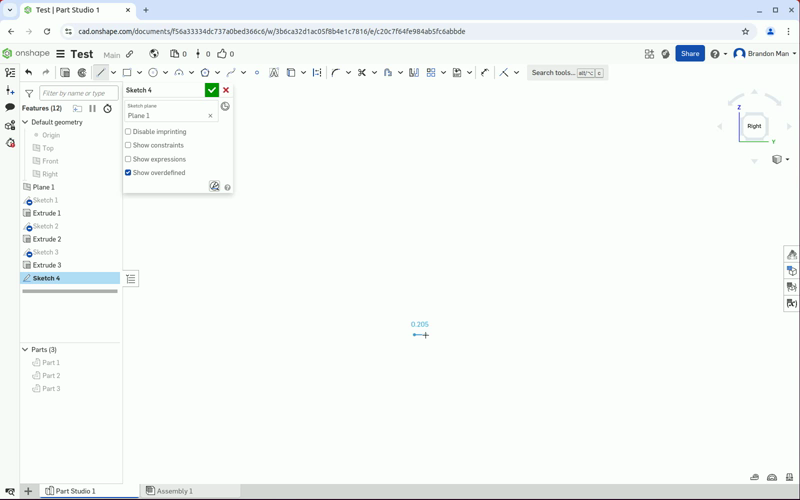
scroll(-6)
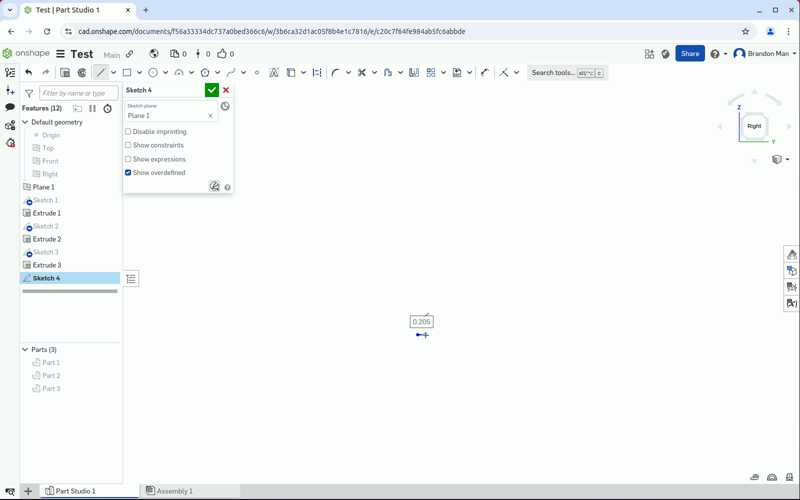
scroll(-6)
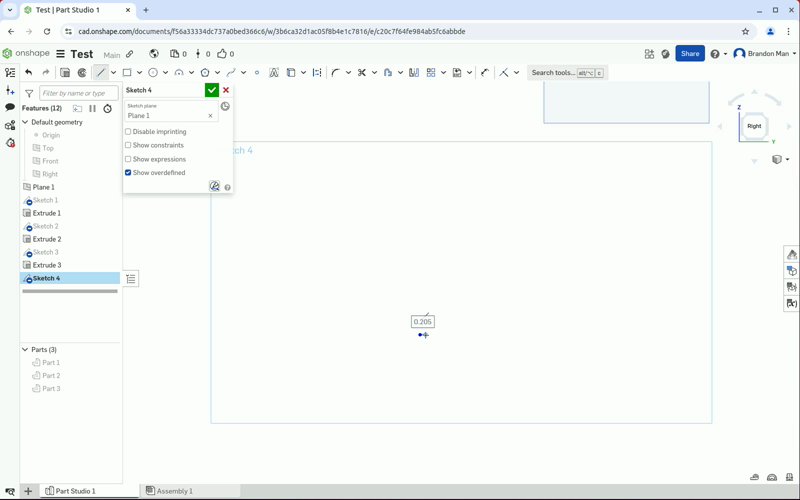
scroll(-6)
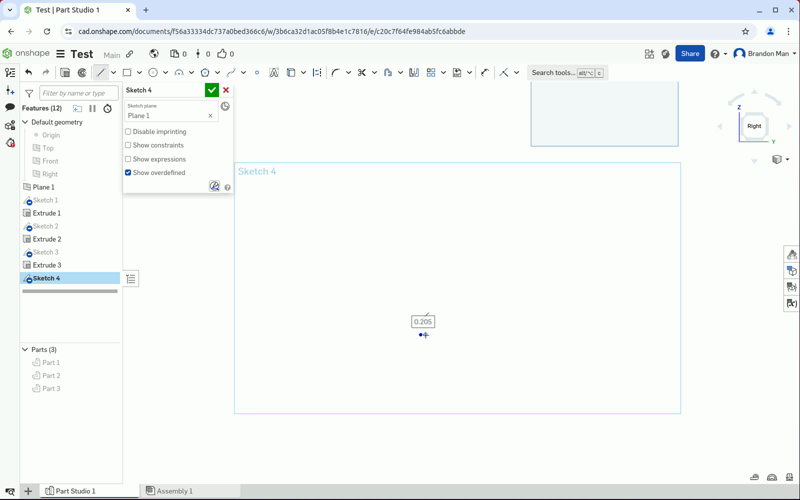
scroll(-6)
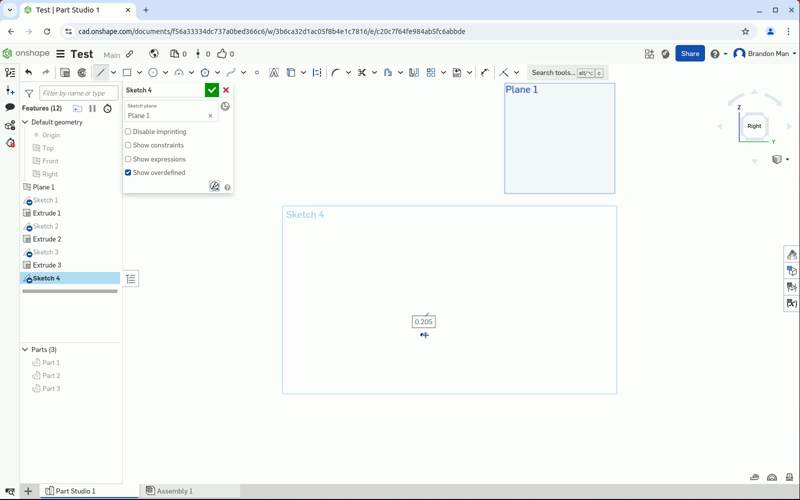
scroll(-6)
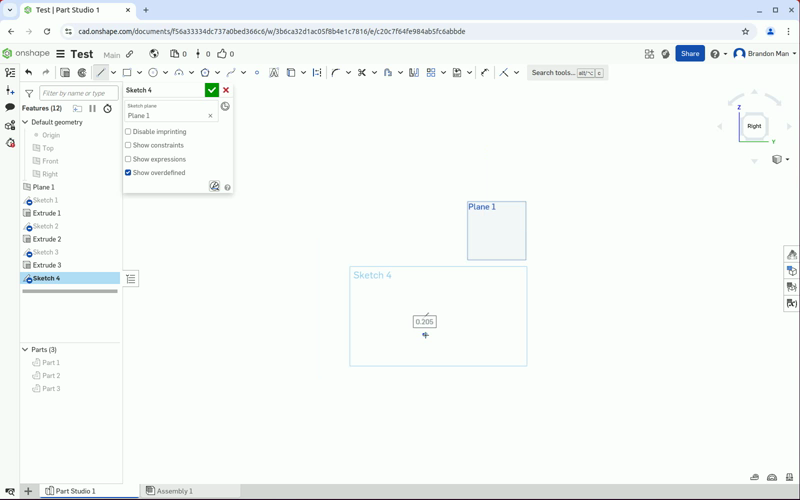
scroll(-6)
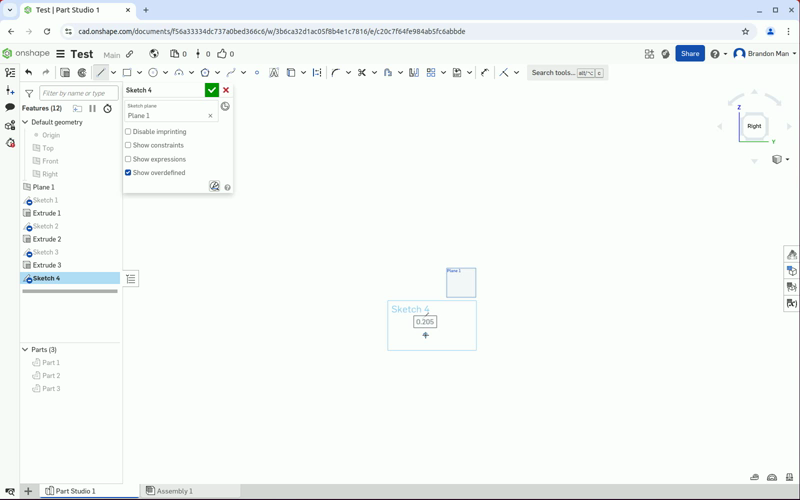
key_up(shift)
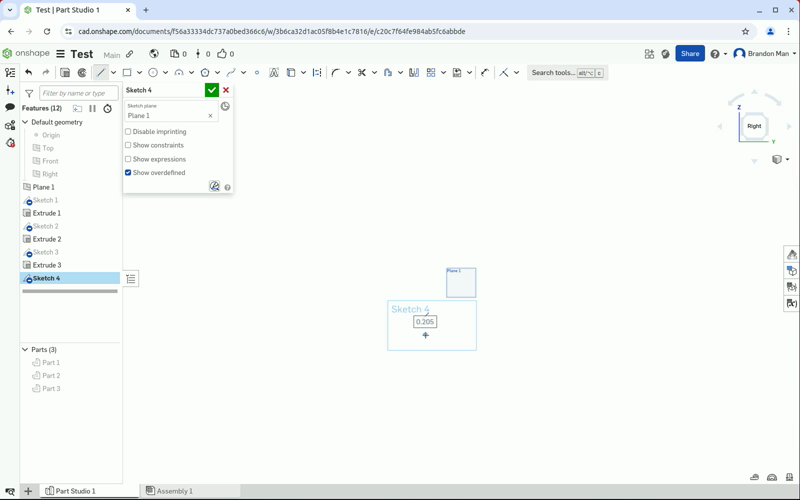
key_down(shift)
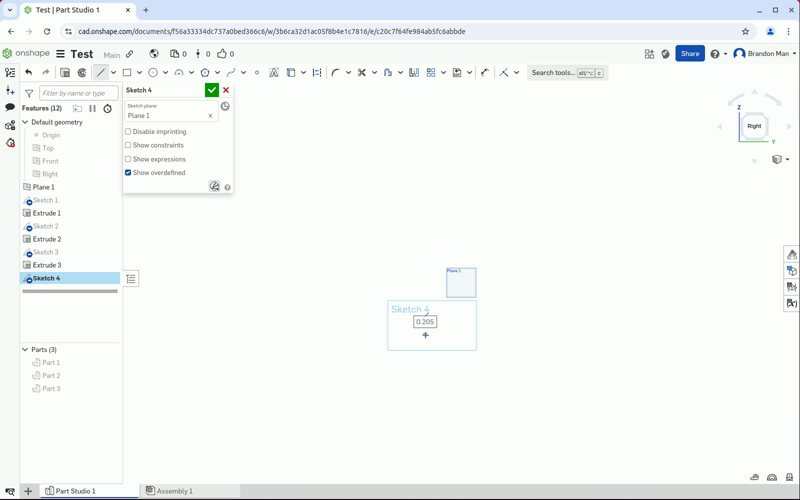
mouse_move(455, 334)
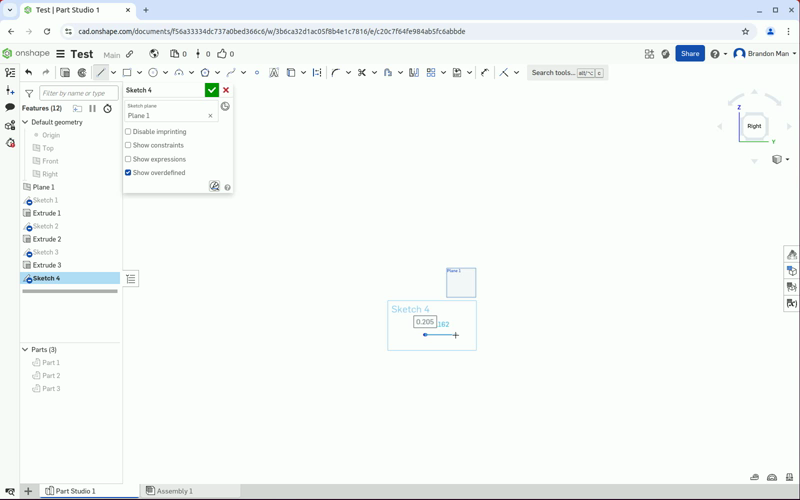
mouse_move(434, 325)
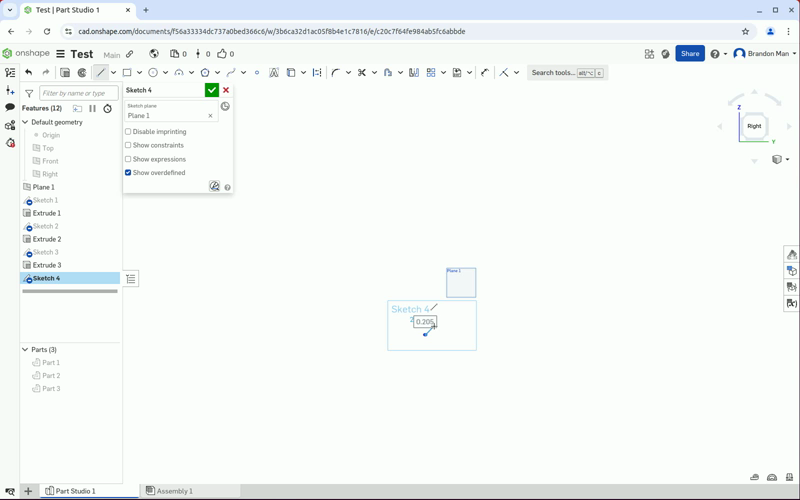
click(434, 325)
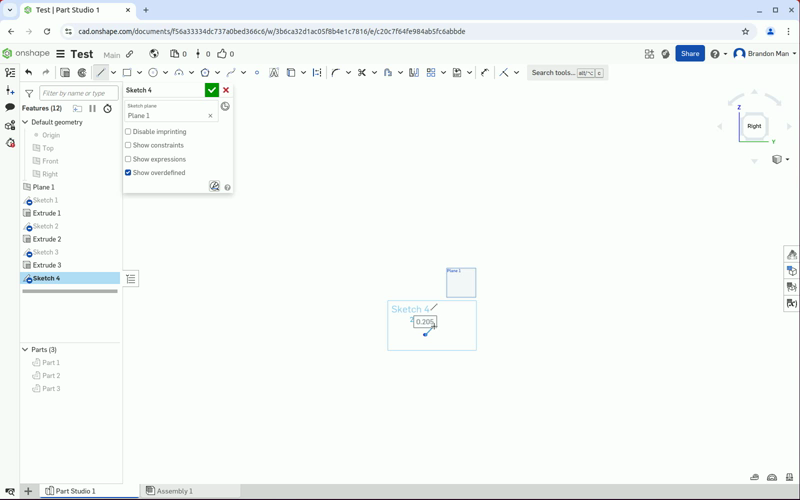
key_up(shift)
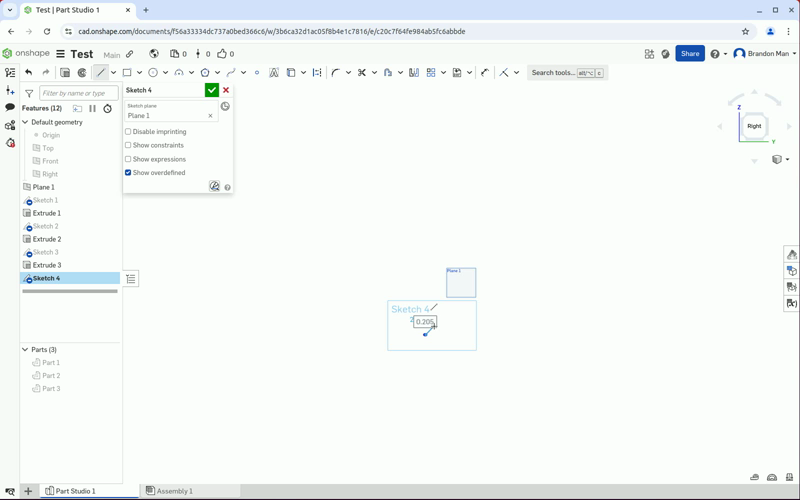
key_down(shift)
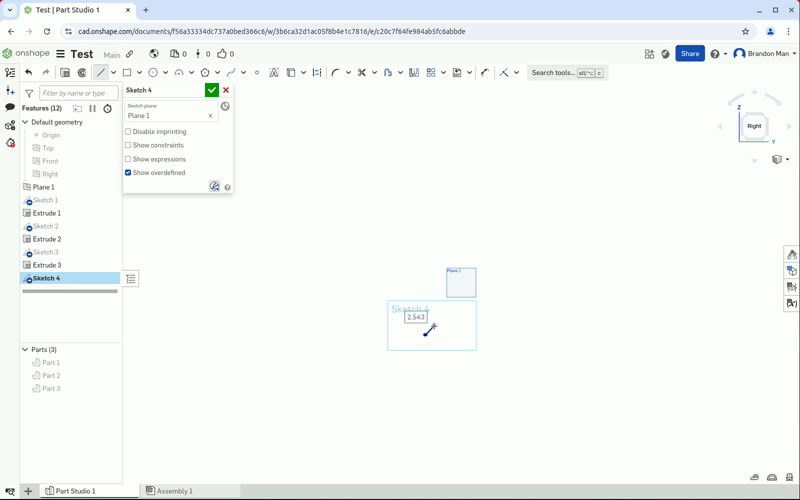
mouse_move(434, 245)
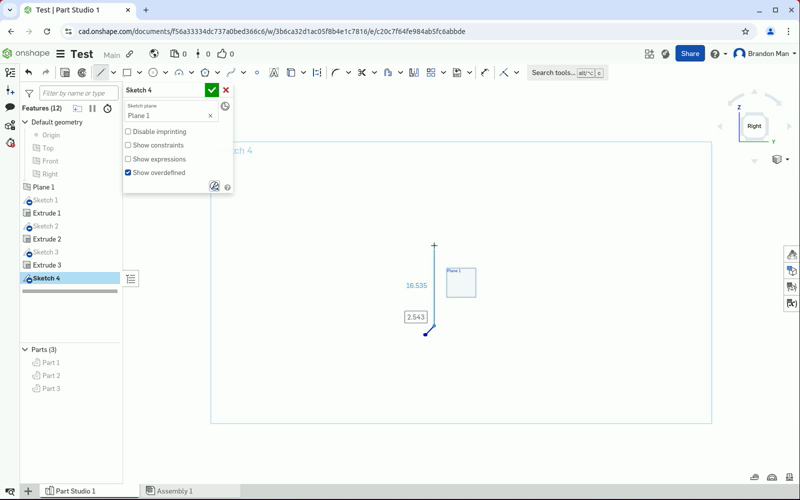
click(434, 245)
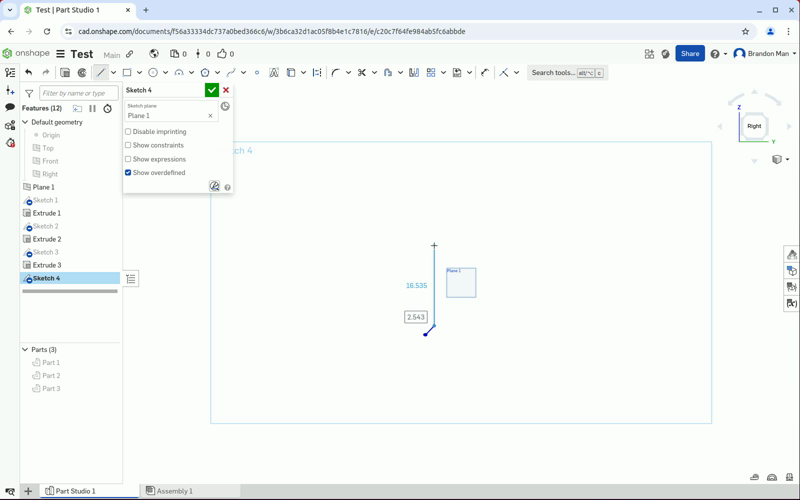
key_up(shift)
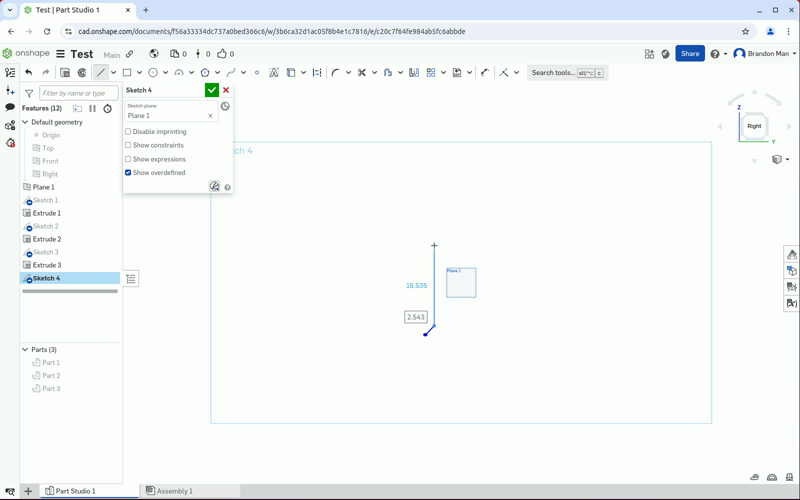
key_down(shift)
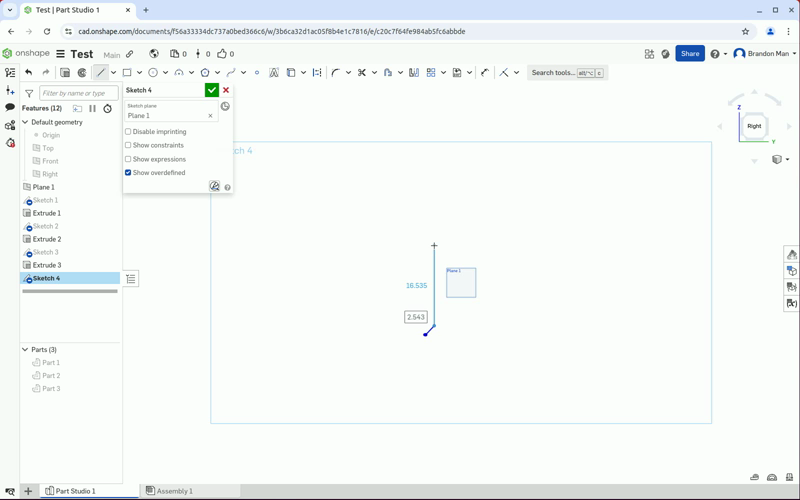
mouse_move(464, 245)
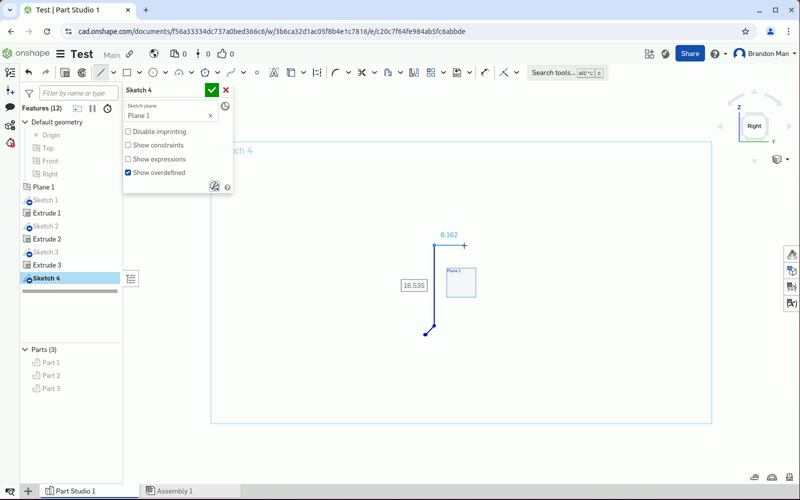
mouse_move(434, 230)
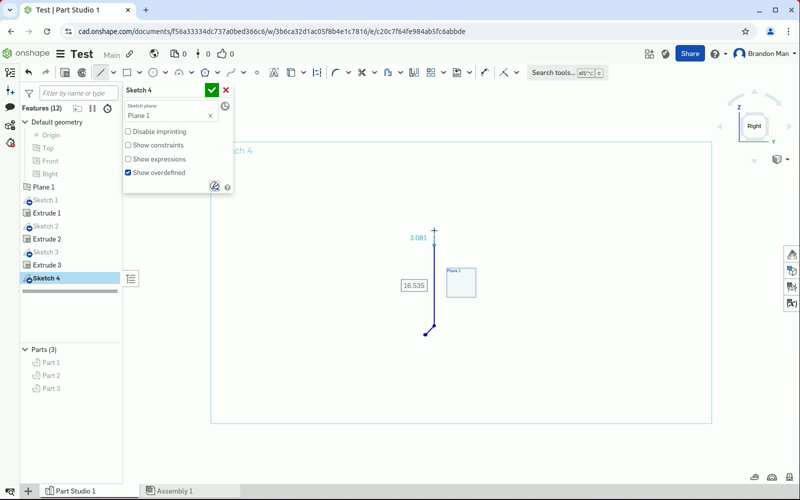
click(434, 230)
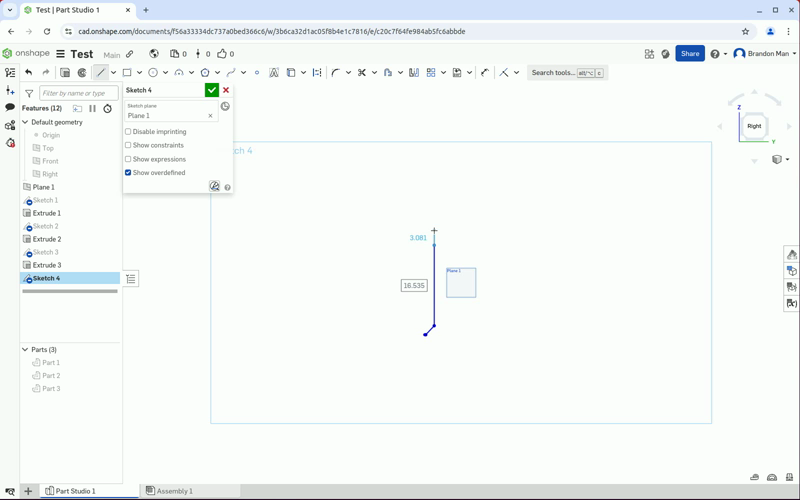
key_up(shift)
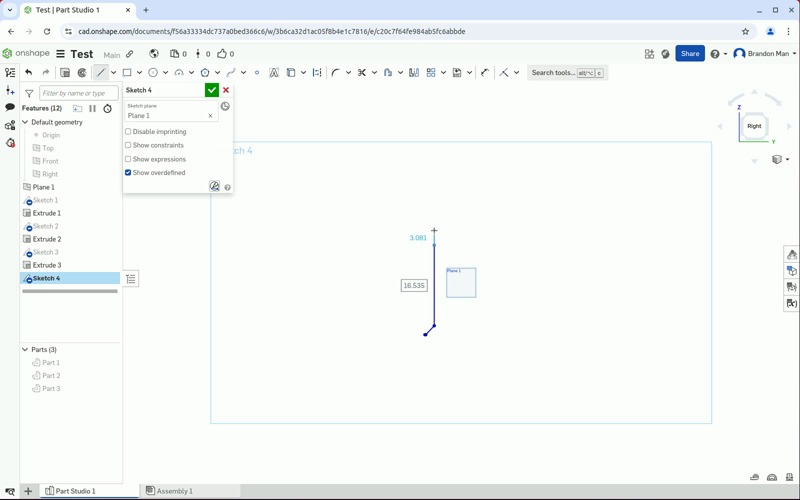
key_down(shift)
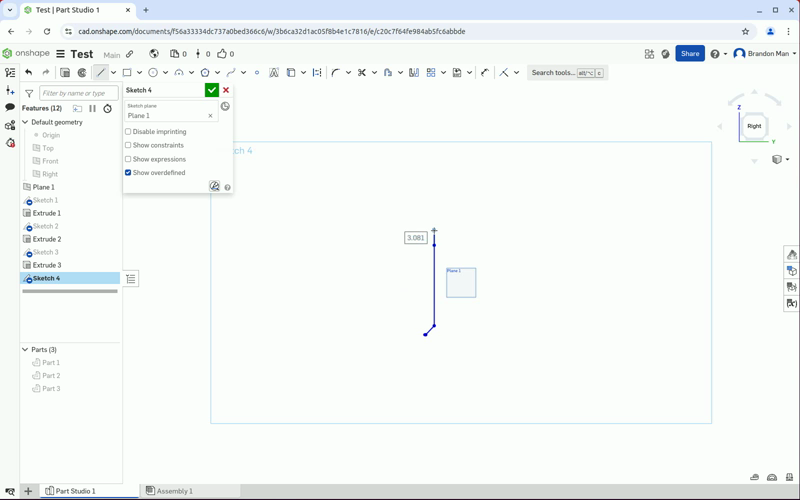
mouse_move(464, 230)
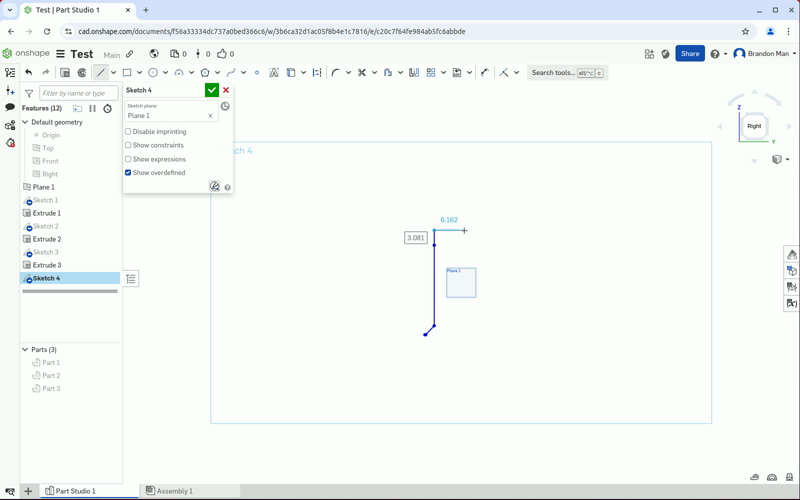
mouse_move(424, 230)
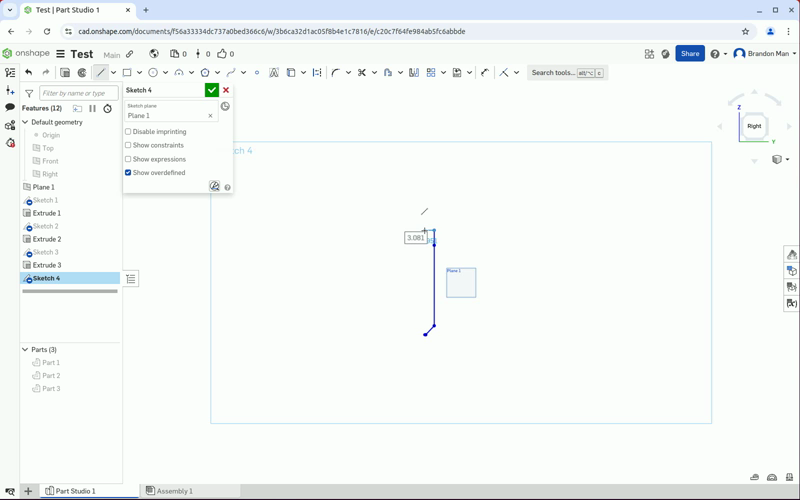
click(424, 230)
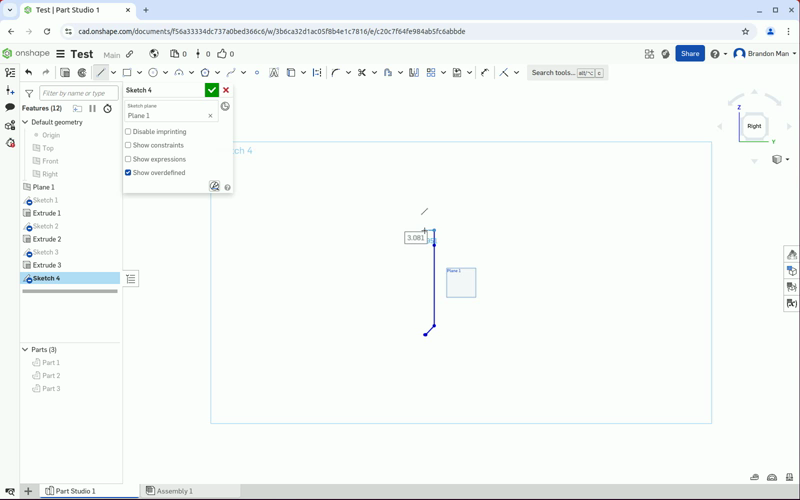
key_up(shift)
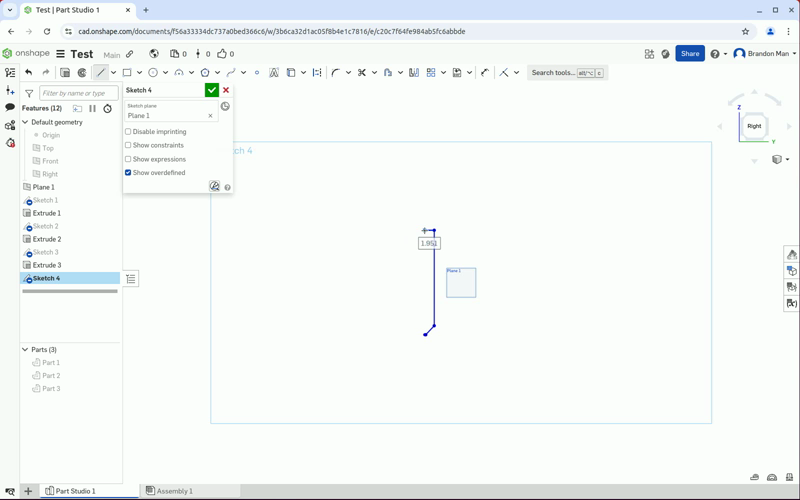
key_down(shift)
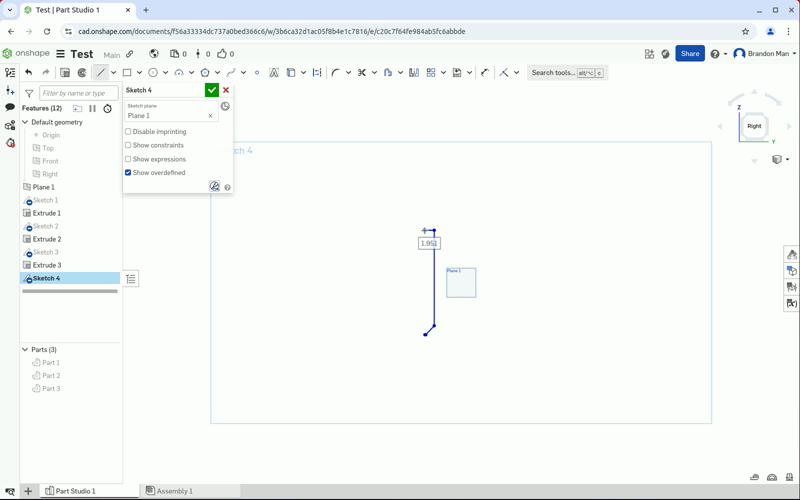
mouse_move(424, 334)
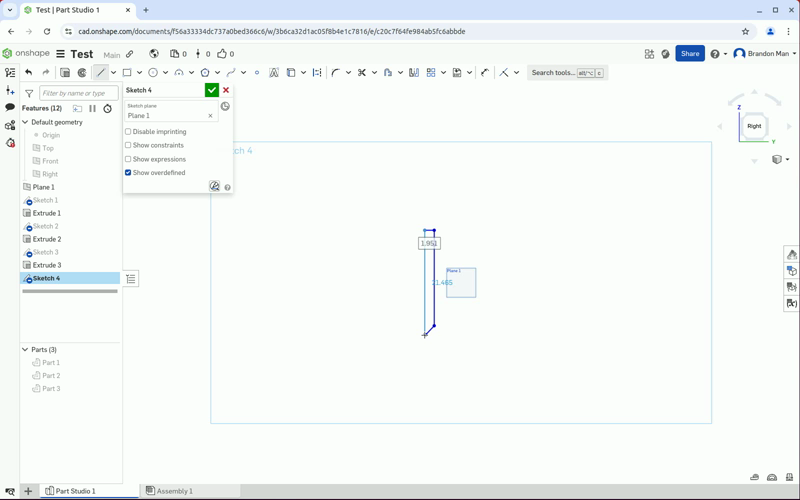
scroll(6)
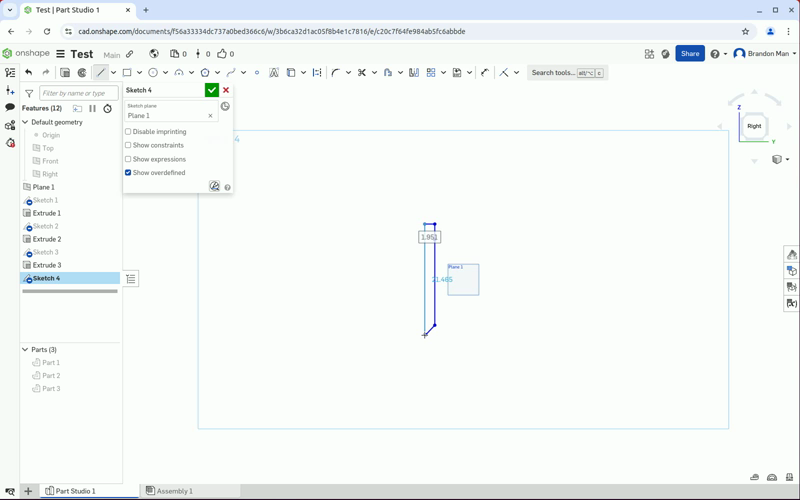
scroll(6)
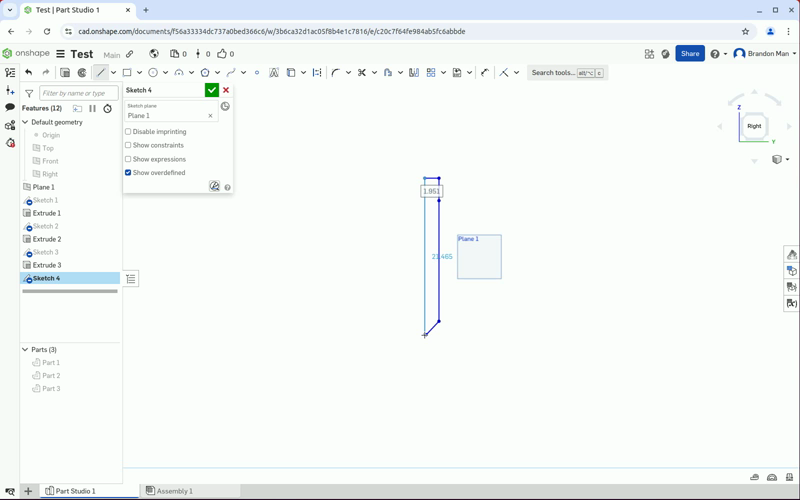
scroll(6)
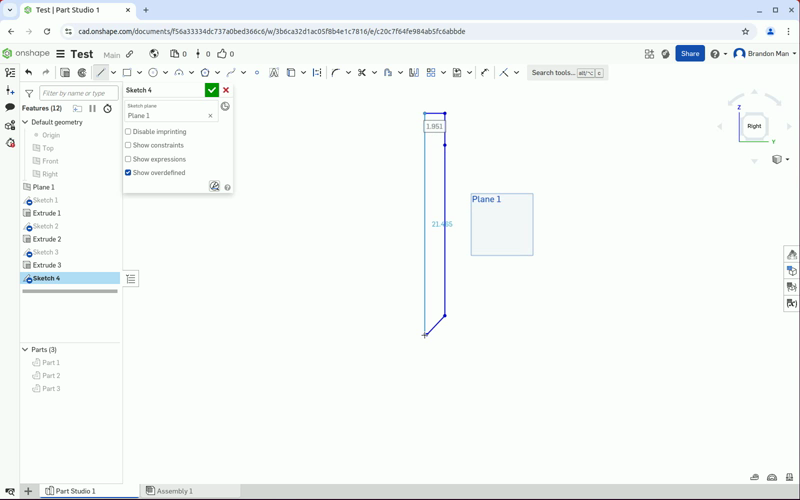
scroll(6)
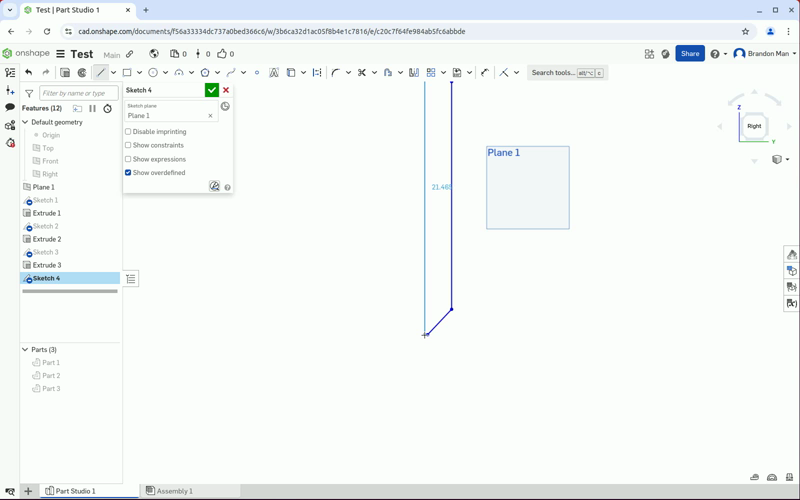
scroll(6)
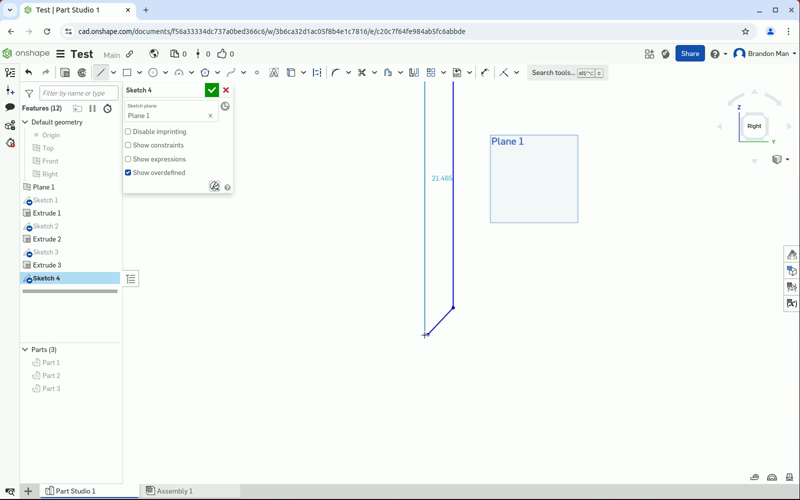
scroll(6)
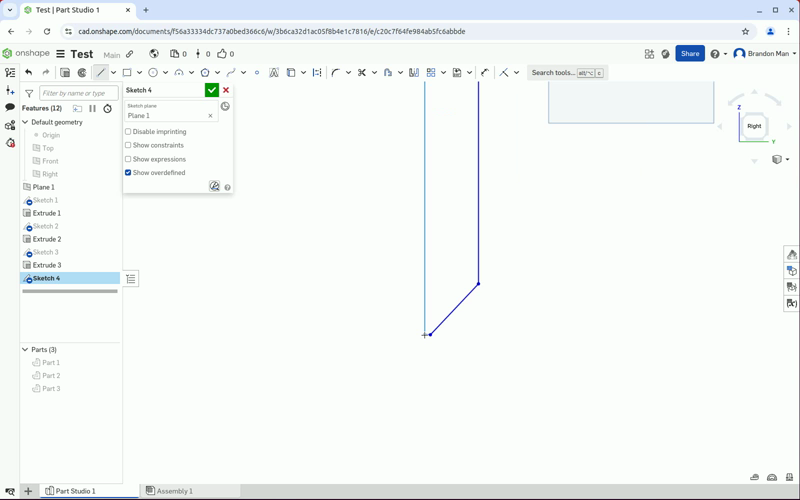
scroll(6)
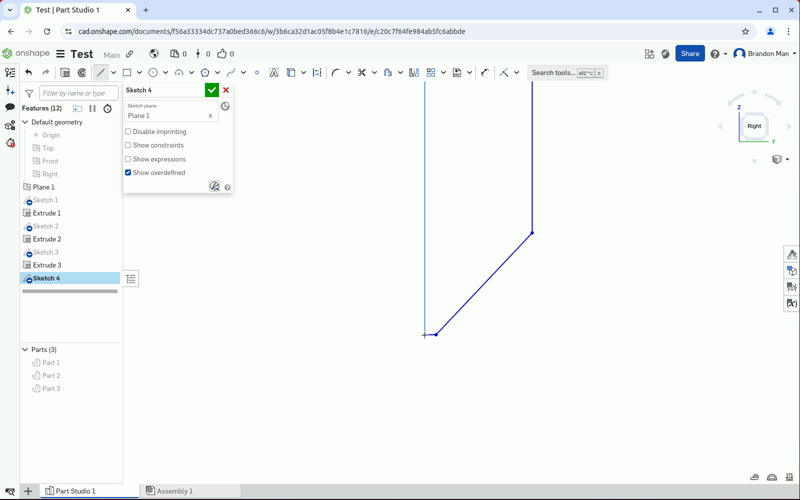
key_up(shift)
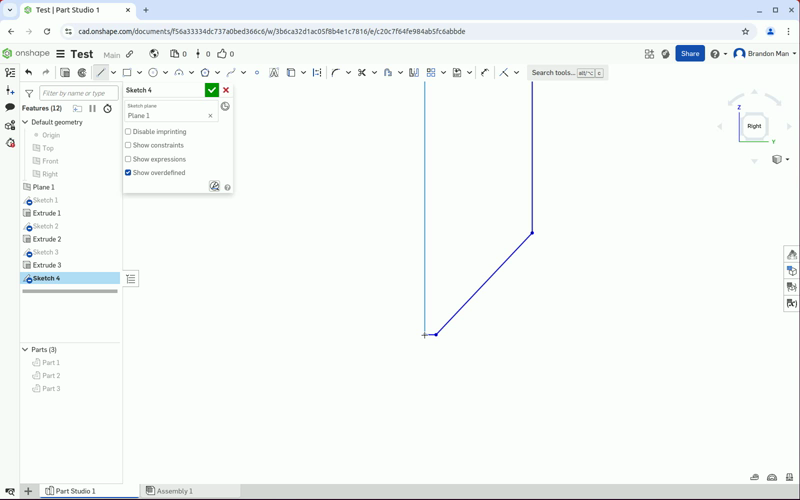
click(424, 334)
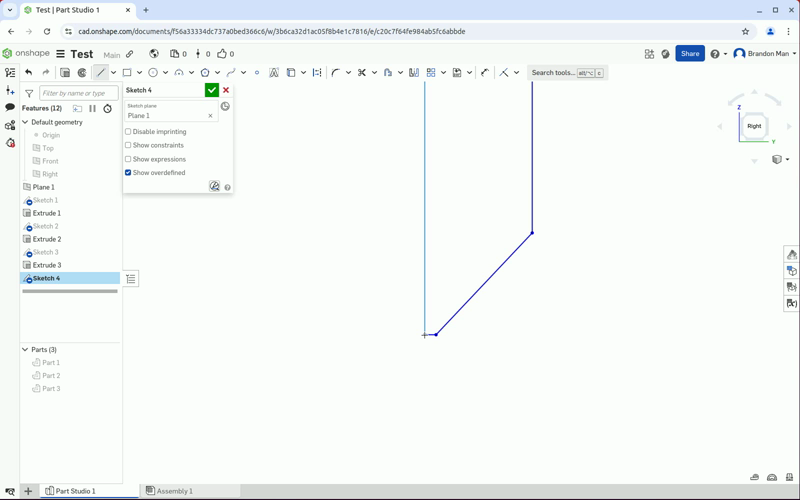
scroll(-6)
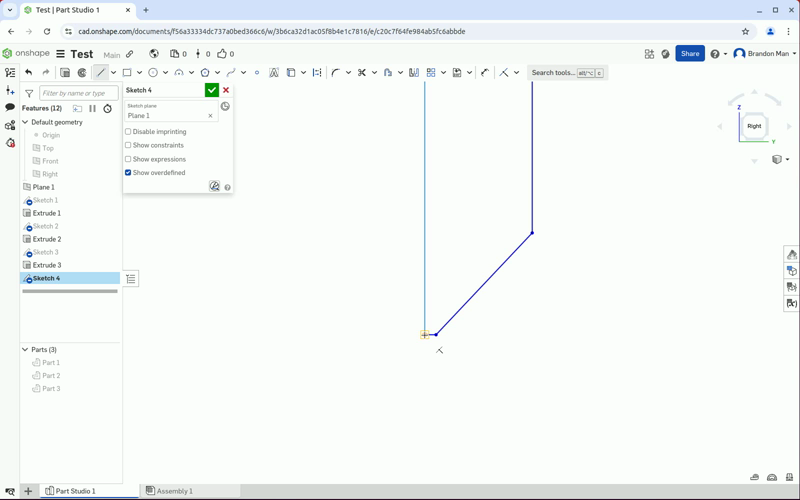
scroll(-6)
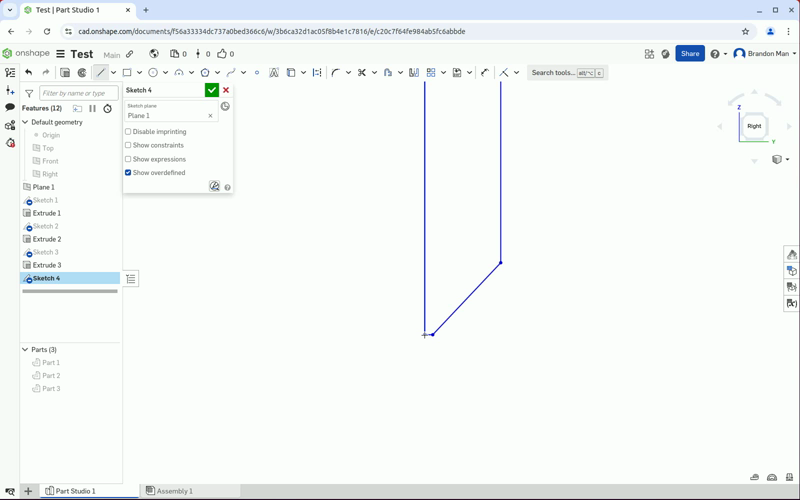
scroll(-6)
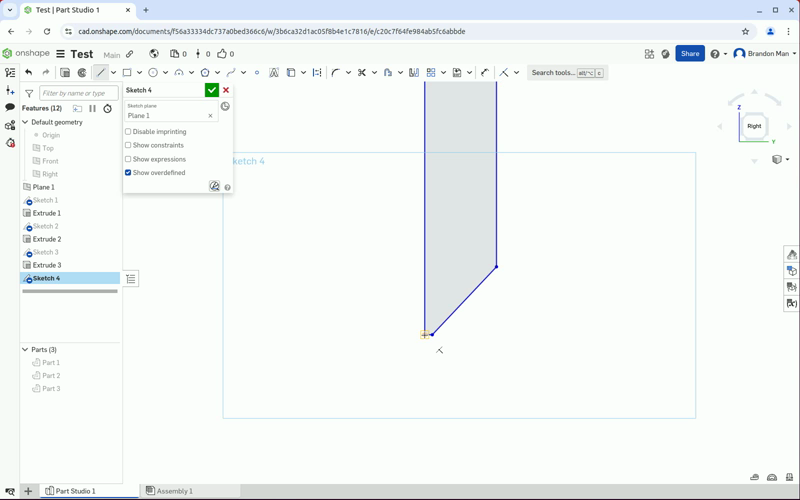
scroll(-6)
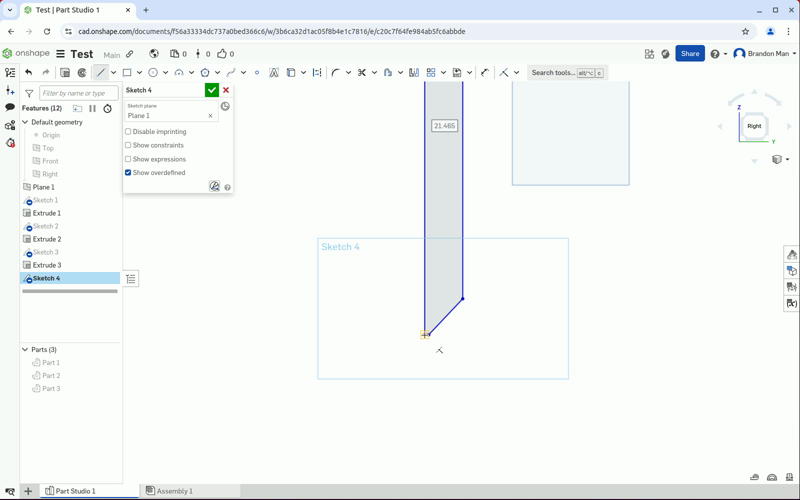
scroll(-6)
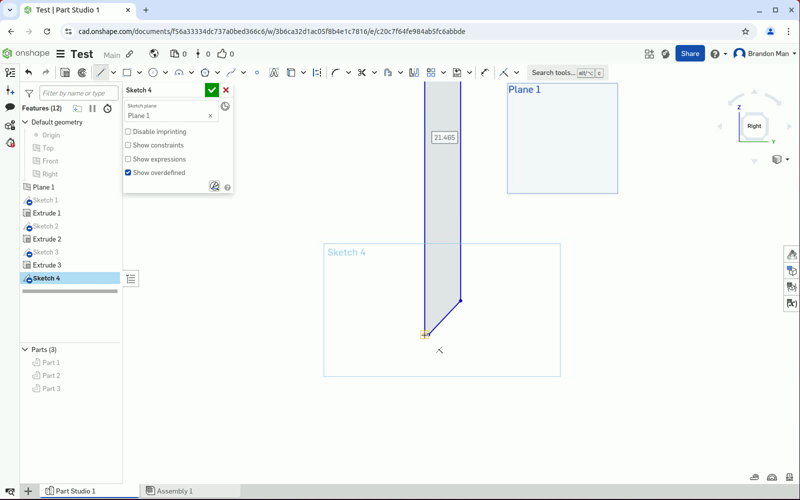
scroll(-6)
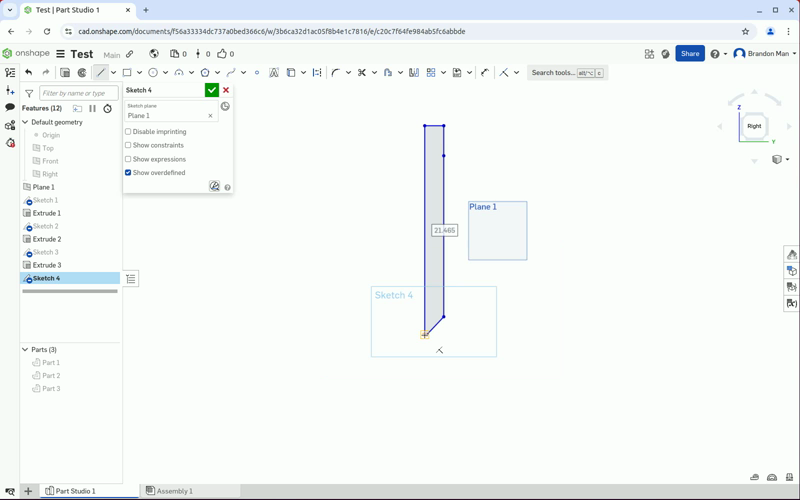
scroll(-6)
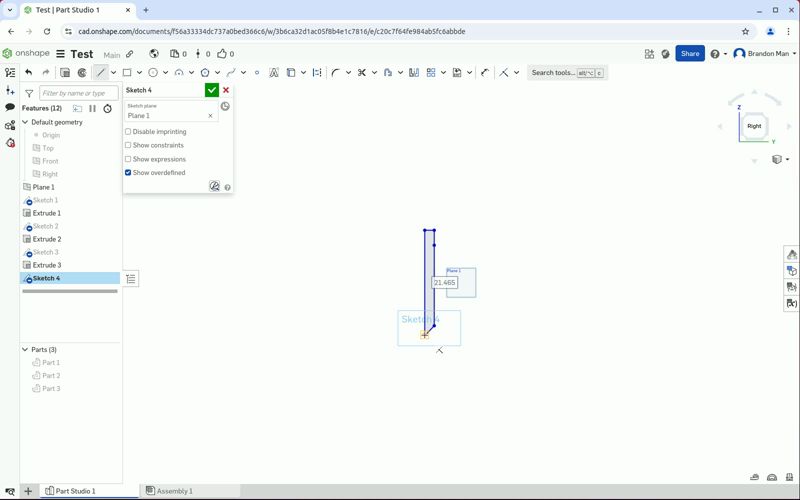
key(esc)
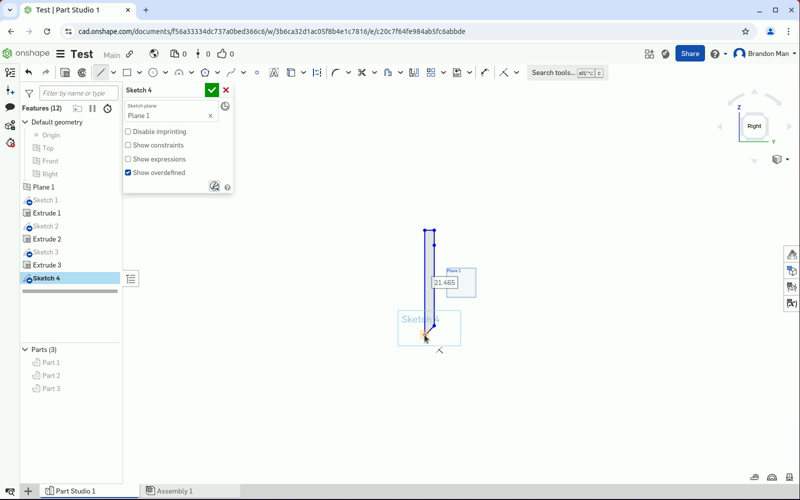
mouse_move(433, 301)
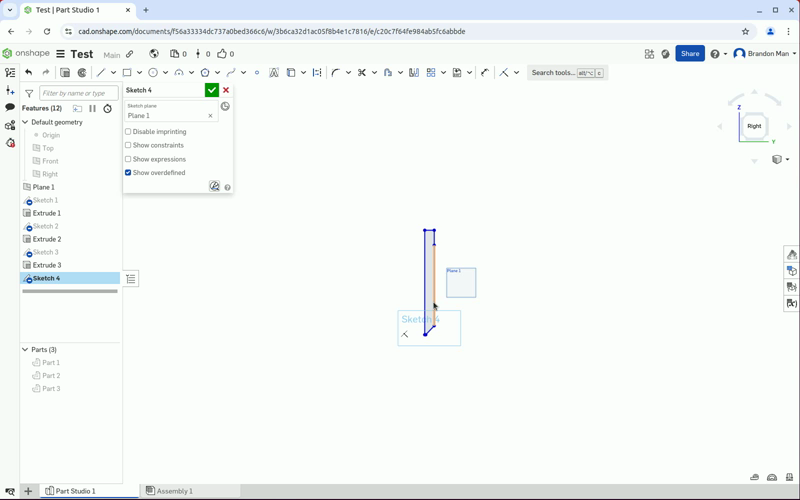
scroll(6)
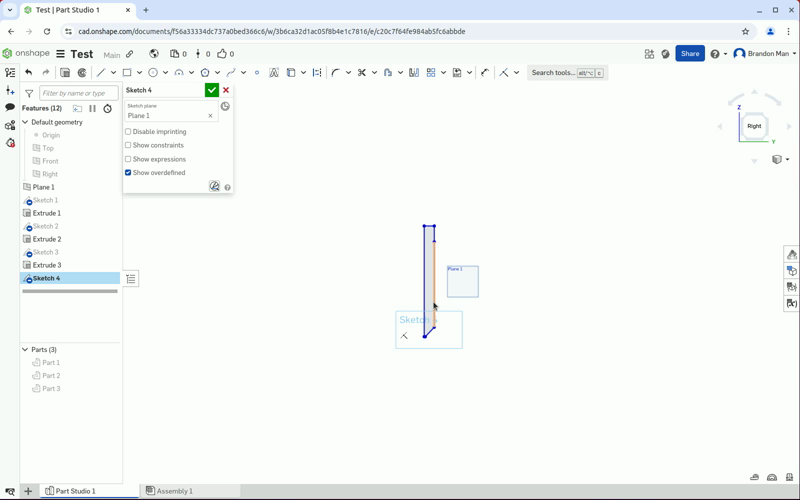
scroll(6)
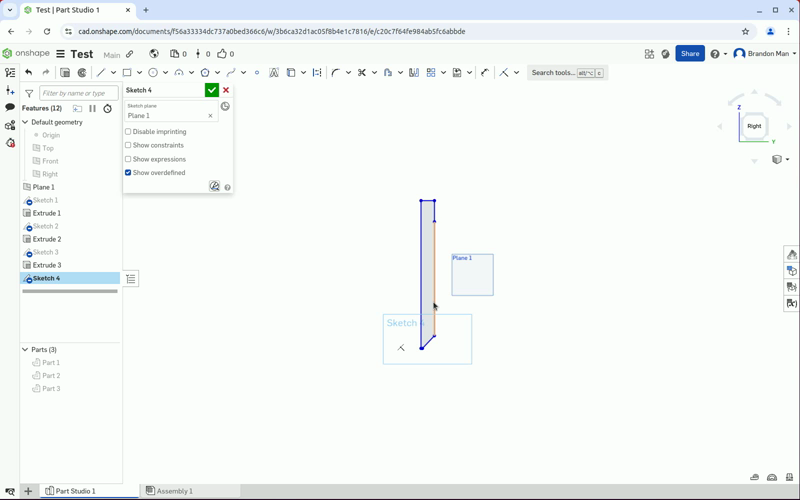
scroll(6)
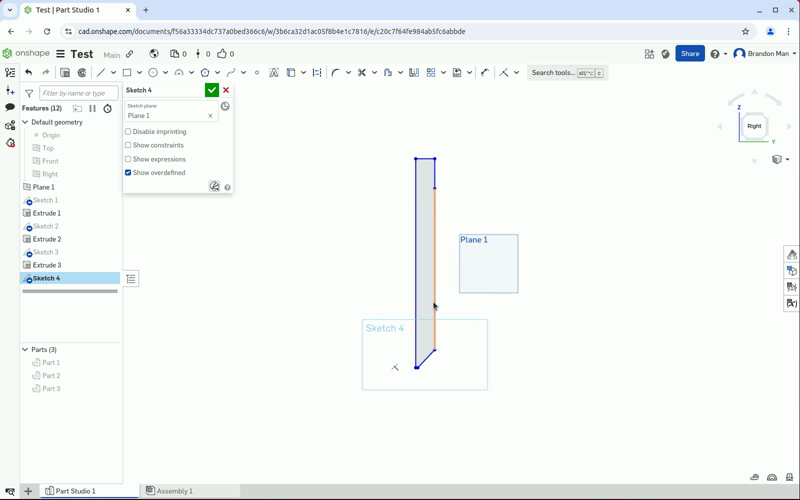
scroll(6)
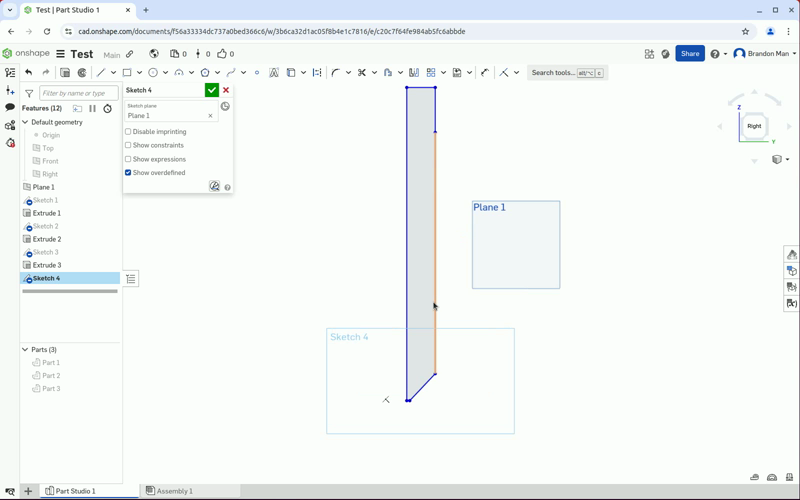
scroll(6)
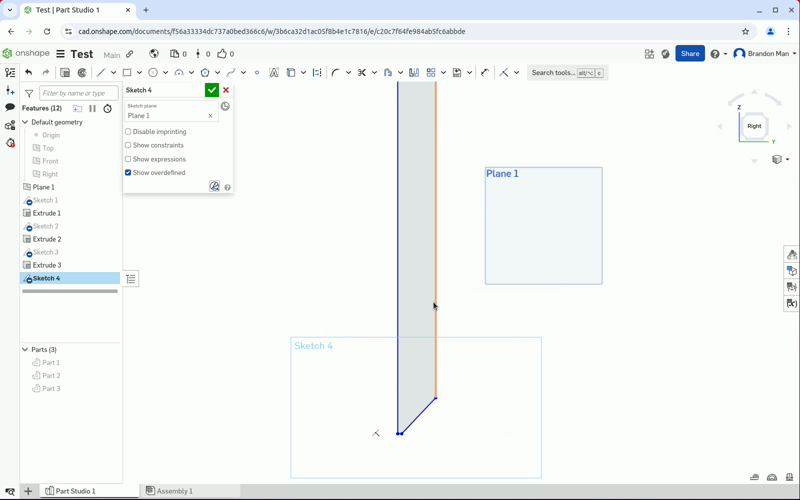
scroll(6)
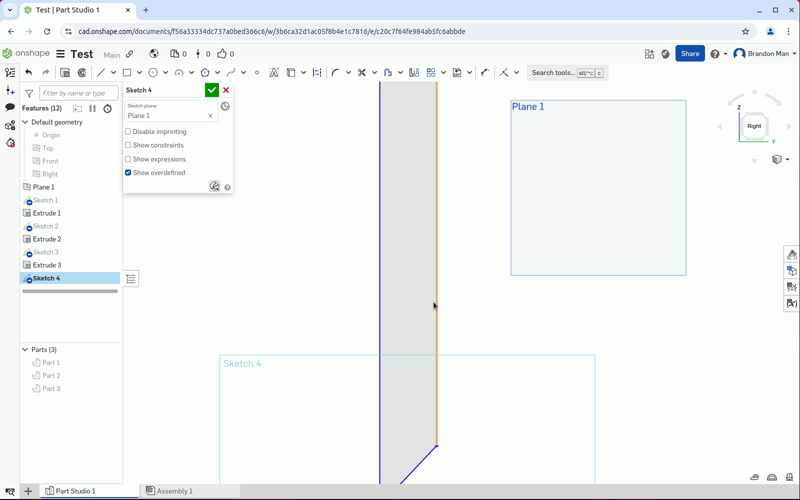
scroll(6)
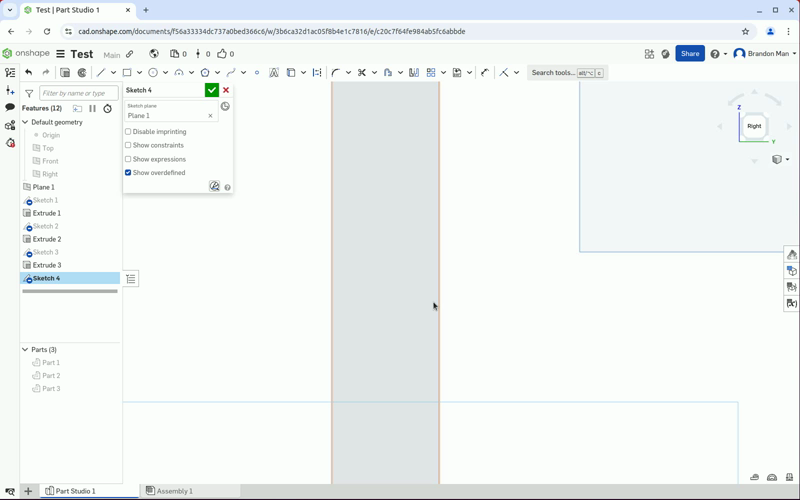
click(433, 301)
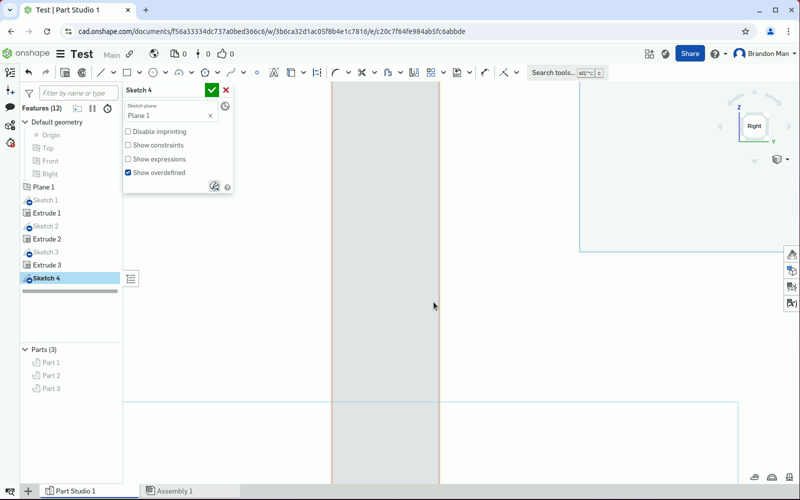
scroll(-6)
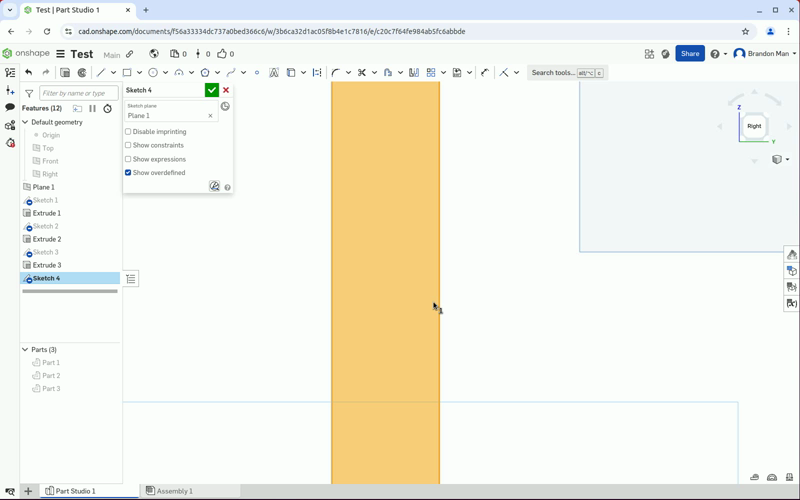
scroll(-6)
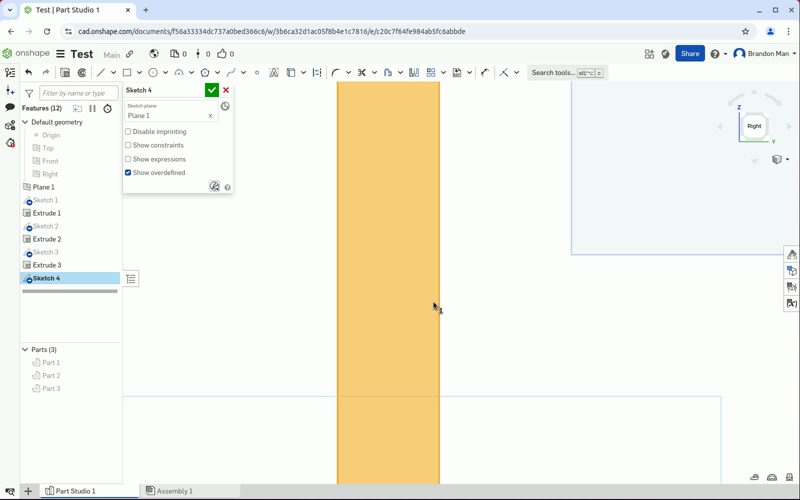
scroll(-6)
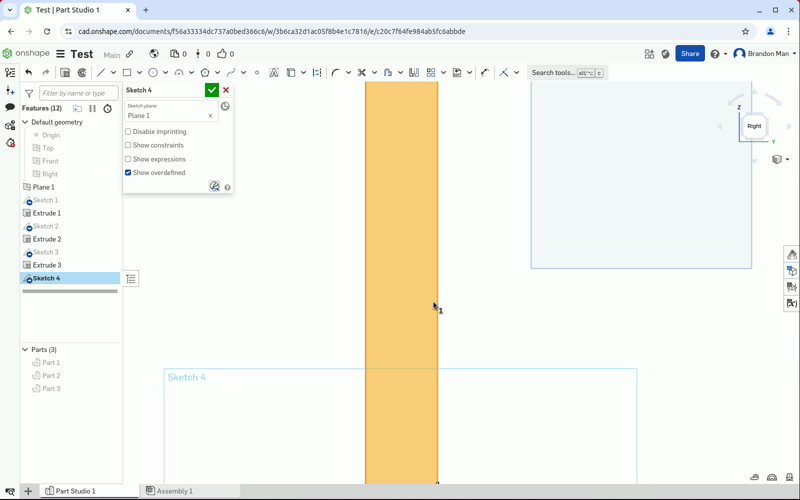
scroll(-6)
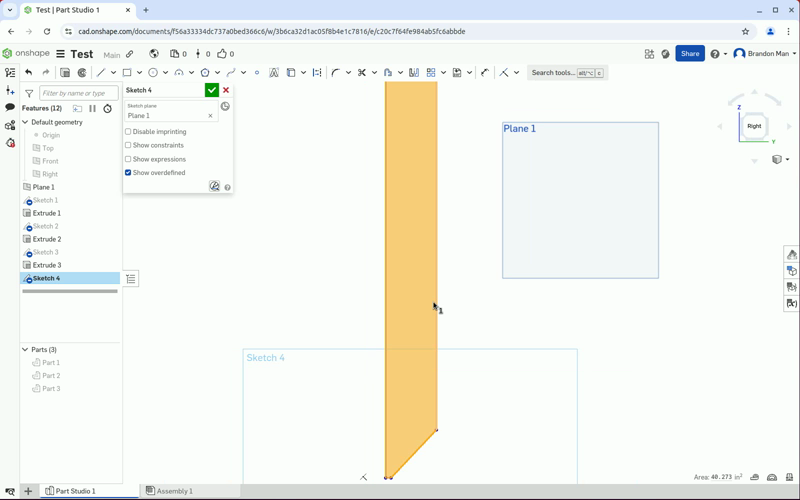
scroll(-6)
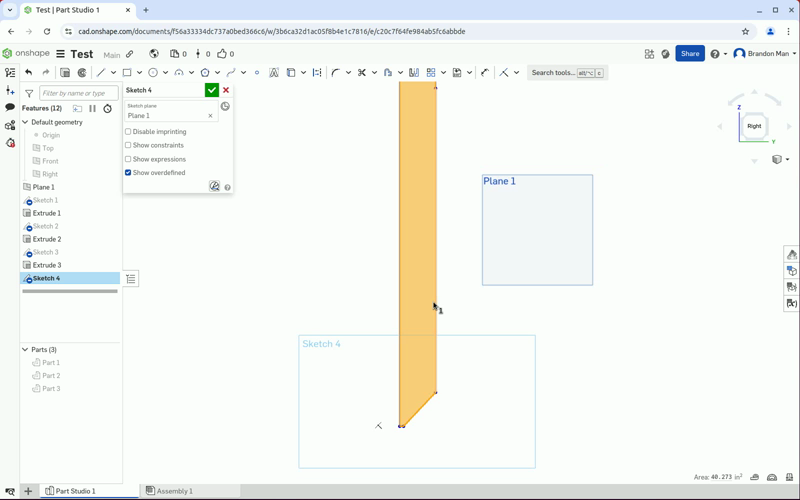
scroll(-6)
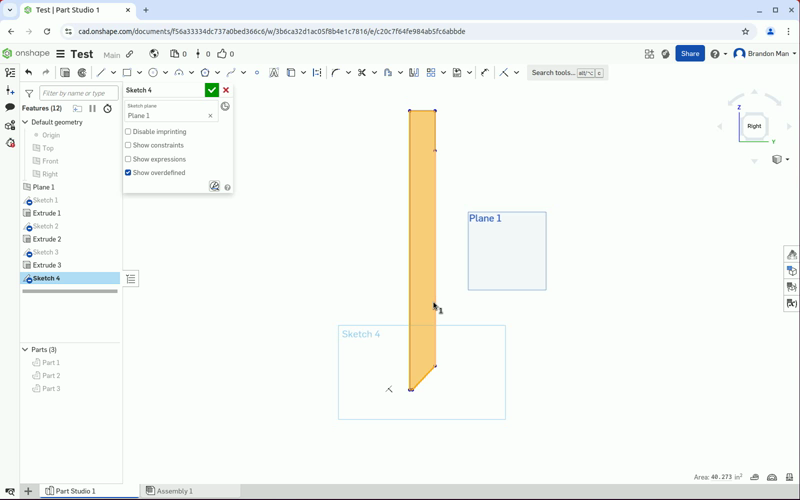
scroll(-6)
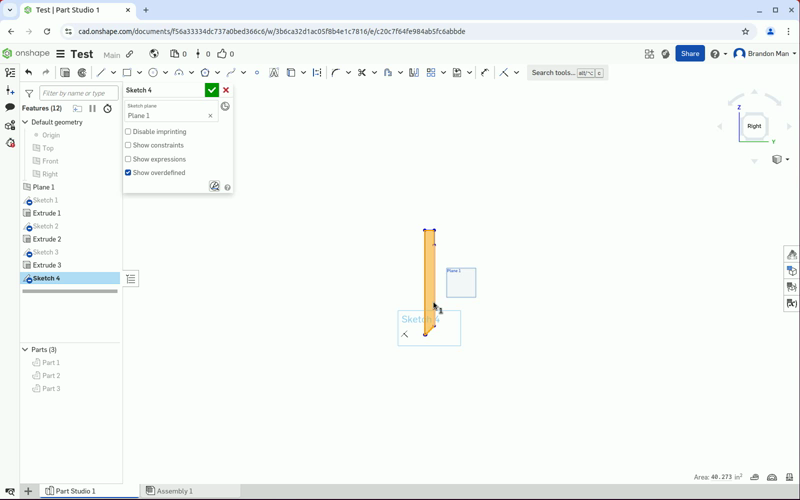
mouse_move(73, 352)
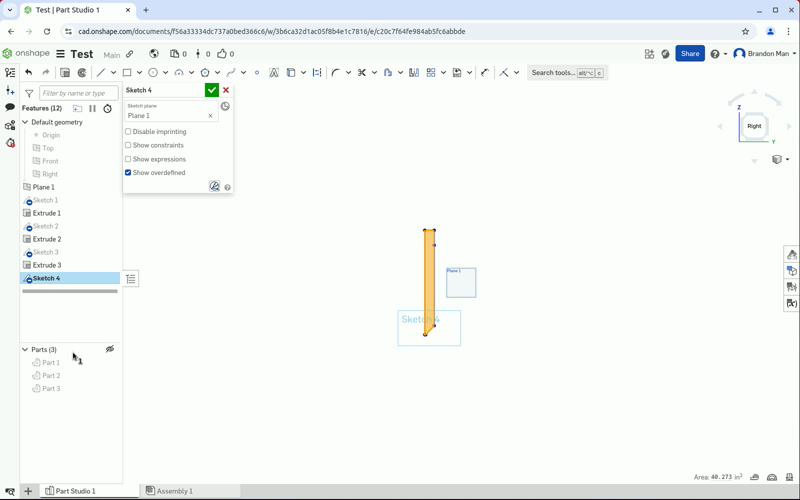
key(shift+y)
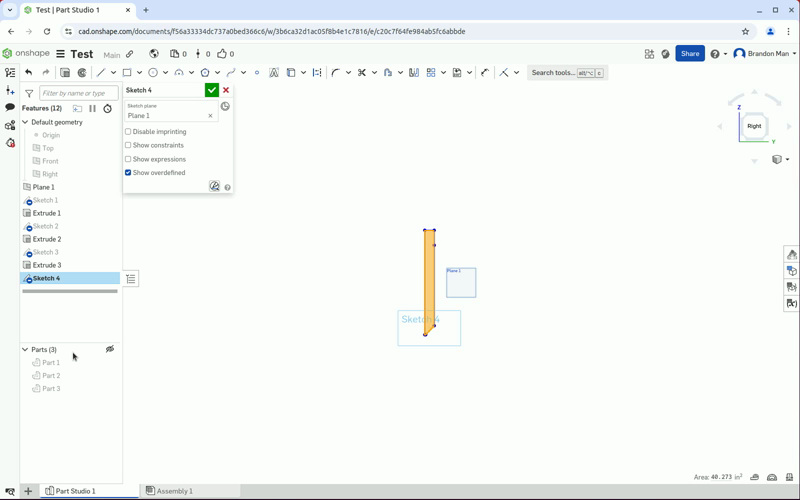
key(shift+e)
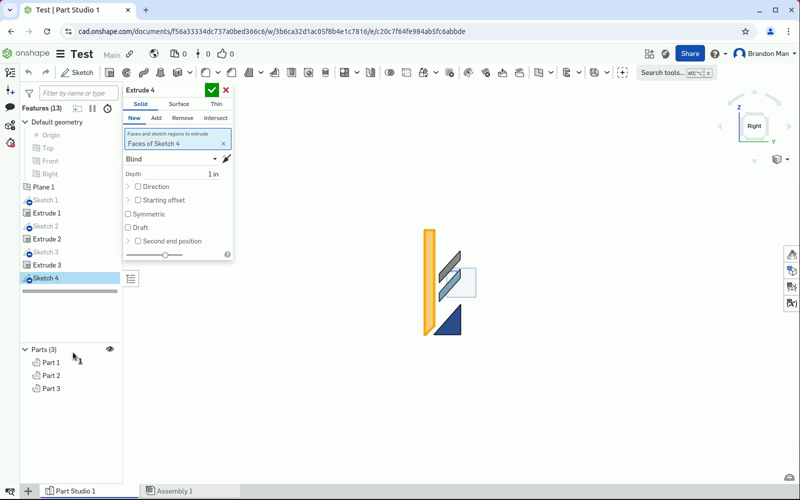
mouse_move(143, 106)
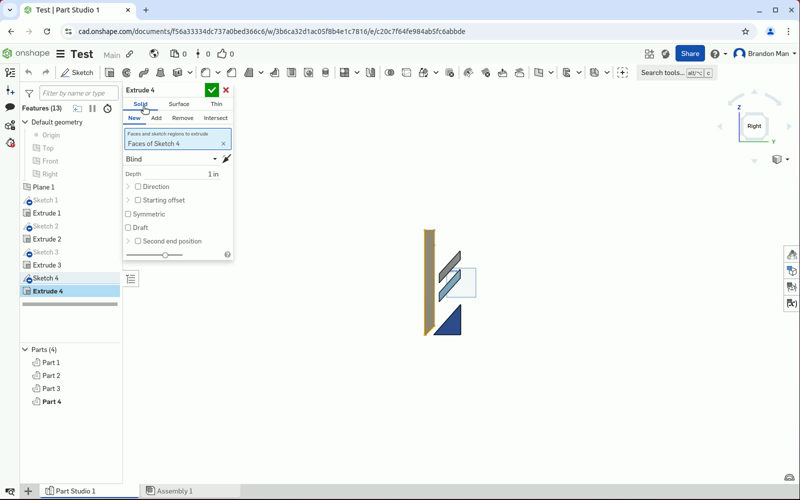
click(143, 106)
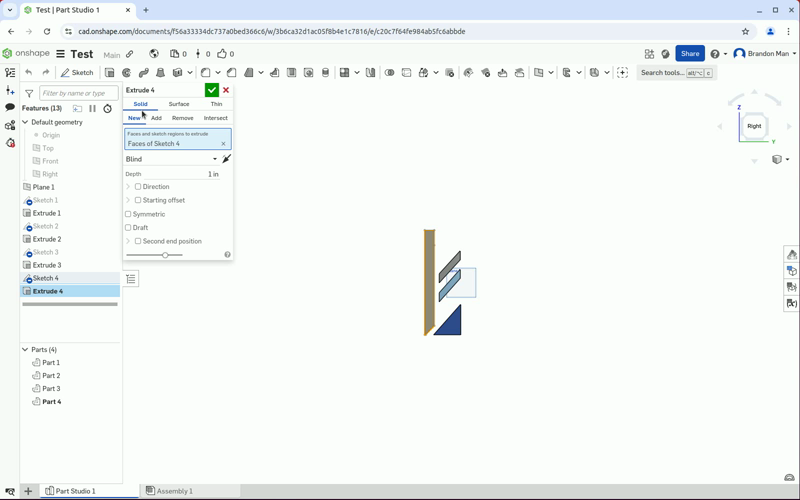
mouse_move(137, 120)
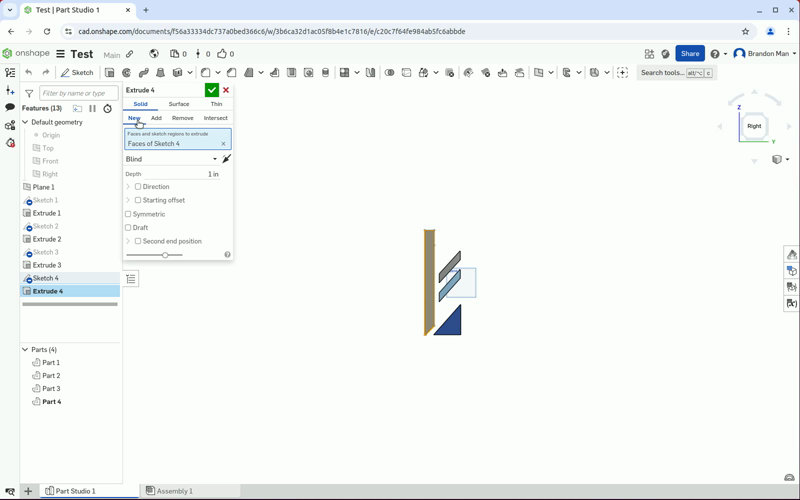
click(137, 120)
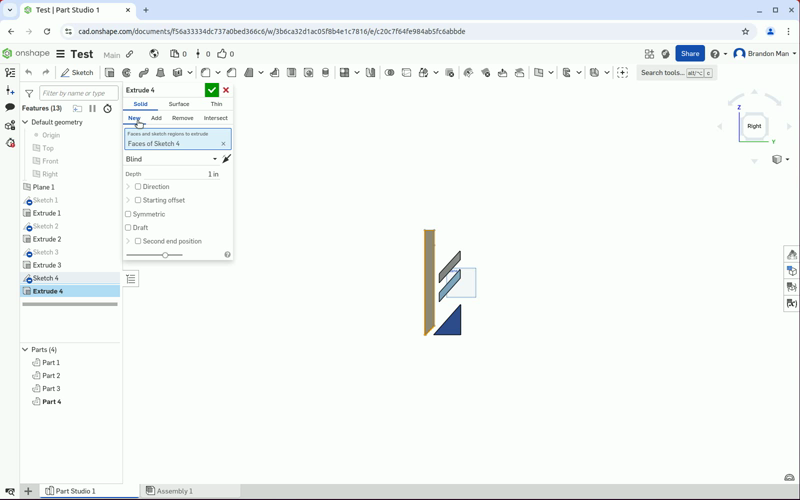
key(tab, 4)
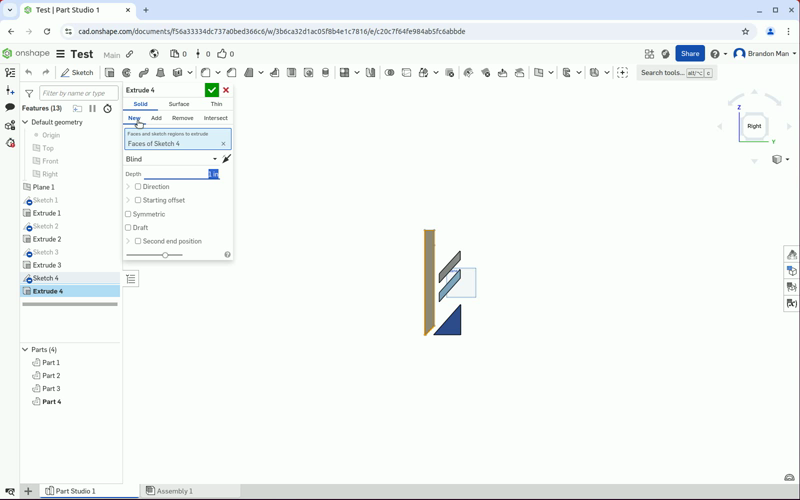
text(2.407)
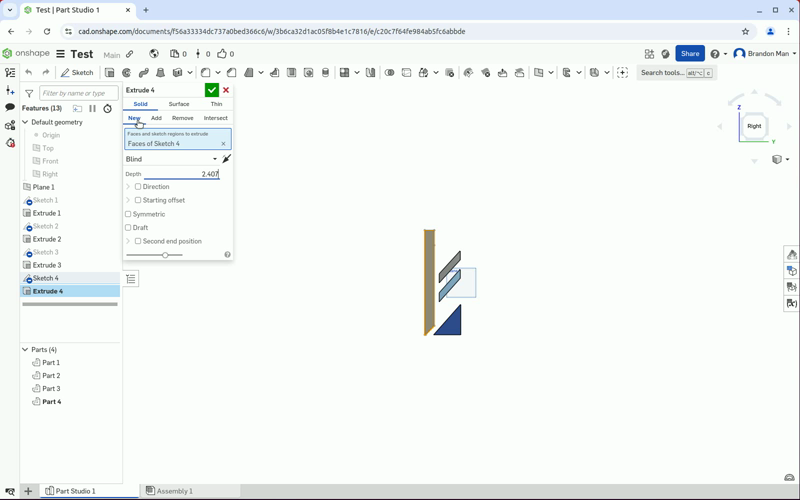
key(enter)
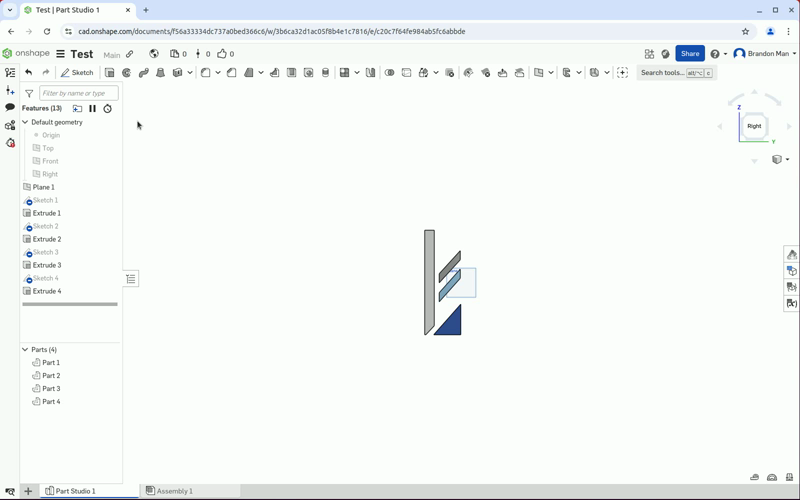
key(shift+h)
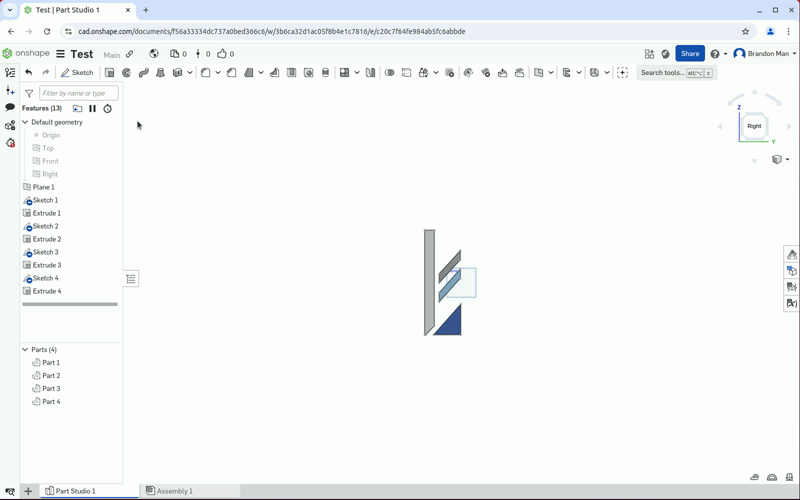
key(shift+h)
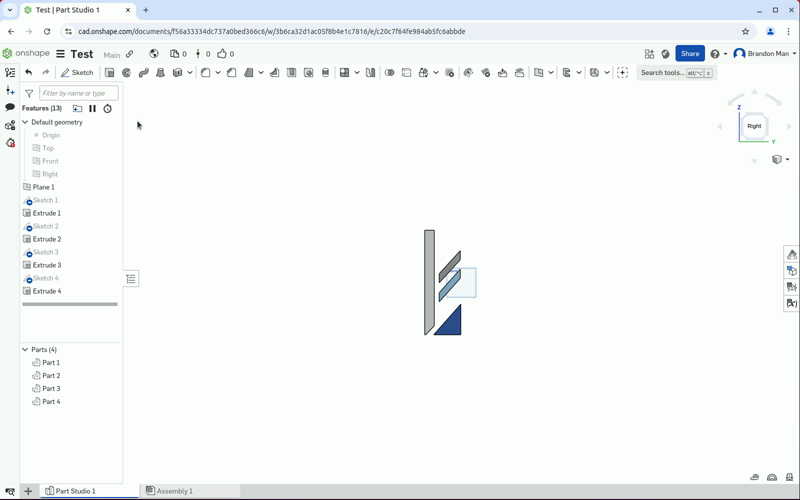
mouse_move(73, 189)
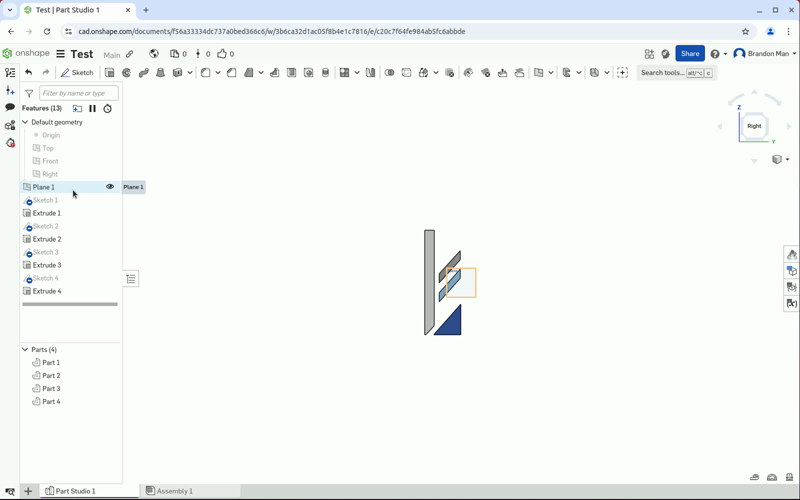
click(73, 189)
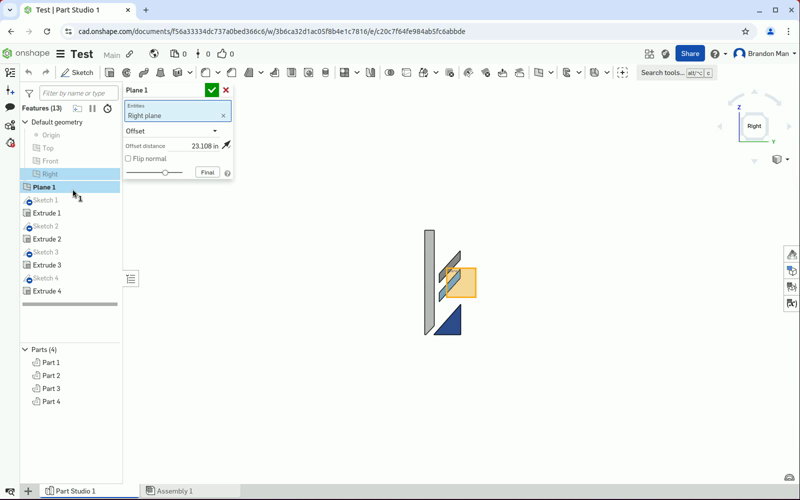
mouse_move(229, 92)
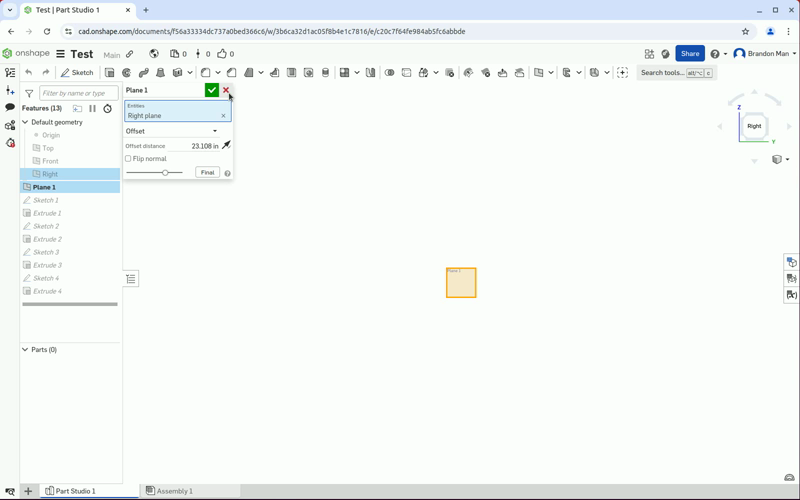
click(229, 92)
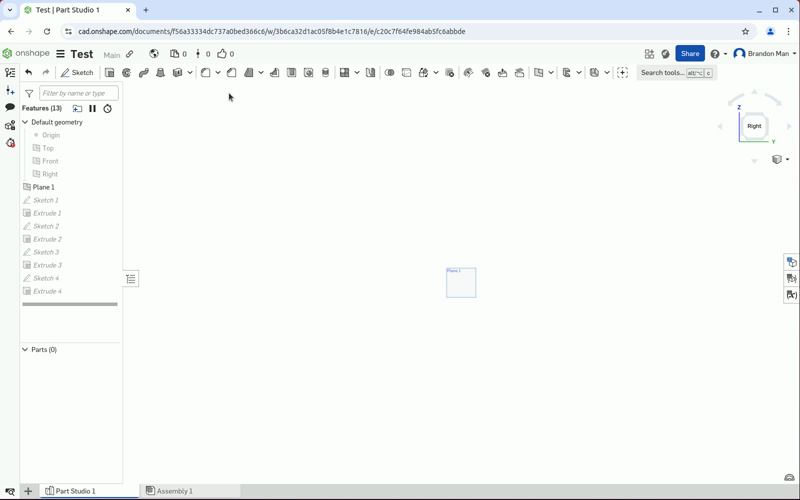
key(shift+s)
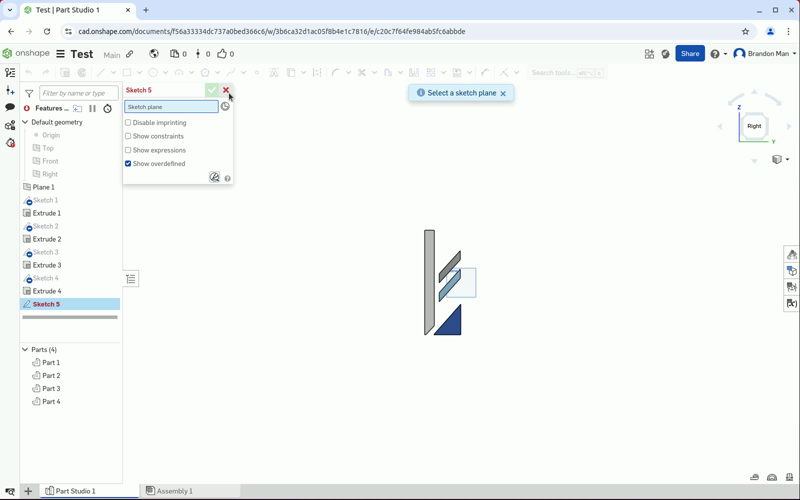
mouse_move(73, 189)
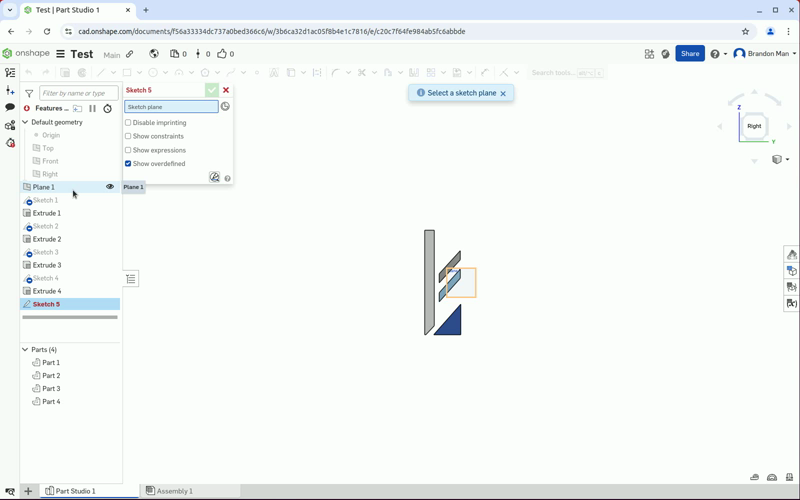
click(73, 189)
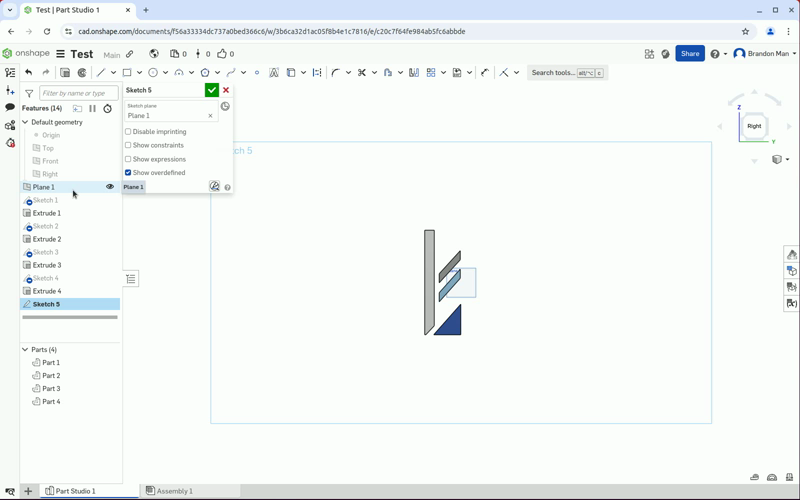
mouse_move(73, 352)
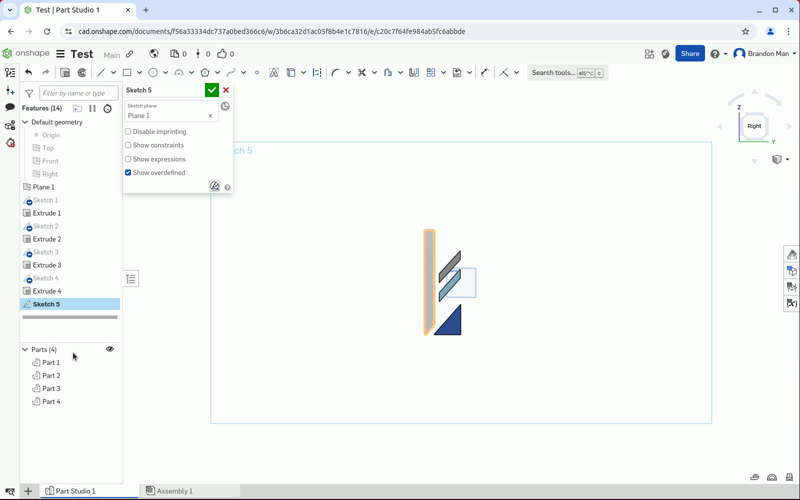
key(y)
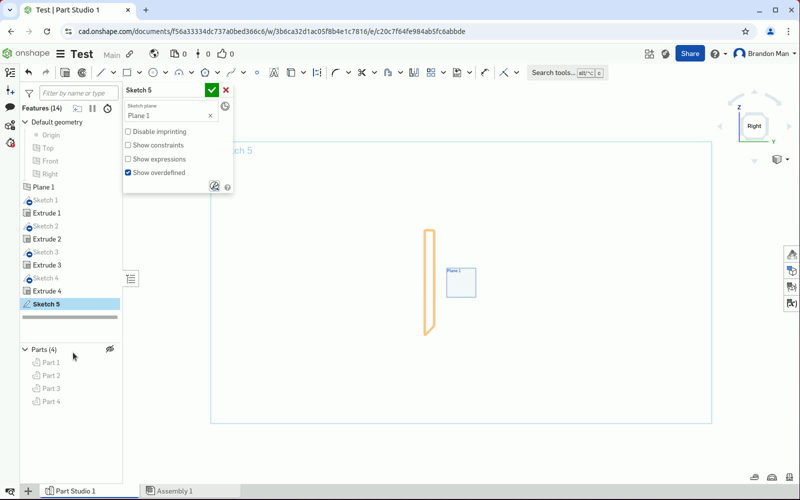
key(l)
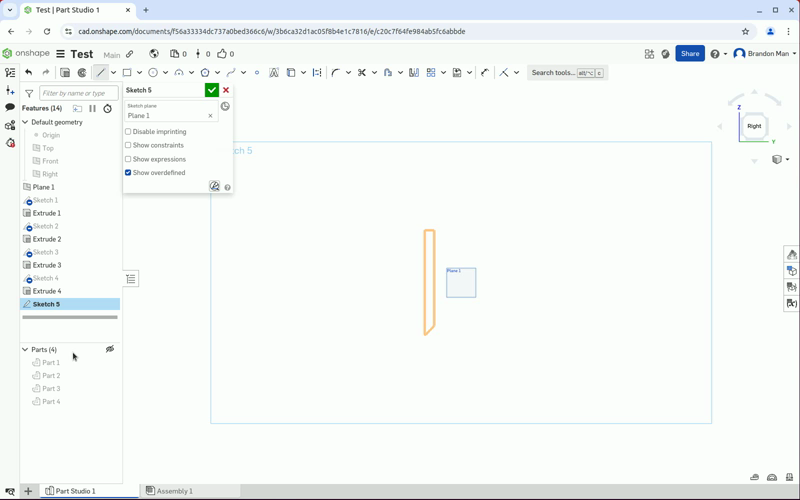
key_down(shift)
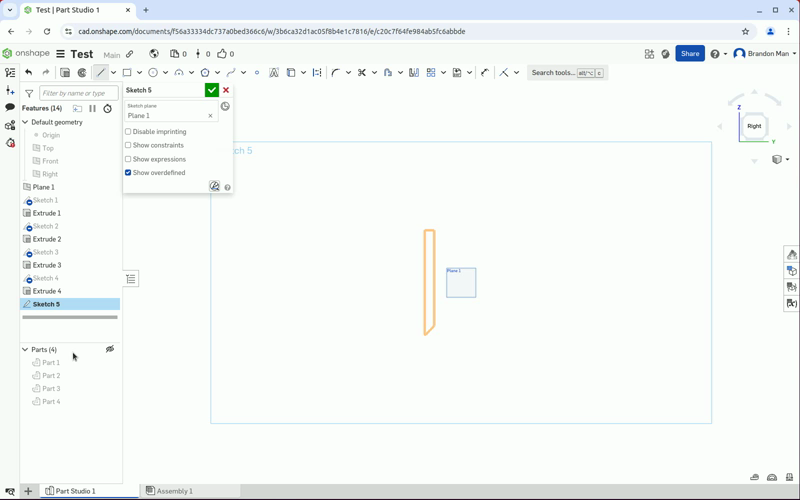
mouse_move(439, 319)
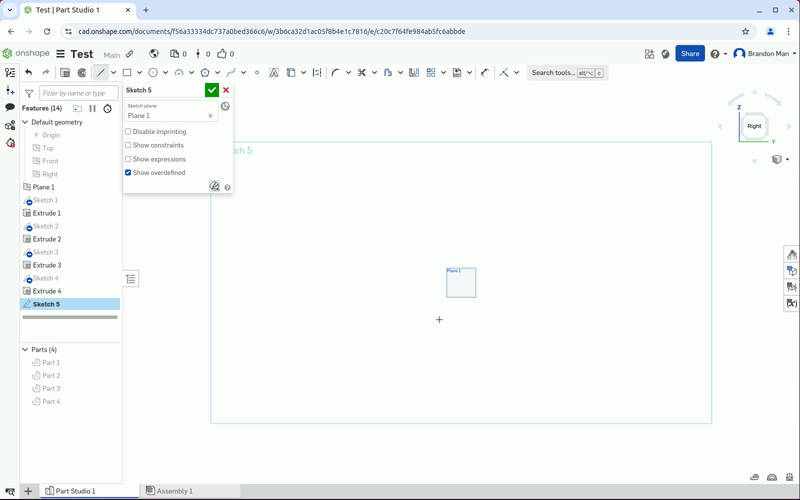
click(439, 319)
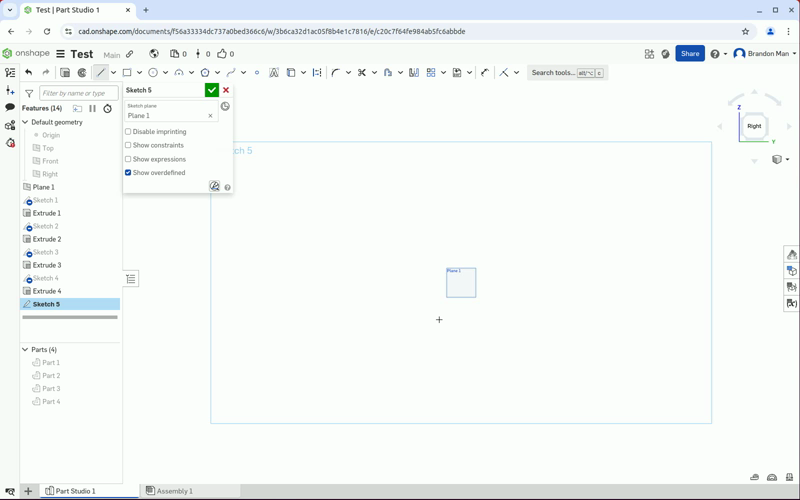
key_up(shift)
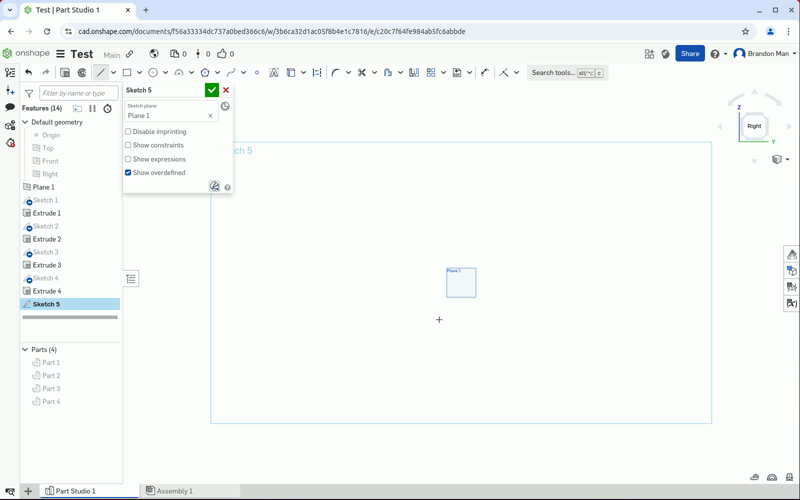
key_down(shift)
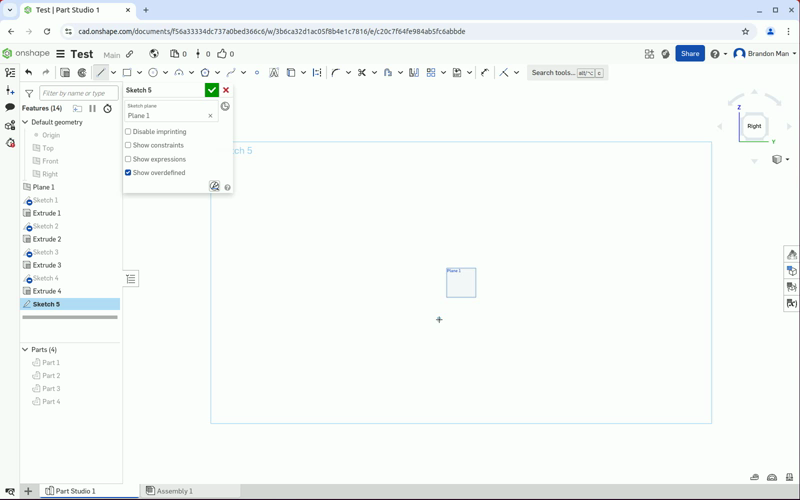
mouse_move(469, 319)
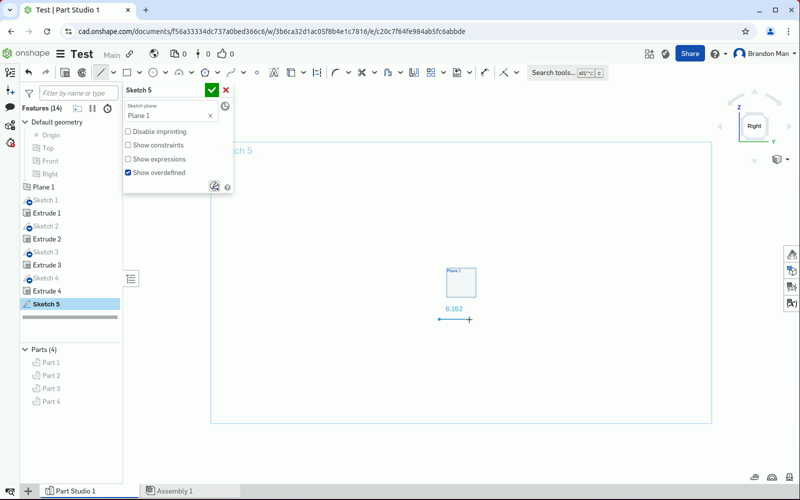
mouse_move(460, 296)
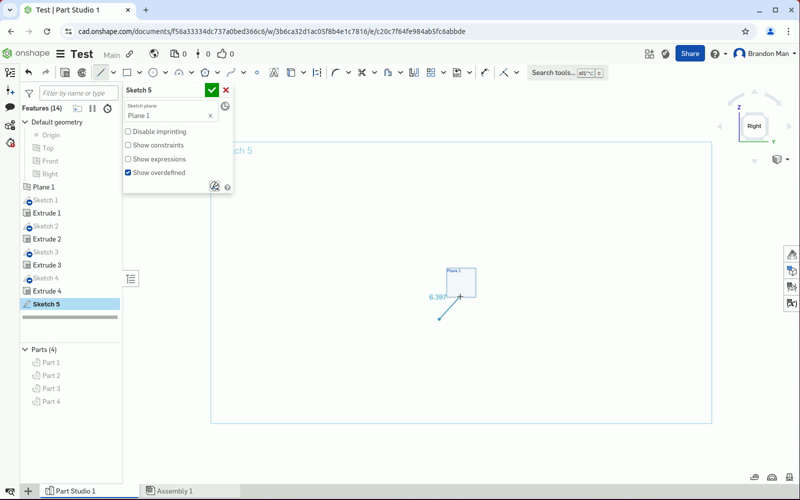
click(460, 296)
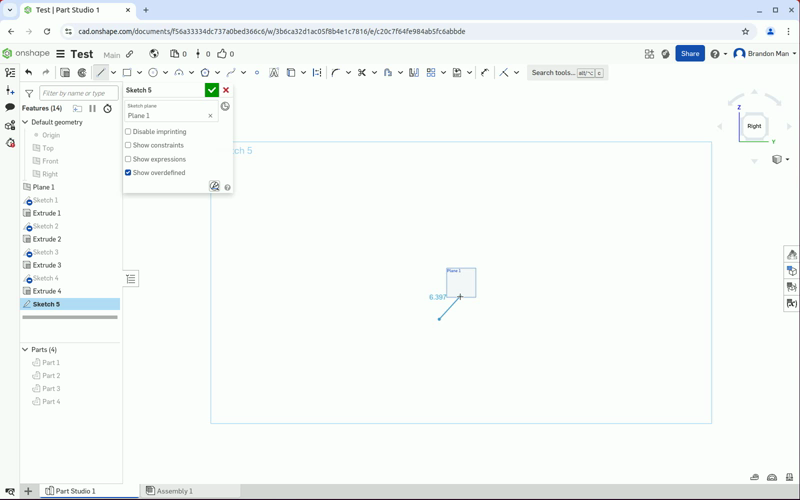
key_up(shift)
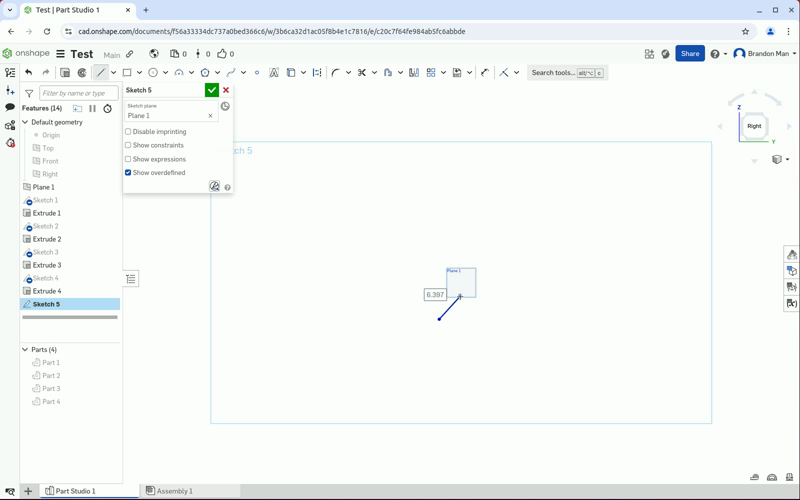
key_down(shift)
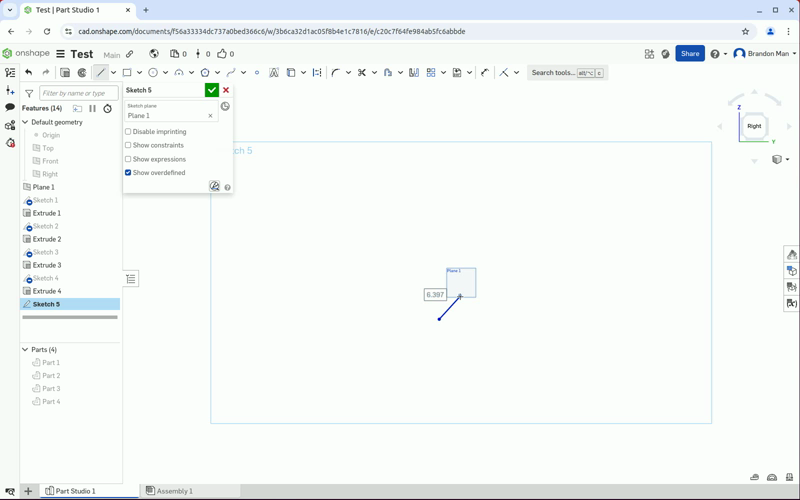
mouse_move(490, 296)
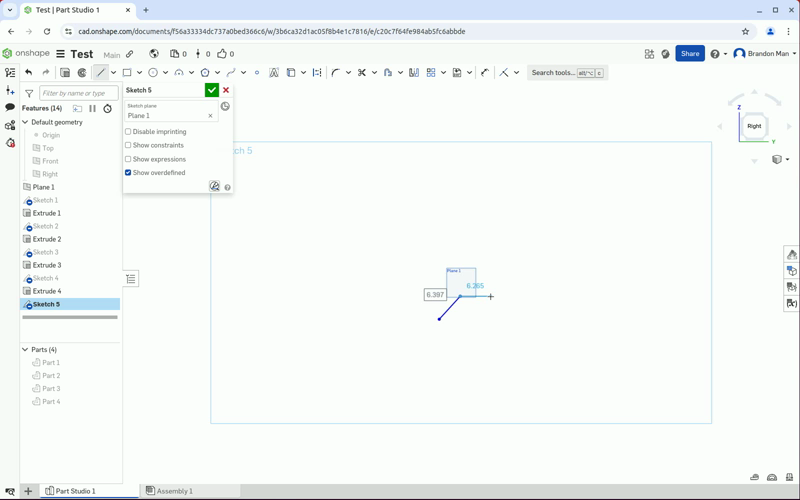
mouse_move(460, 286)
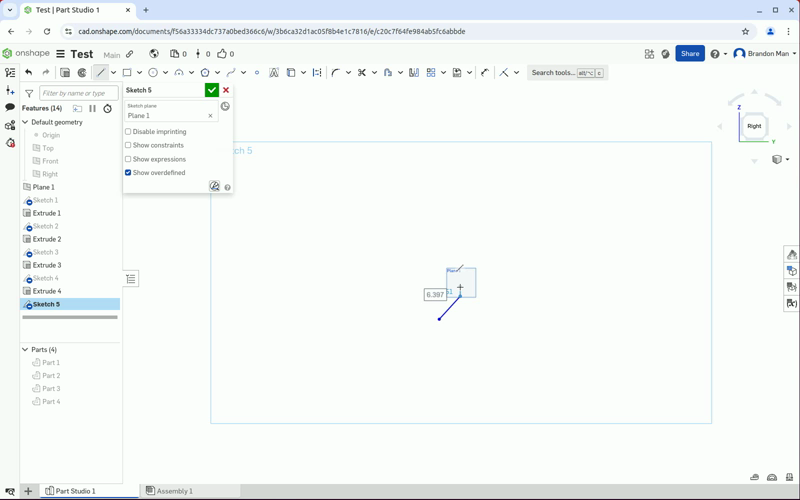
click(460, 286)
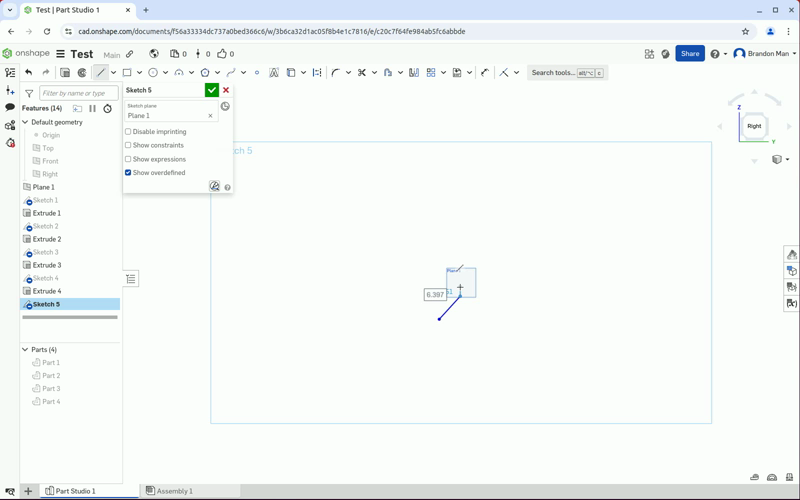
key_up(shift)
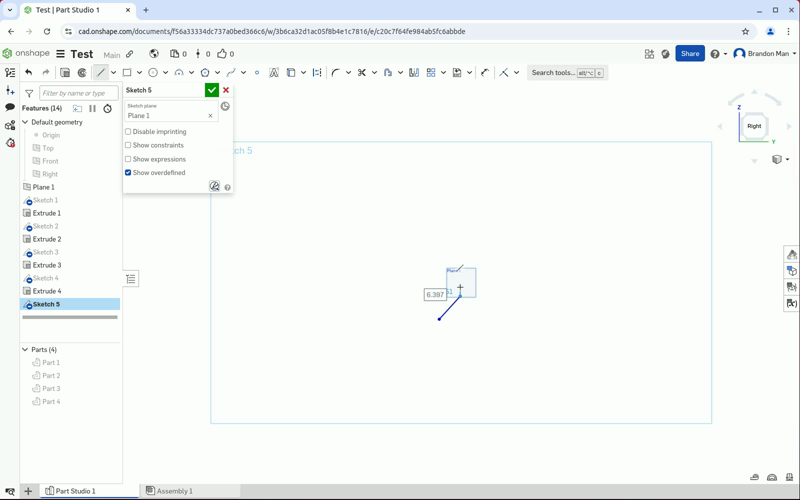
key_down(shift)
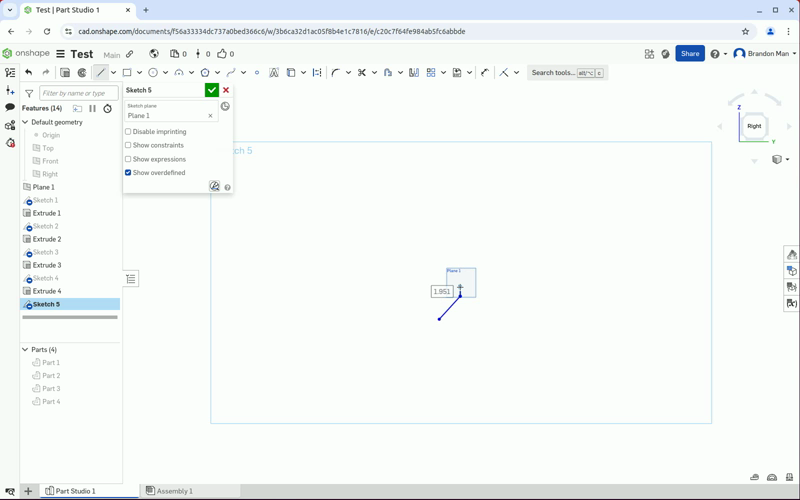
mouse_move(490, 286)
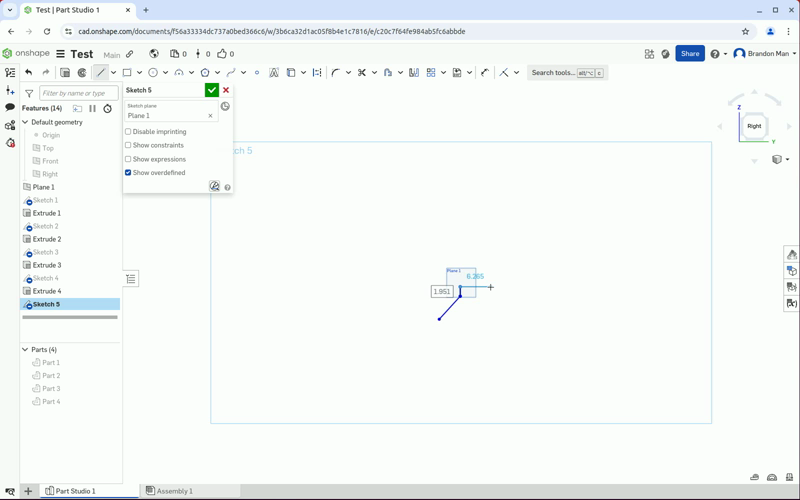
mouse_move(439, 309)
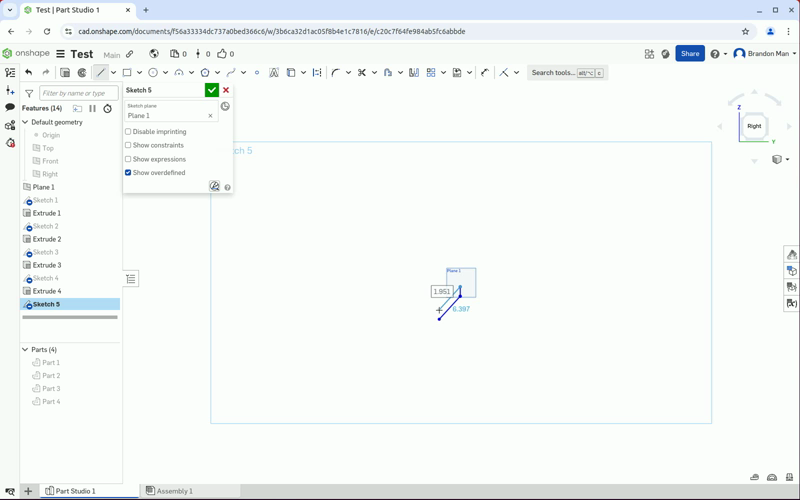
click(439, 309)
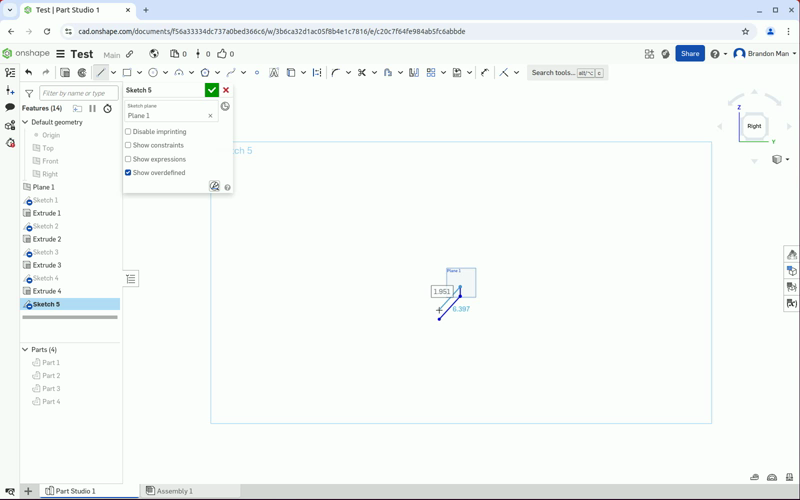
key_up(shift)
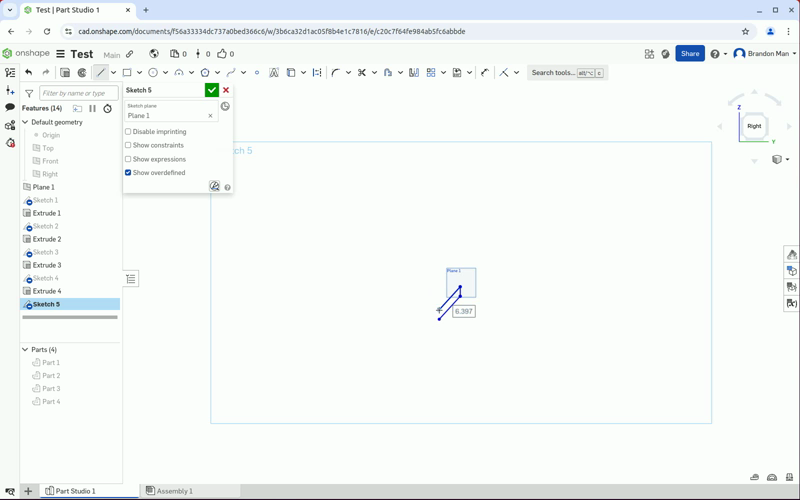
mouse_move(469, 309)
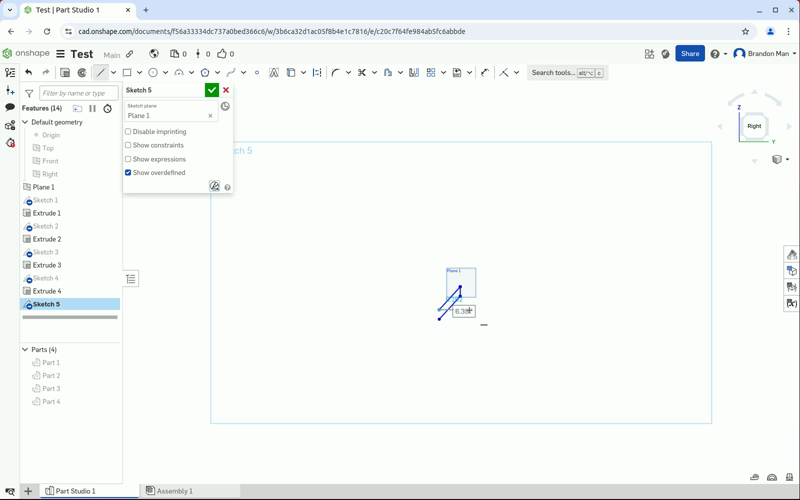
key_down(shift)
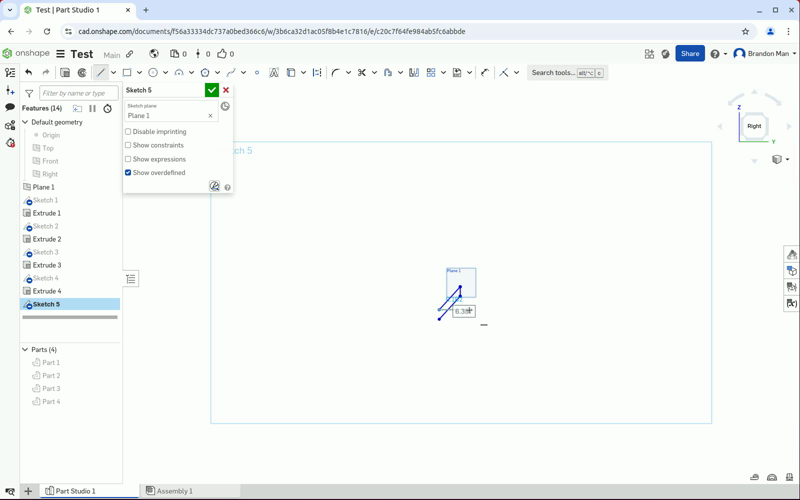
mouse_move(439, 319)
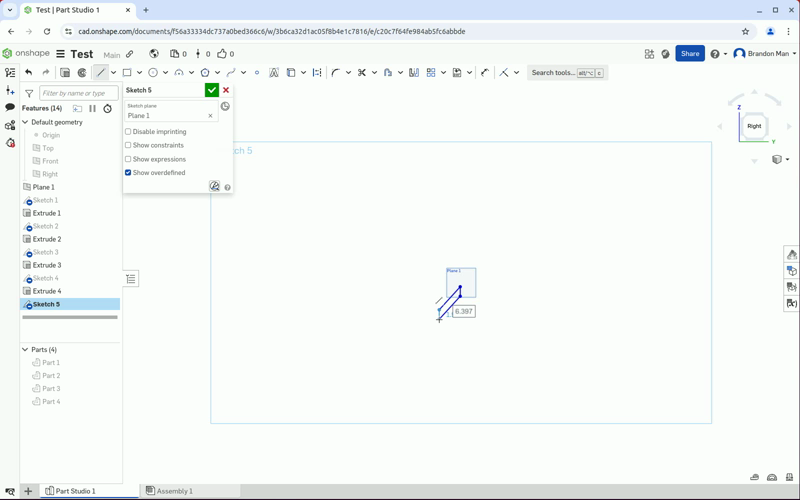
key_up(shift)
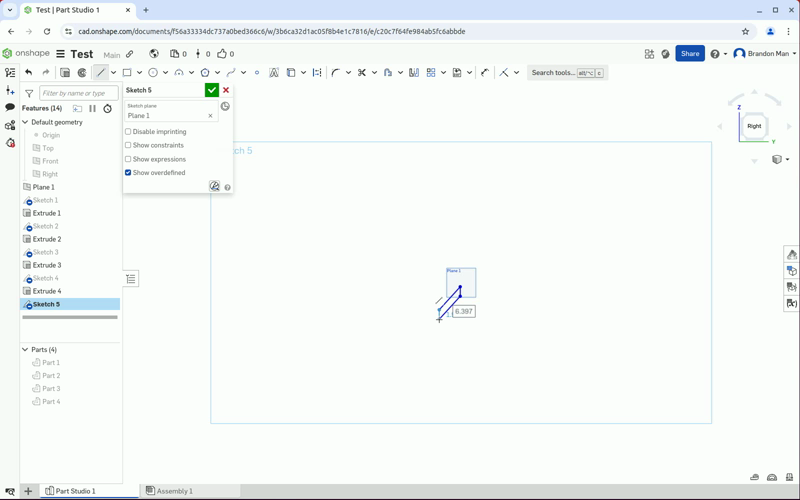
click(439, 319)
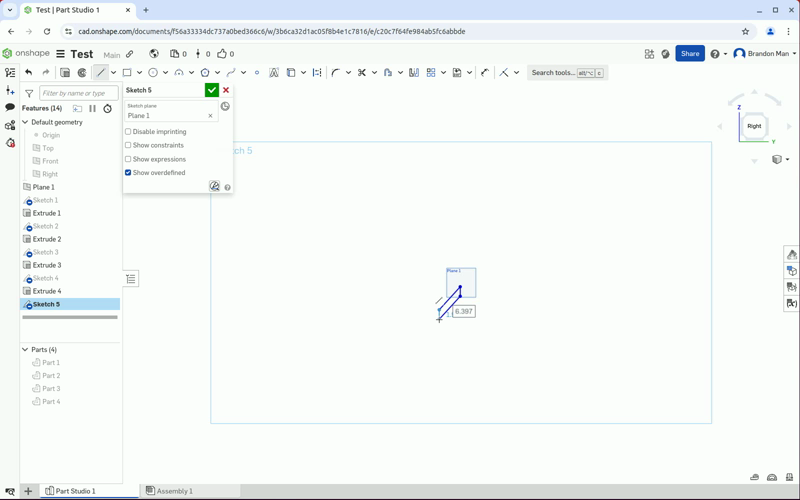
key(esc)
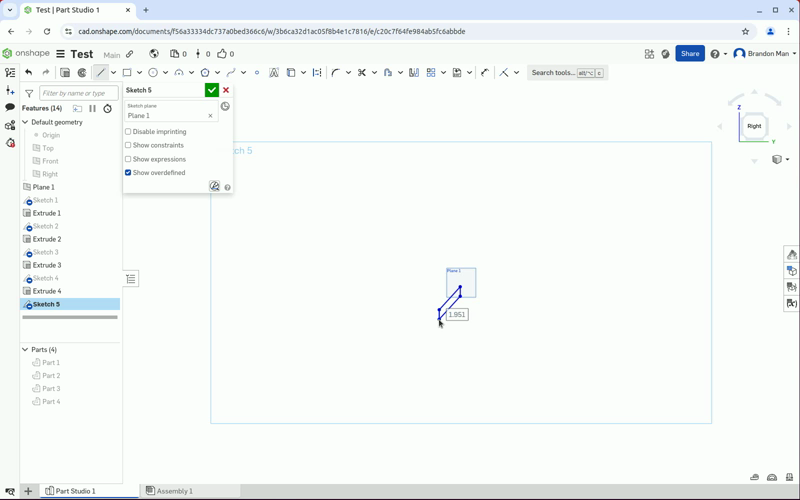
mouse_move(440, 313)
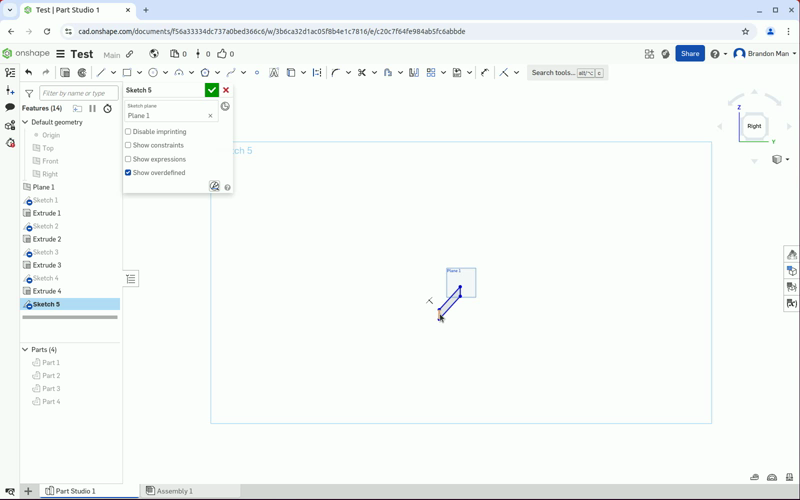
scroll(6)
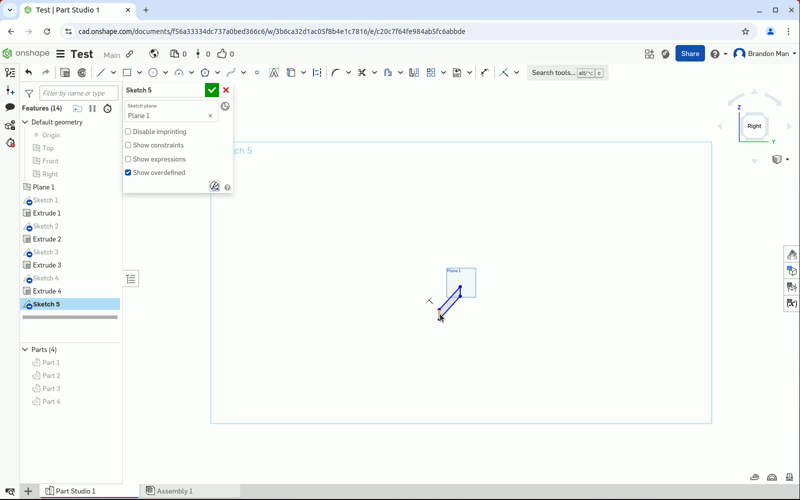
scroll(6)
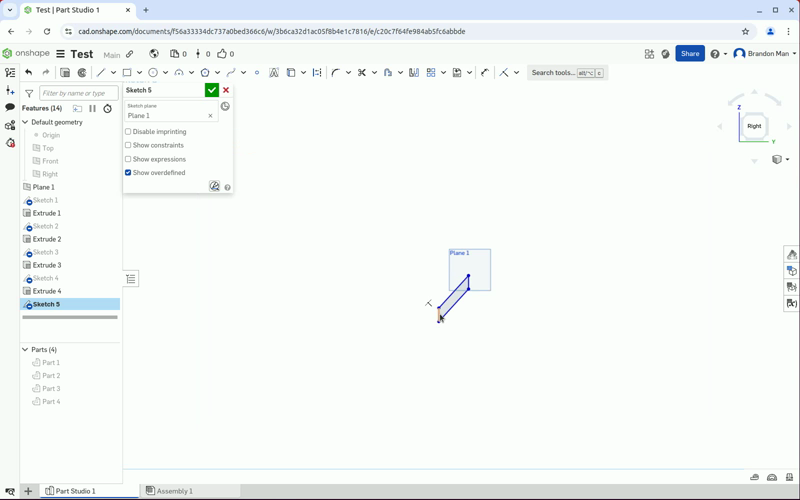
scroll(6)
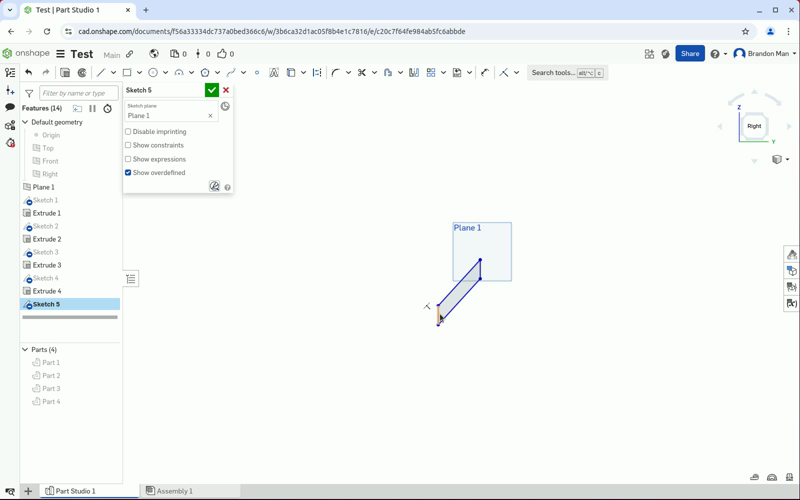
scroll(6)
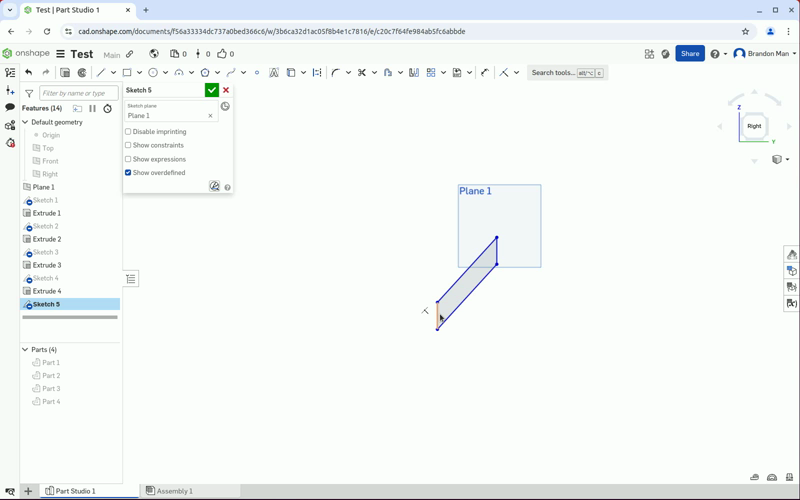
scroll(6)
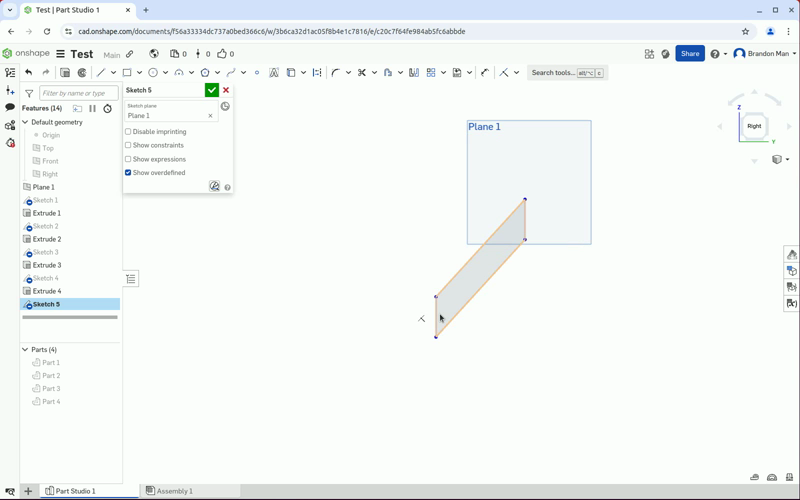
scroll(6)
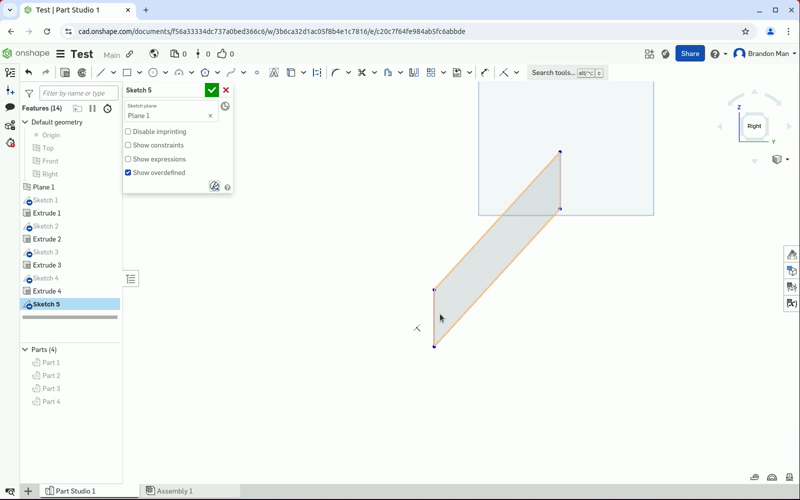
scroll(6)
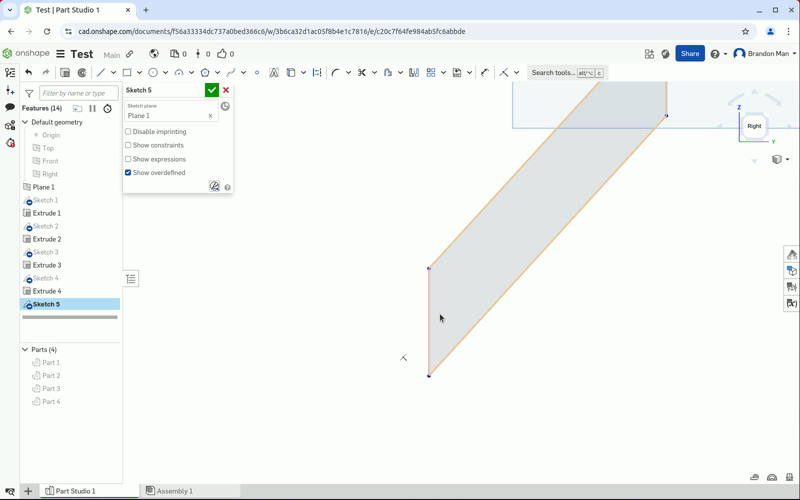
click(440, 313)
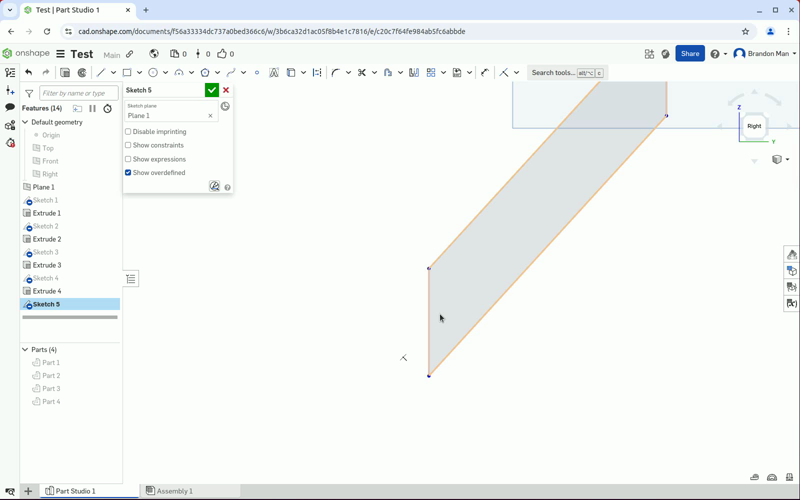
scroll(-6)
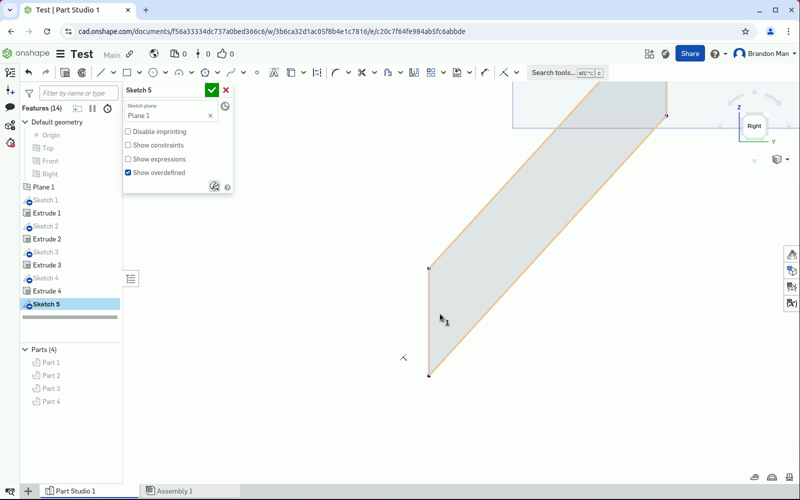
scroll(-6)
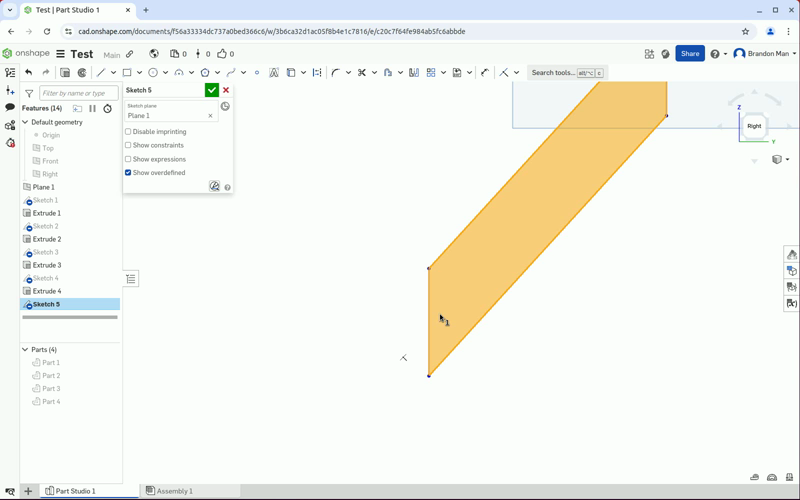
scroll(-6)
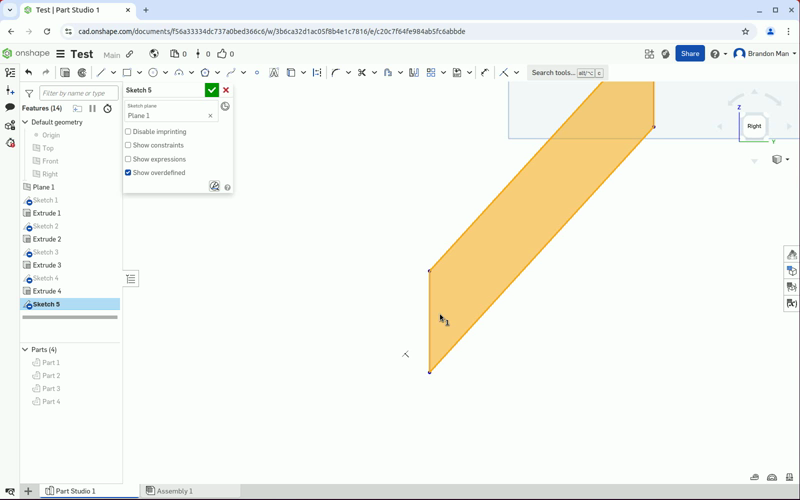
scroll(-6)
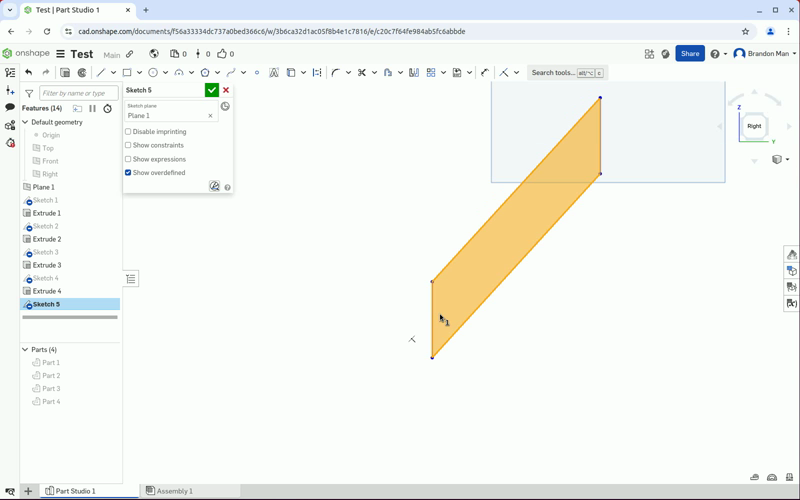
scroll(-6)
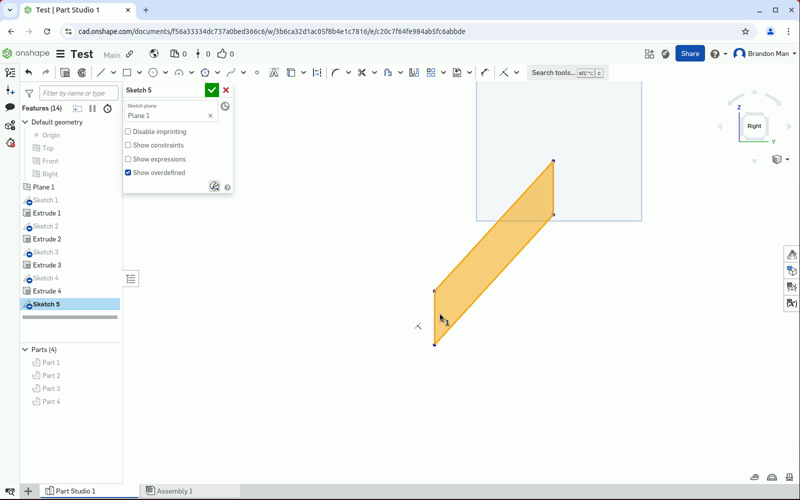
scroll(-6)
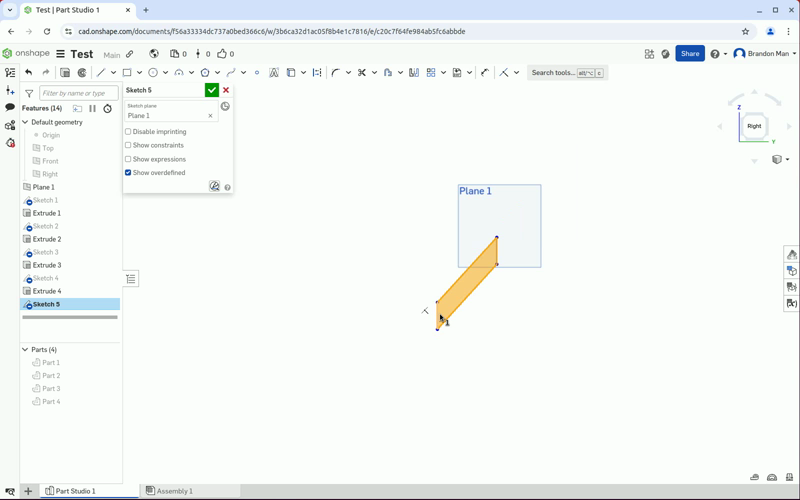
scroll(-6)
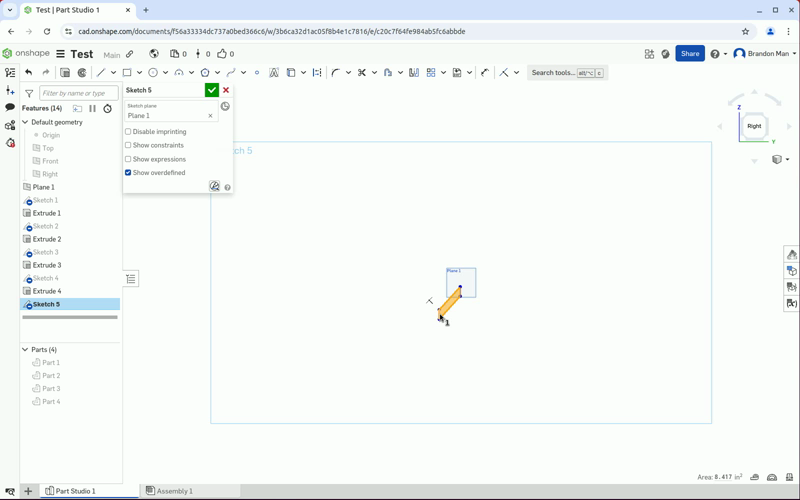
mouse_move(73, 352)
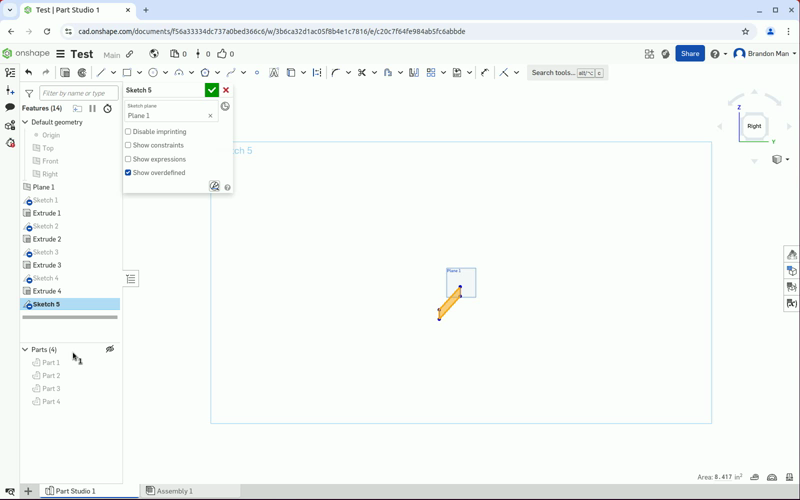
key(shift+y)
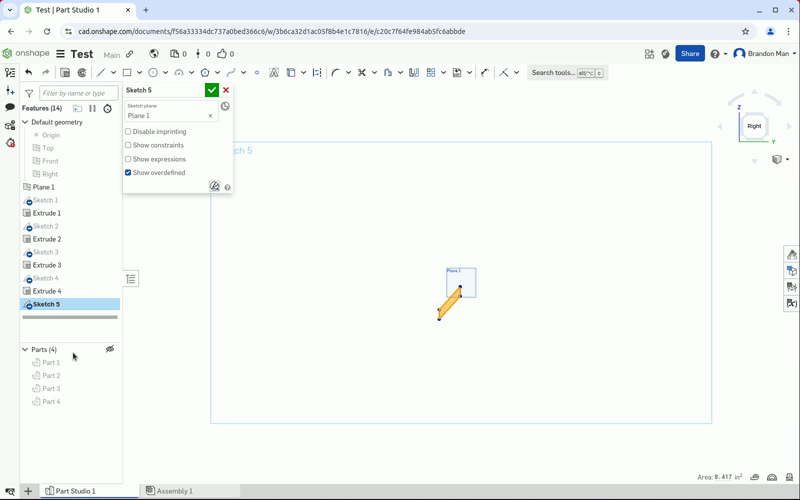
key(shift+e)
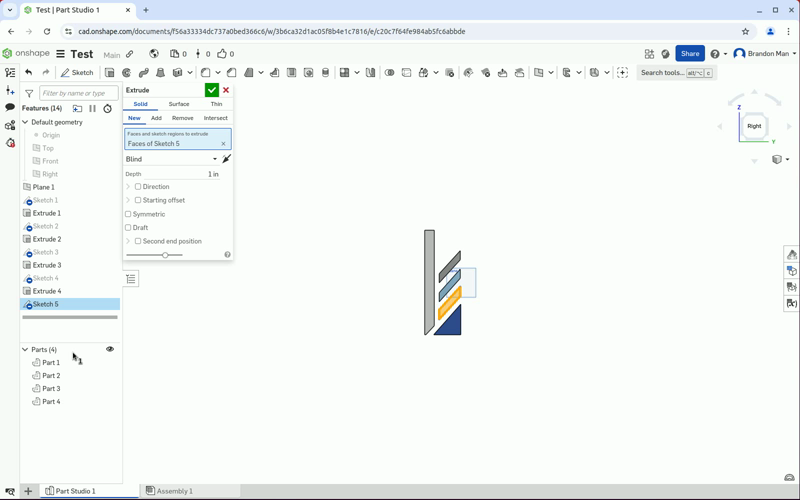
mouse_move(143, 106)
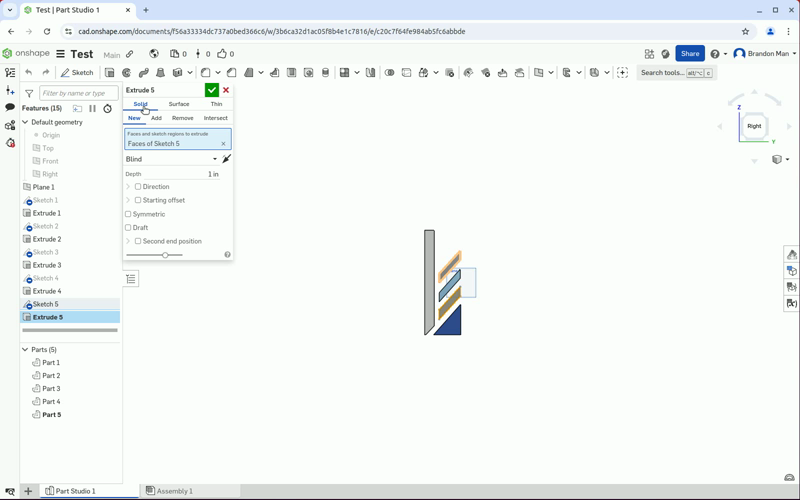
click(143, 106)
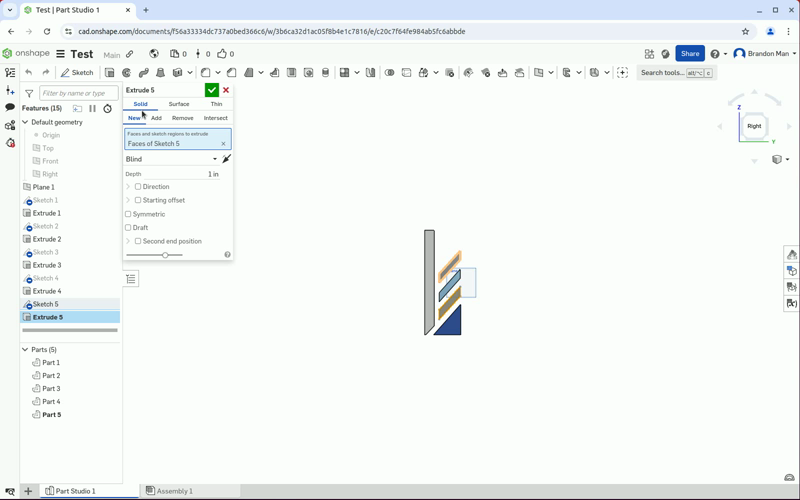
mouse_move(137, 120)
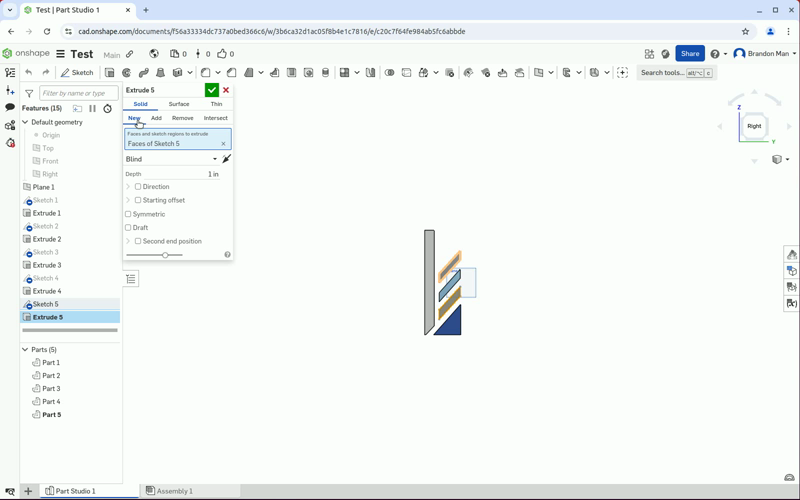
click(137, 120)
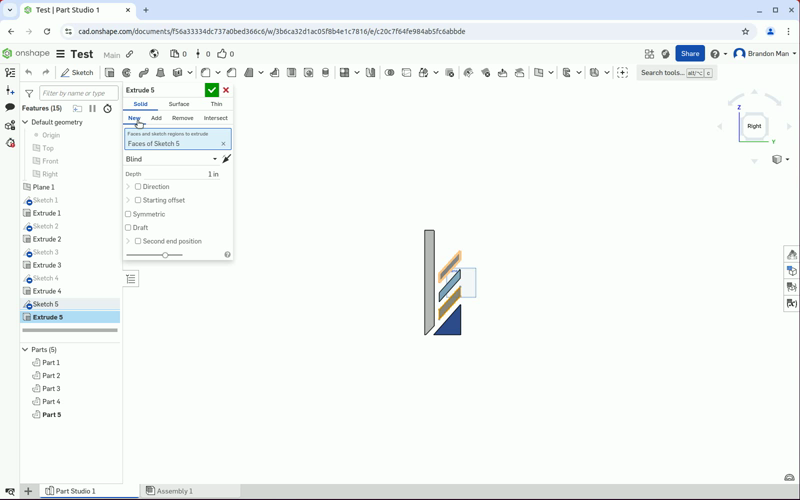
key(tab, 4)
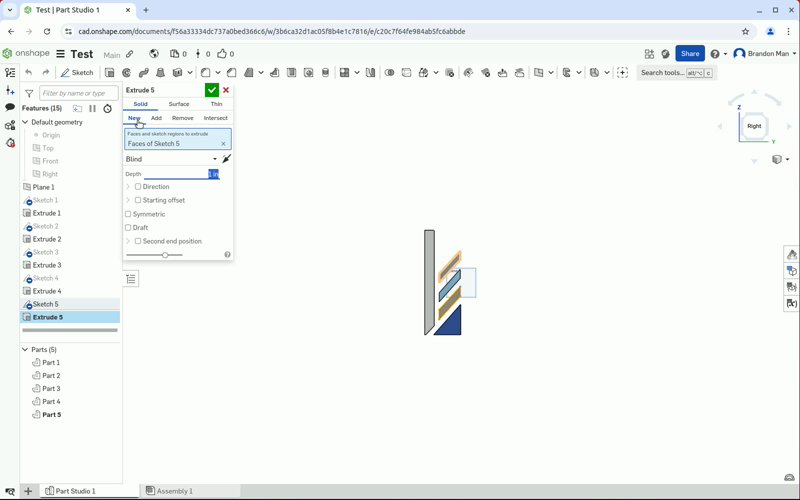
text(2.407)
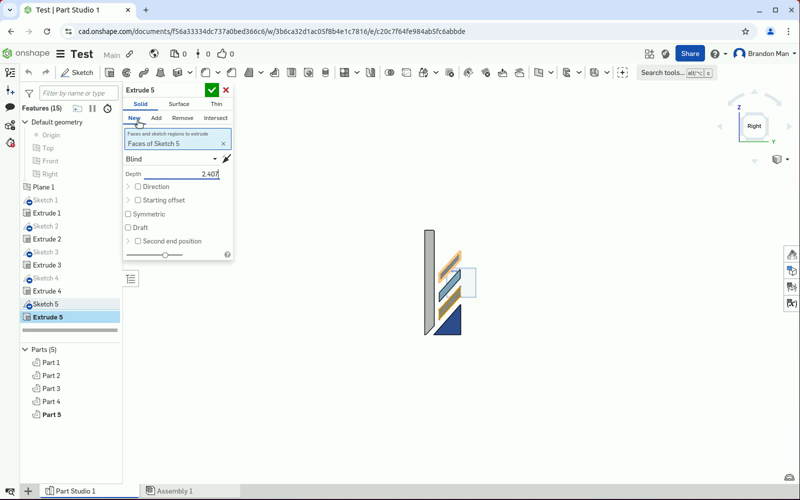
key(enter)
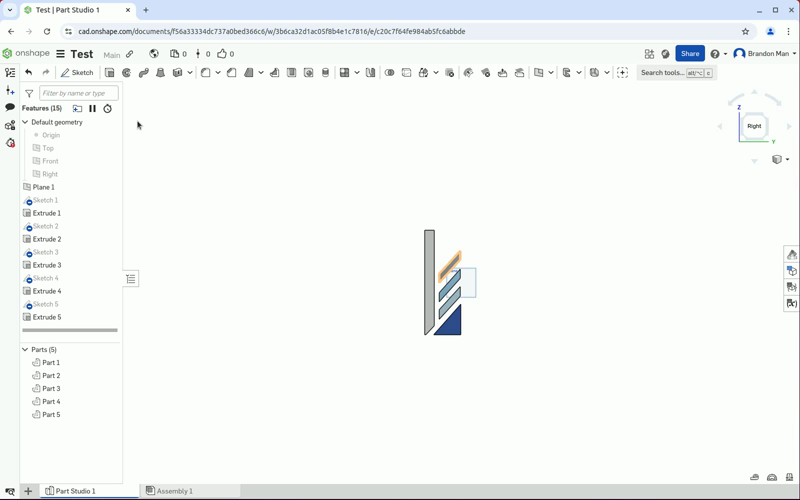
key(shift+h)
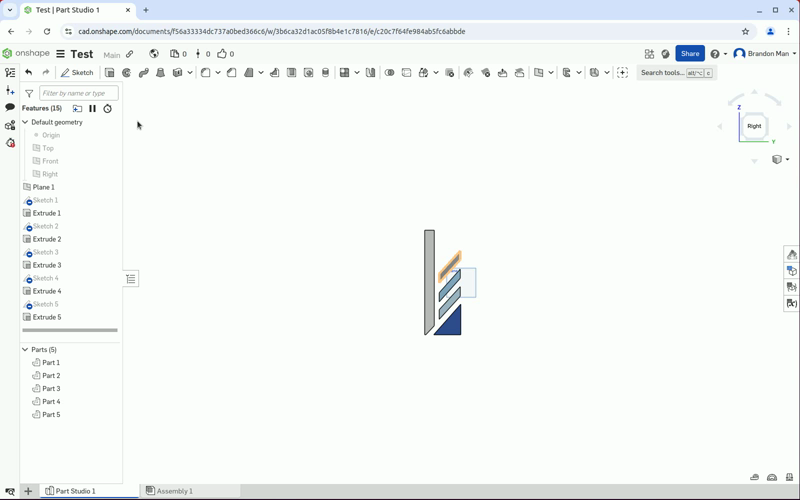
key(shift+h)
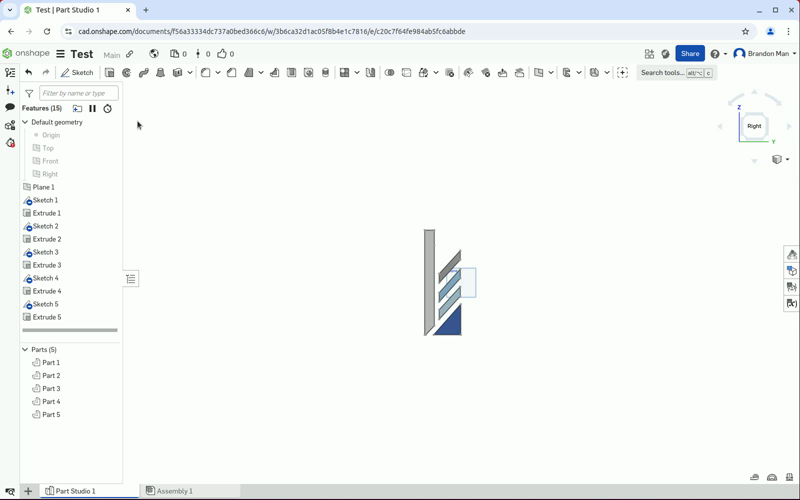
key(shift+7)
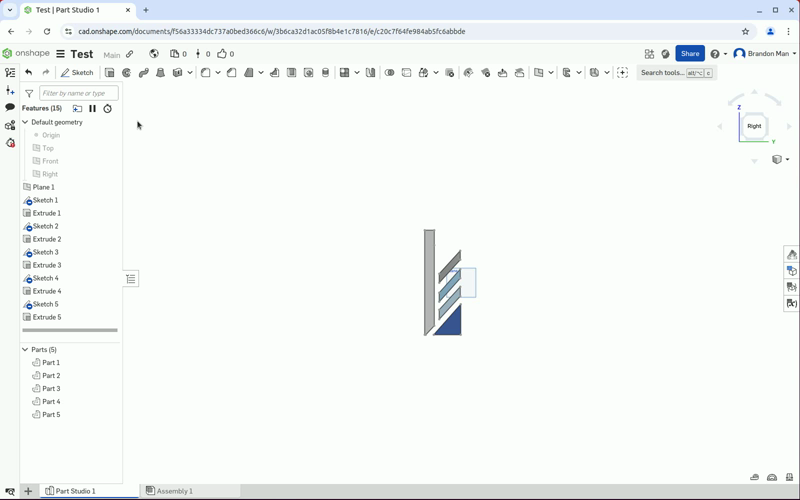
key(right, 2)
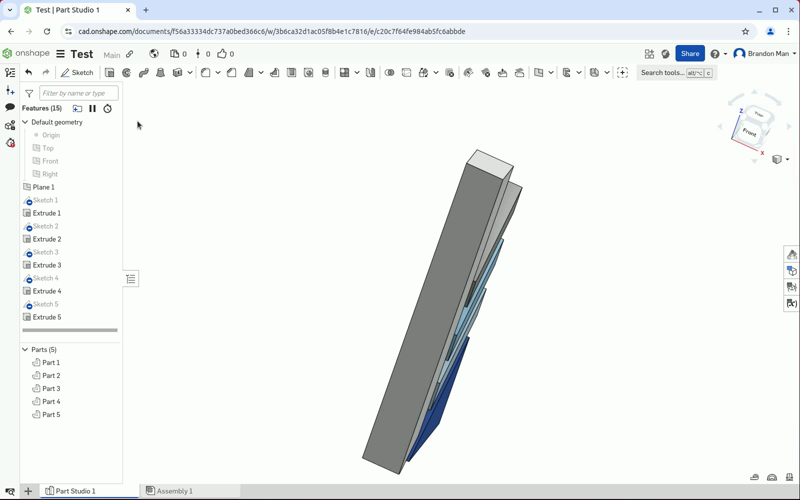
key(down, 2)
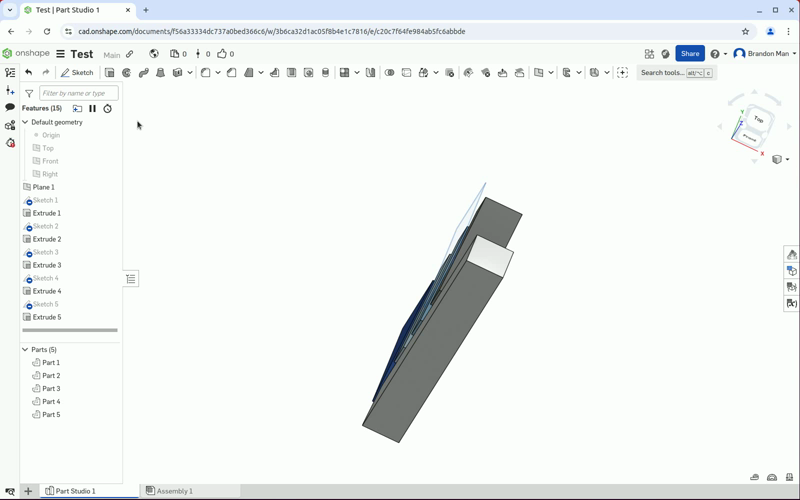
key(up, 2)
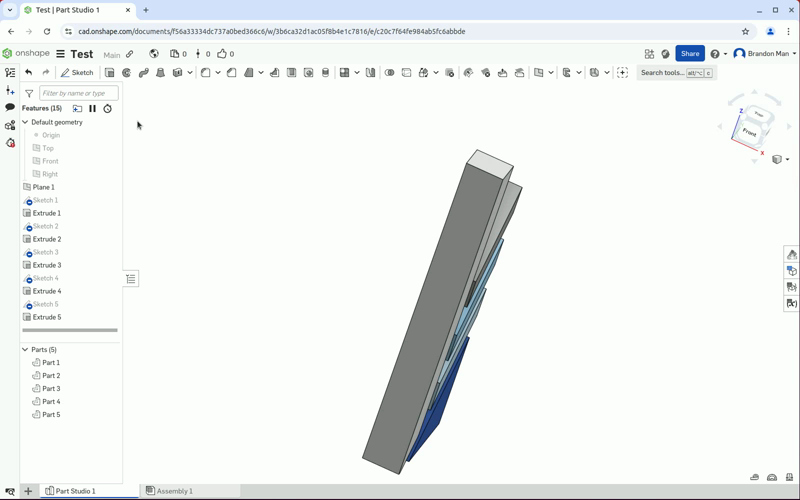
key(left, 2)
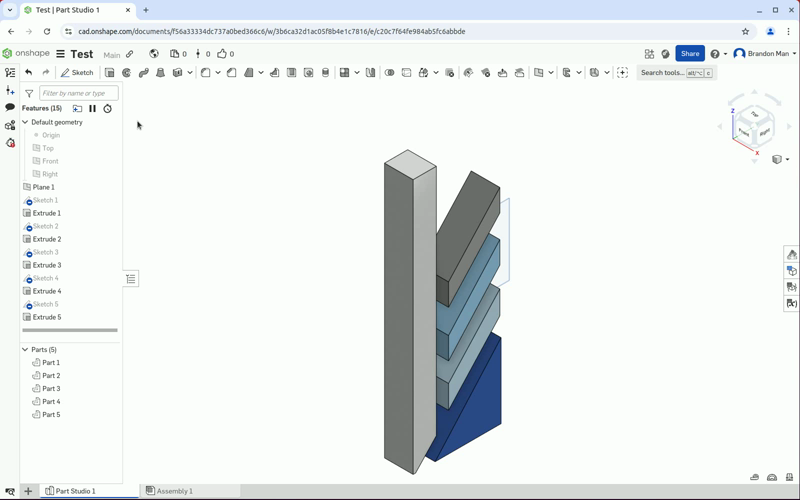
mouse_move(73, 189)
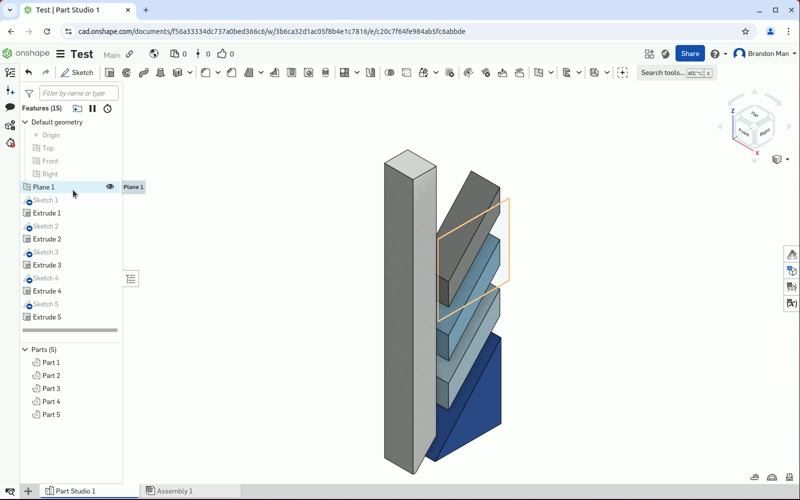
click(73, 189)